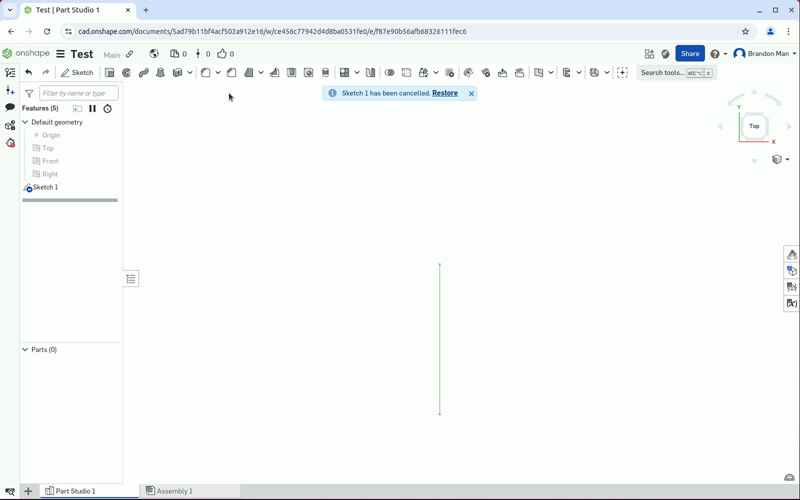
key(shift+h)
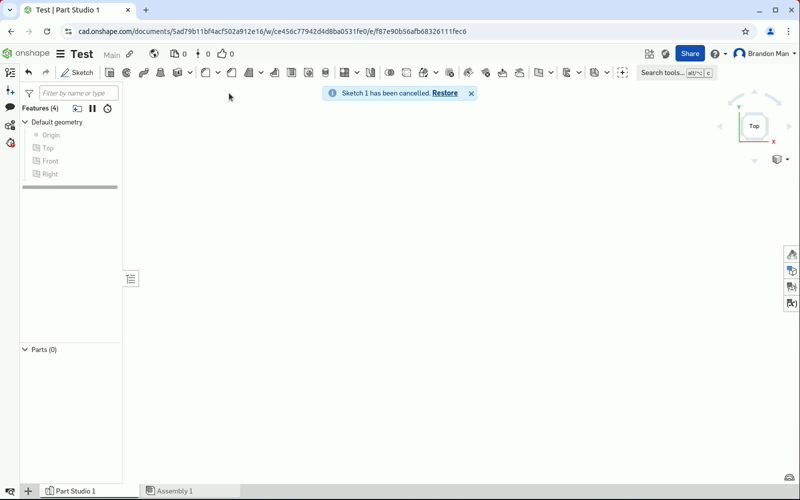
mouse_move(73, 352)
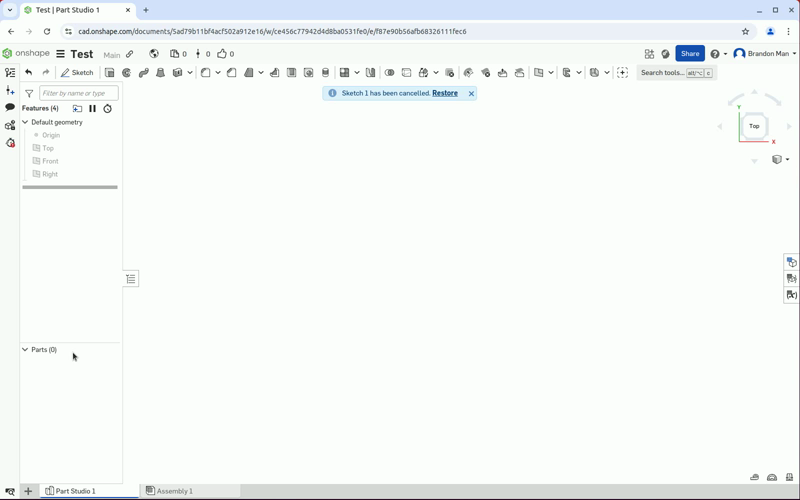
key(y)
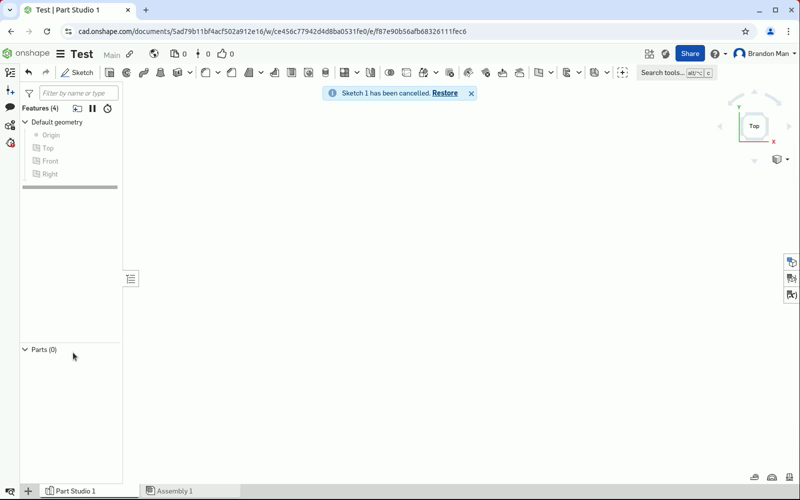
key(shift+p)
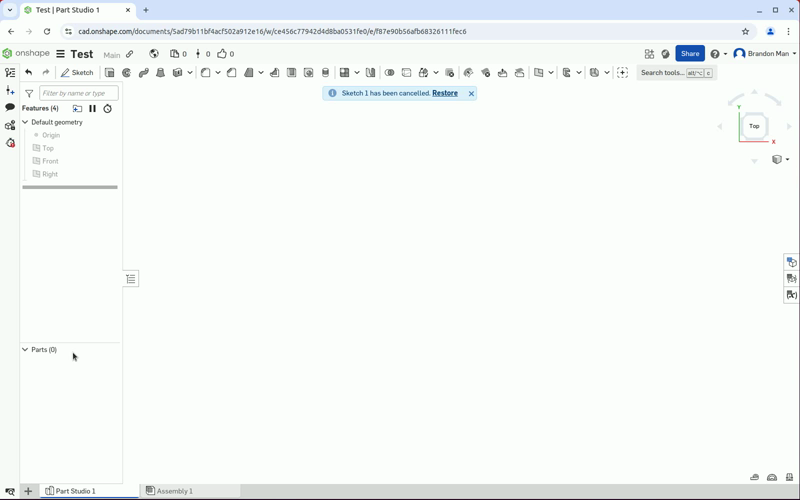
key(space)
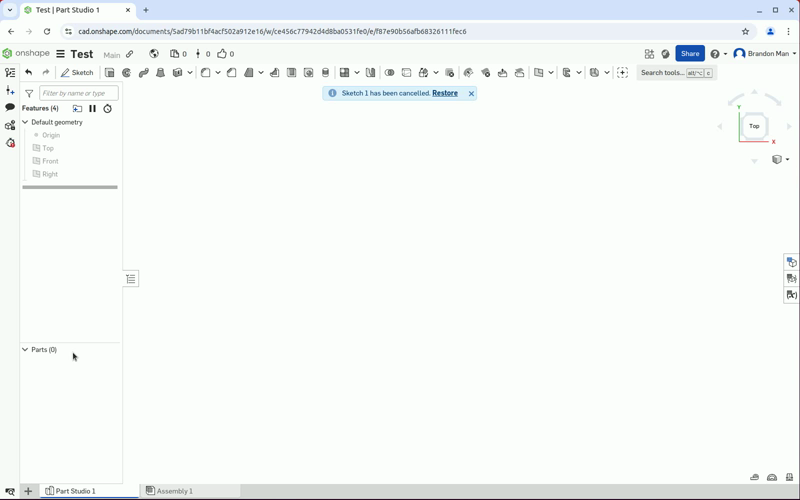
key_down(shift)
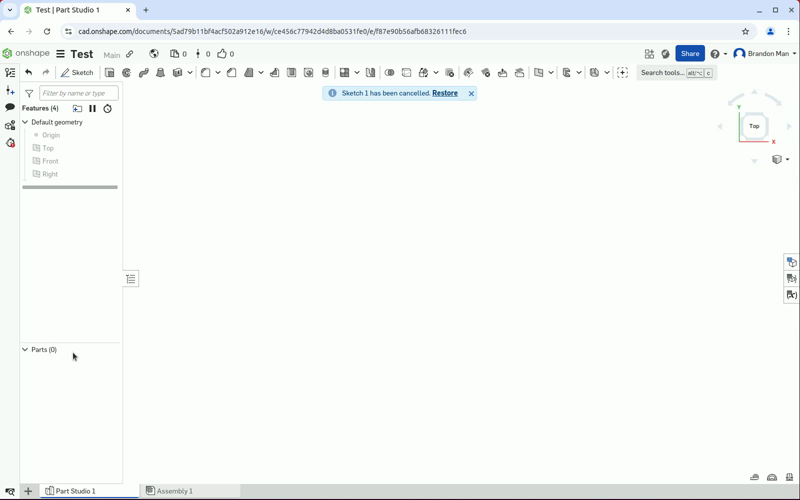
key(up)
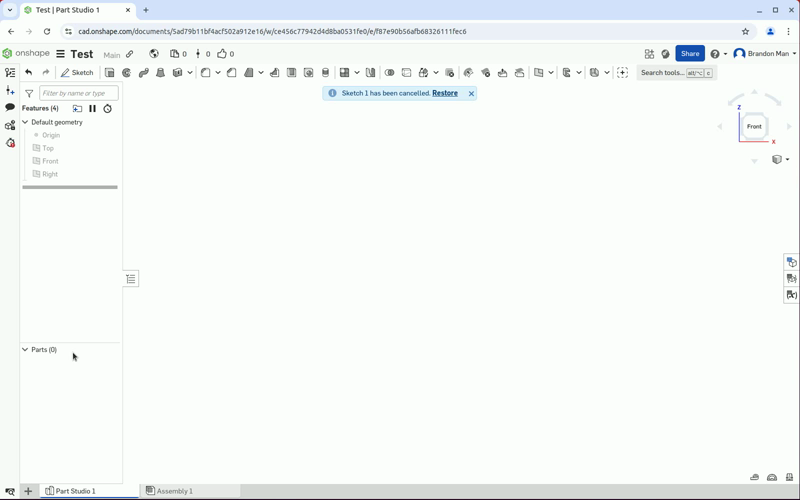
key_up(shift)
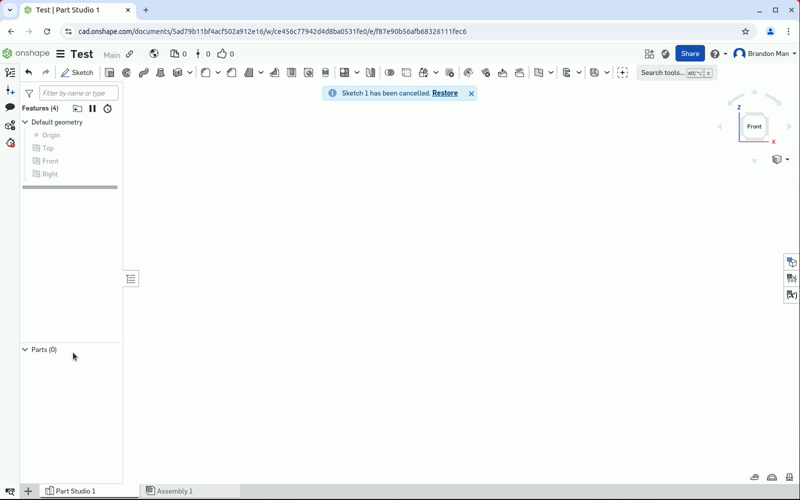
mouse_move(73, 352)
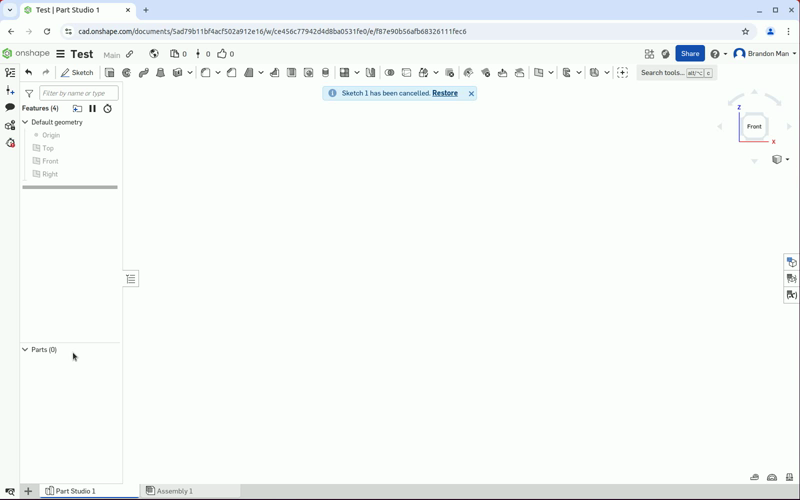
key(shift+y)
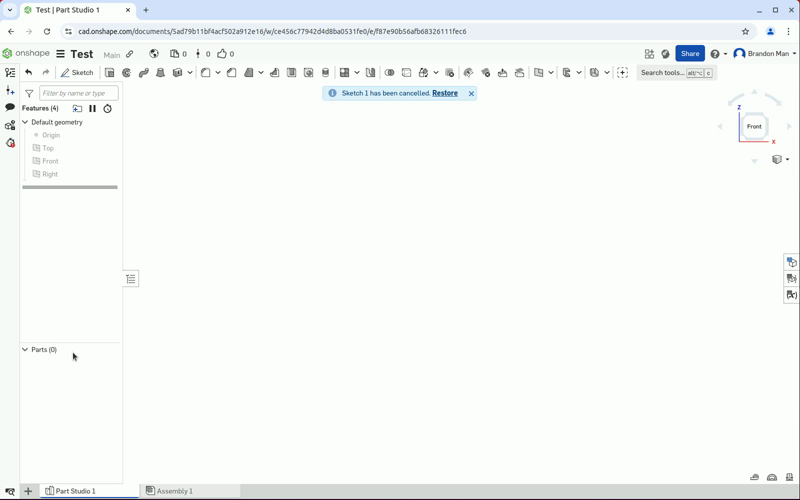
key(shift+s)
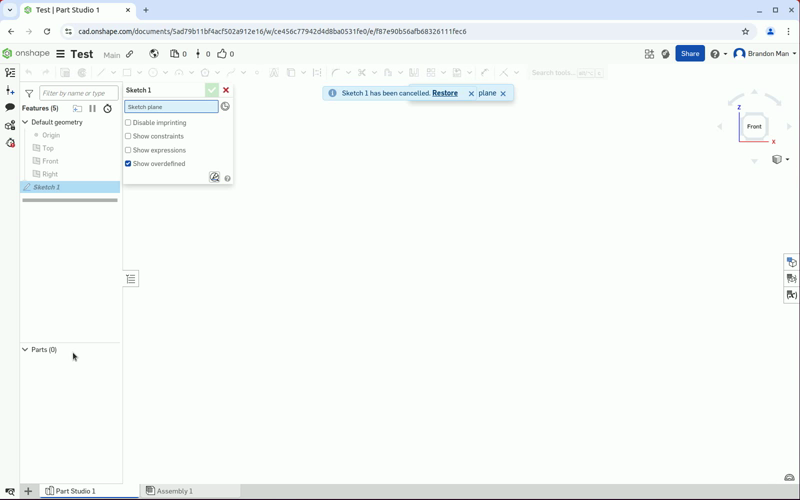
mouse_move(73, 163)
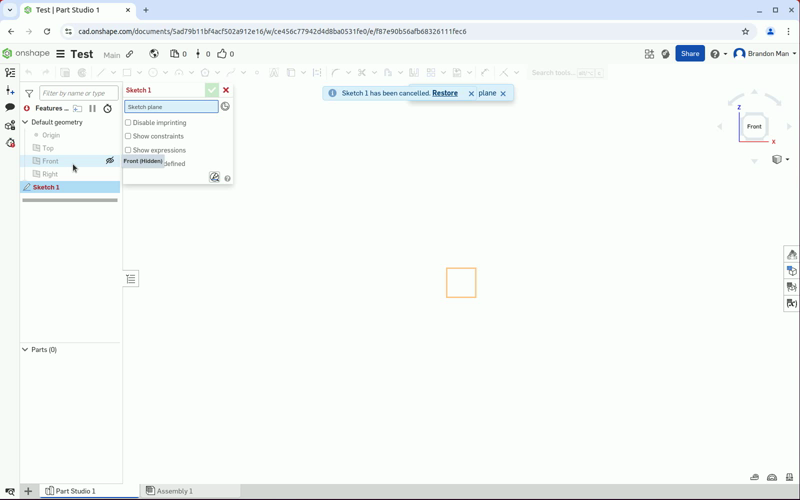
click(73, 163)
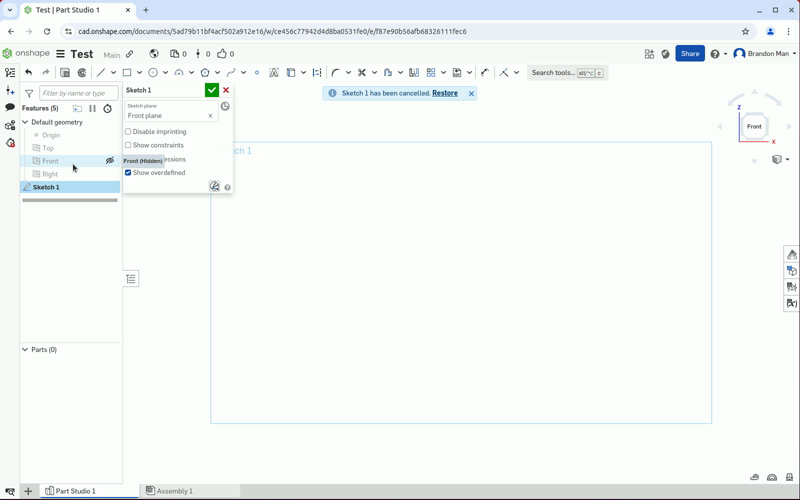
mouse_move(73, 352)
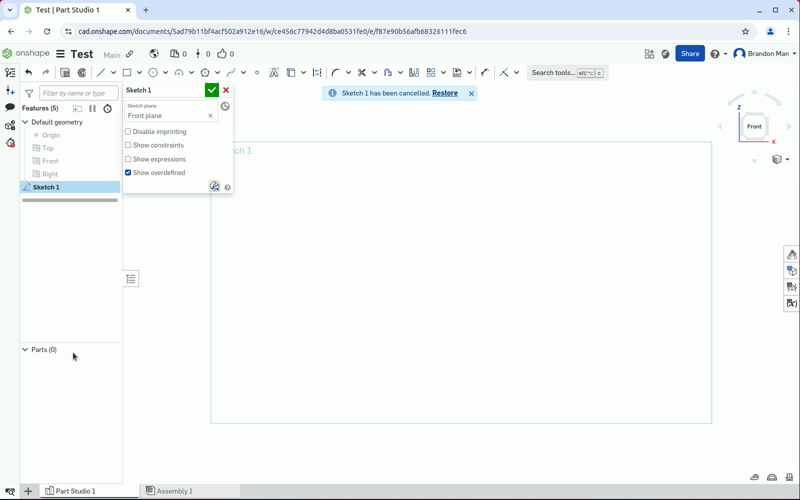
key(y)
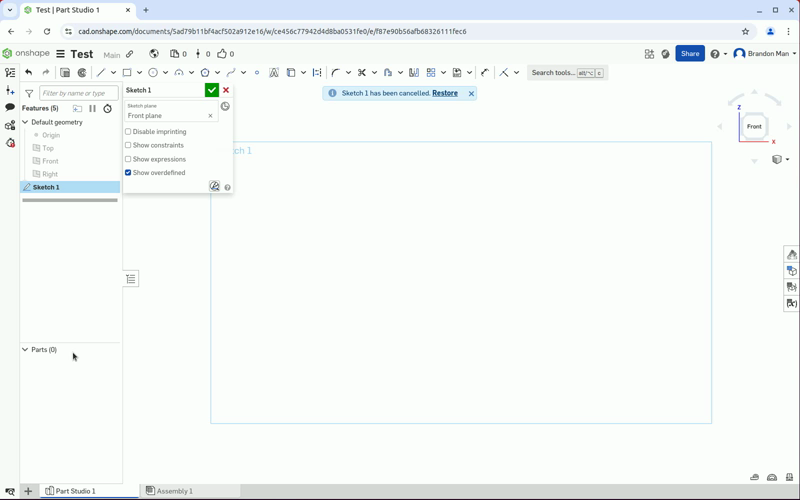
key(l)
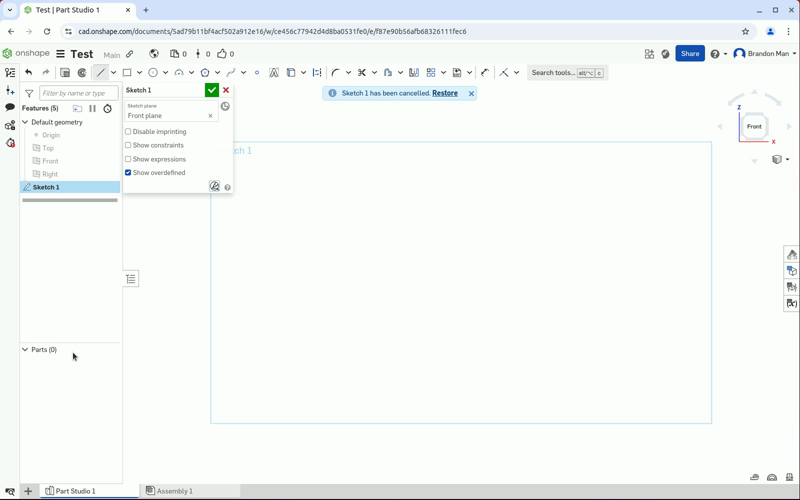
key_down(shift)
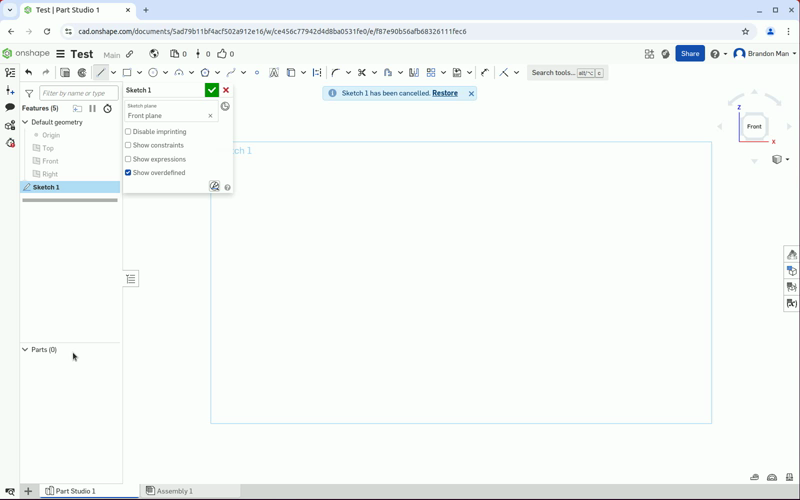
mouse_move(564, 282)
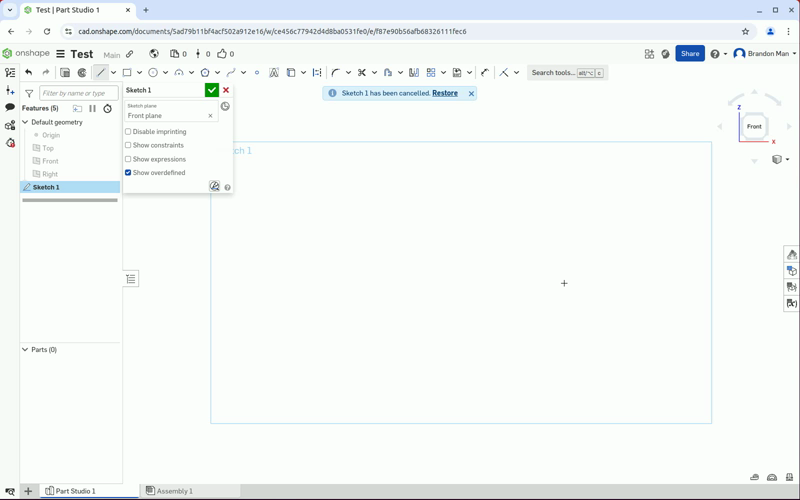
click(564, 282)
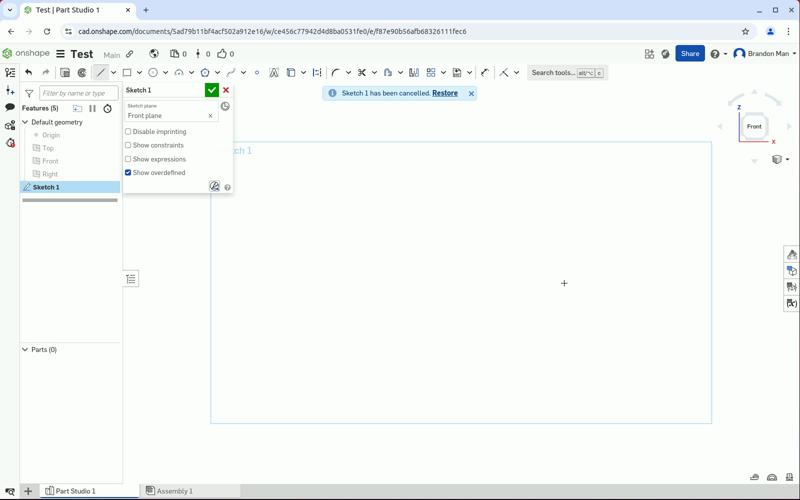
key_up(shift)
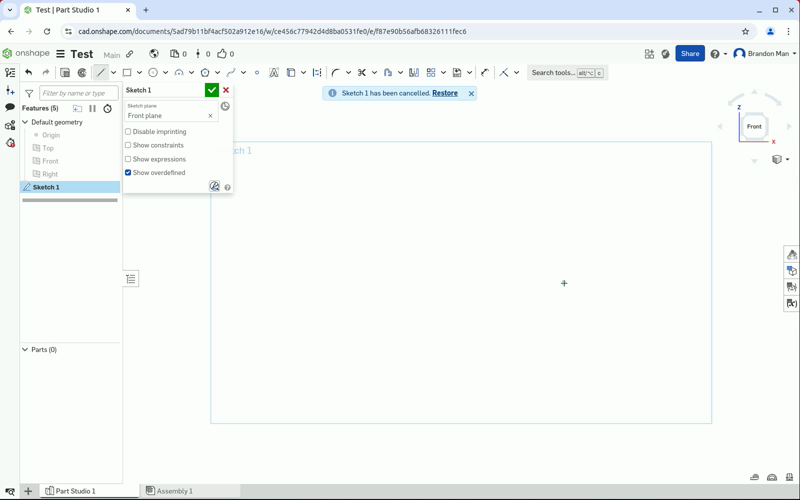
key_down(shift)
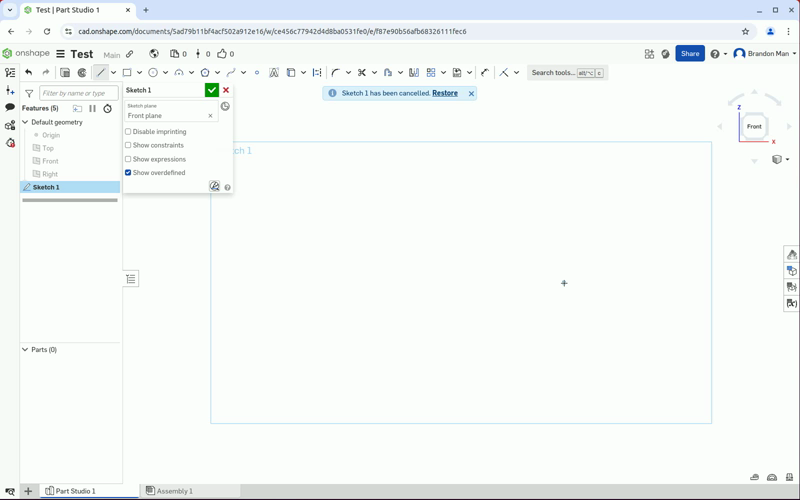
mouse_move(589, 282)
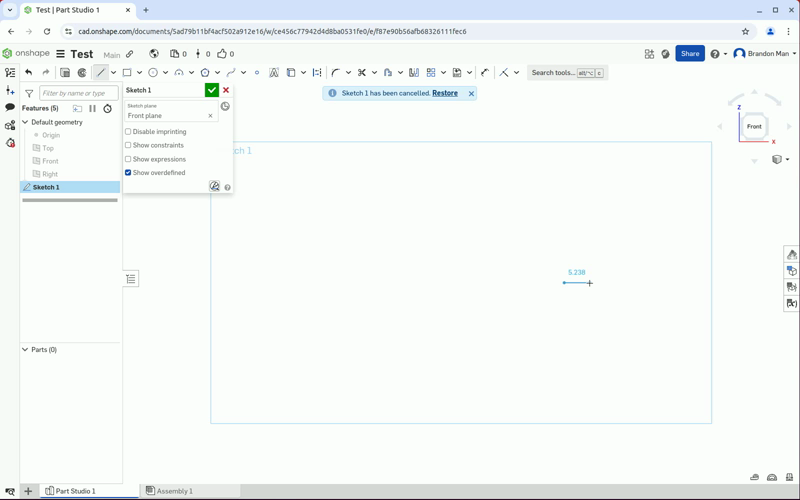
mouse_move(574, 282)
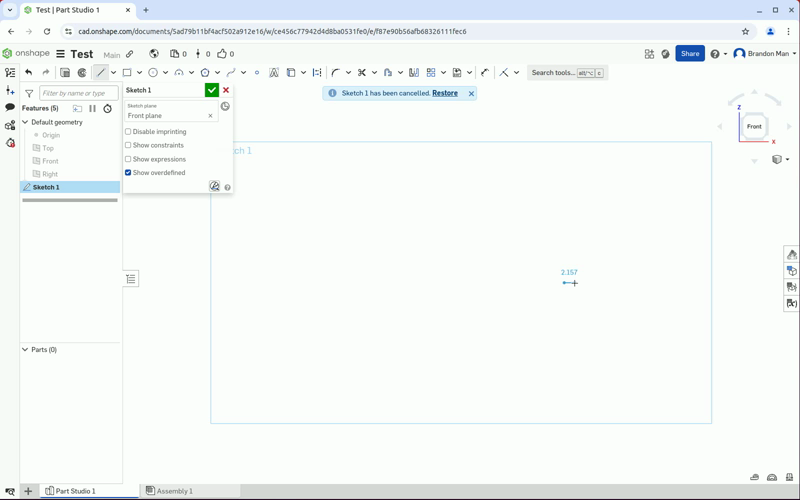
click(574, 282)
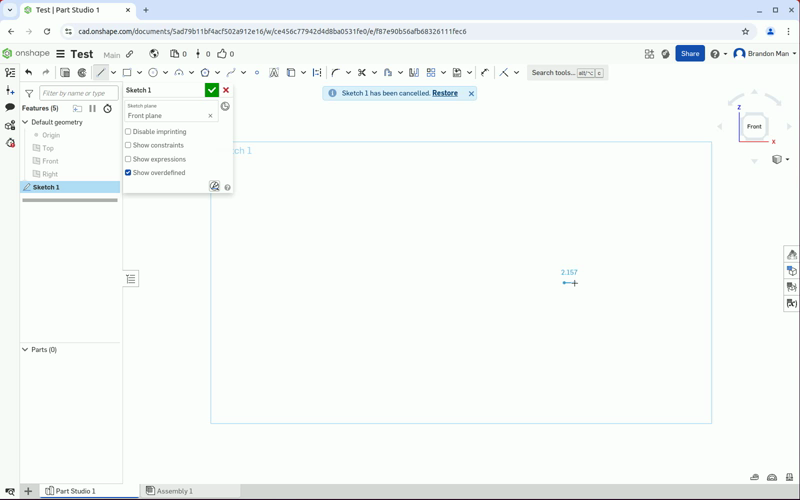
key_up(shift)
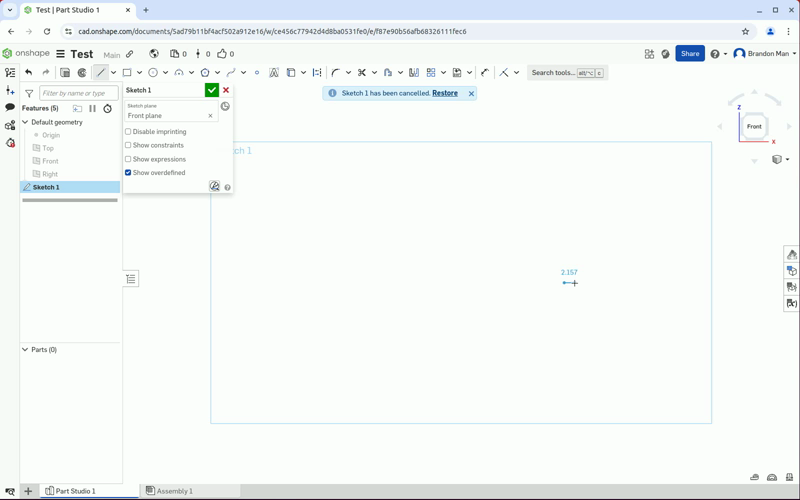
key_down(shift)
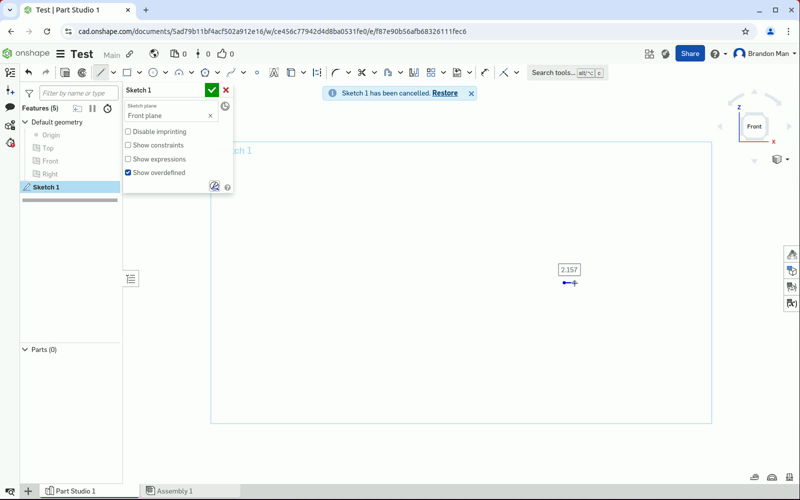
mouse_move(589, 282)
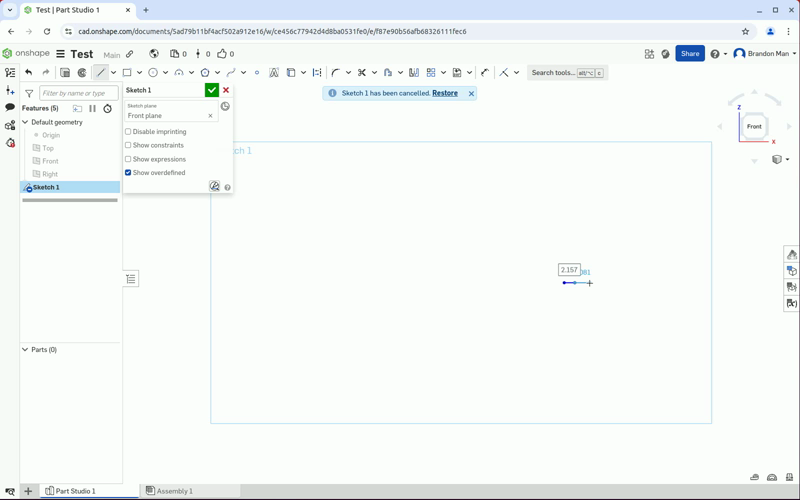
mouse_move(574, 279)
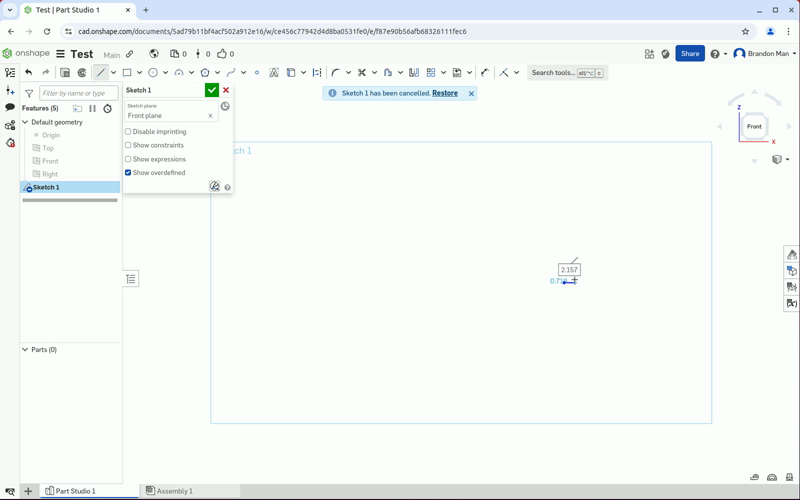
scroll(6)
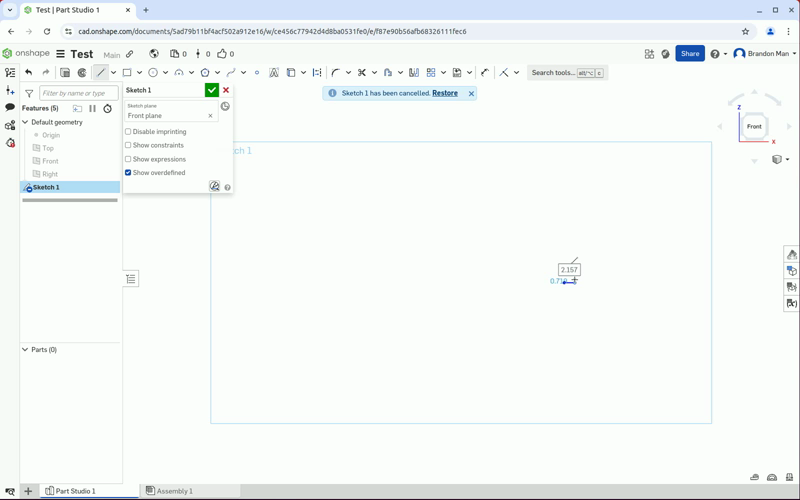
scroll(6)
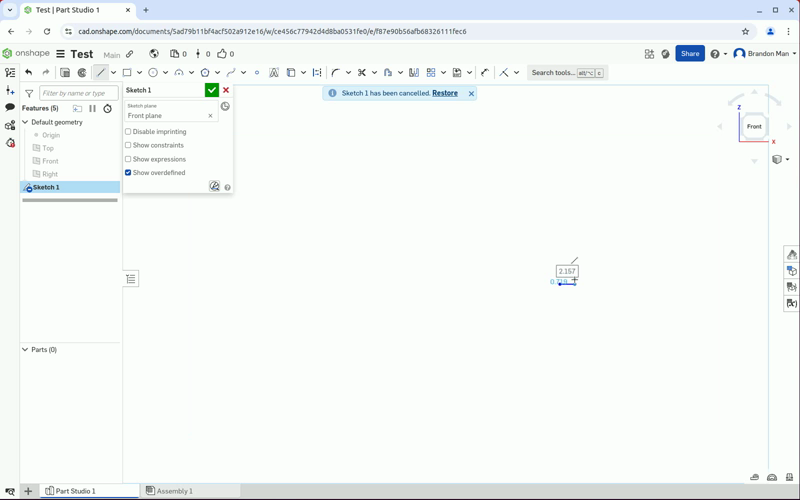
scroll(6)
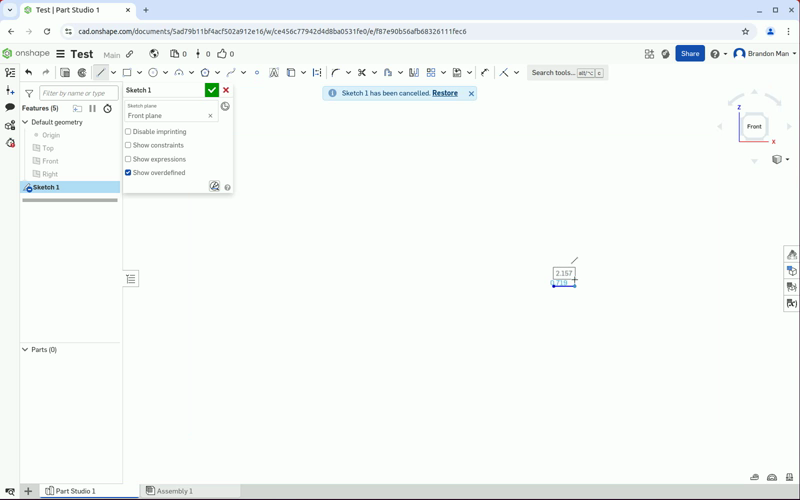
scroll(6)
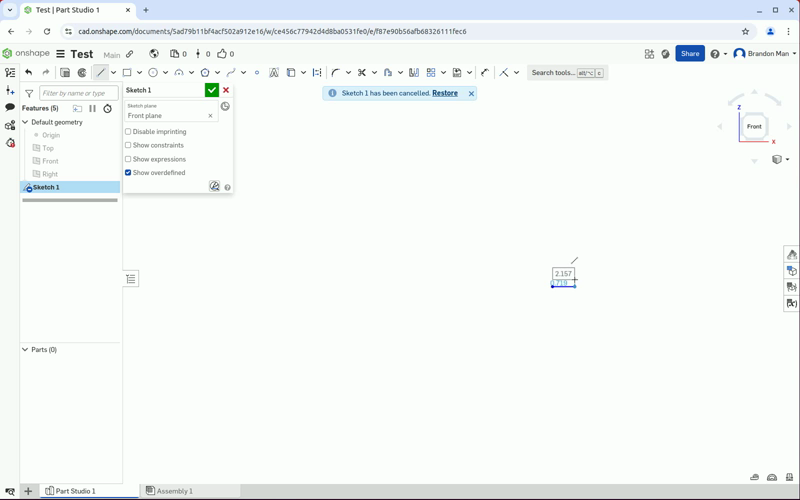
scroll(6)
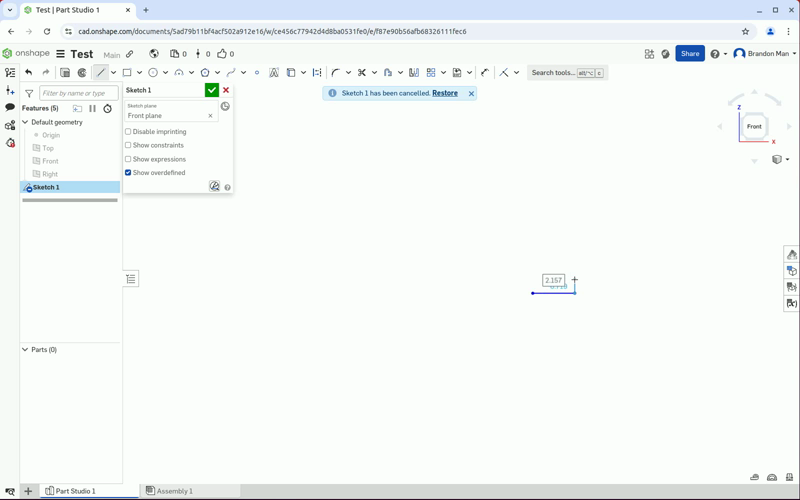
scroll(6)
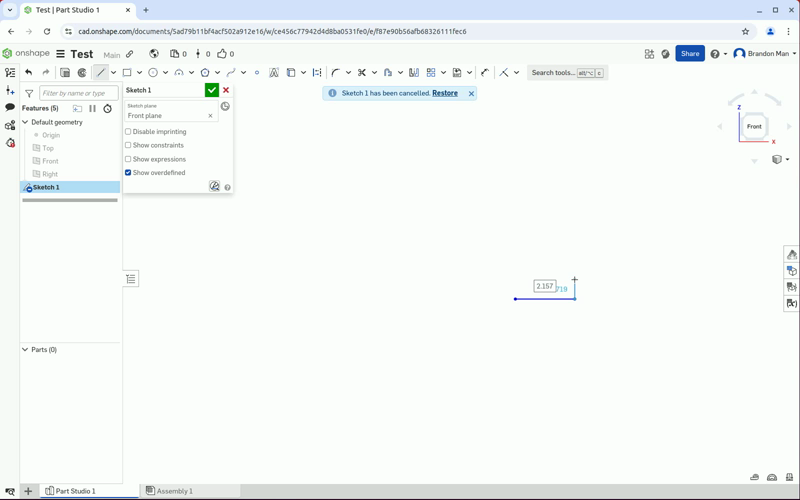
scroll(6)
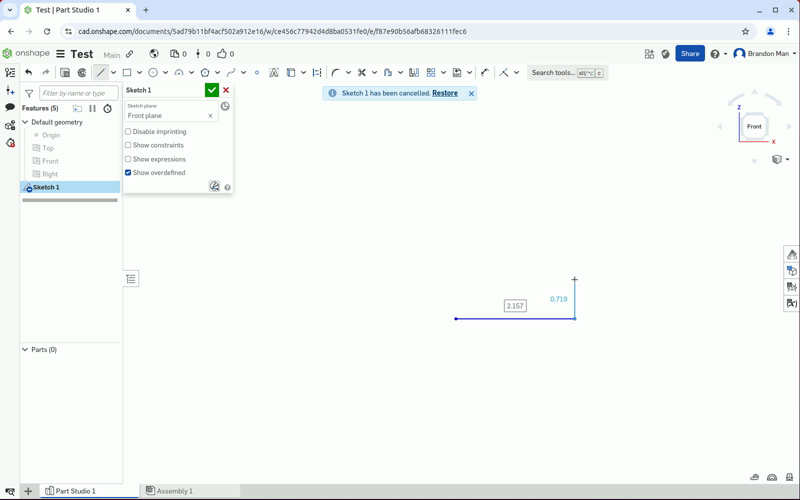
click(574, 279)
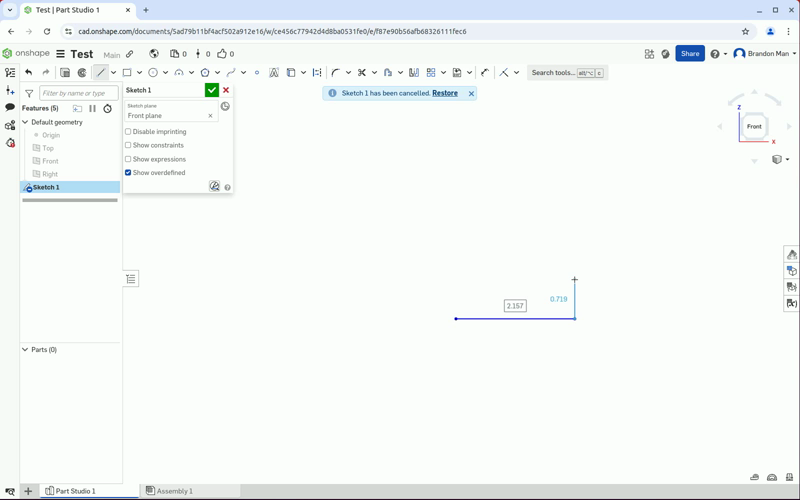
scroll(-6)
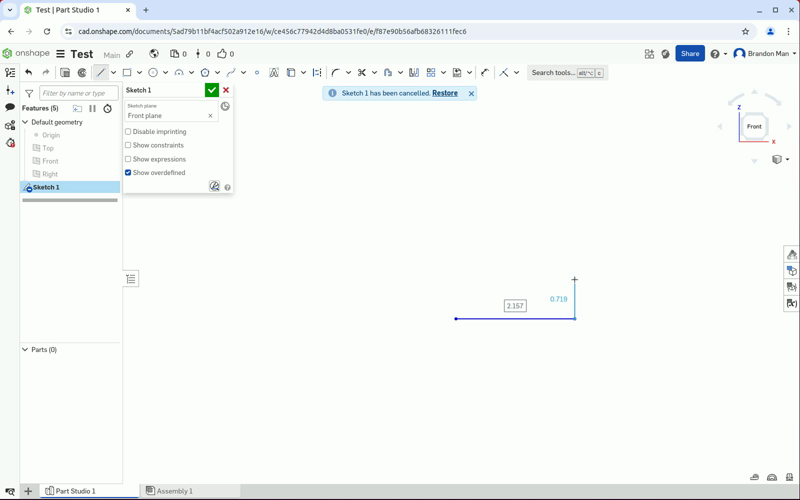
scroll(-6)
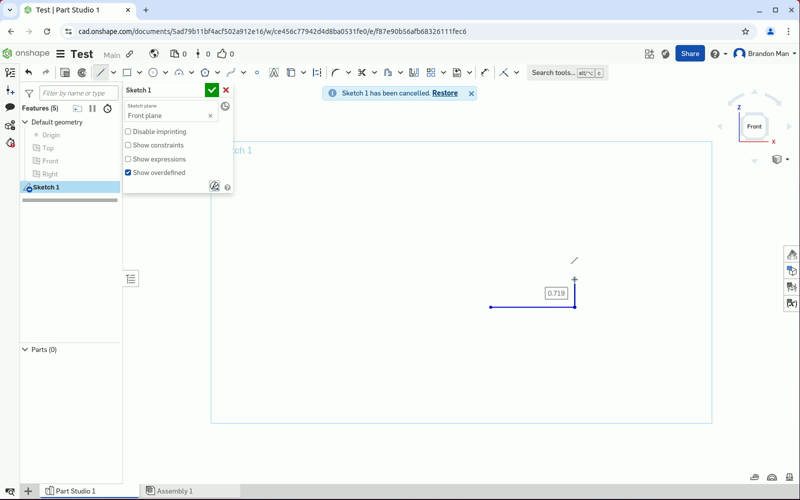
scroll(-6)
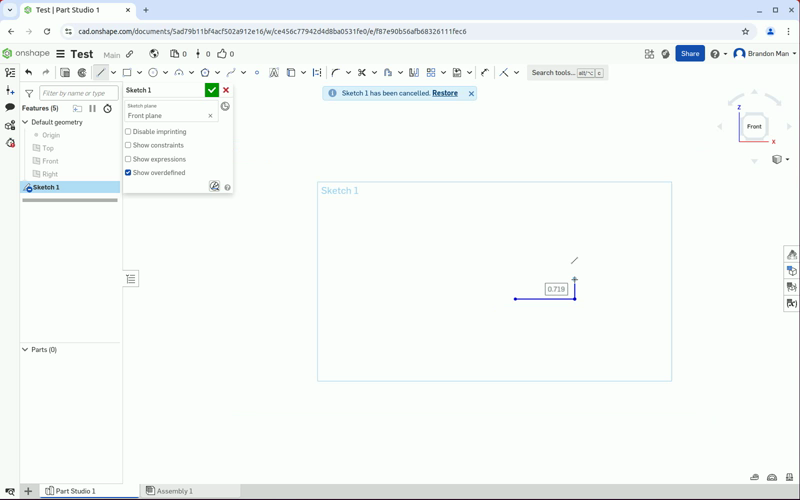
scroll(-6)
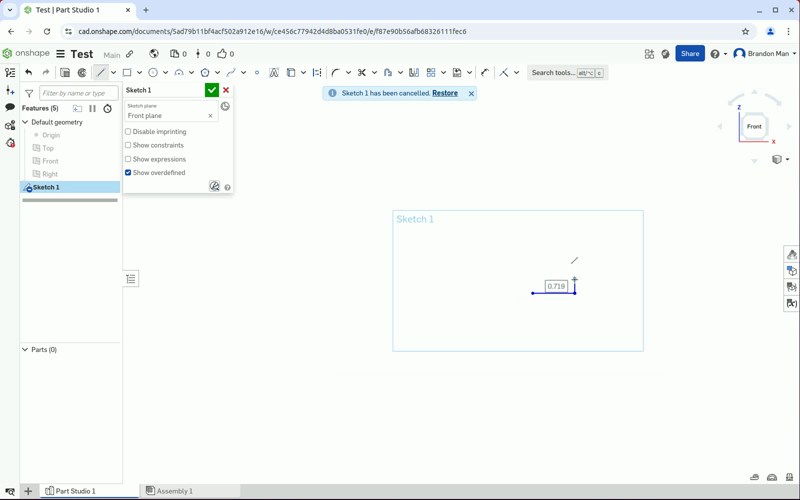
scroll(-6)
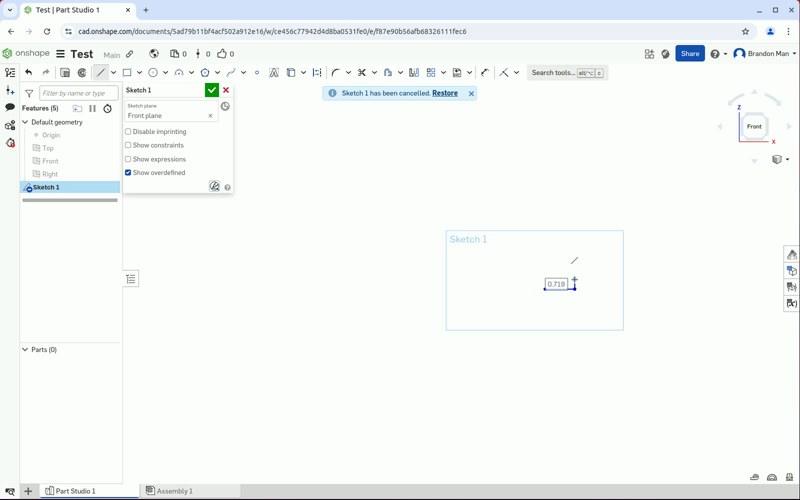
scroll(-6)
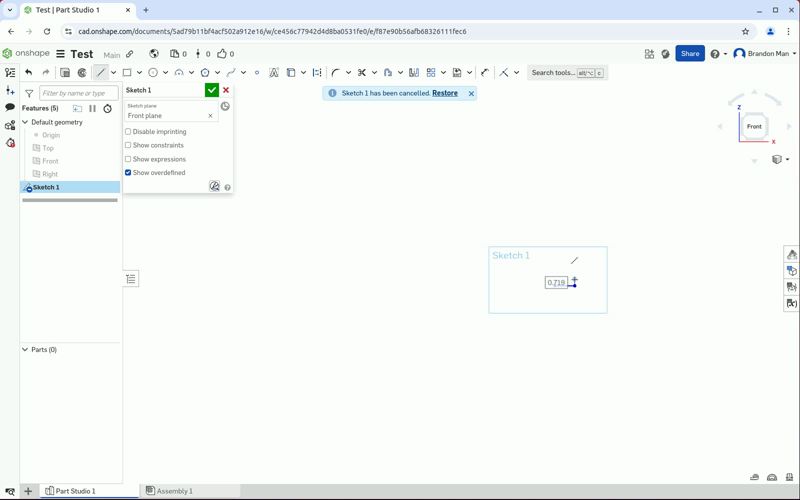
scroll(-6)
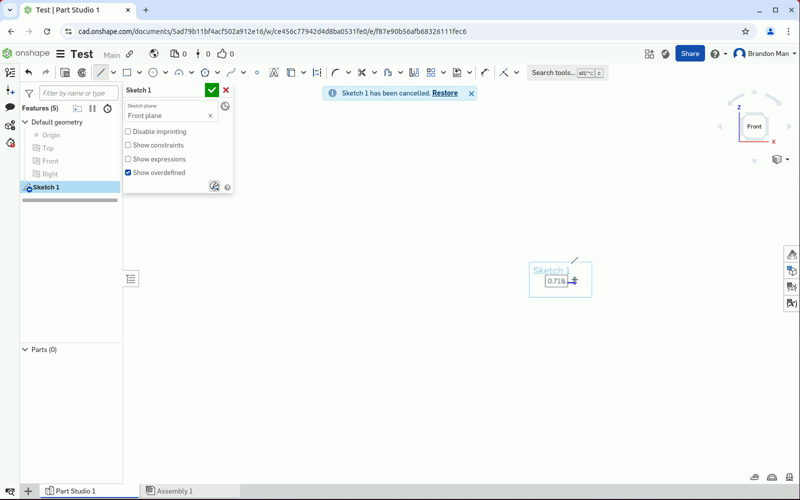
key_up(shift)
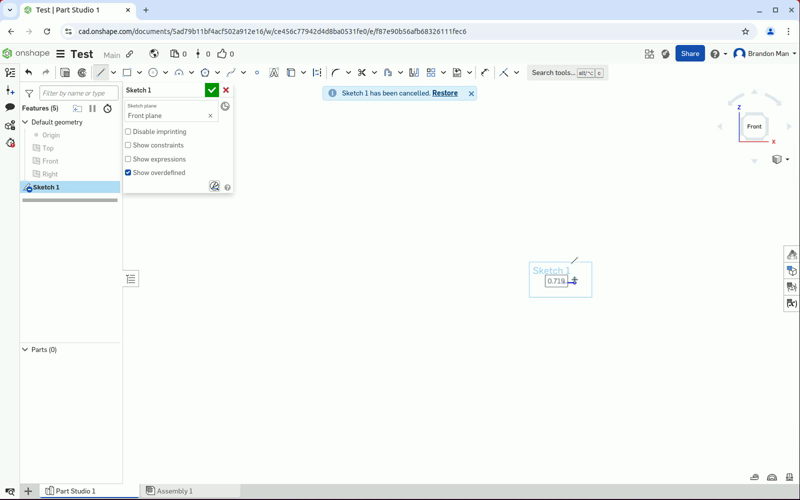
key_down(shift)
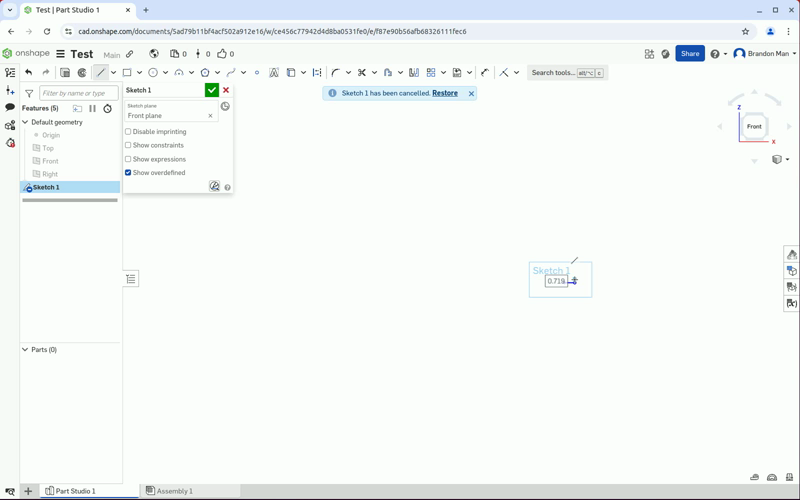
mouse_move(589, 279)
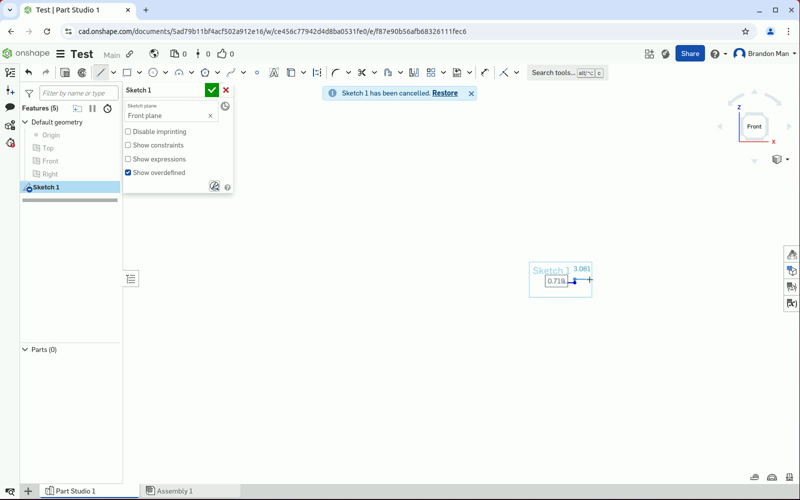
mouse_move(571, 279)
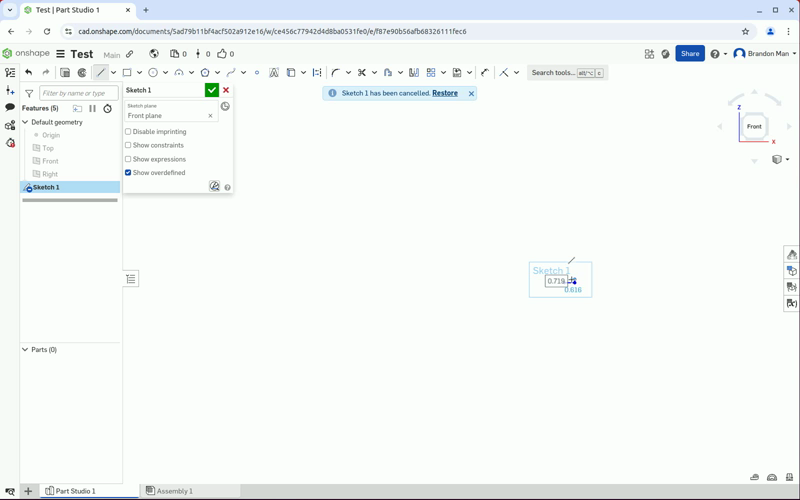
scroll(6)
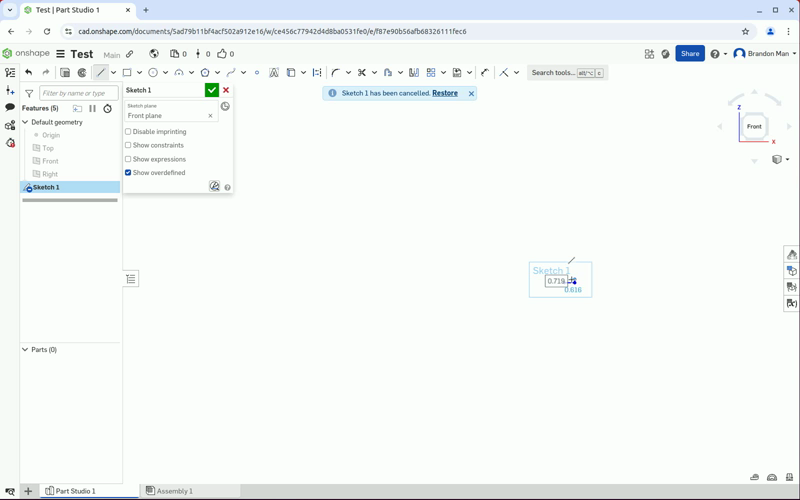
scroll(6)
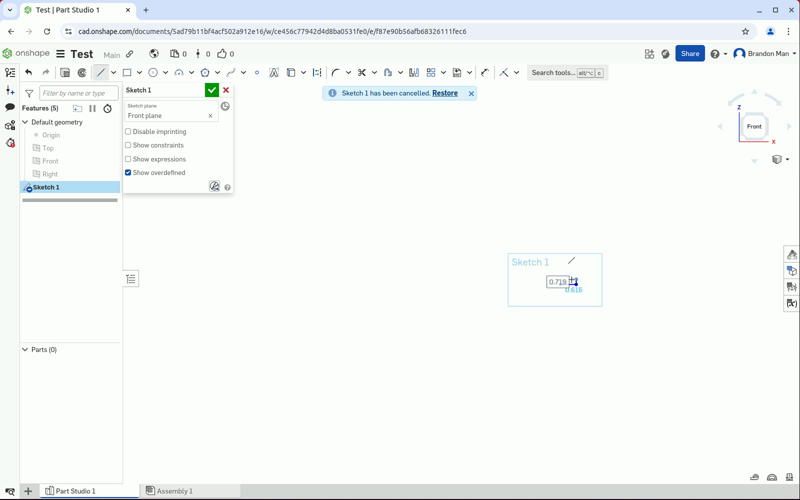
scroll(6)
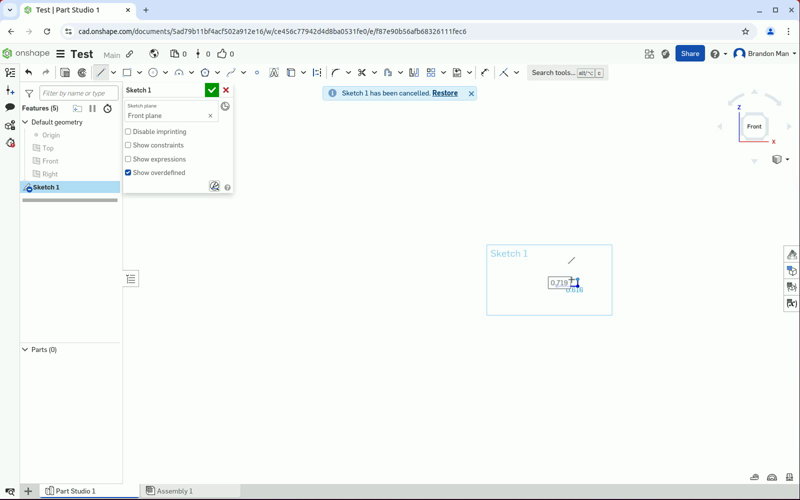
scroll(6)
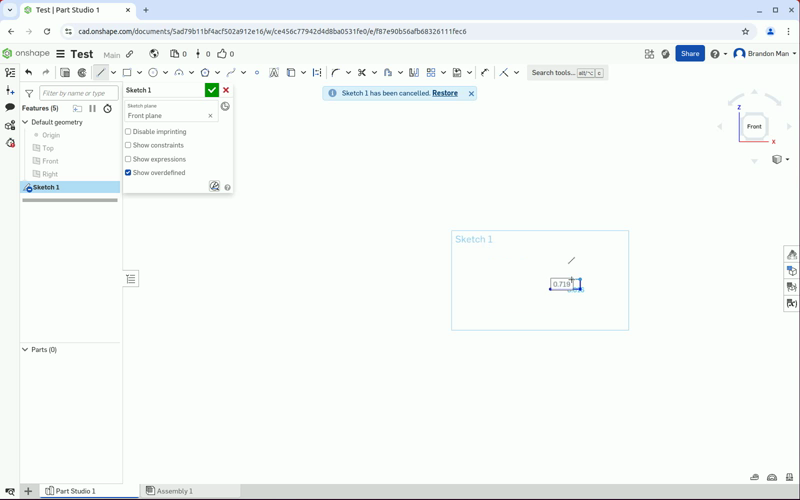
scroll(6)
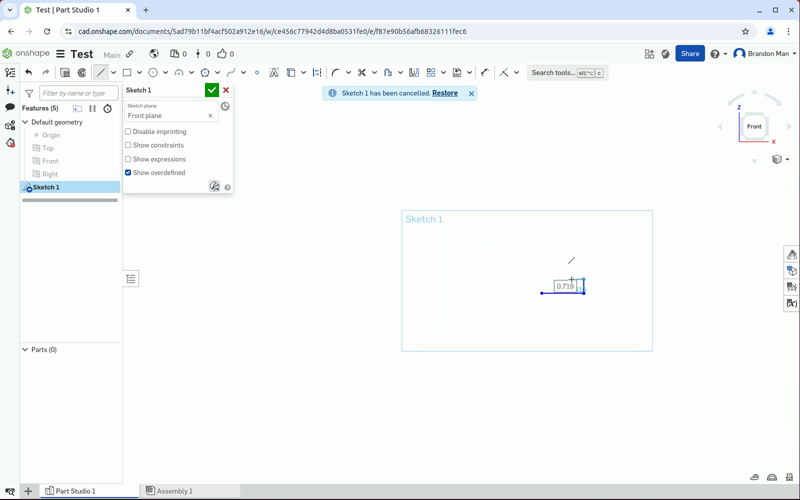
scroll(6)
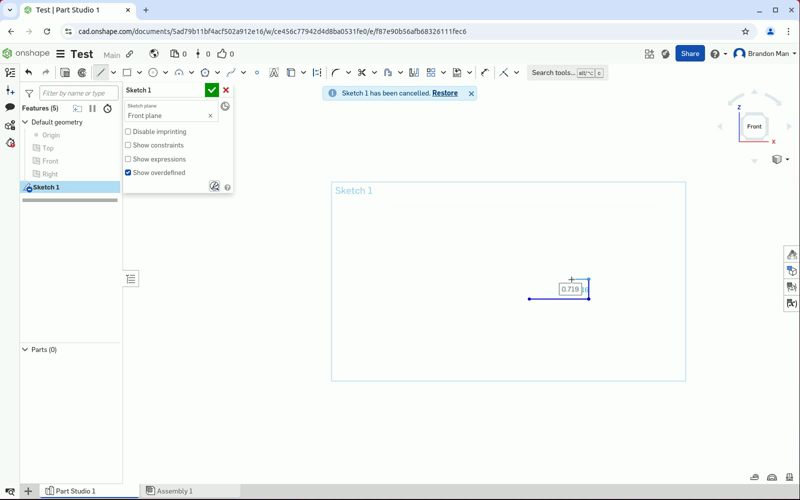
scroll(6)
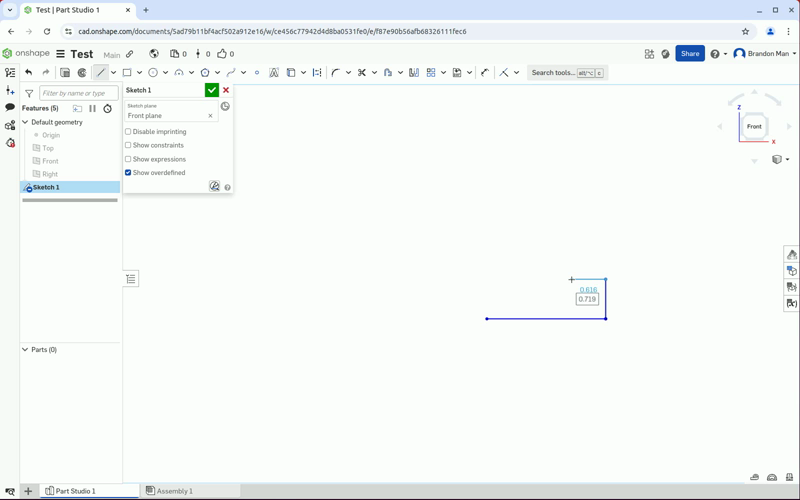
click(571, 279)
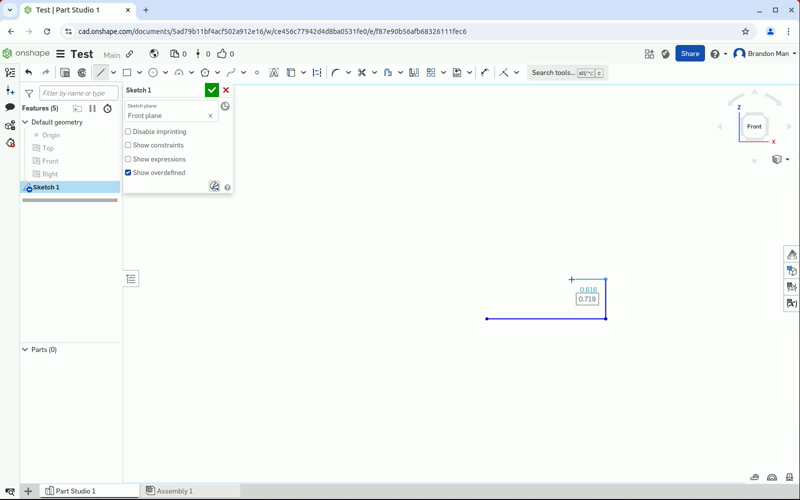
scroll(-6)
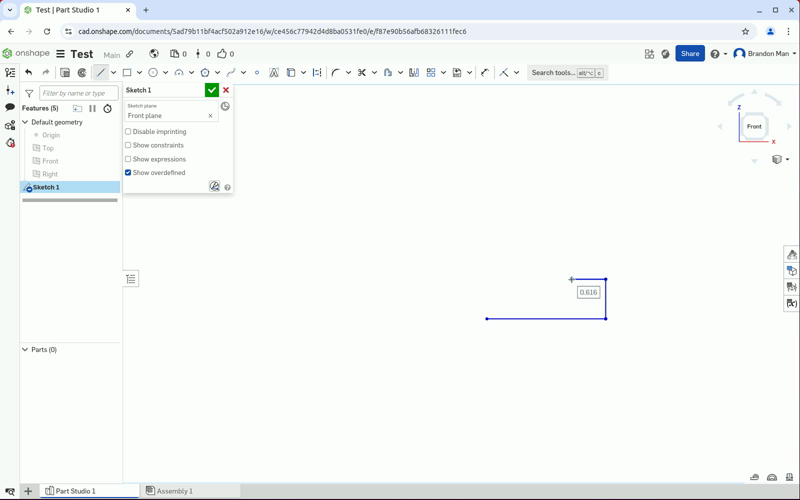
scroll(-6)
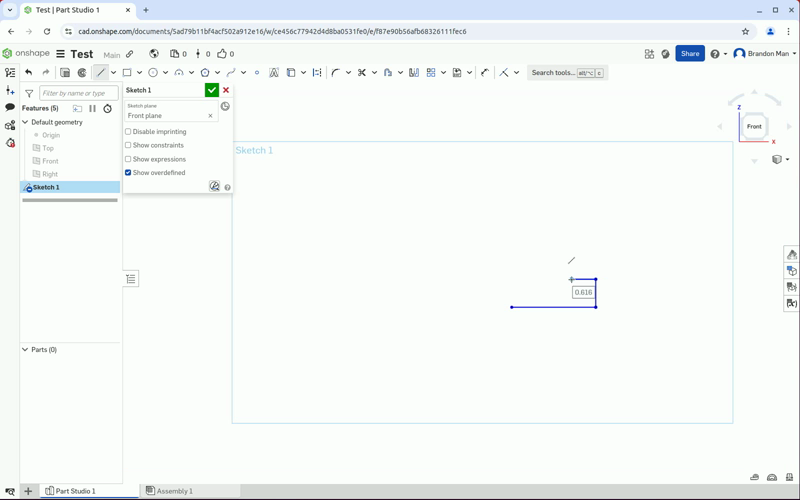
scroll(-6)
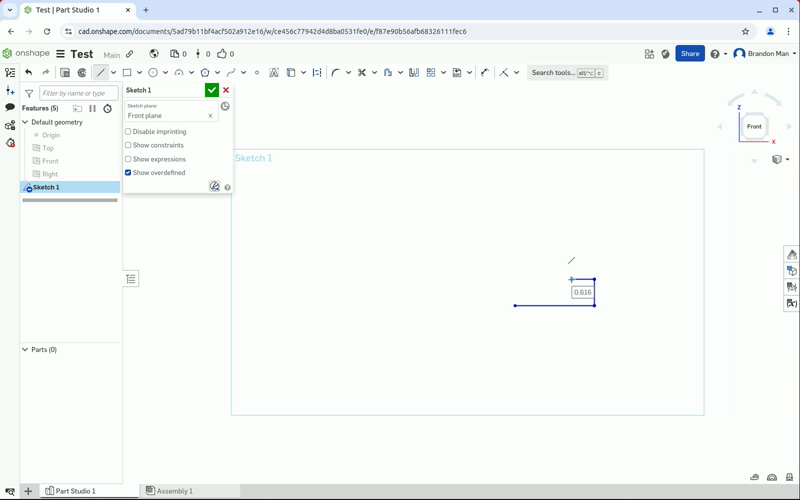
scroll(-6)
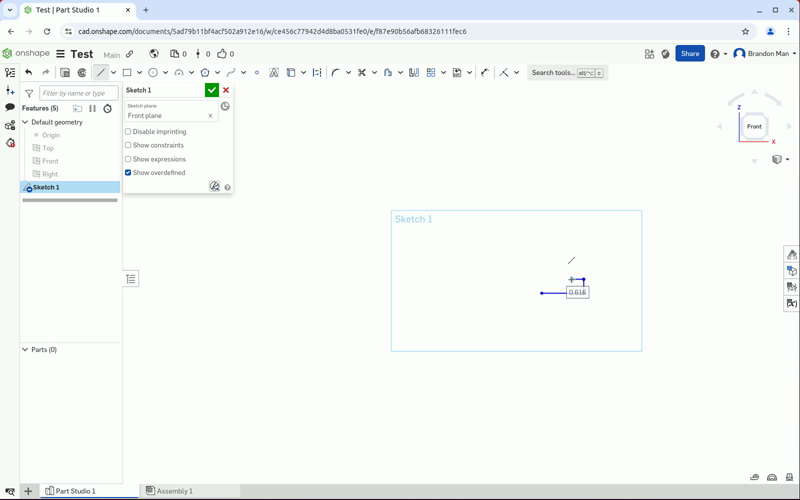
scroll(-6)
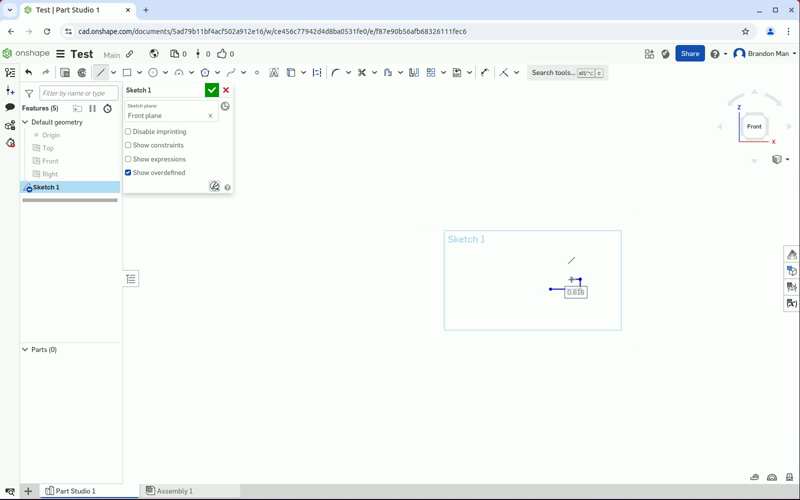
scroll(-6)
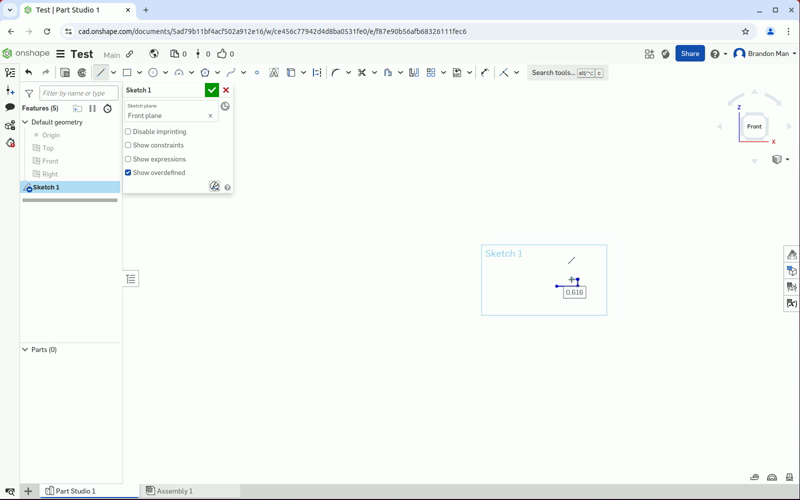
scroll(-6)
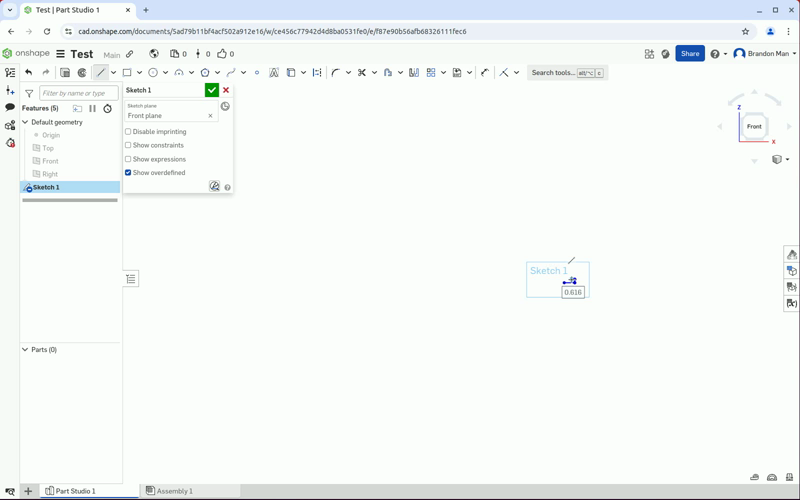
key_up(shift)
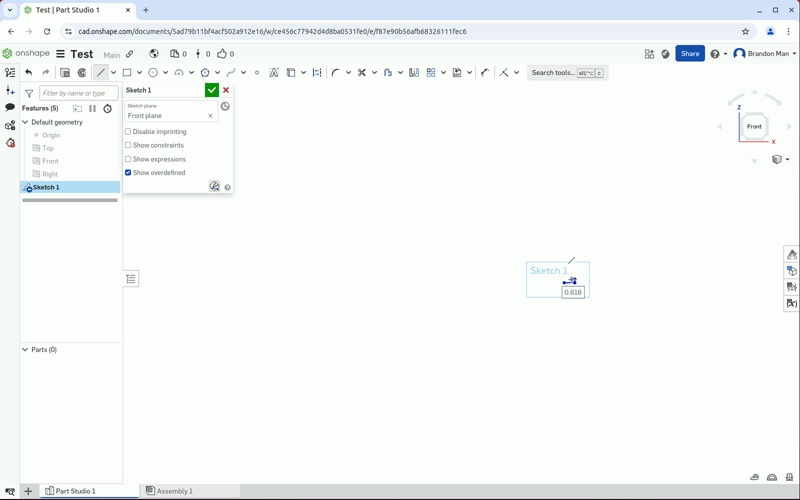
key_down(shift)
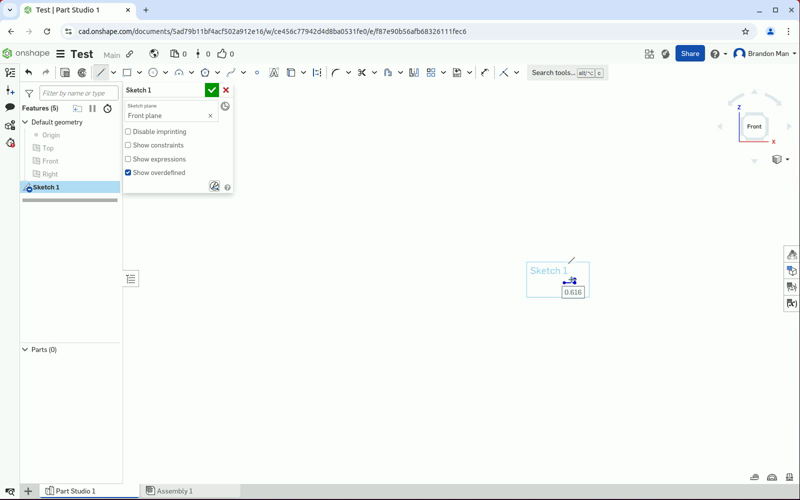
mouse_move(589, 279)
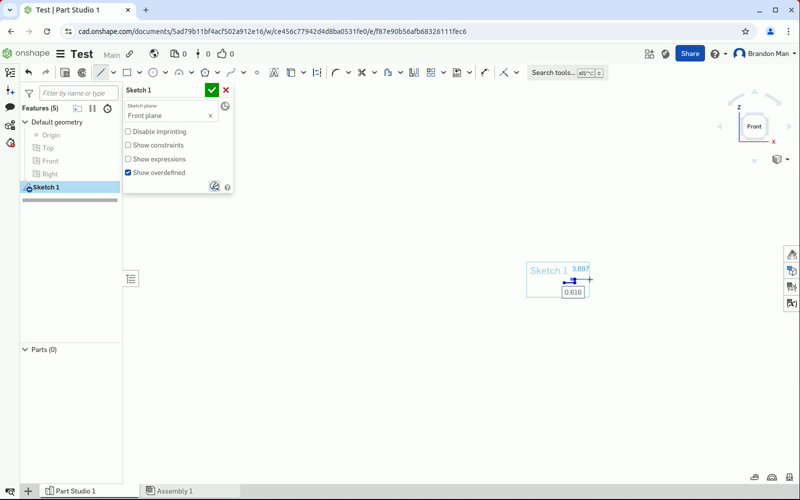
mouse_move(571, 270)
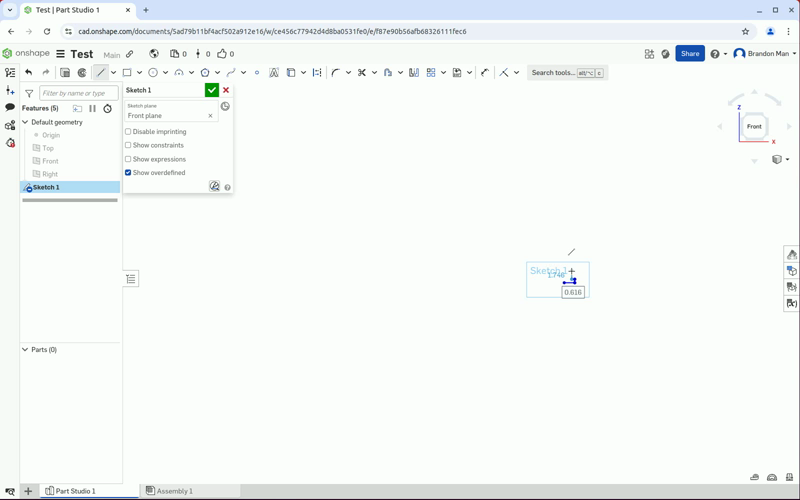
click(571, 270)
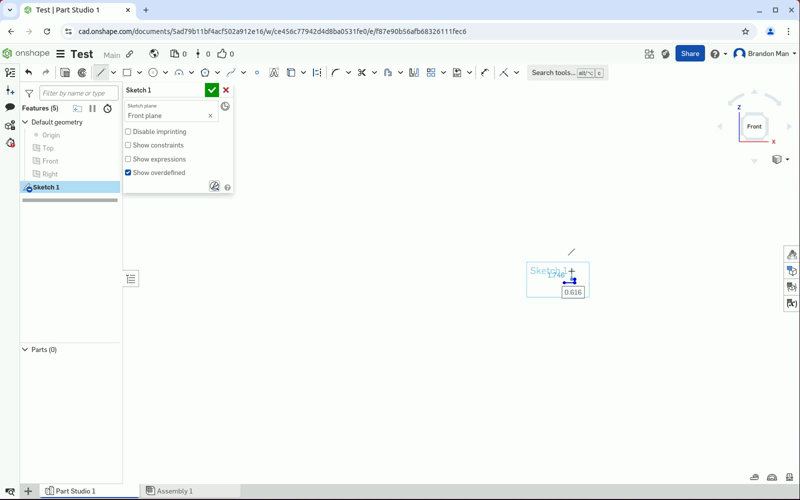
key_up(shift)
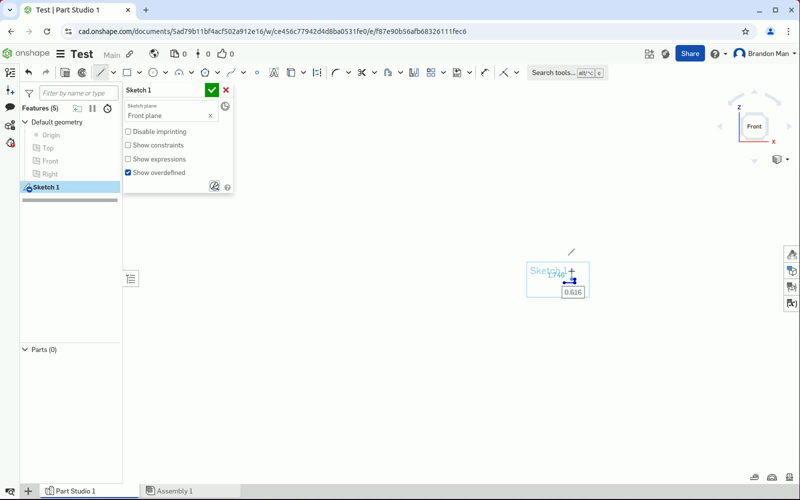
key_down(shift)
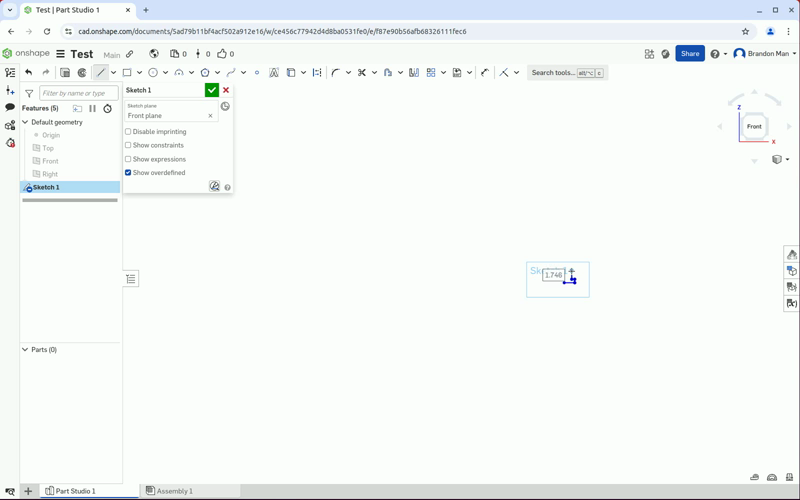
mouse_move(589, 270)
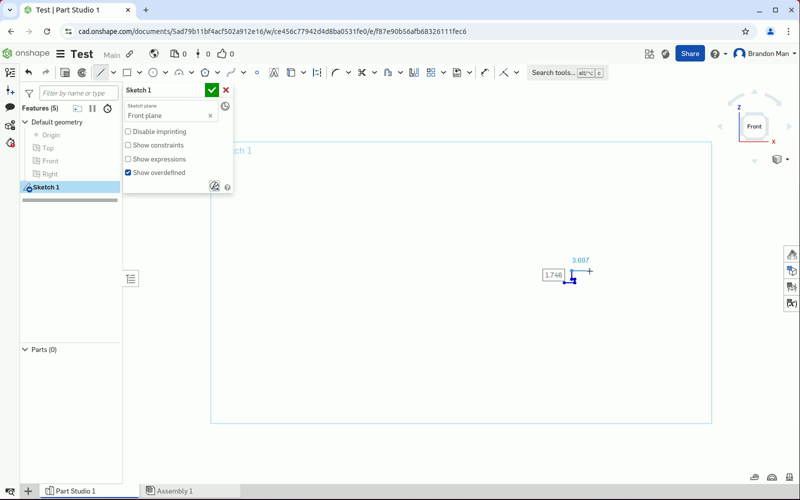
mouse_move(574, 270)
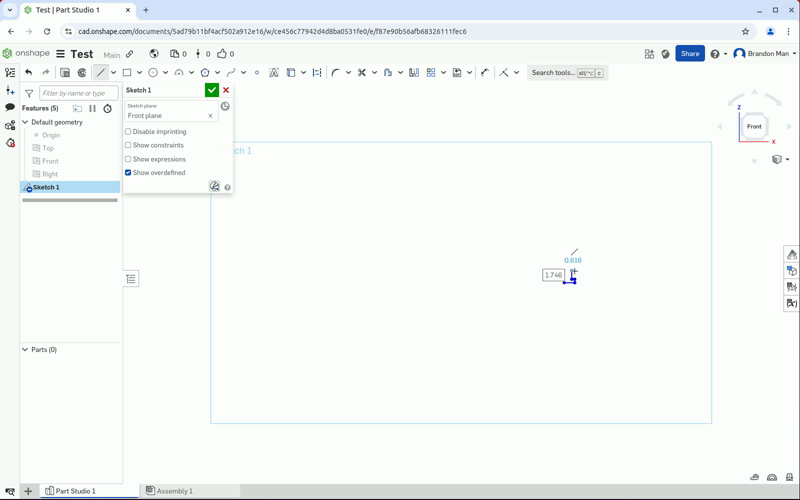
scroll(6)
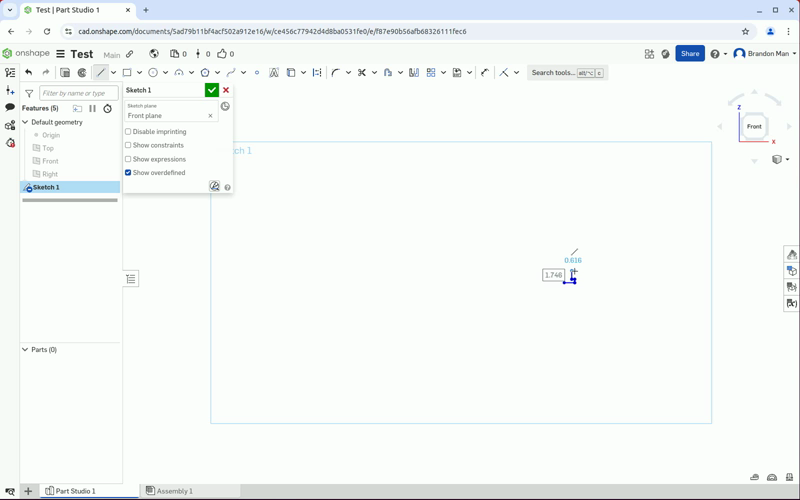
scroll(6)
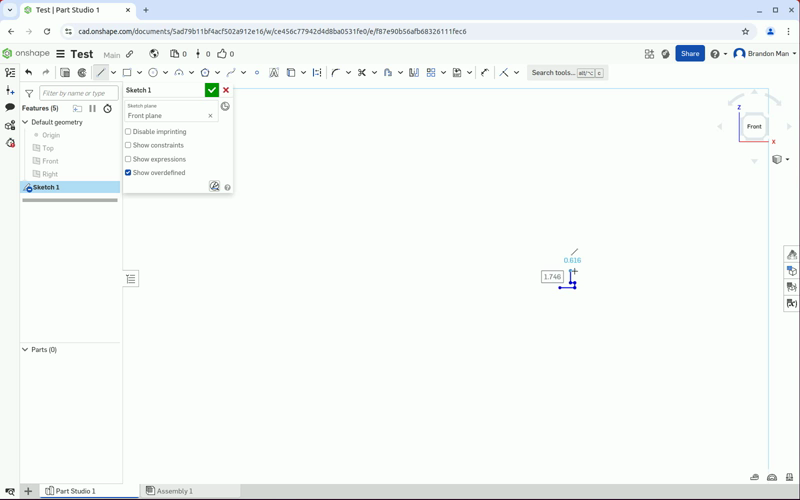
scroll(6)
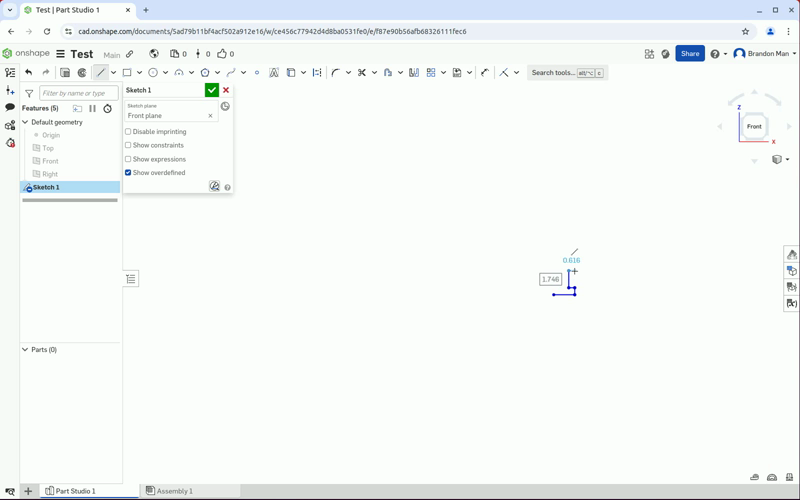
scroll(6)
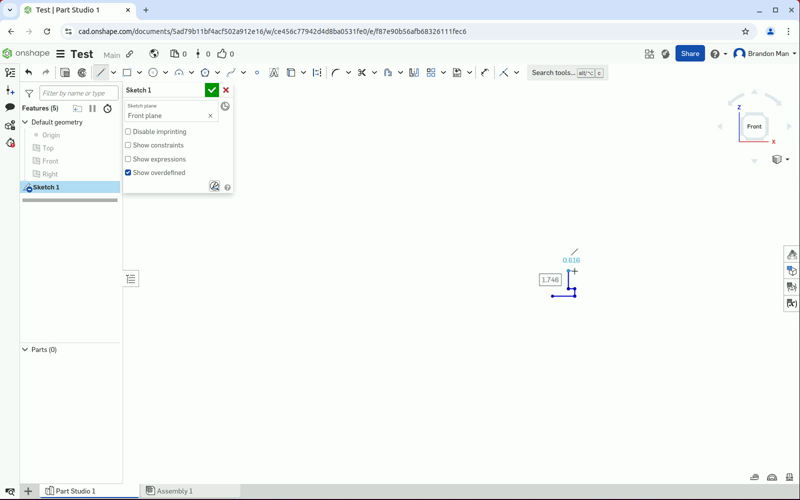
scroll(6)
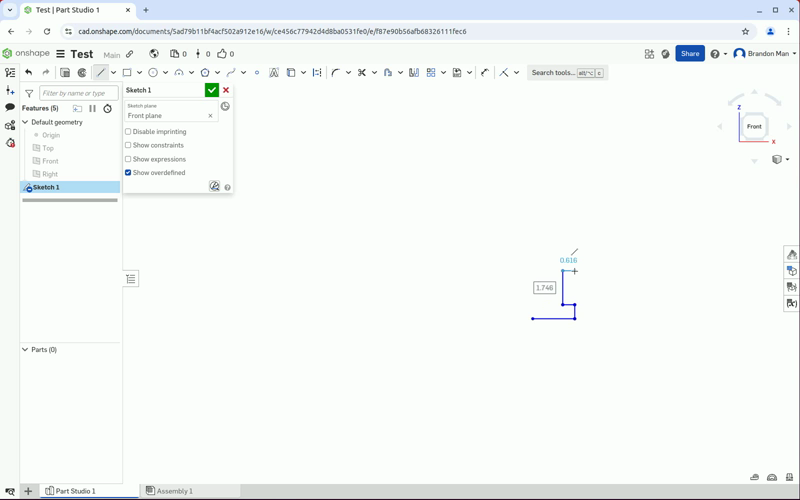
scroll(6)
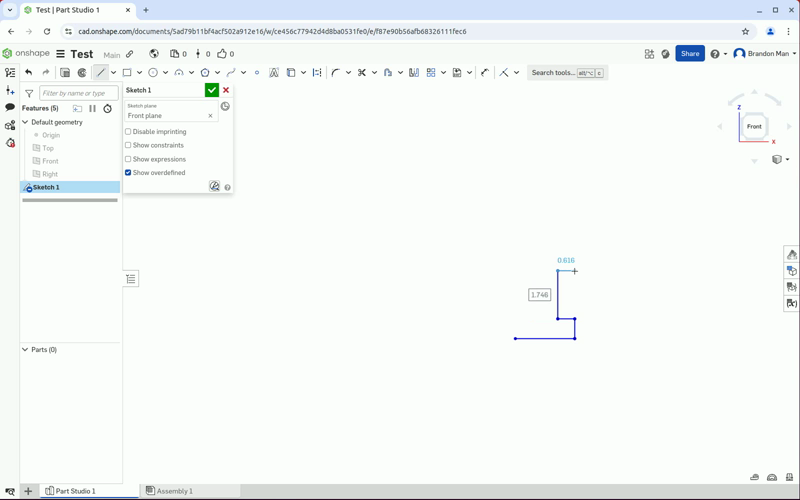
scroll(6)
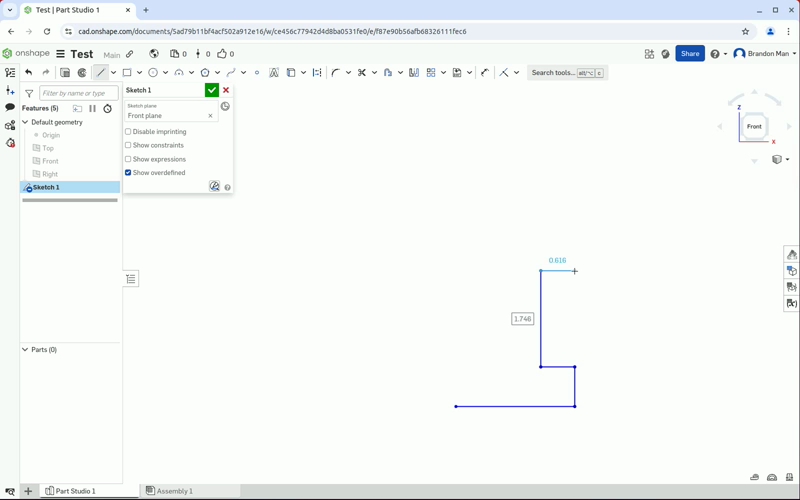
click(574, 270)
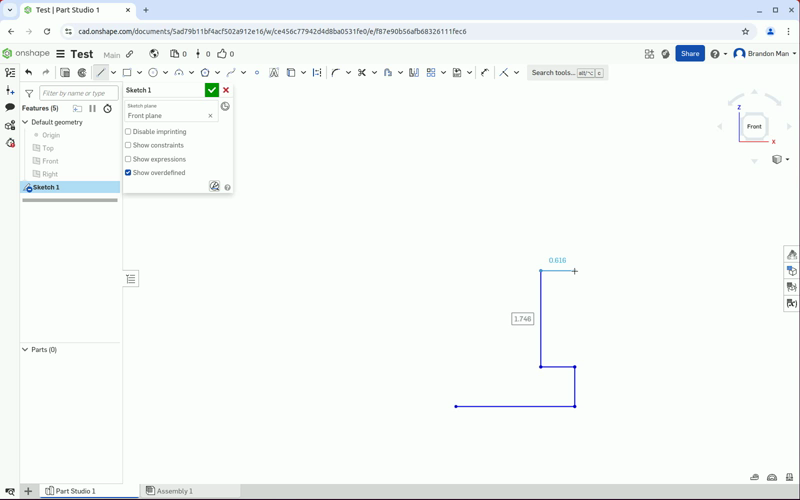
scroll(-6)
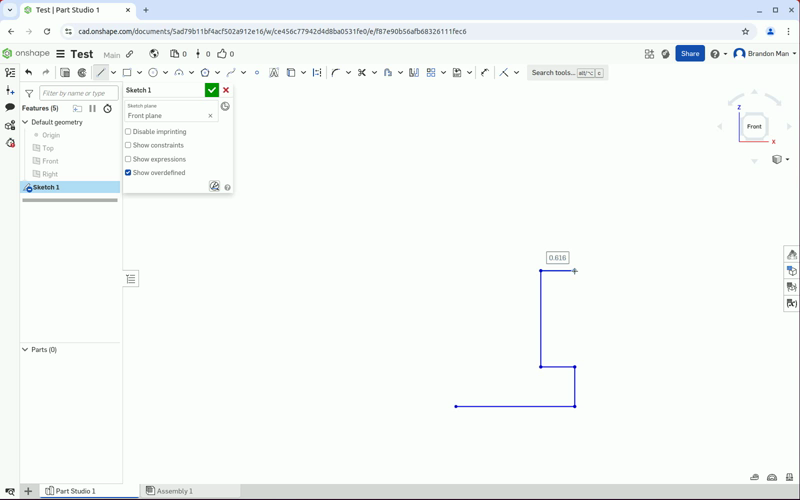
scroll(-6)
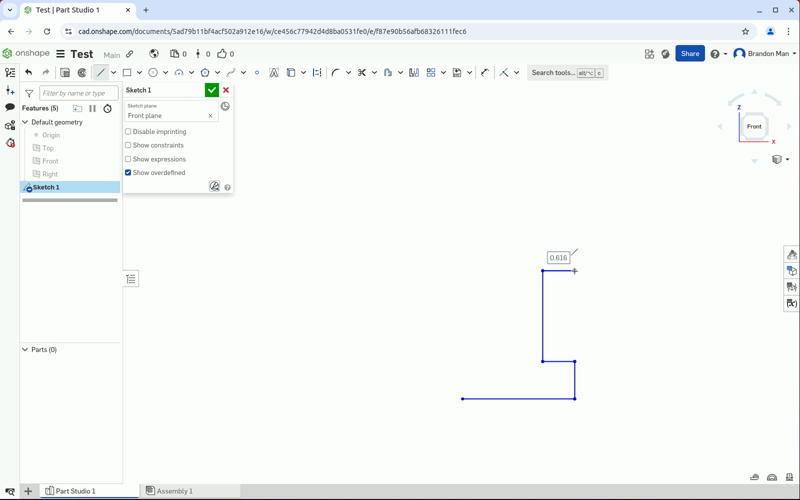
scroll(-6)
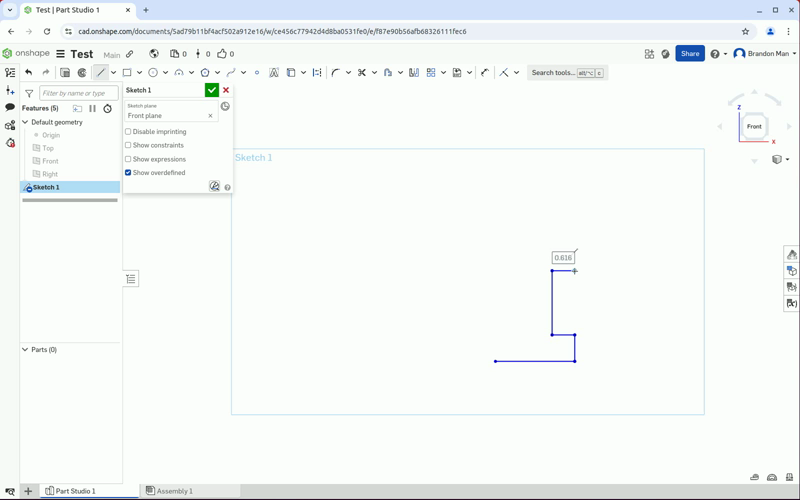
scroll(-6)
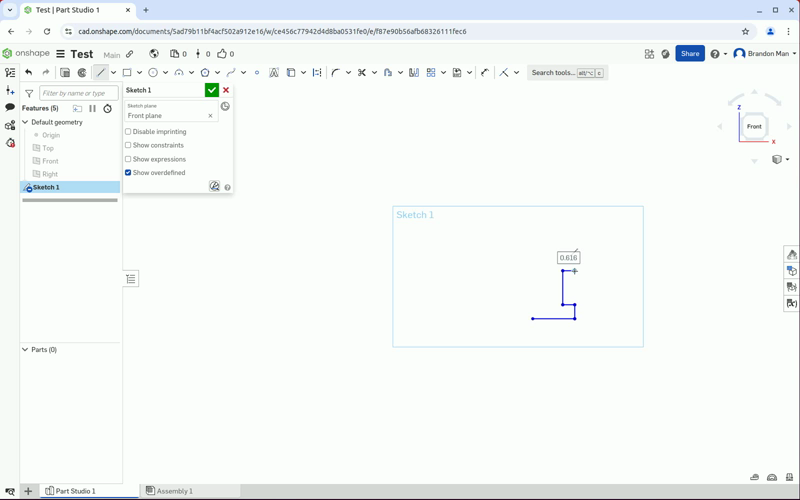
scroll(-6)
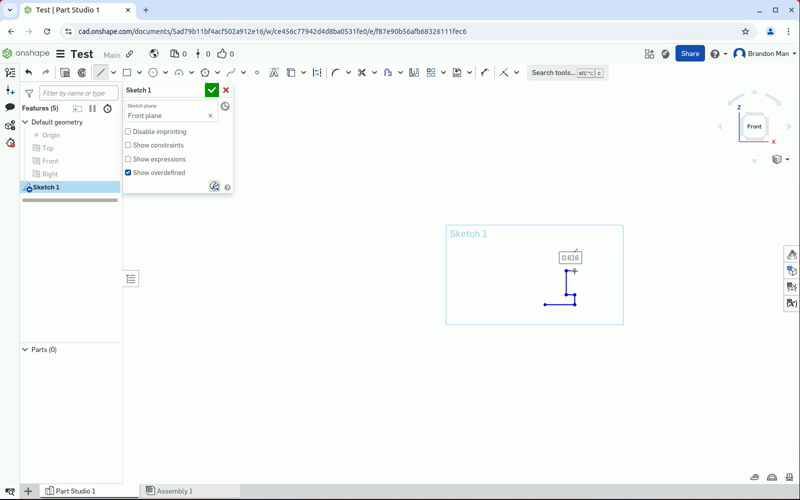
scroll(-6)
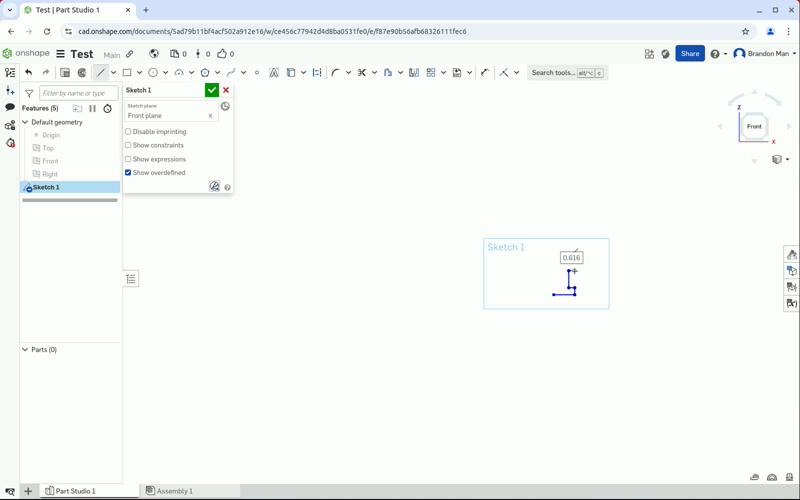
scroll(-6)
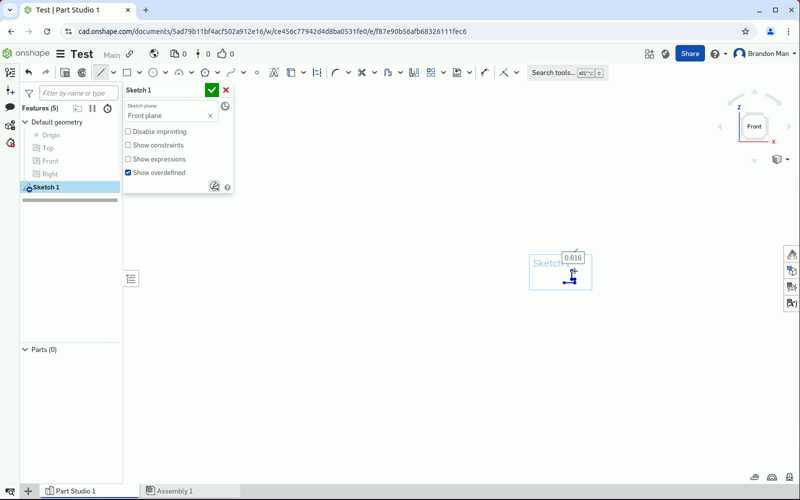
key_up(shift)
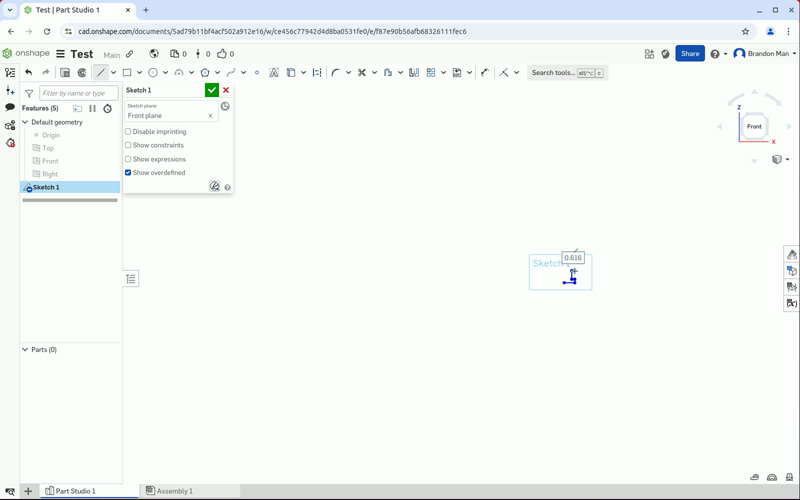
key_down(shift)
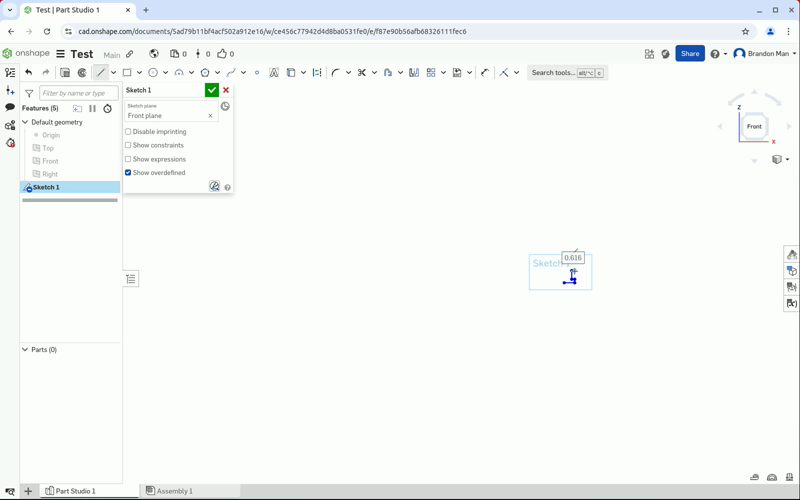
mouse_move(589, 270)
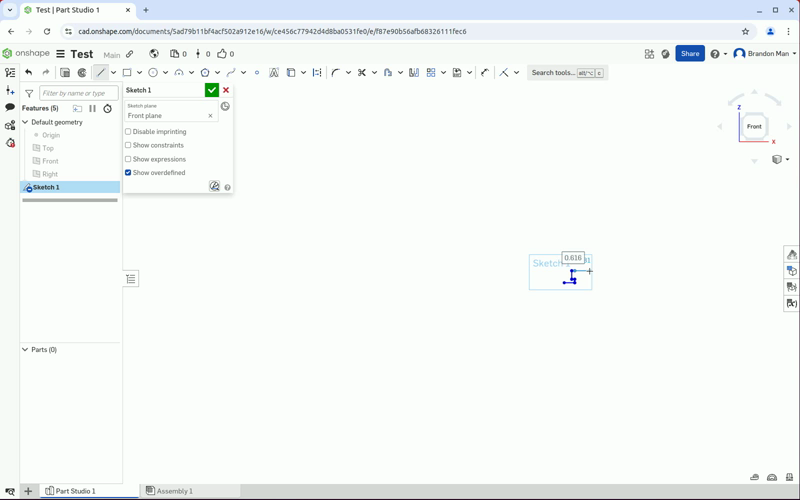
mouse_move(574, 266)
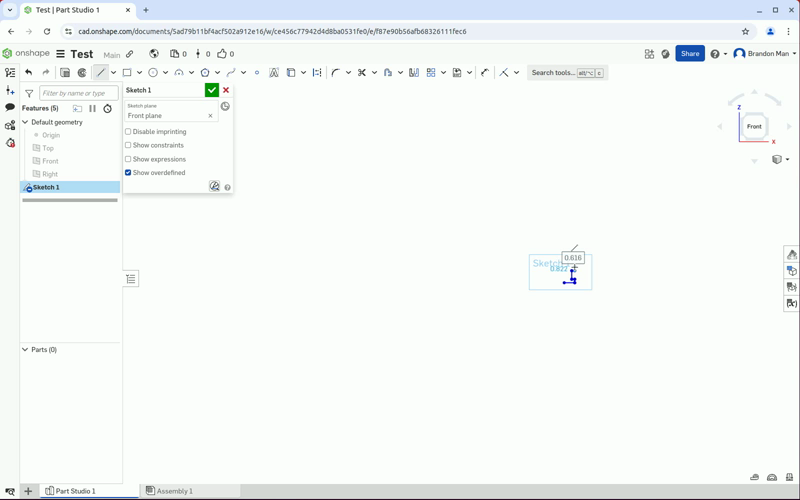
scroll(6)
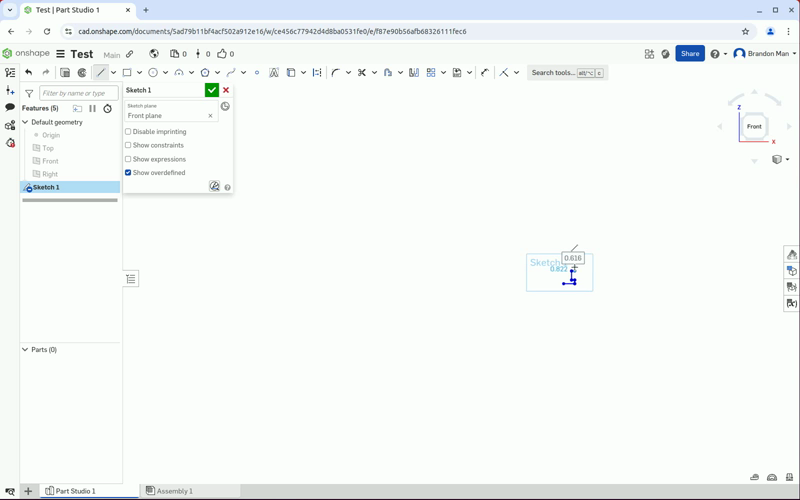
scroll(6)
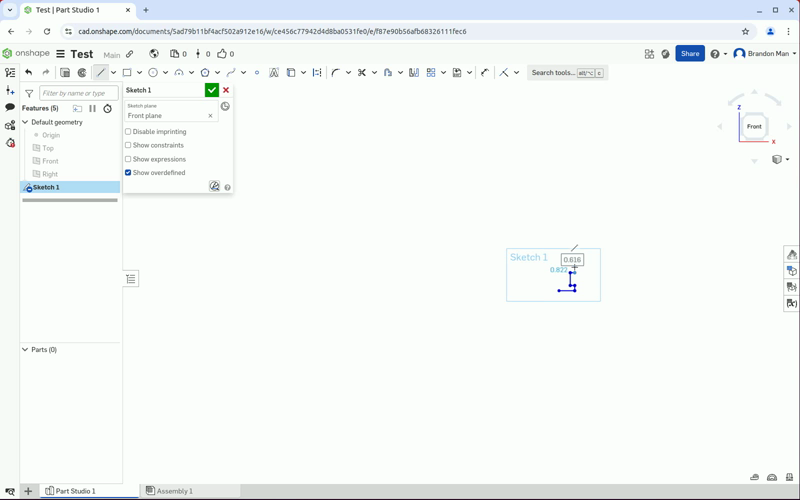
scroll(6)
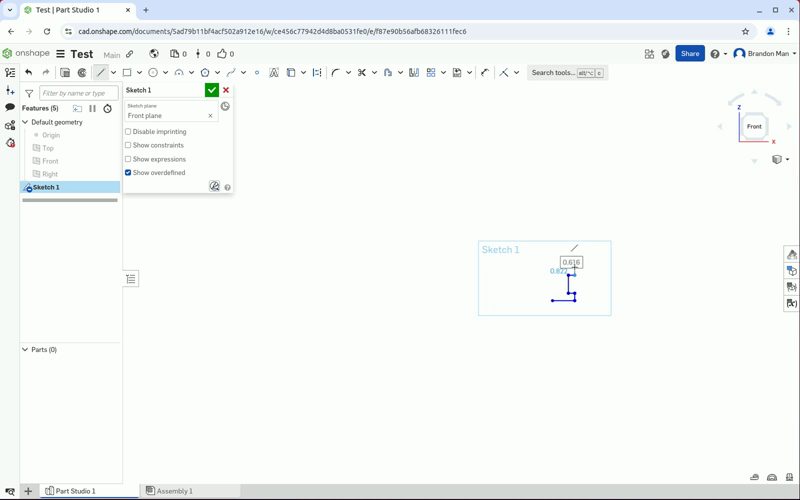
scroll(6)
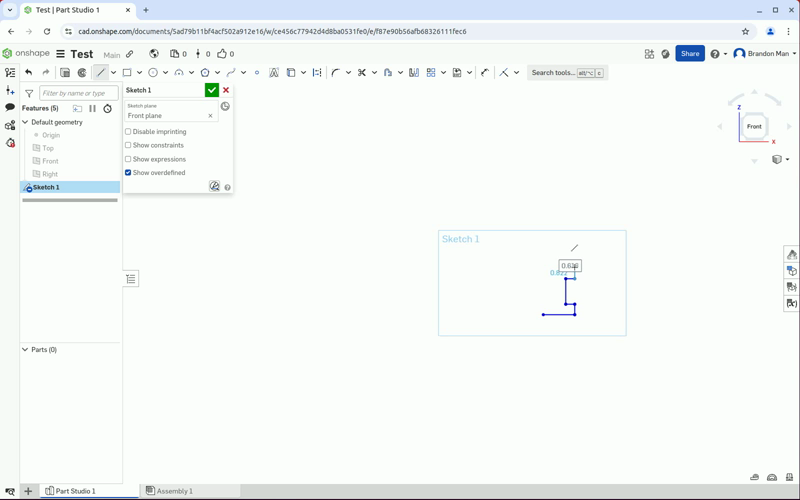
scroll(6)
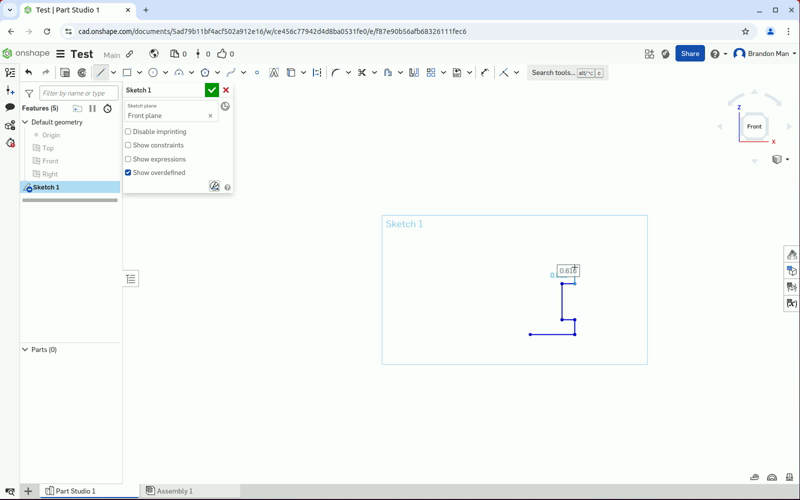
scroll(6)
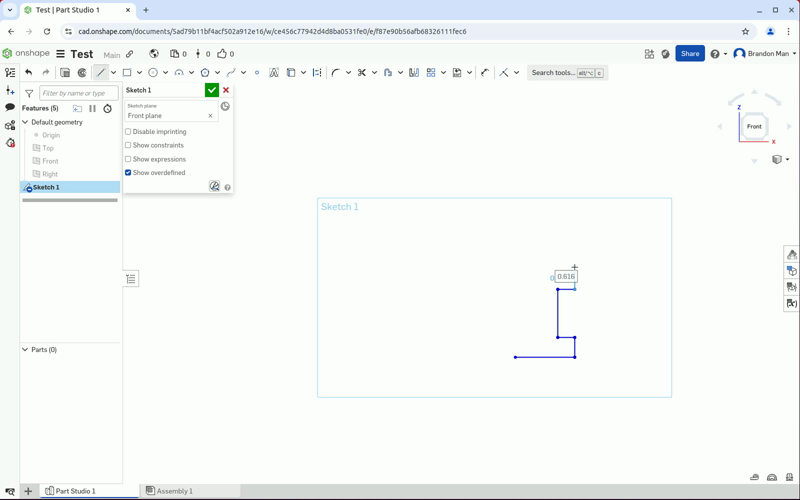
scroll(6)
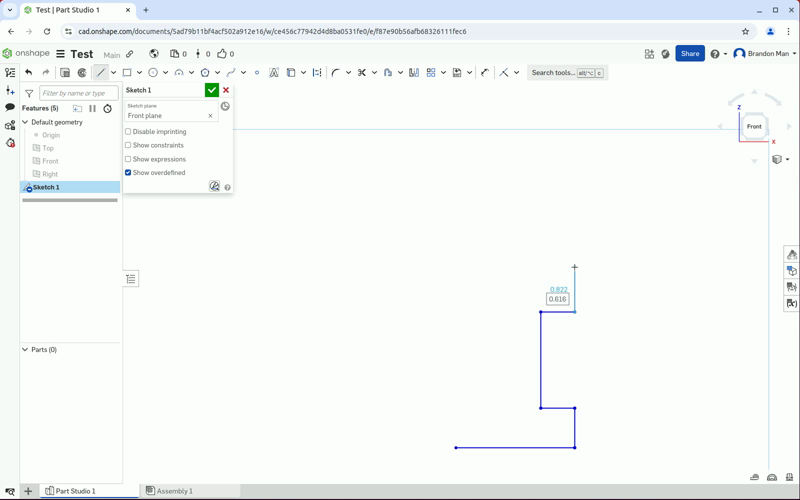
click(574, 266)
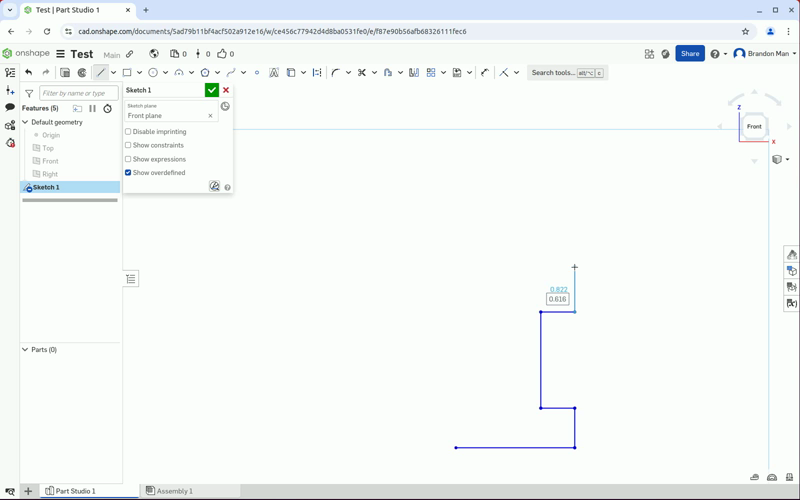
scroll(-6)
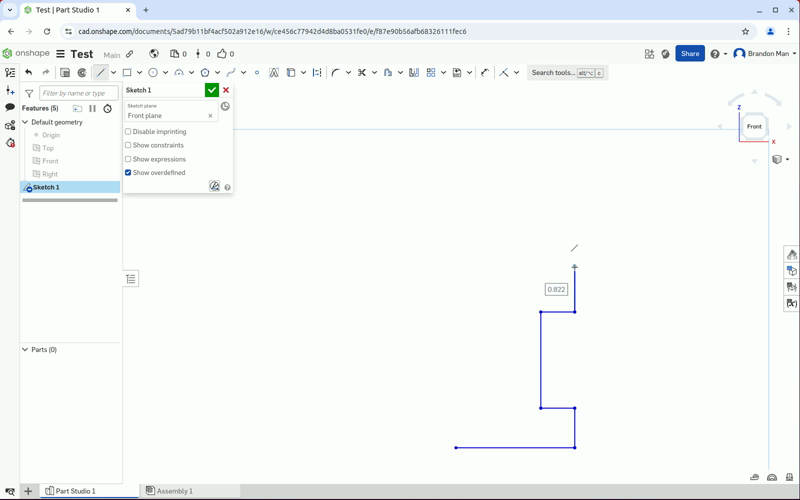
scroll(-6)
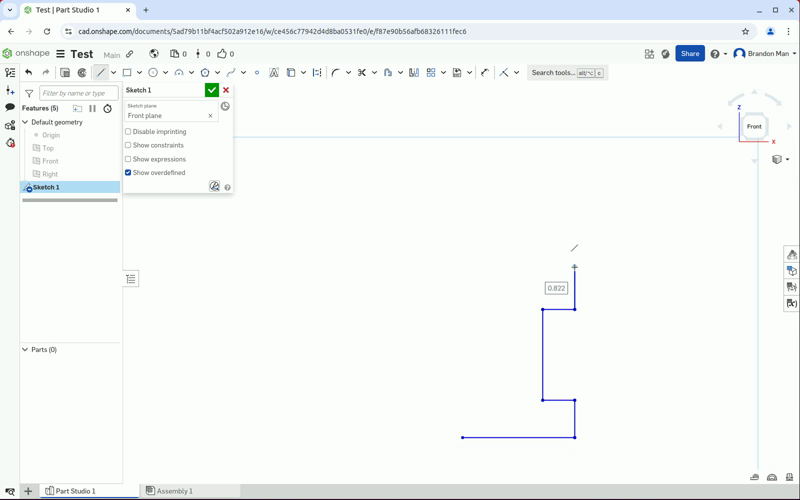
scroll(-6)
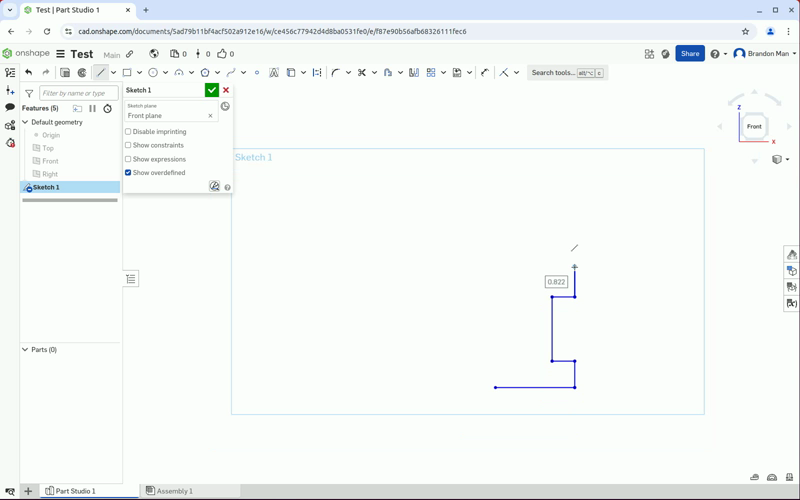
scroll(-6)
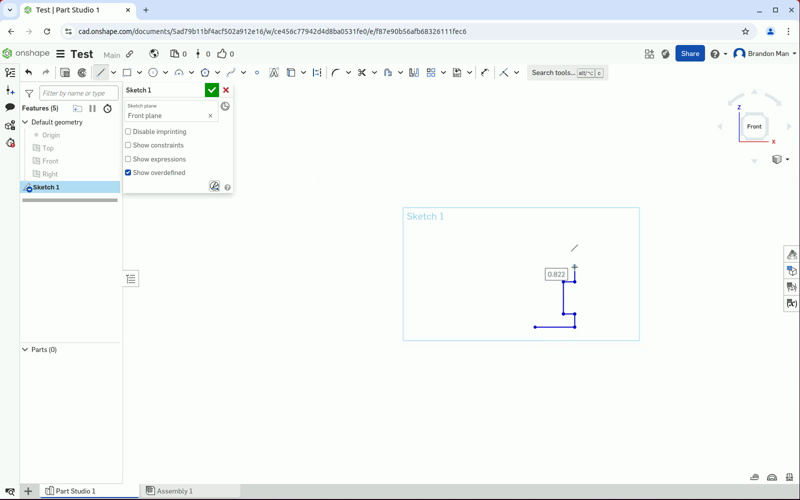
scroll(-6)
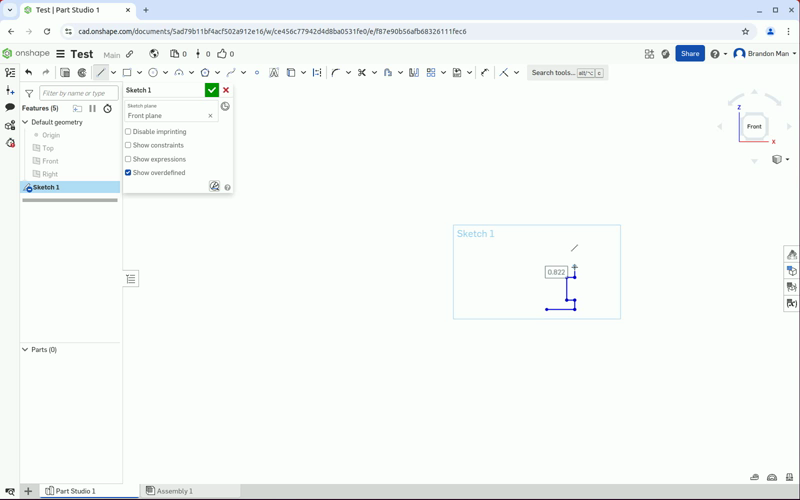
scroll(-6)
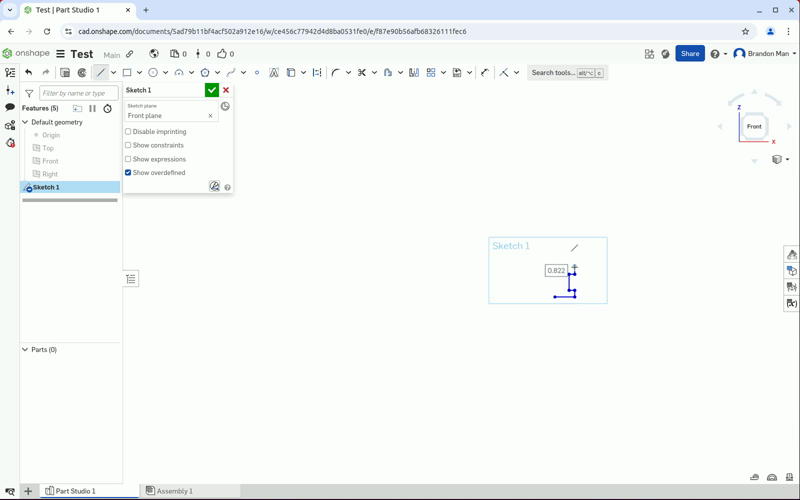
scroll(-6)
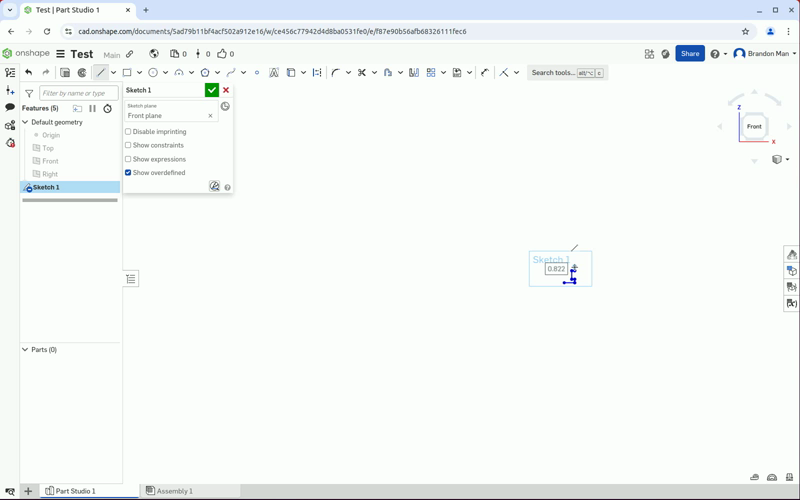
key_up(shift)
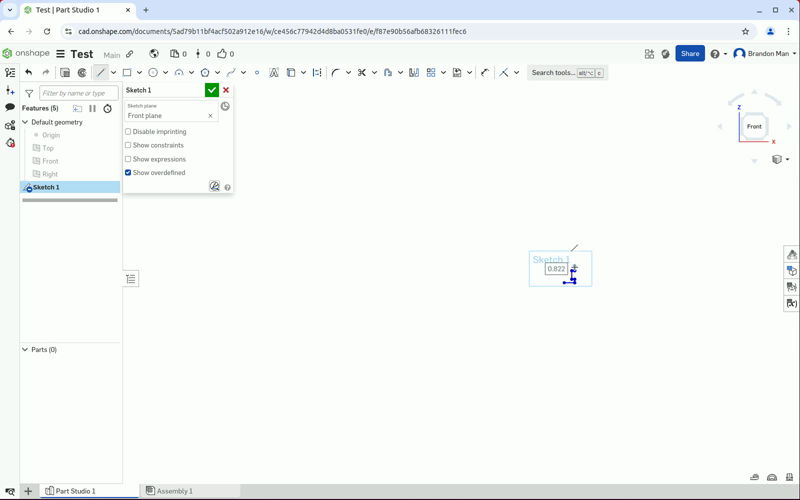
key_down(shift)
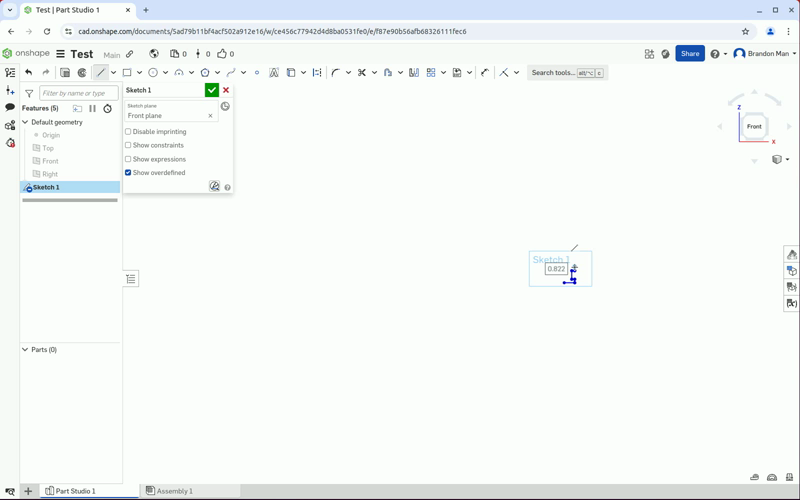
mouse_move(589, 266)
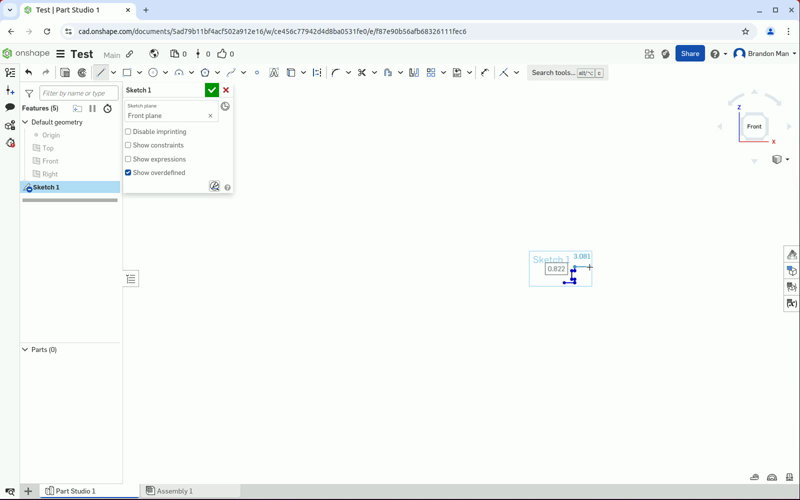
mouse_move(564, 266)
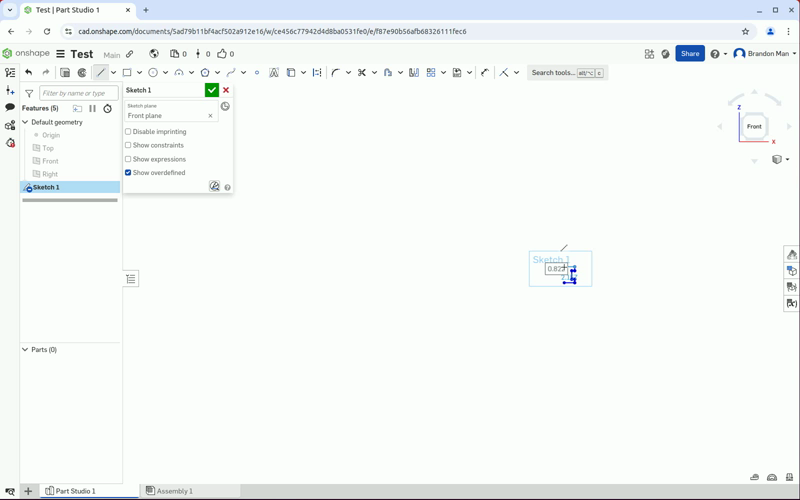
click(564, 266)
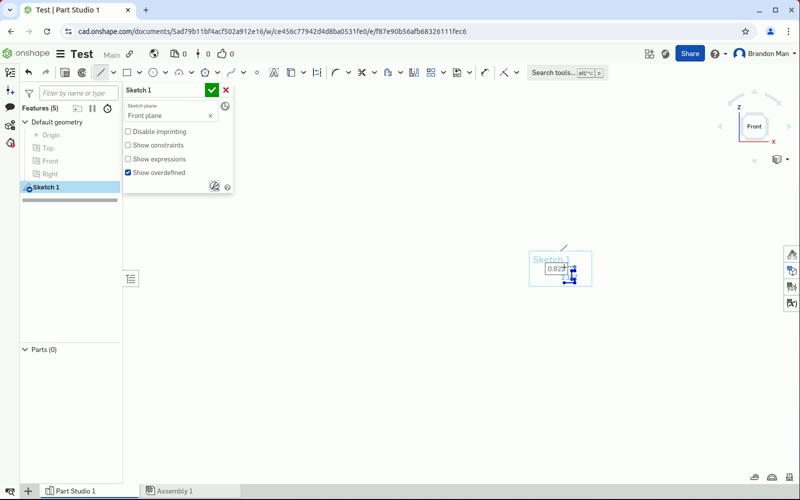
key_up(shift)
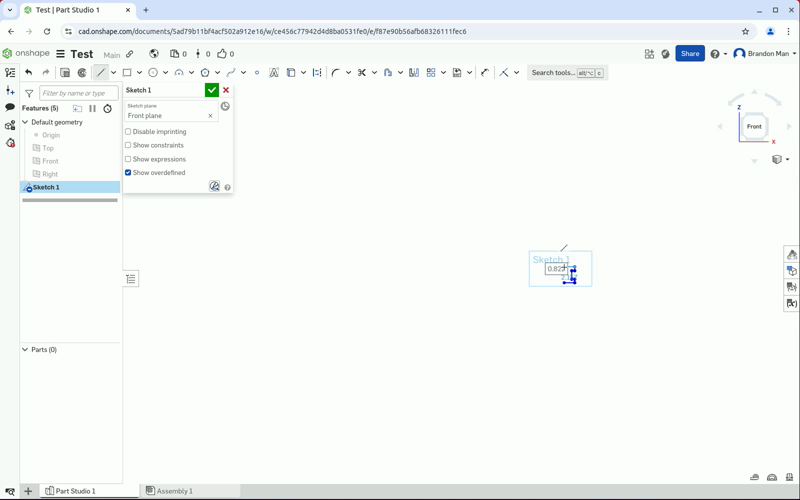
key_down(shift)
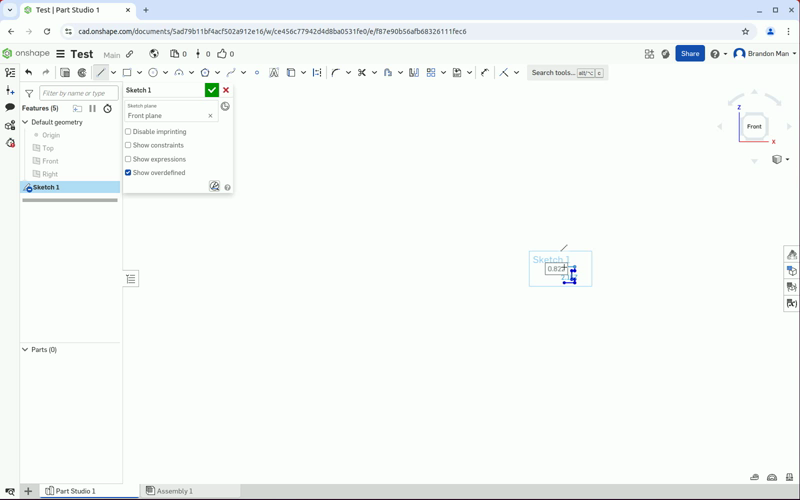
mouse_move(589, 266)
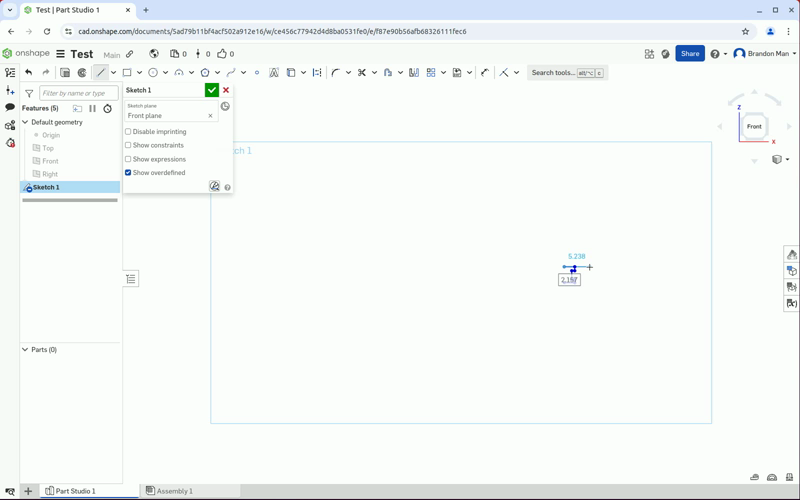
mouse_move(564, 270)
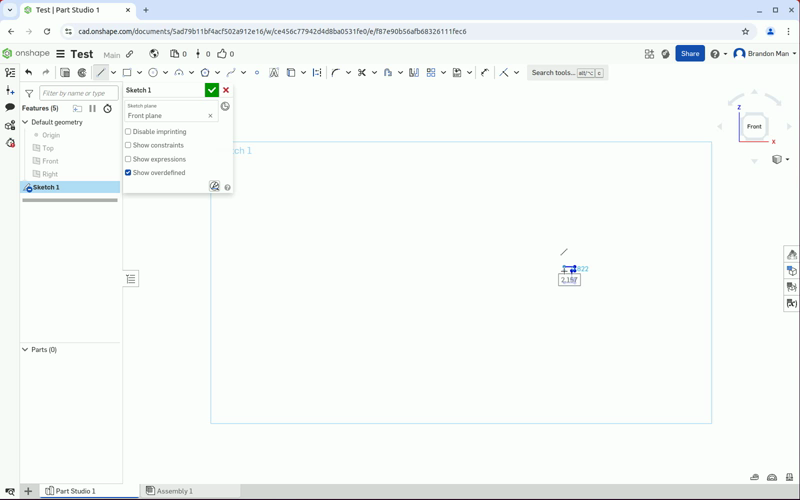
scroll(6)
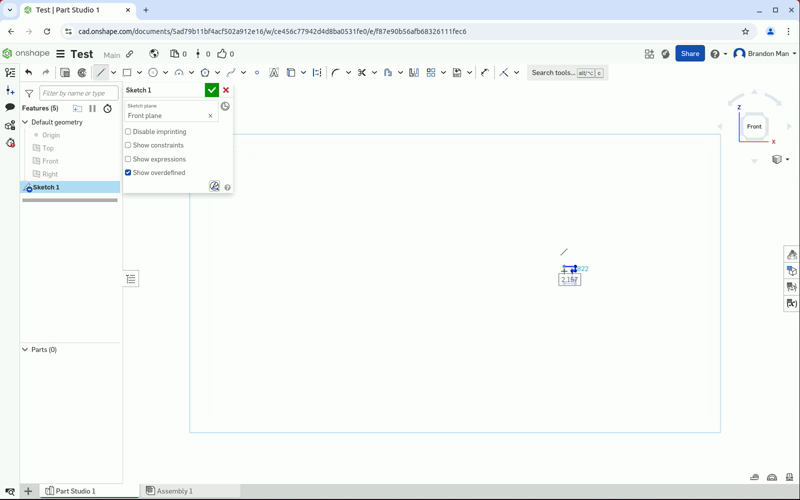
scroll(6)
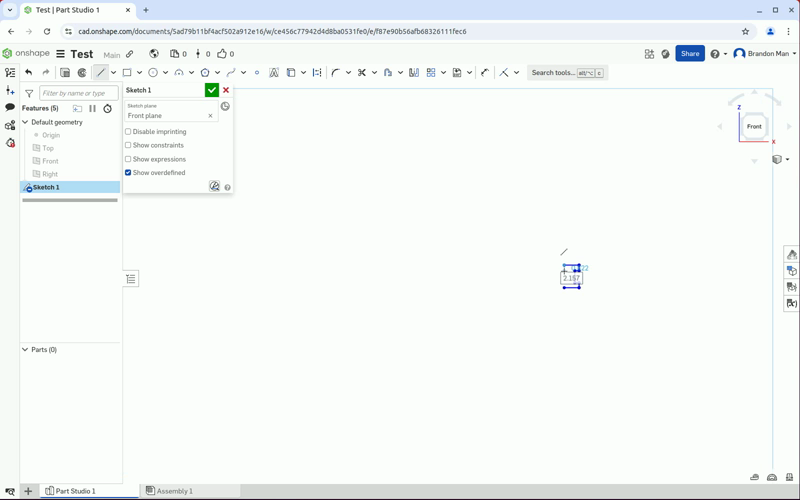
scroll(6)
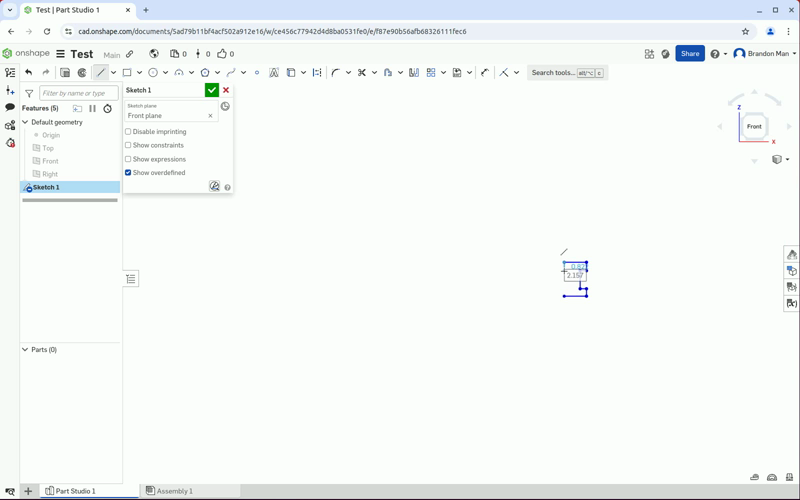
scroll(6)
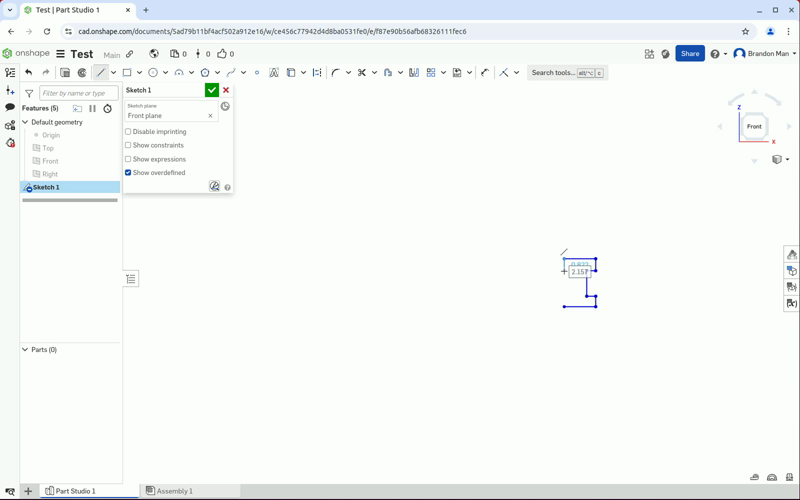
scroll(6)
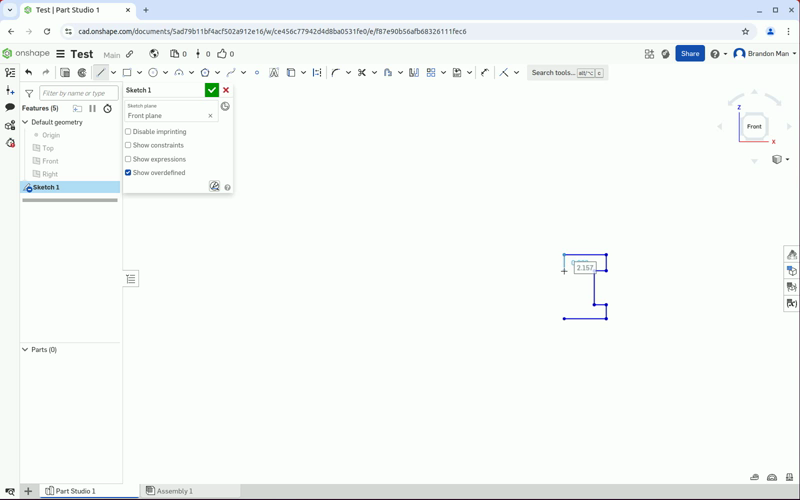
scroll(6)
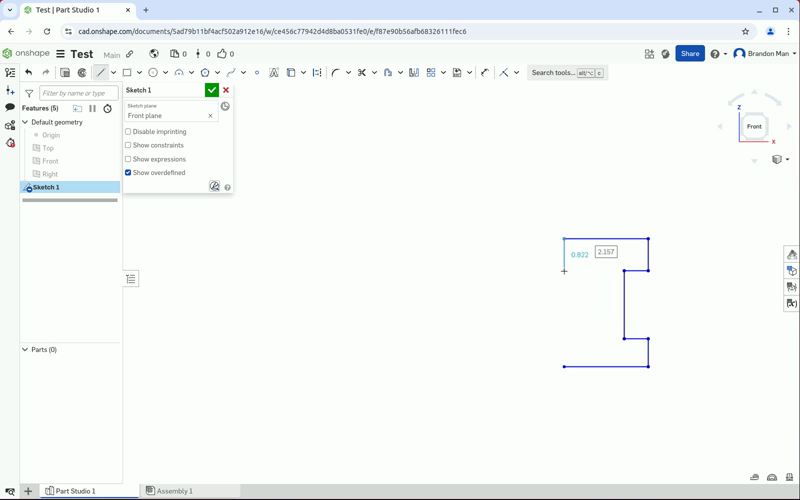
scroll(6)
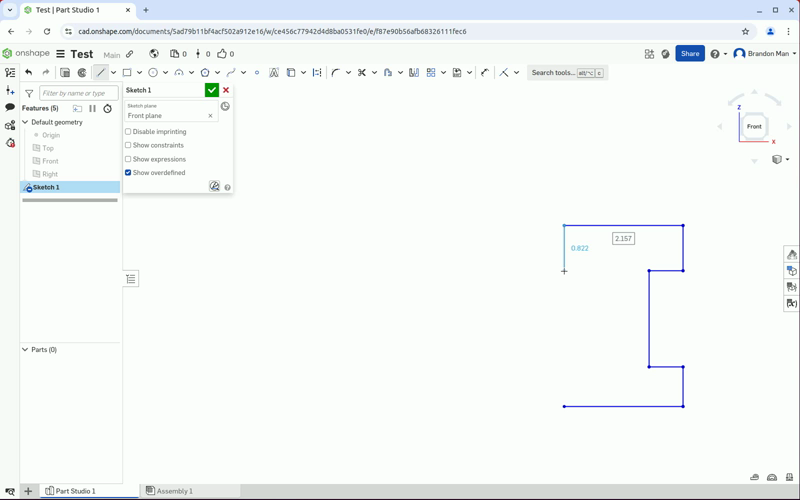
click(564, 270)
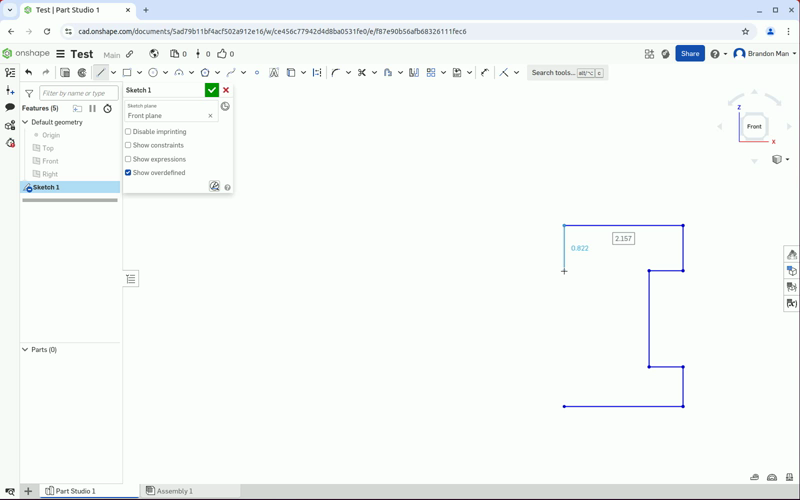
scroll(-6)
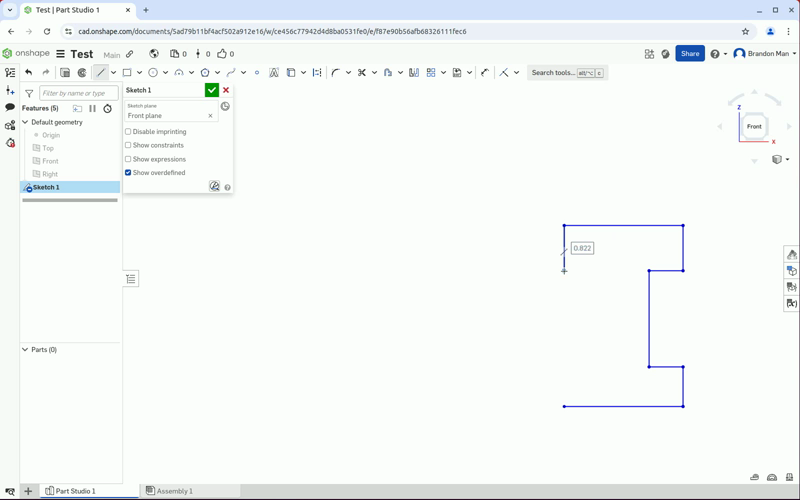
scroll(-6)
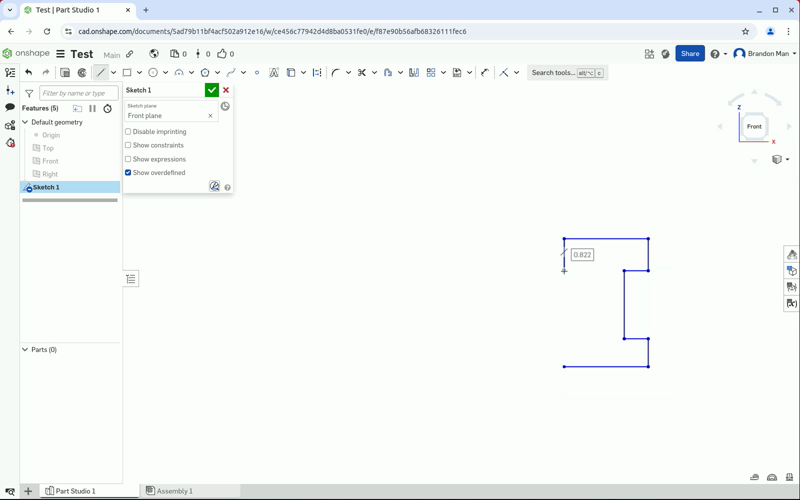
scroll(-6)
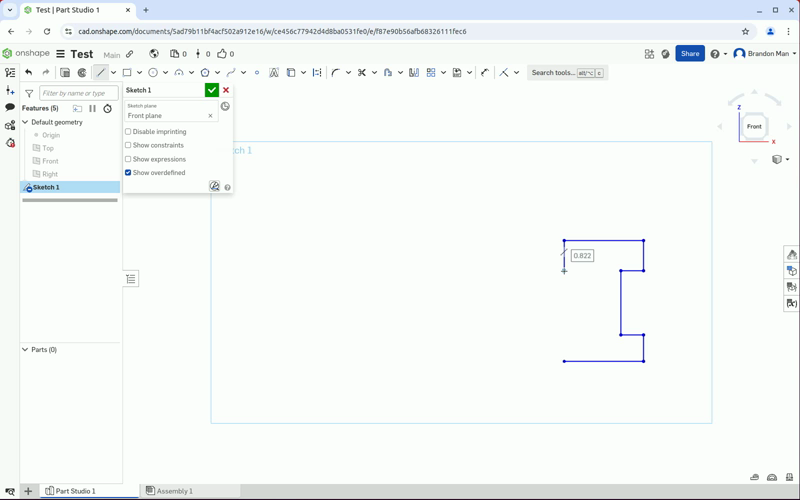
scroll(-6)
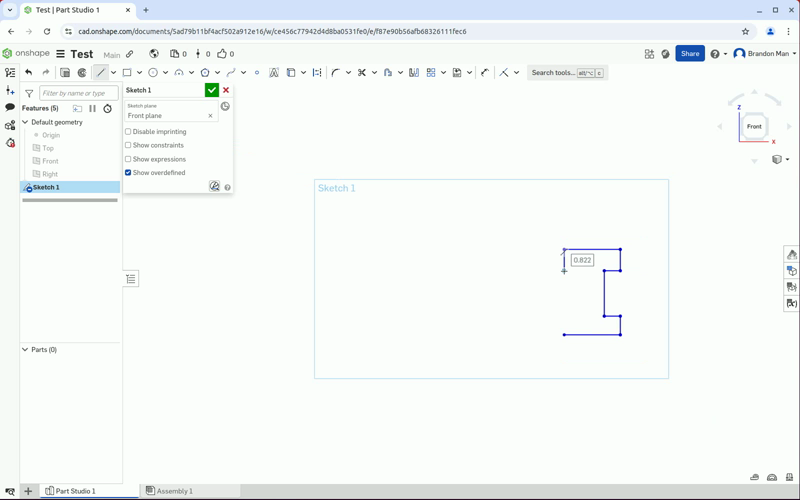
scroll(-6)
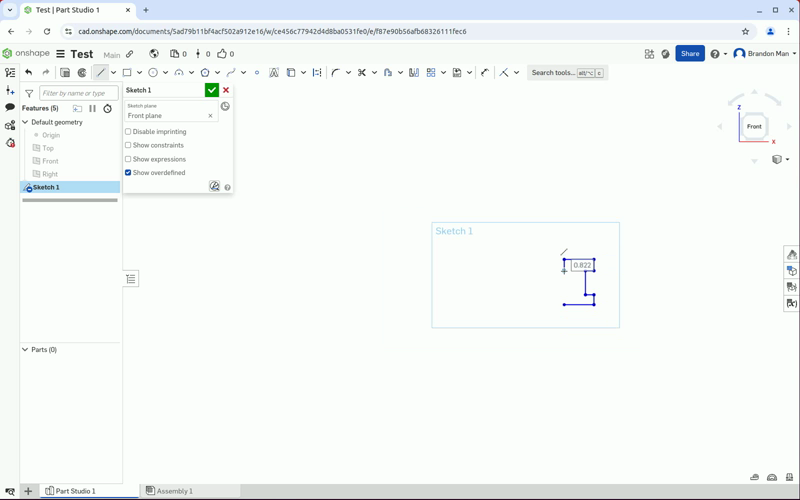
scroll(-6)
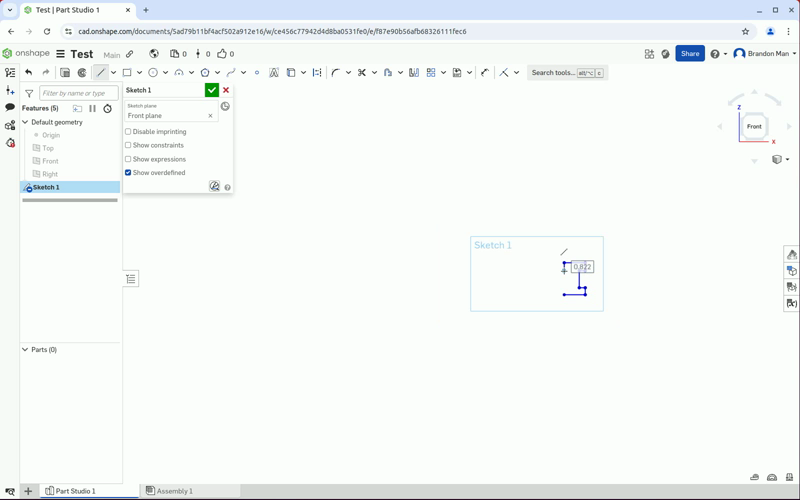
scroll(-6)
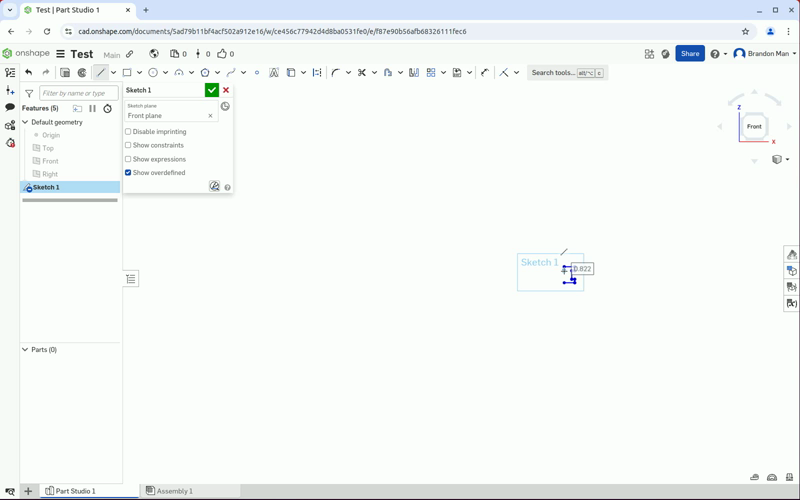
key_up(shift)
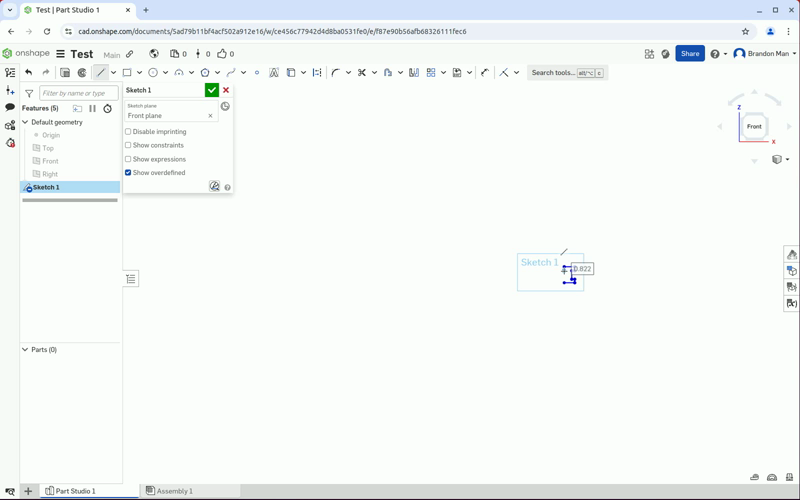
key_down(shift)
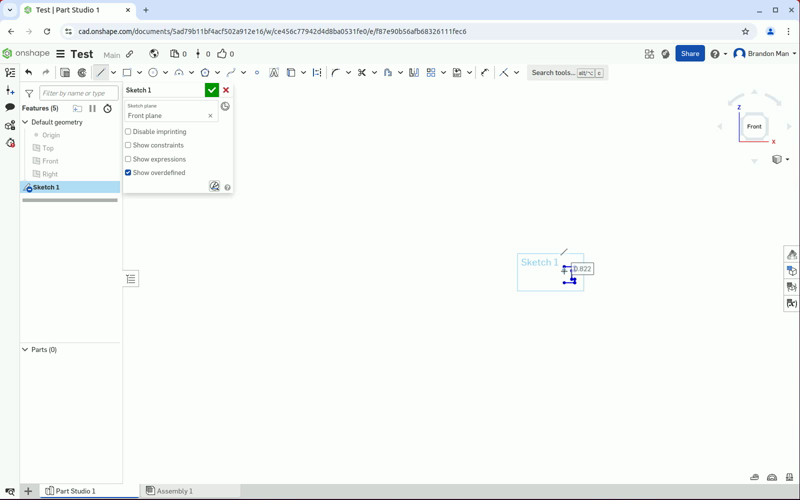
mouse_move(589, 270)
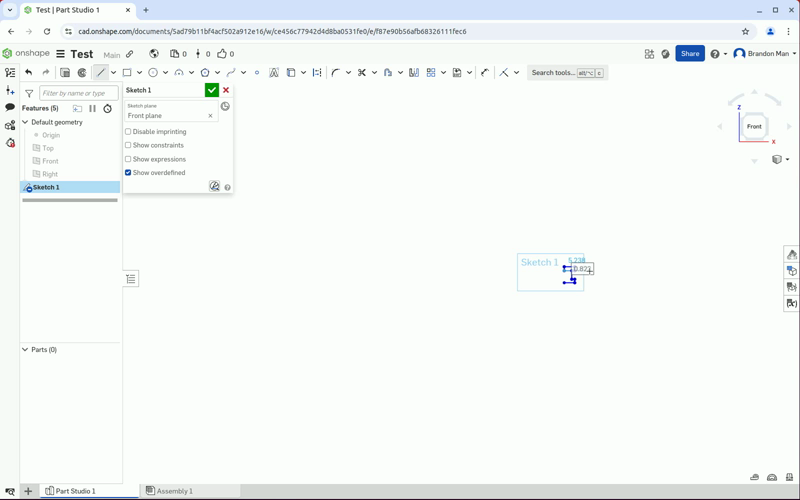
mouse_move(566, 270)
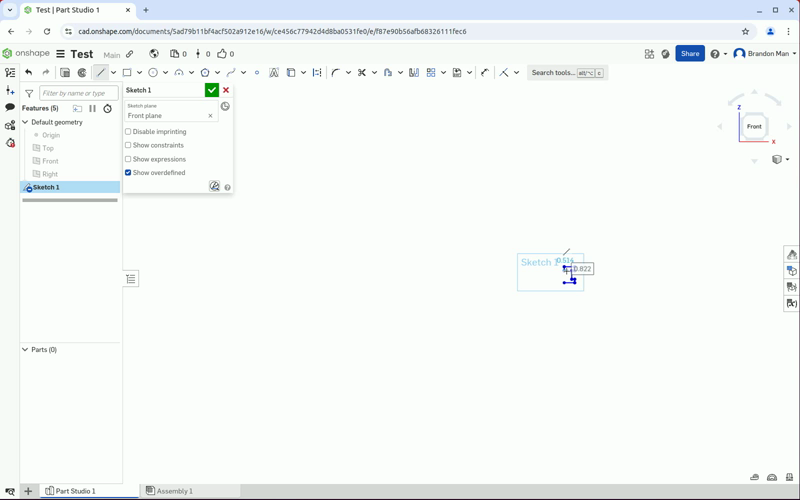
scroll(6)
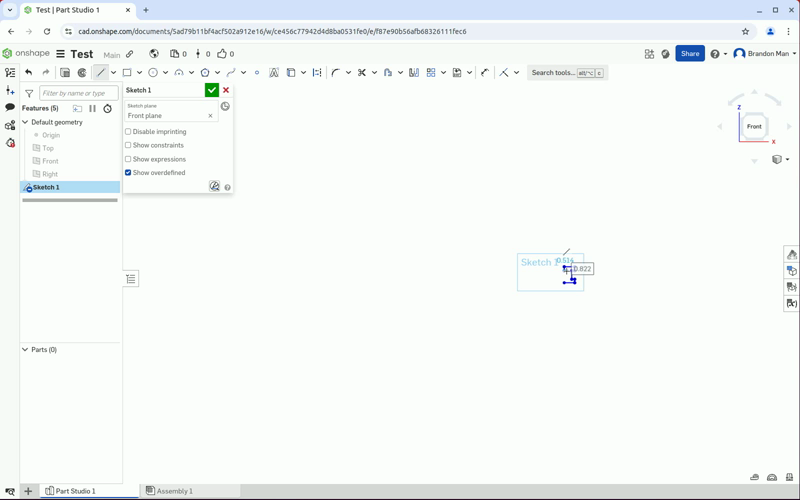
scroll(6)
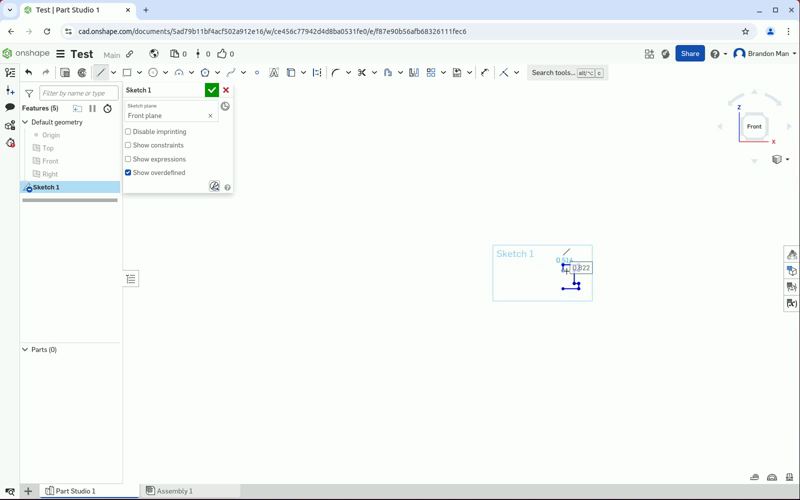
scroll(6)
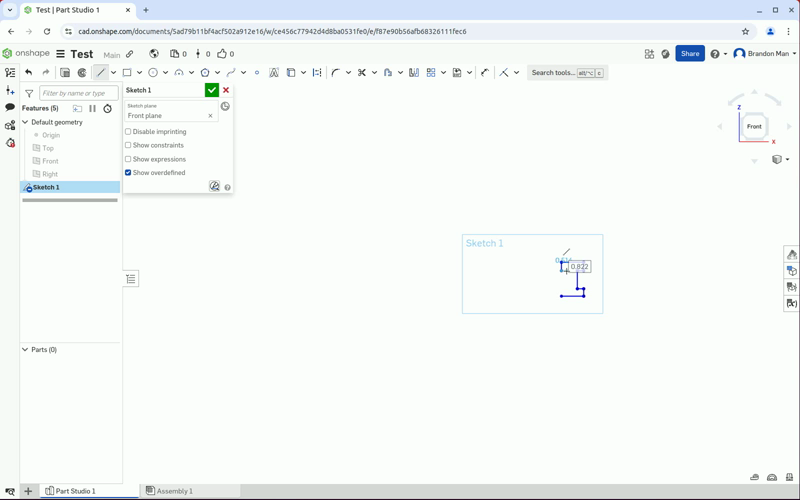
scroll(6)
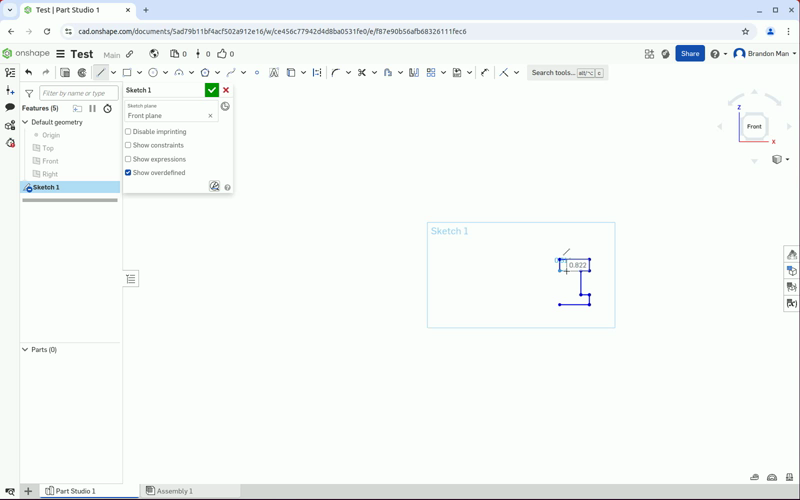
scroll(6)
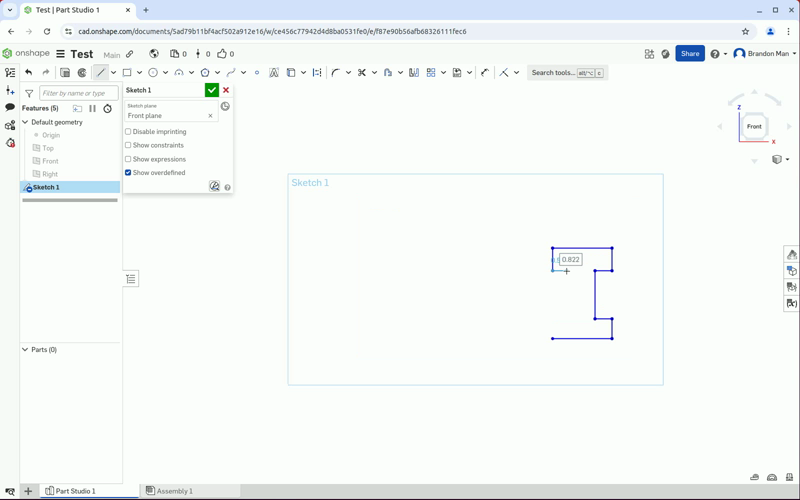
scroll(6)
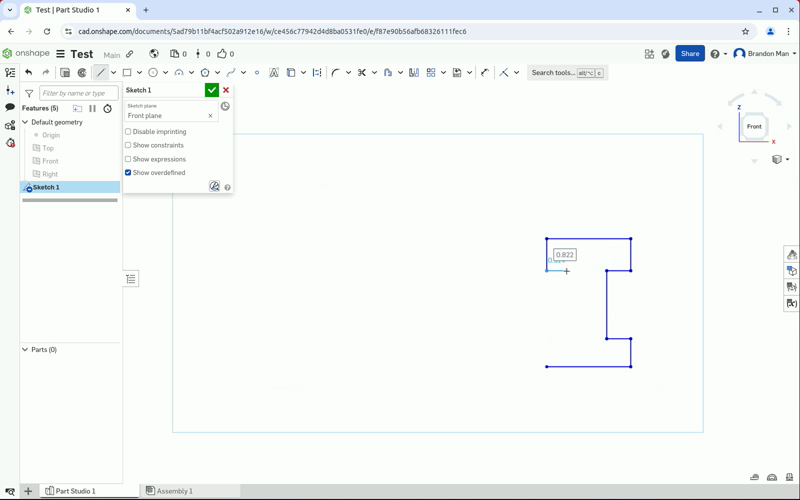
scroll(6)
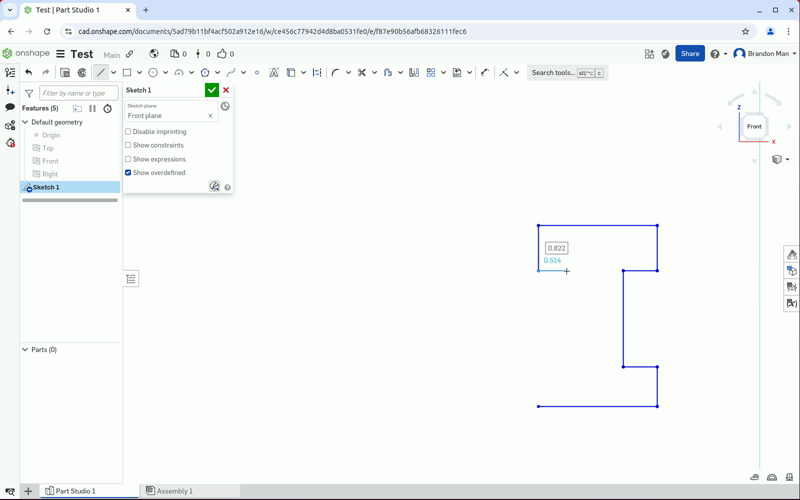
click(566, 270)
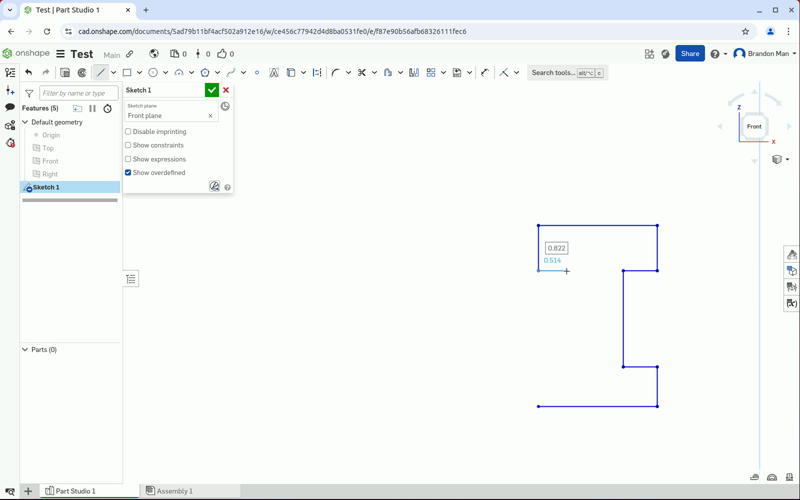
scroll(-6)
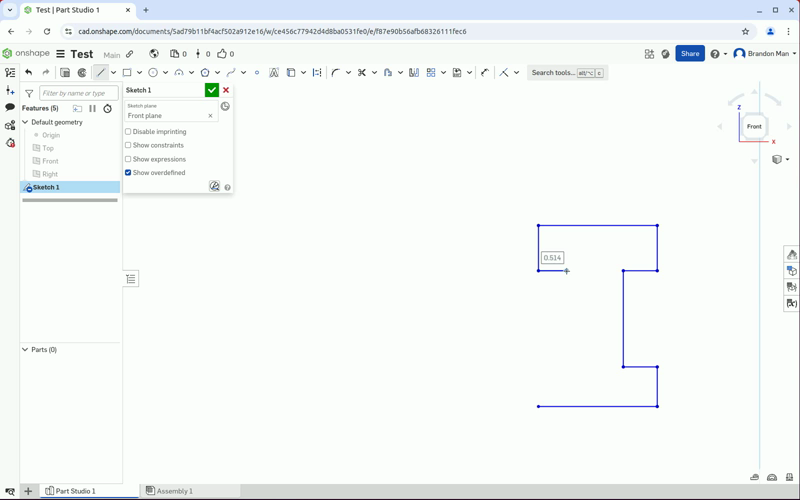
scroll(-6)
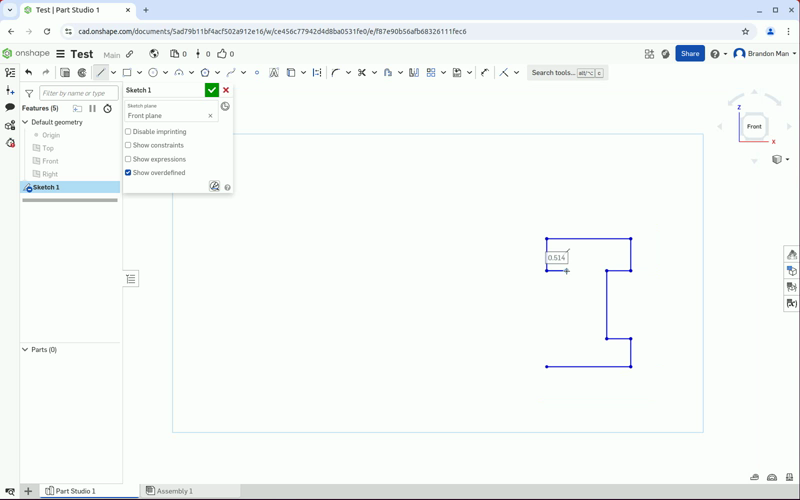
scroll(-6)
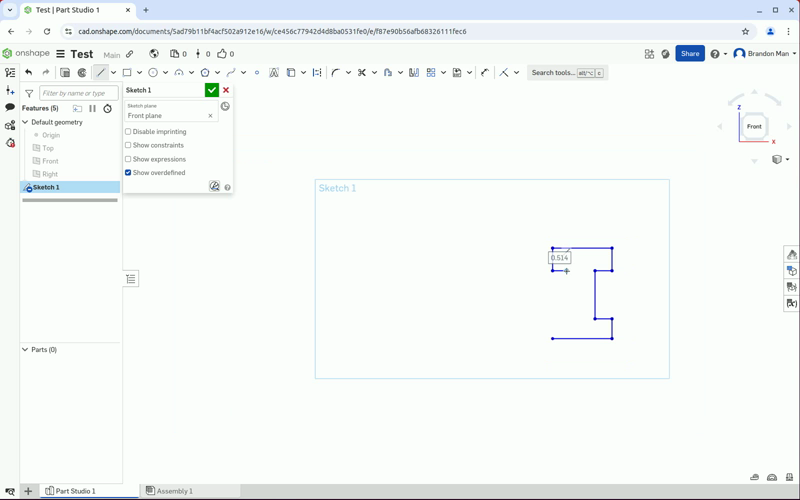
scroll(-6)
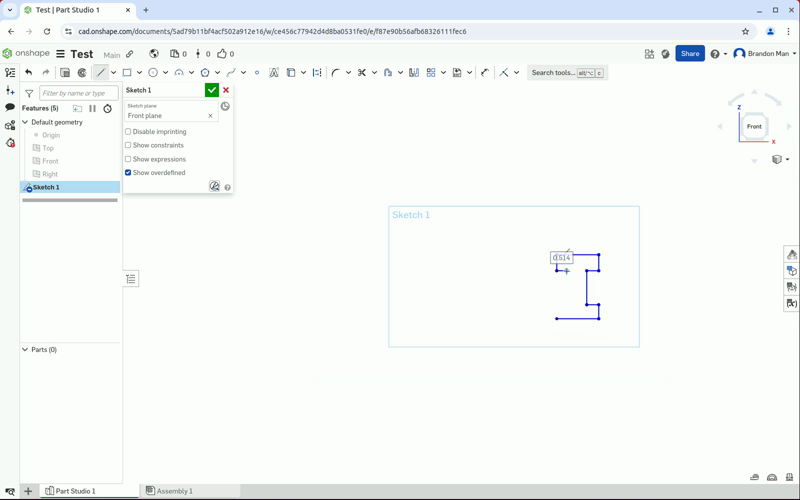
scroll(-6)
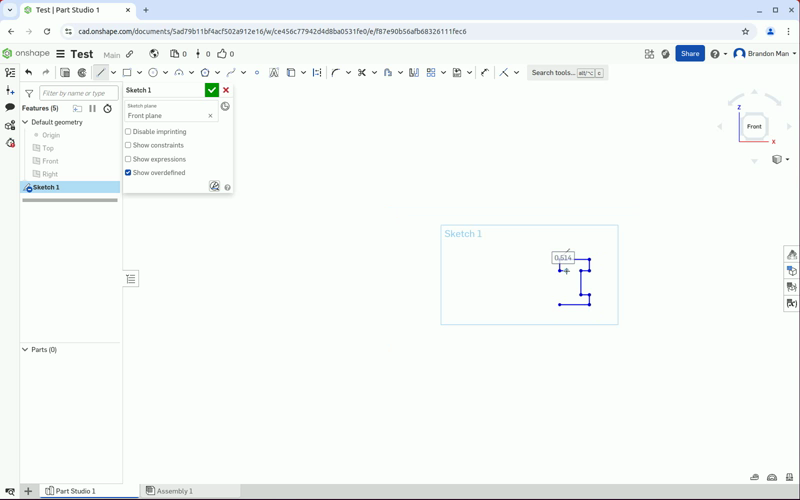
scroll(-6)
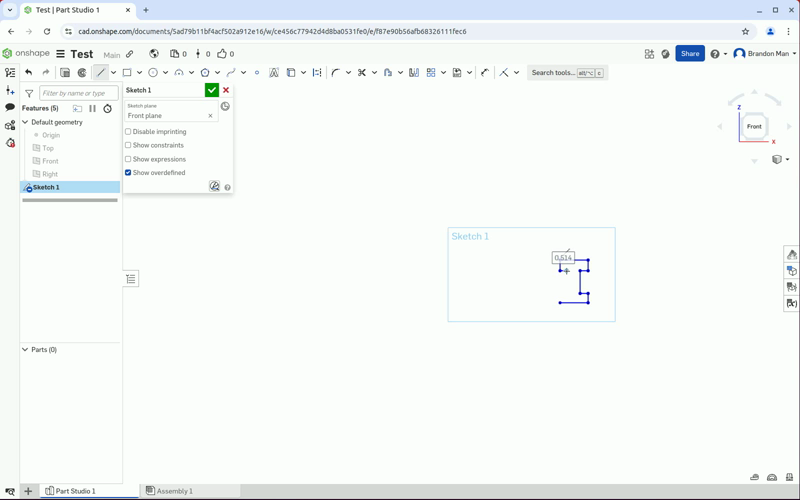
scroll(-6)
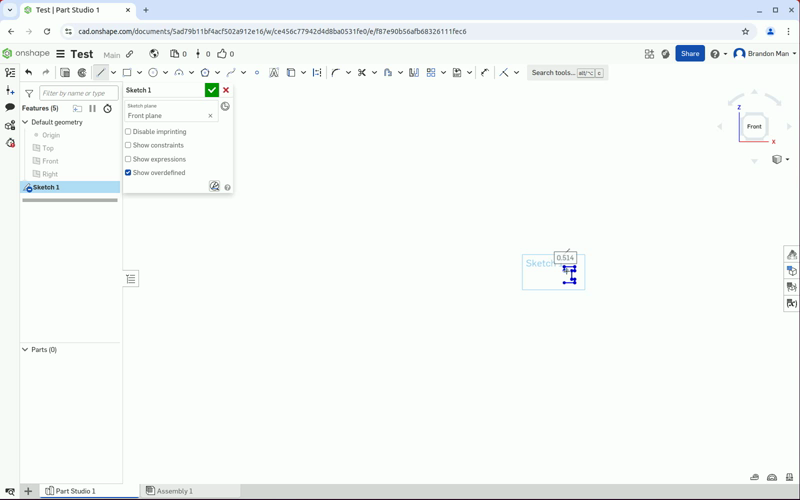
key_up(shift)
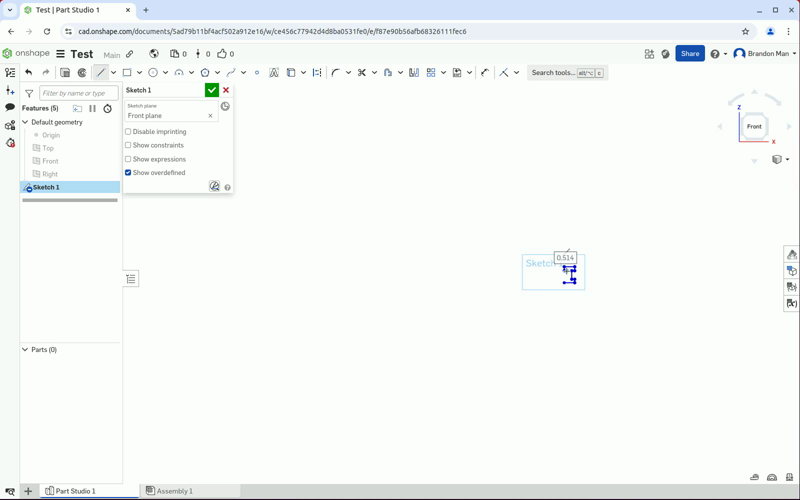
key_down(shift)
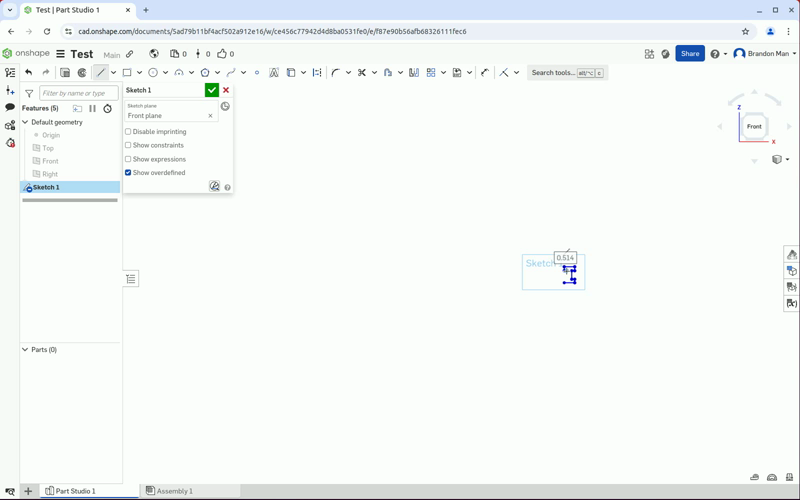
mouse_move(589, 270)
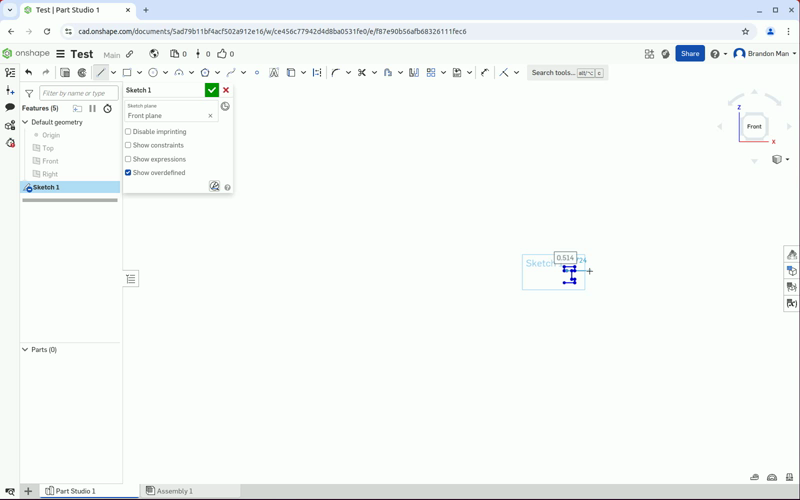
mouse_move(566, 279)
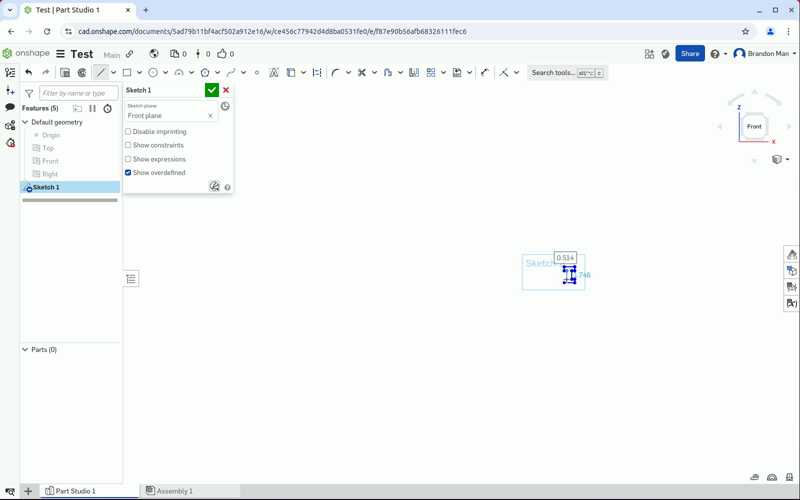
click(566, 279)
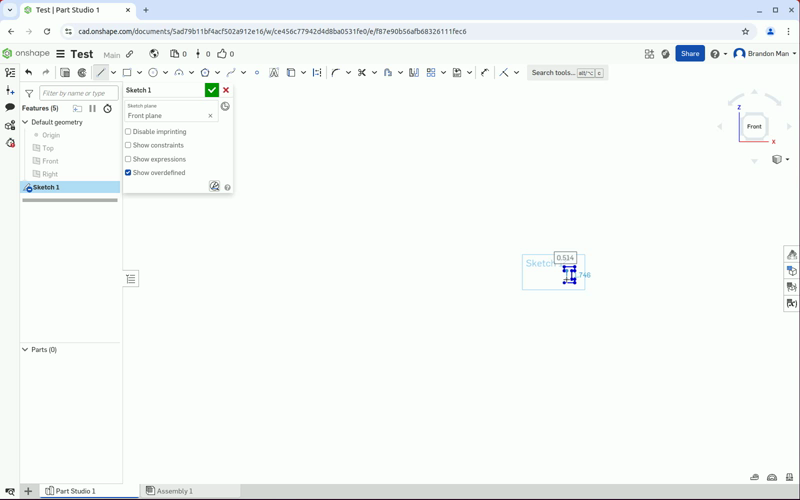
key_up(shift)
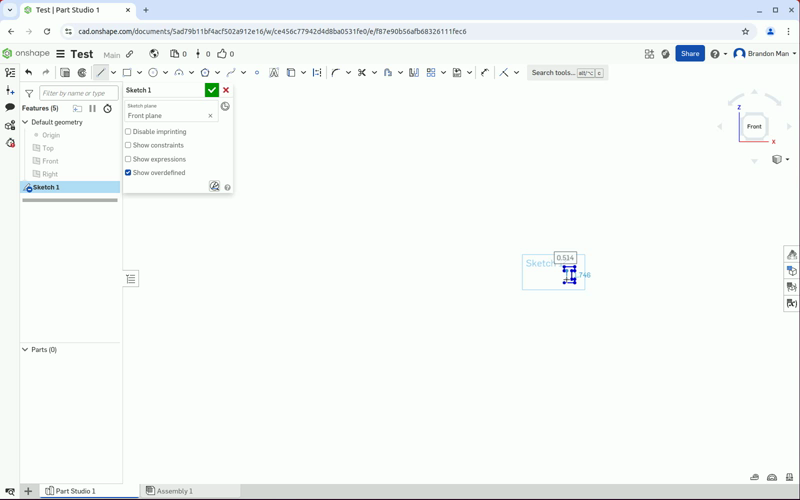
key_down(shift)
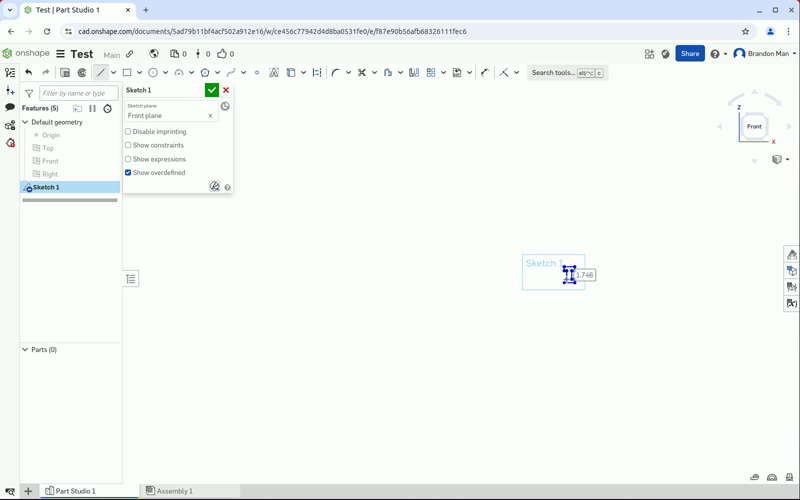
mouse_move(589, 279)
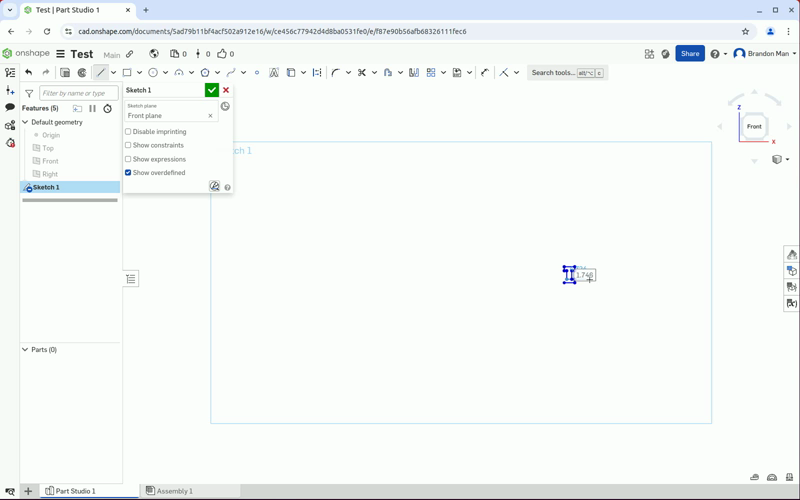
mouse_move(564, 279)
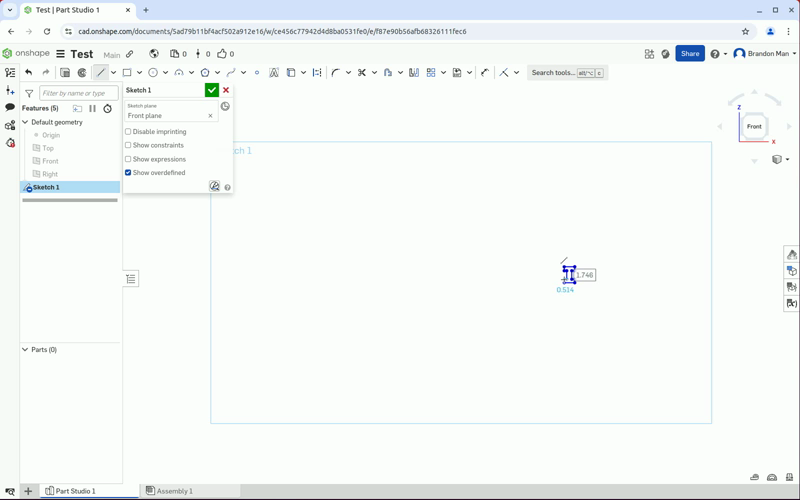
scroll(6)
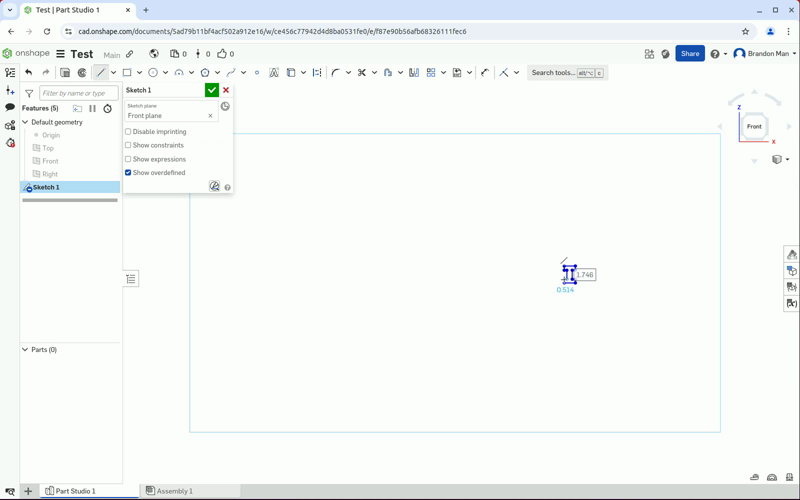
scroll(6)
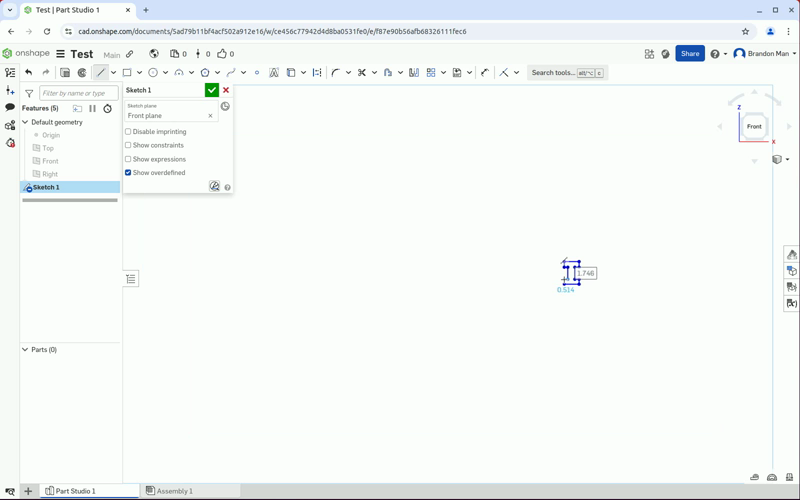
scroll(6)
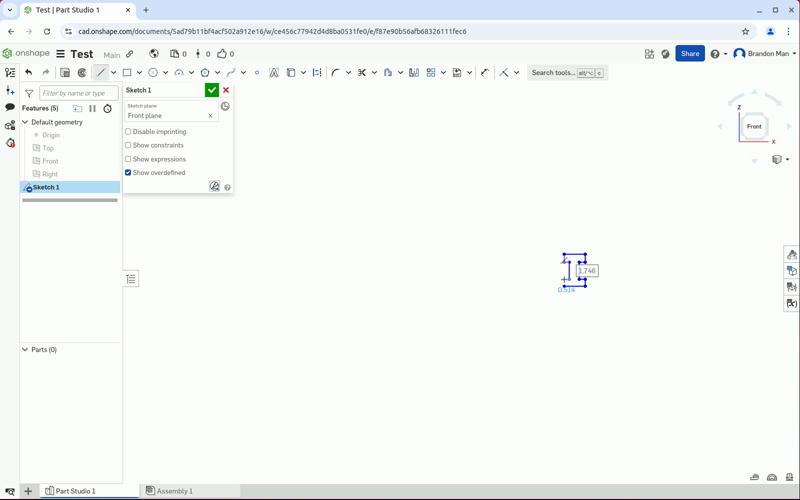
scroll(6)
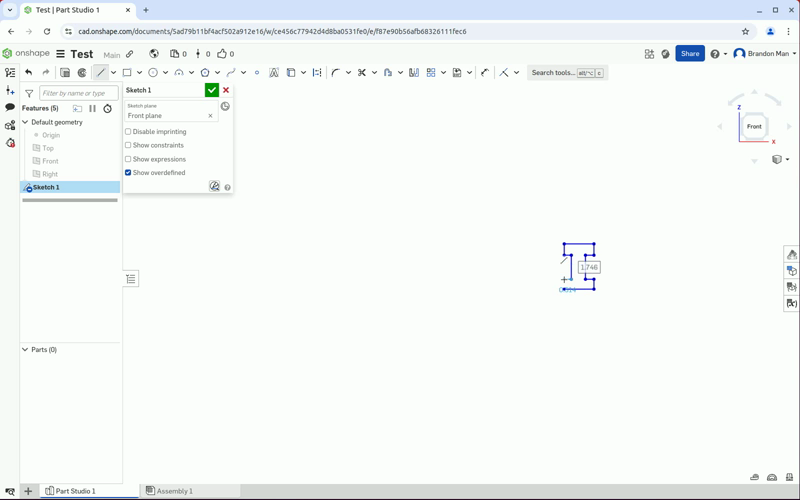
scroll(6)
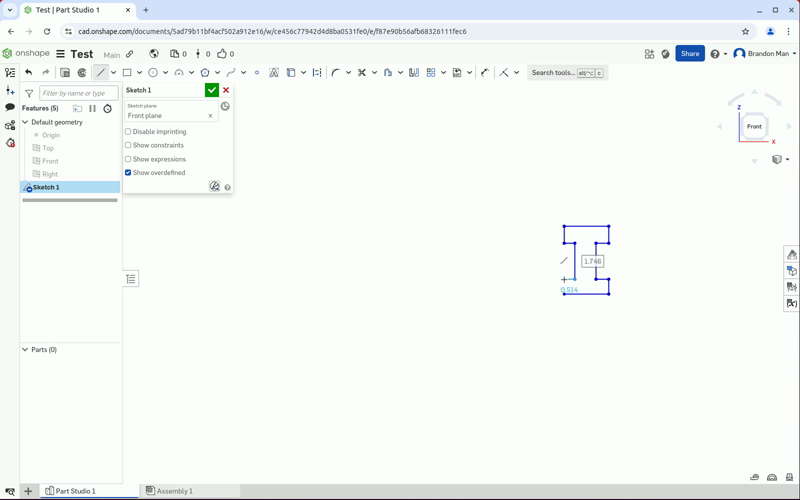
scroll(6)
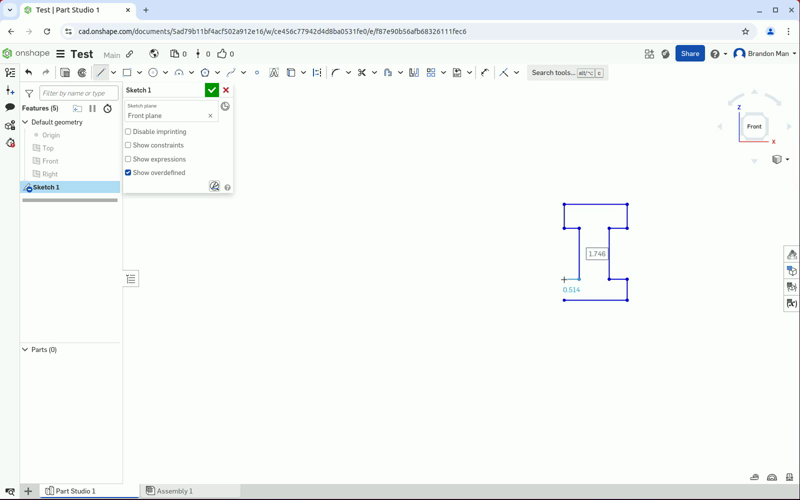
scroll(6)
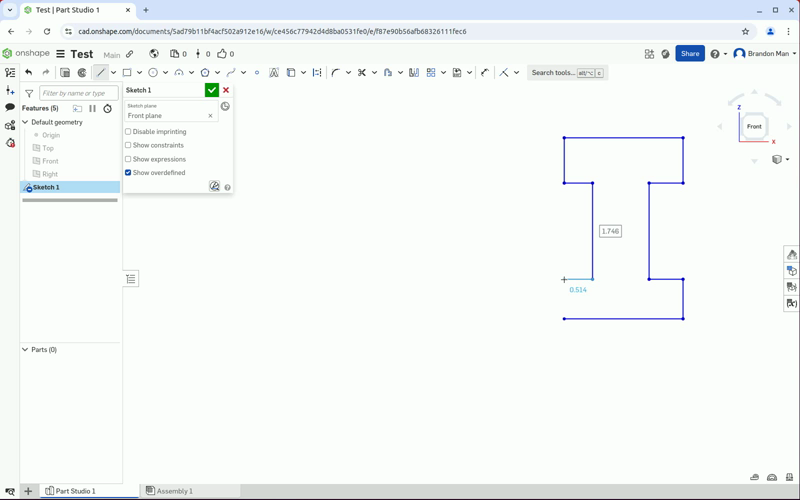
click(564, 279)
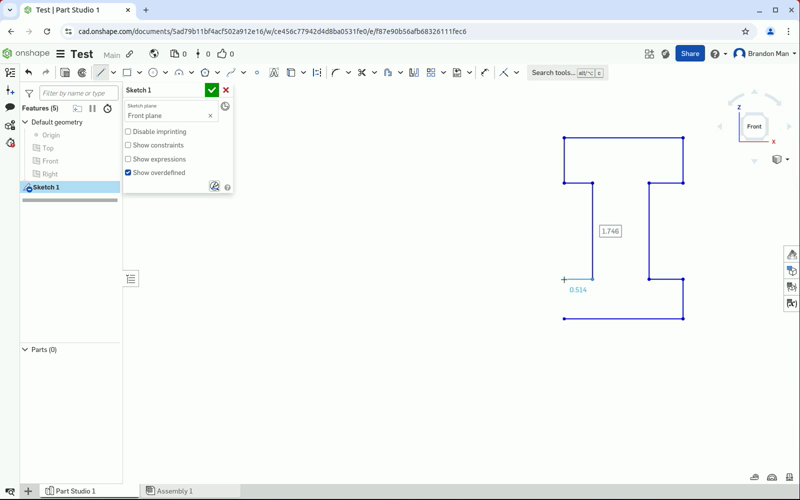
scroll(-6)
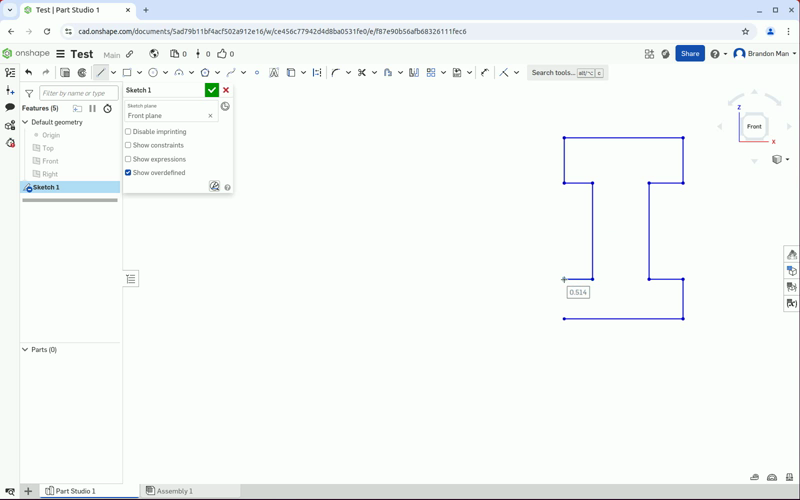
scroll(-6)
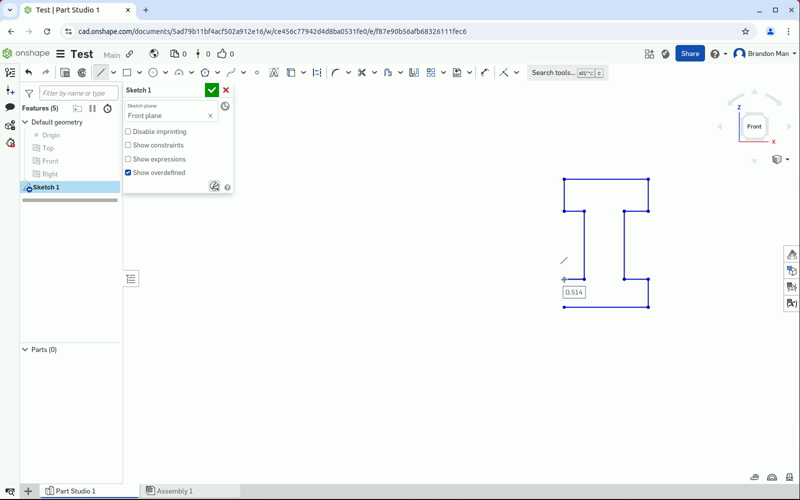
scroll(-6)
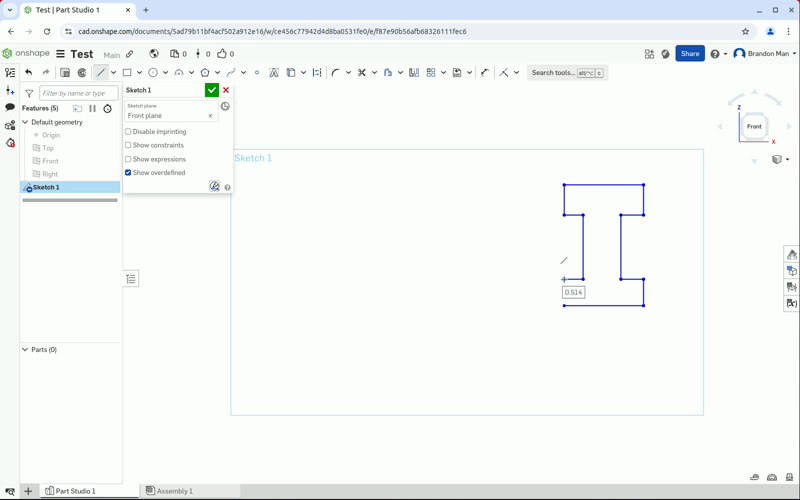
scroll(-6)
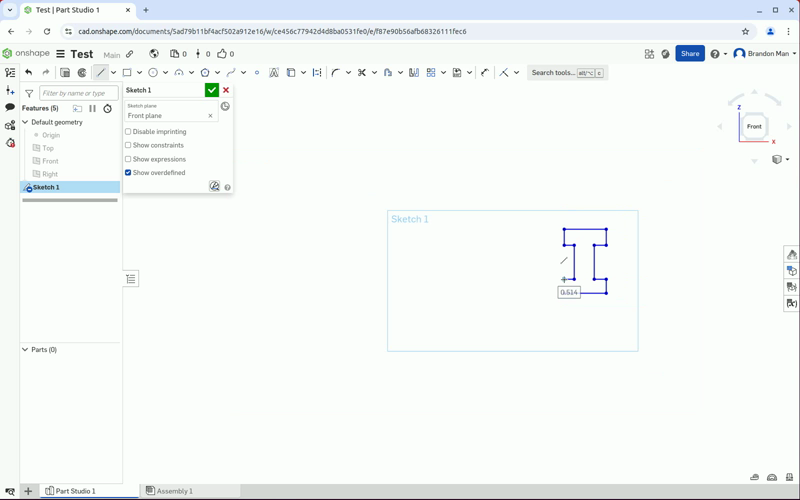
scroll(-6)
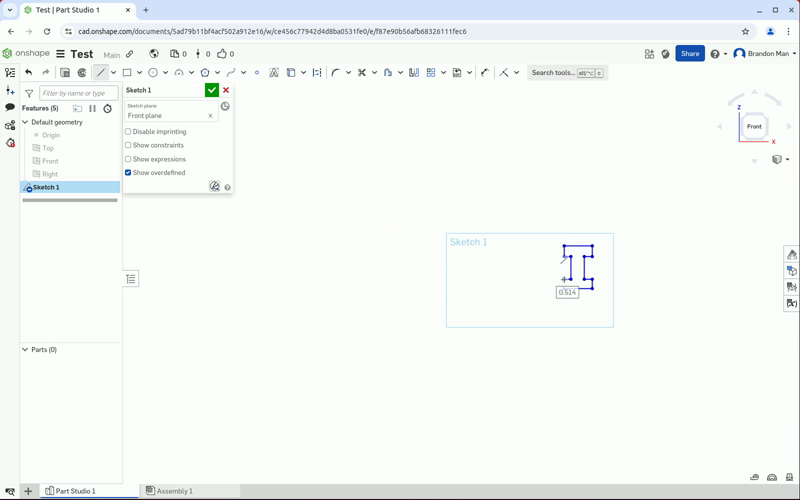
scroll(-6)
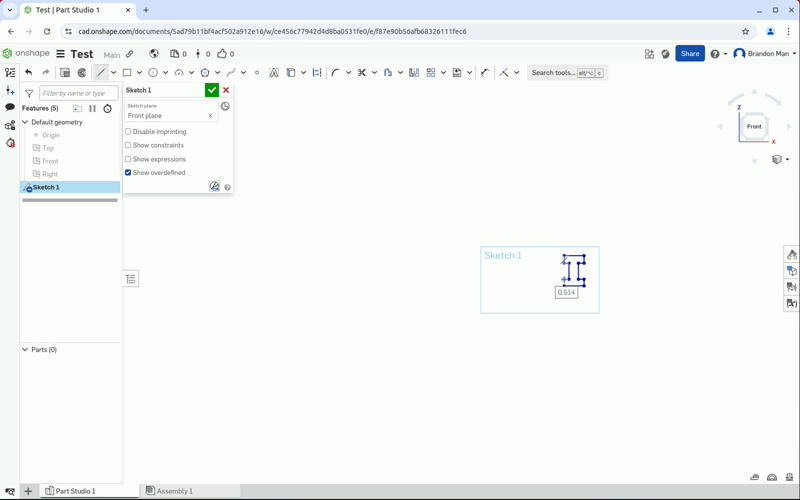
scroll(-6)
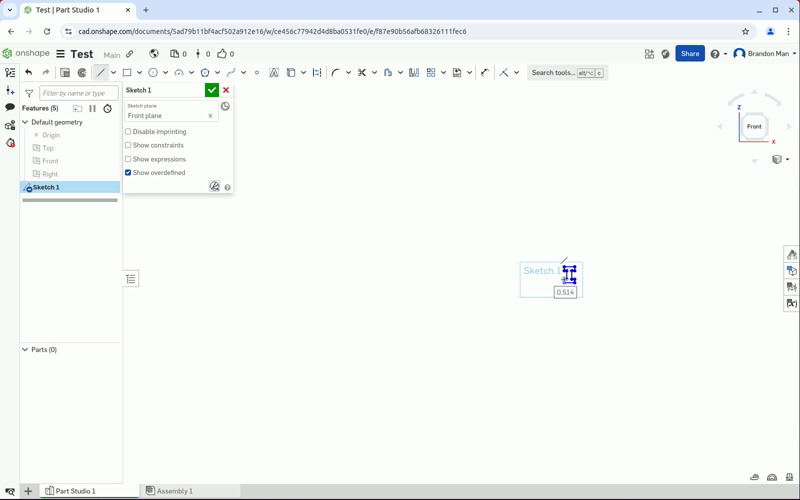
key_up(shift)
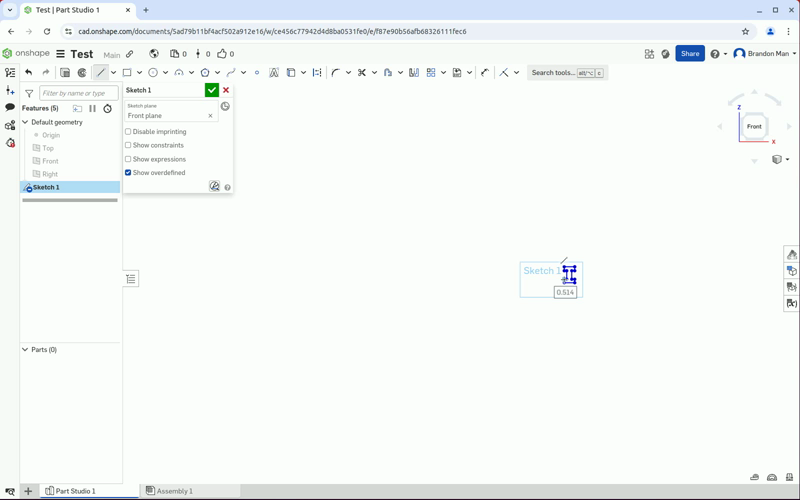
mouse_move(589, 279)
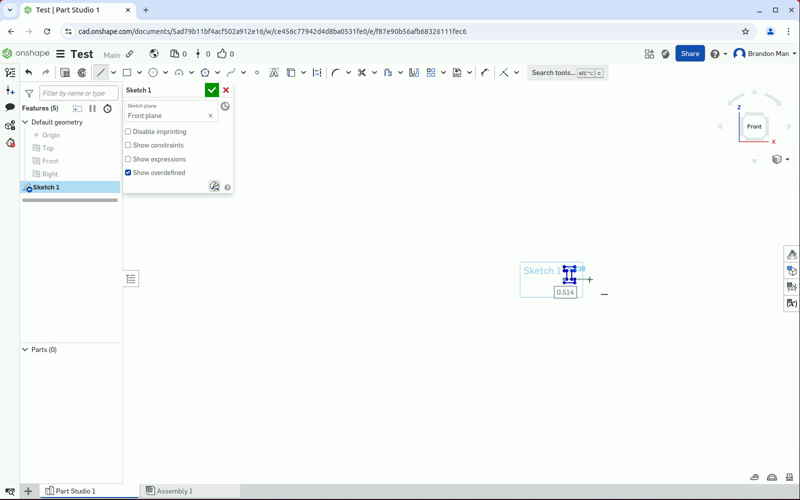
key_down(shift)
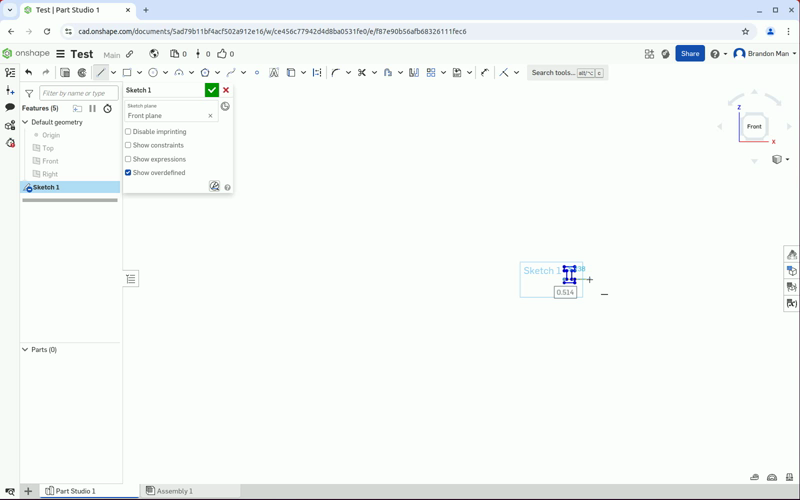
mouse_move(564, 282)
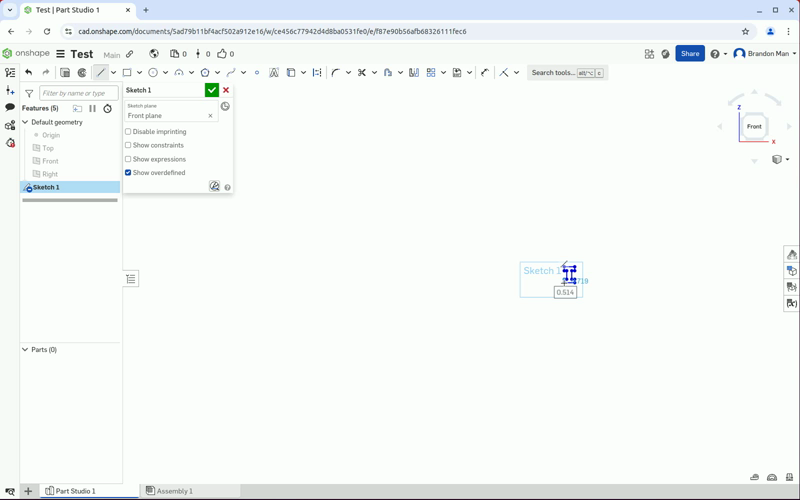
scroll(6)
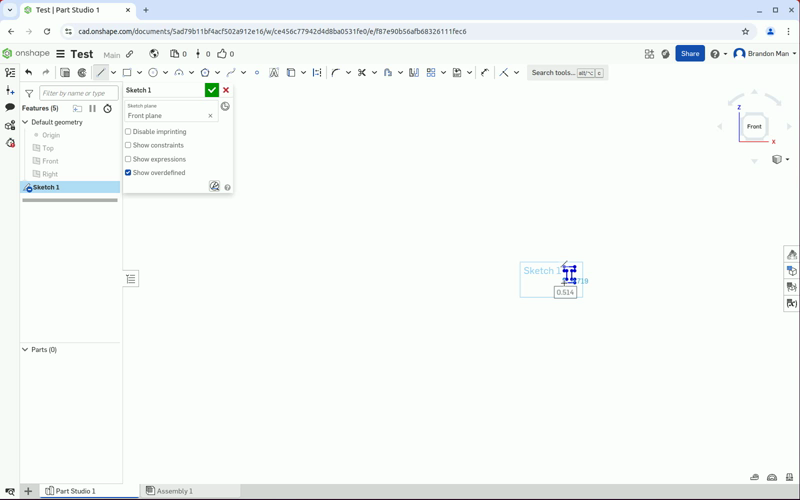
scroll(6)
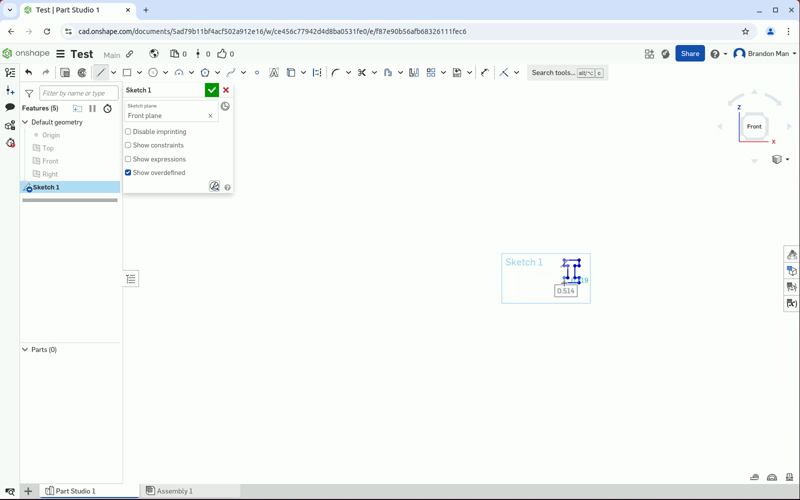
scroll(6)
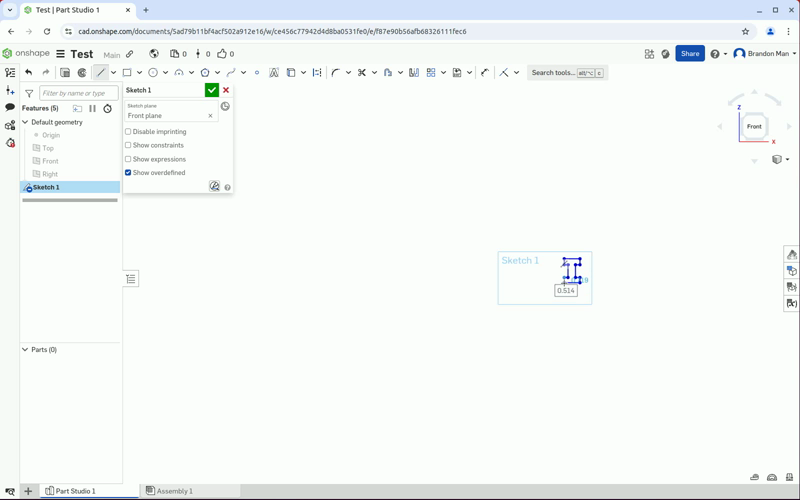
scroll(6)
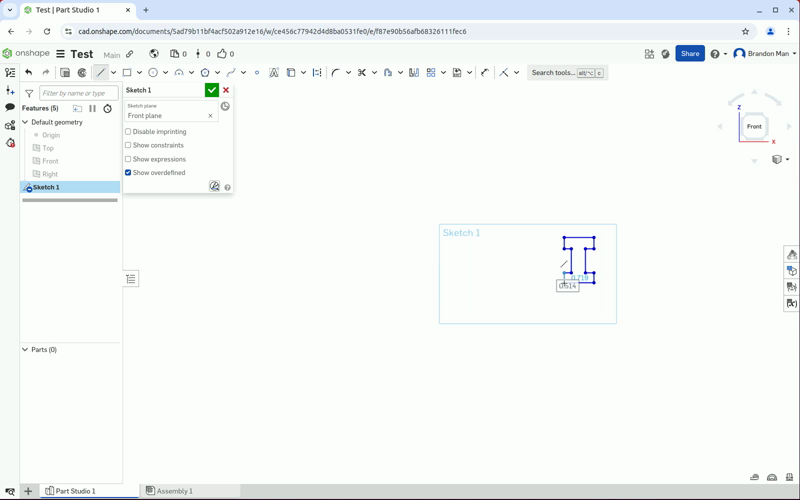
scroll(6)
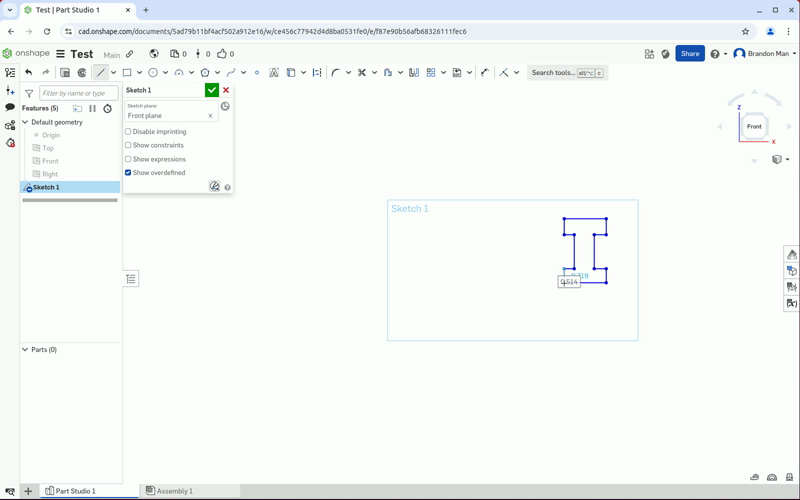
scroll(6)
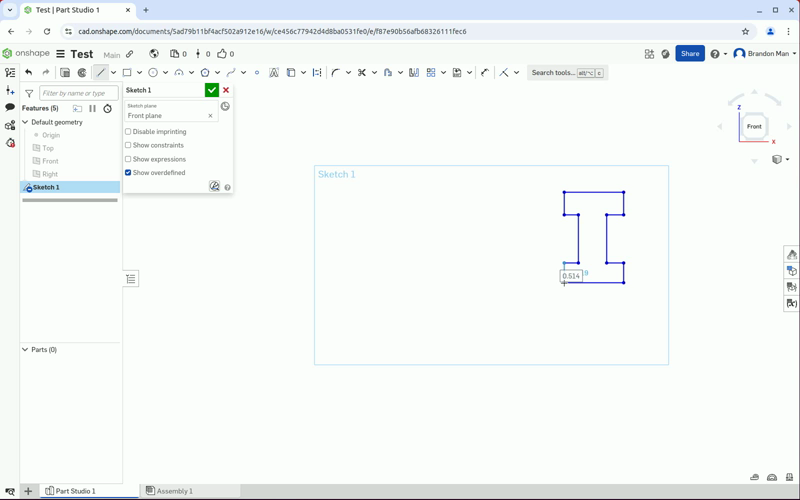
scroll(6)
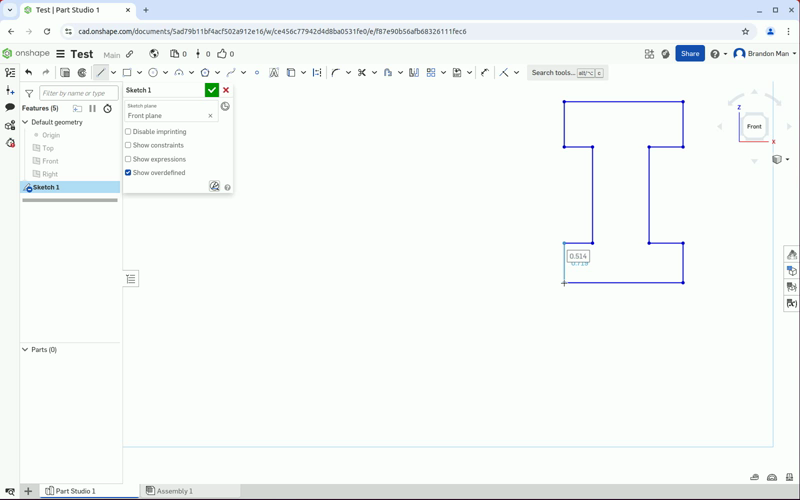
key_up(shift)
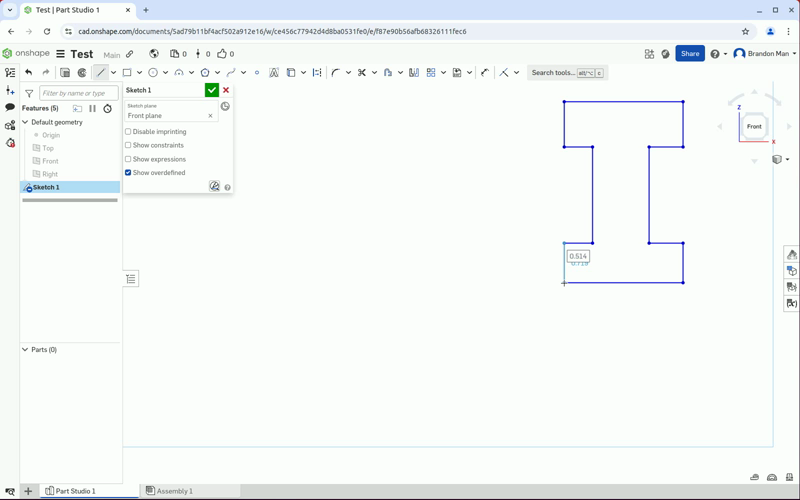
click(564, 282)
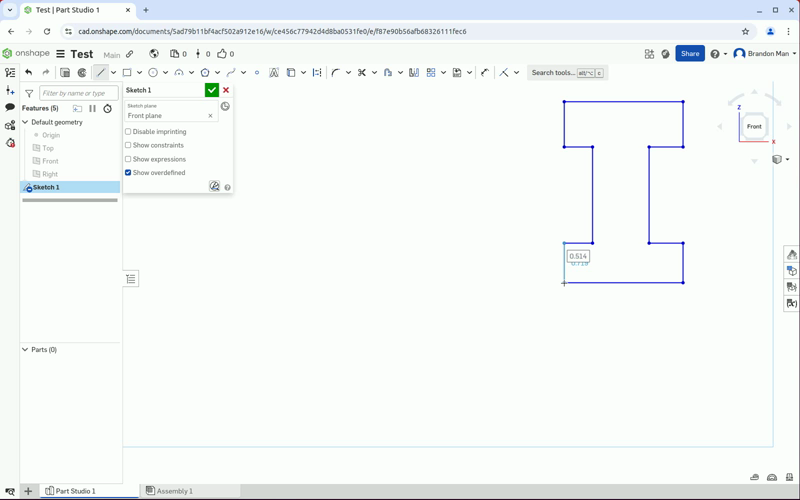
scroll(-6)
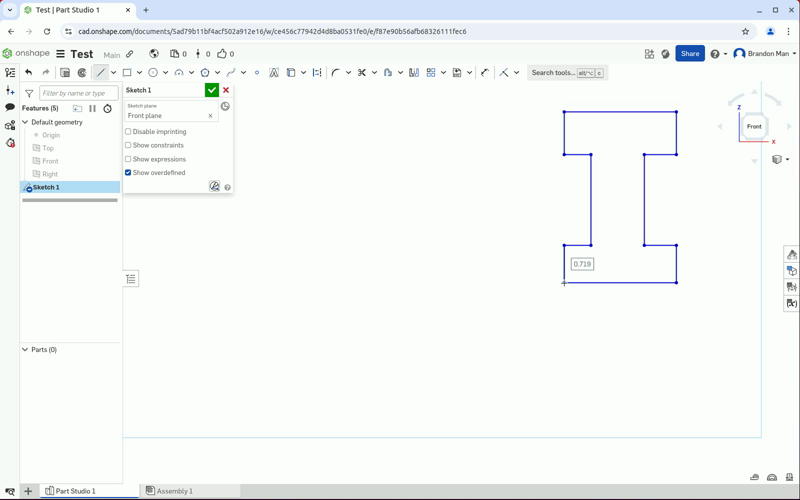
scroll(-6)
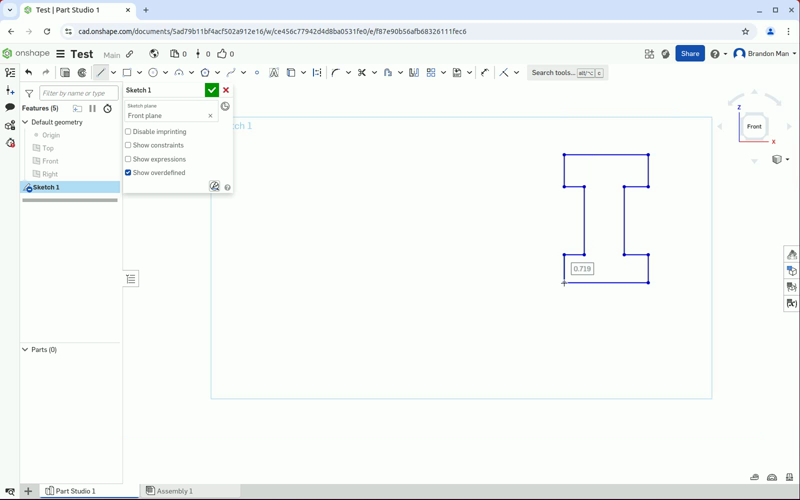
scroll(-6)
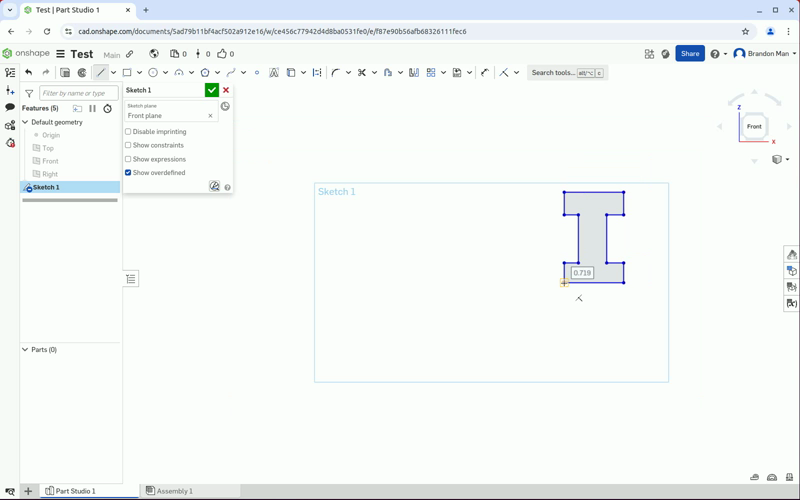
scroll(-6)
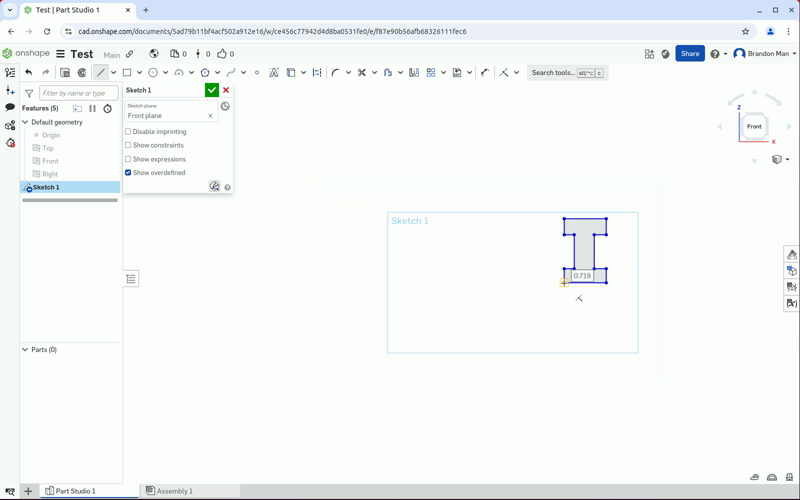
scroll(-6)
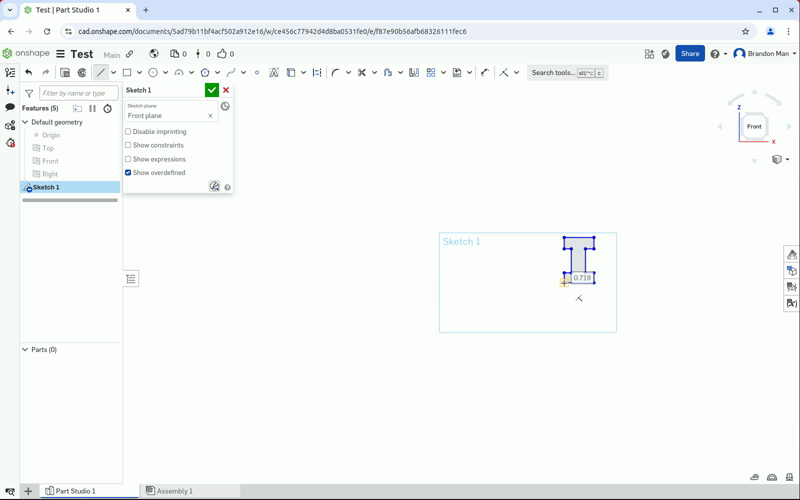
scroll(-6)
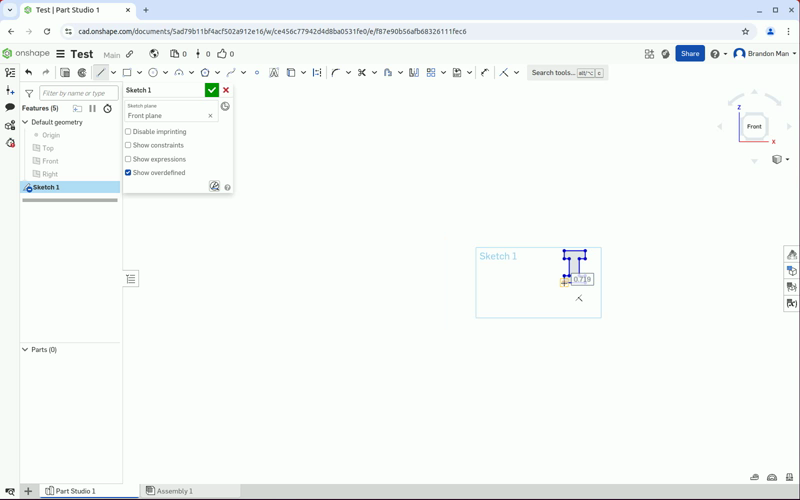
scroll(-6)
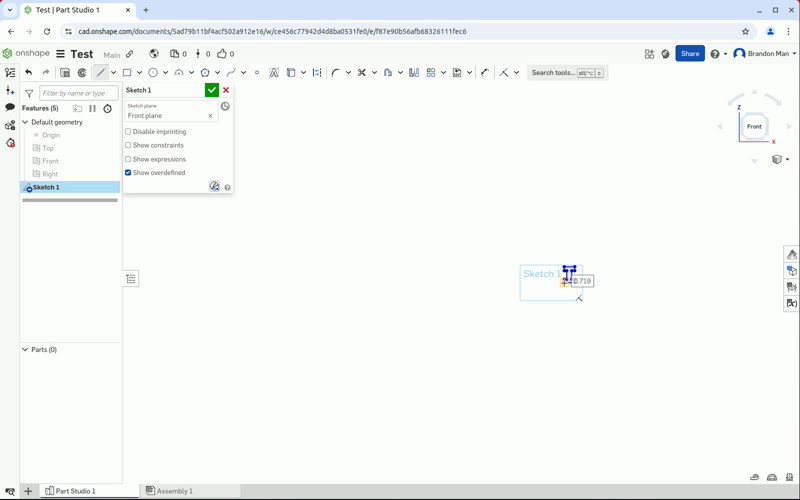
key(esc)
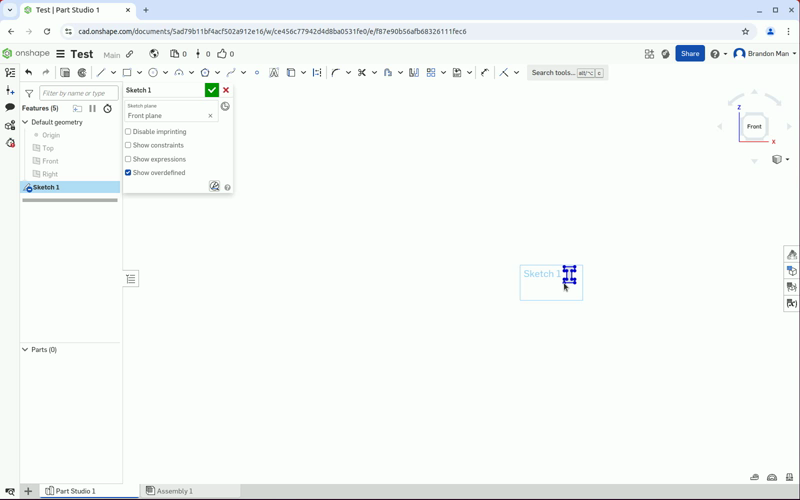
mouse_move(572, 281)
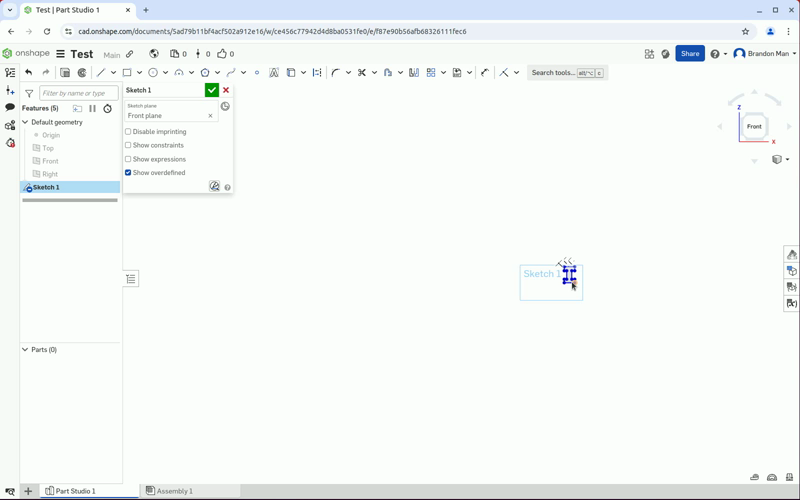
scroll(6)
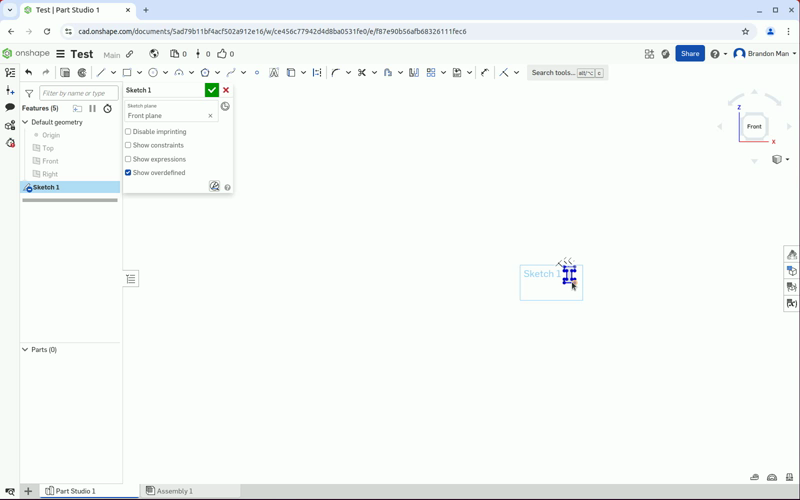
scroll(6)
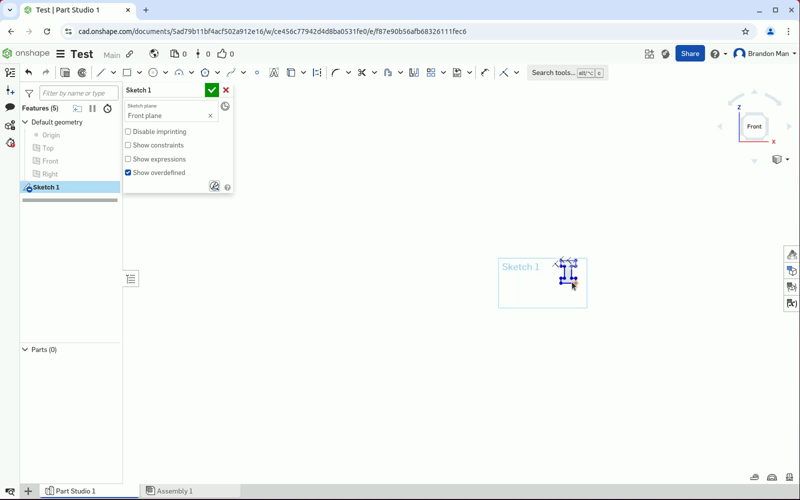
scroll(6)
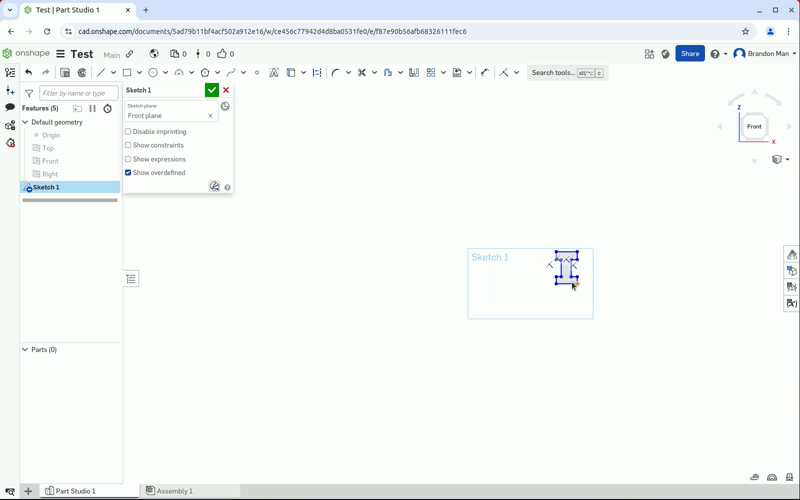
scroll(6)
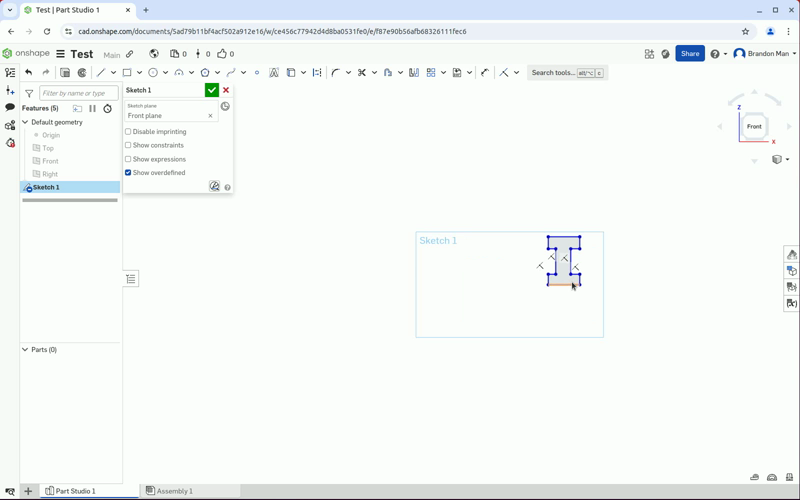
scroll(6)
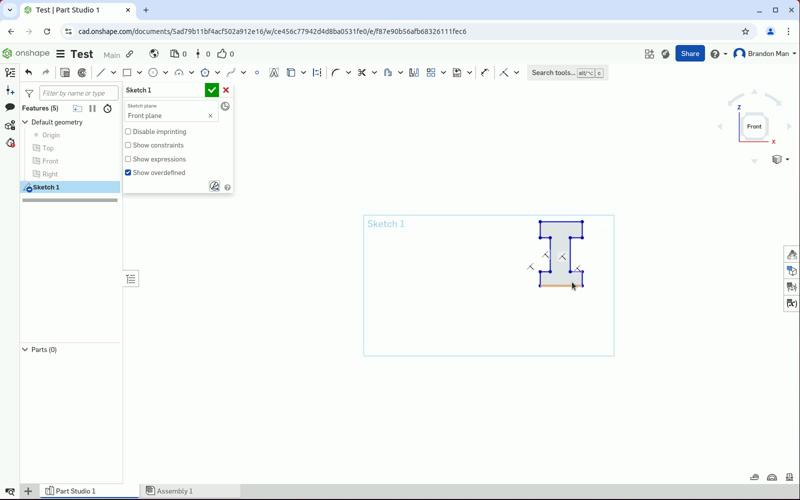
scroll(6)
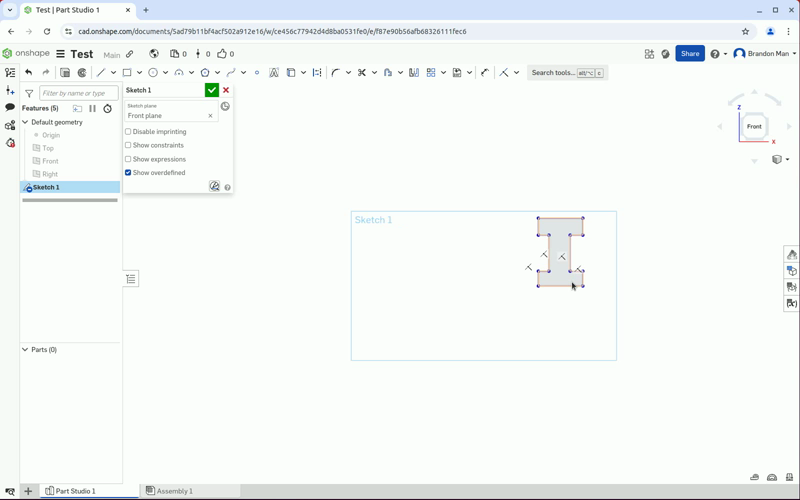
scroll(6)
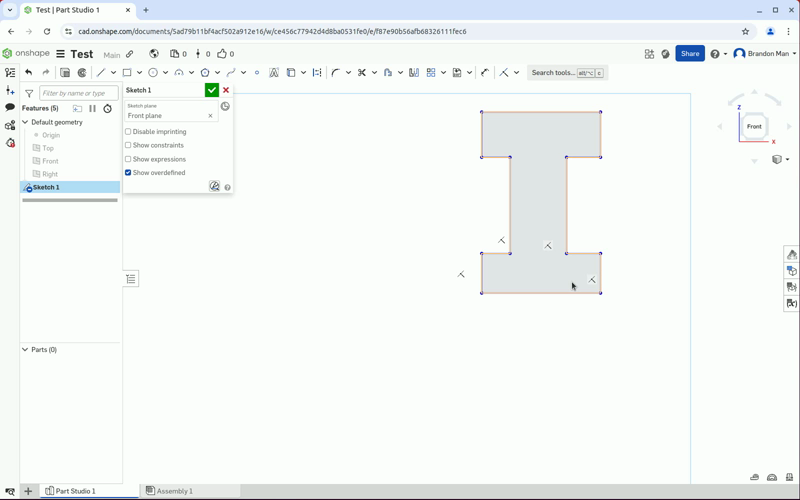
click(572, 281)
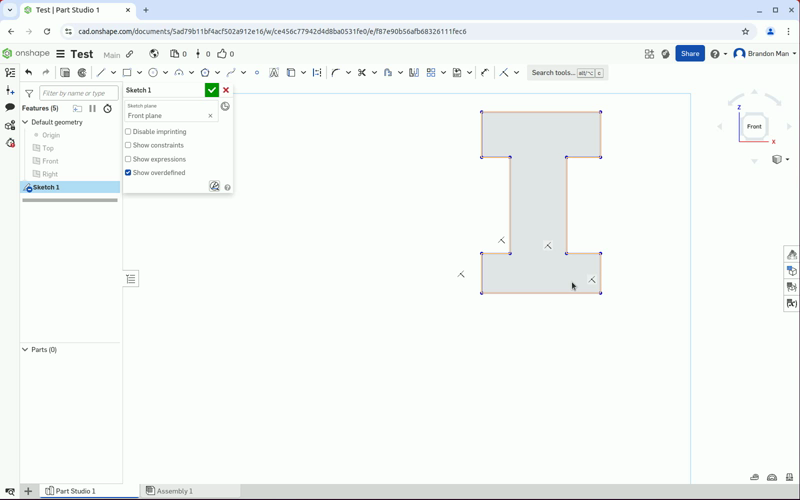
scroll(-6)
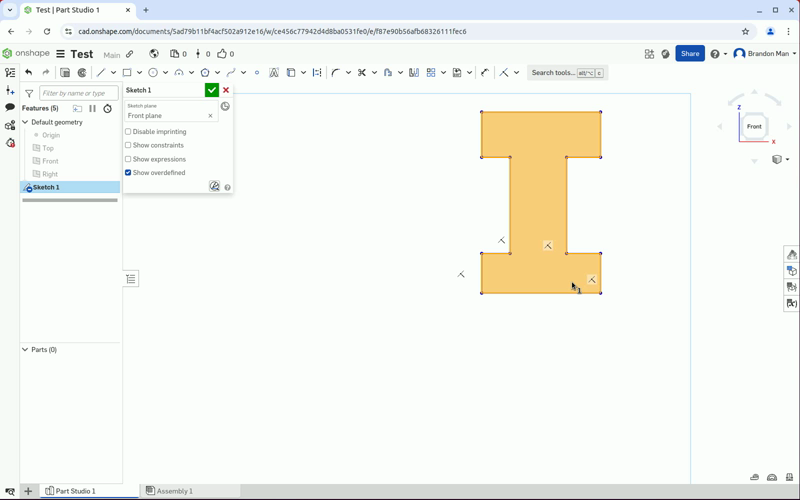
scroll(-6)
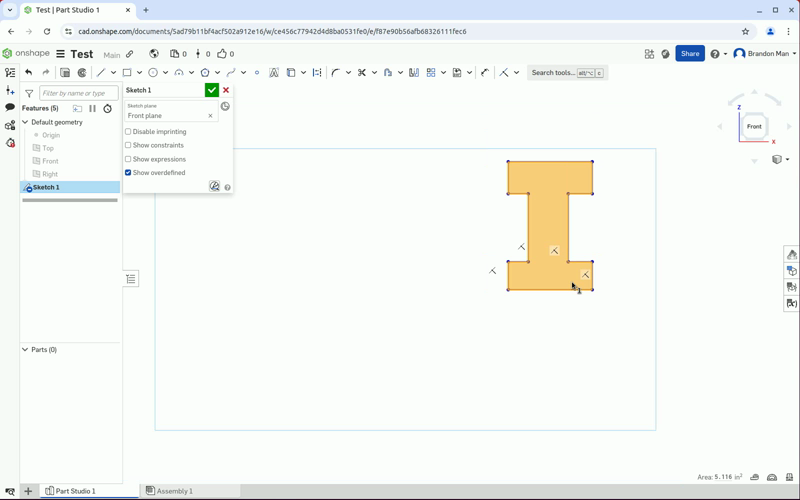
scroll(-6)
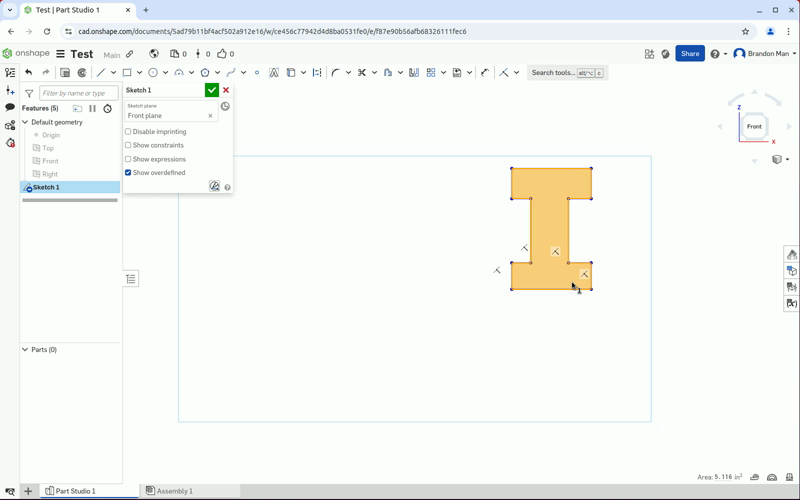
scroll(-6)
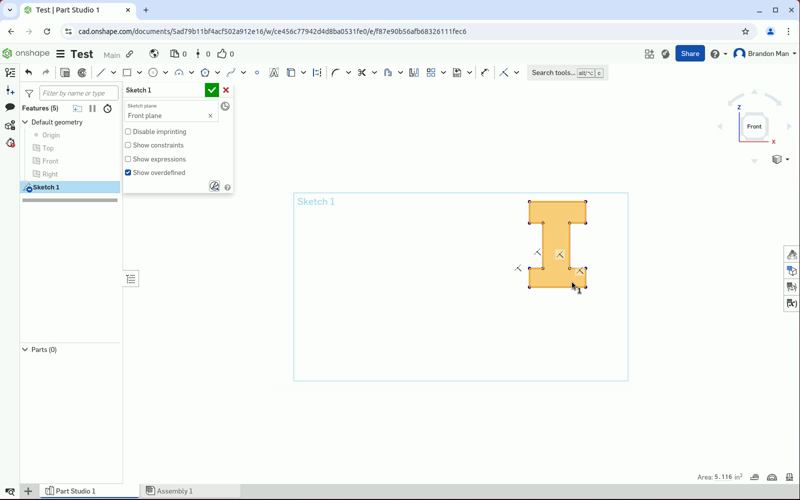
scroll(-6)
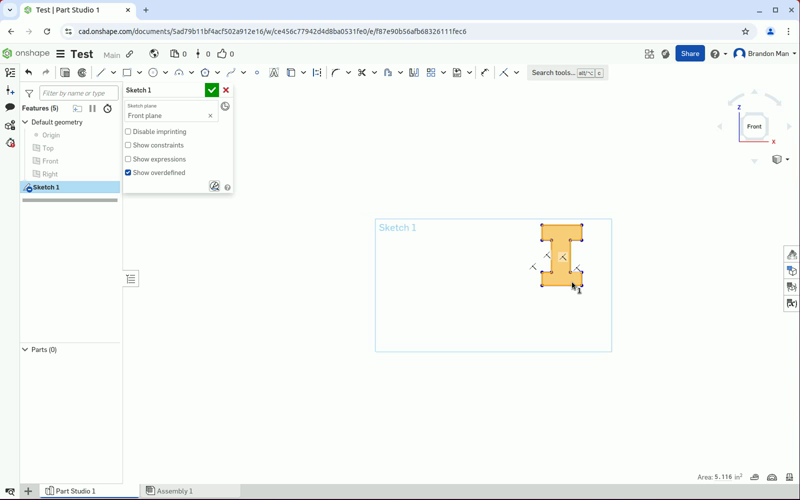
scroll(-6)
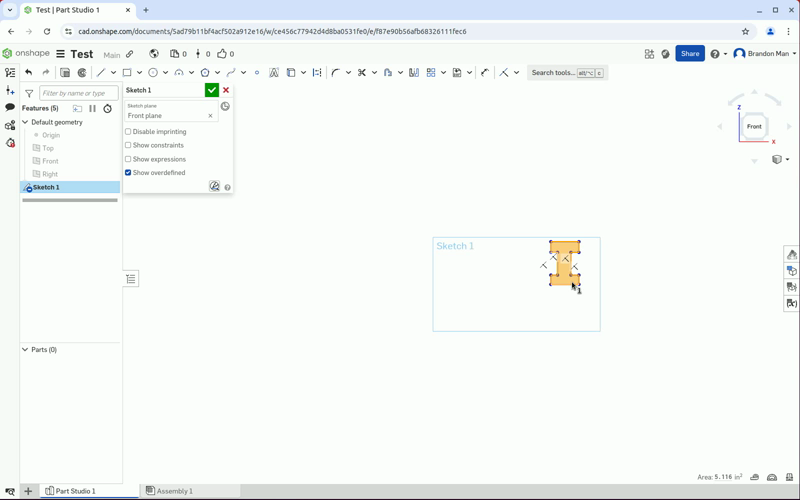
scroll(-6)
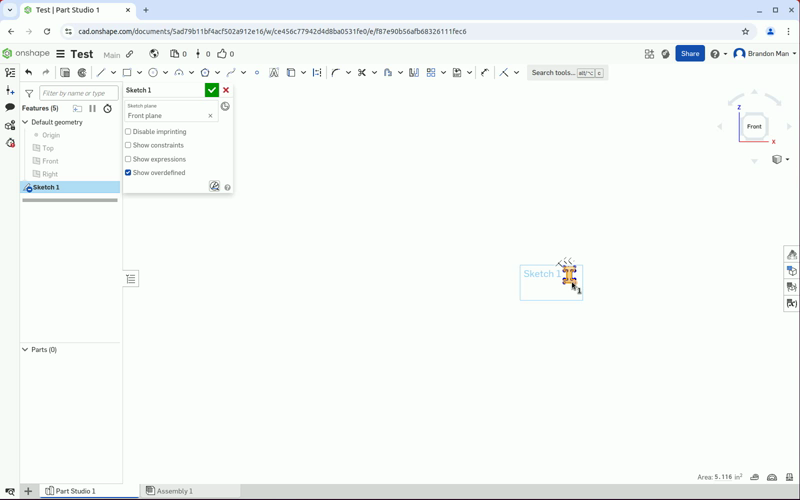
mouse_move(73, 352)
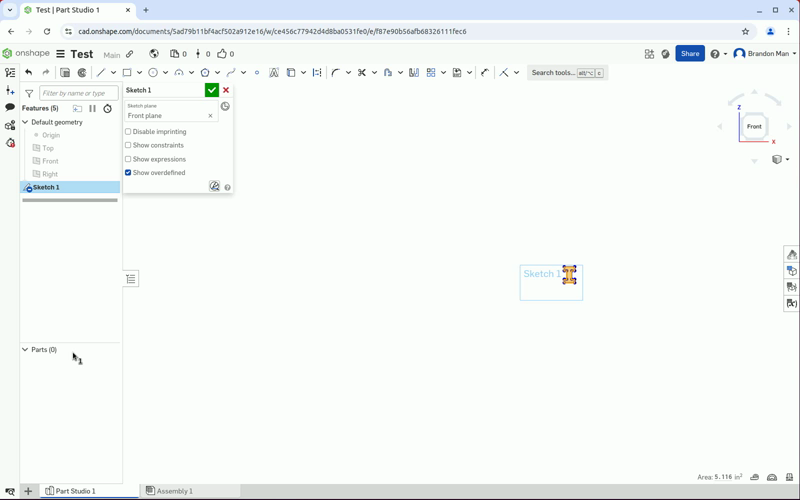
key(shift+y)
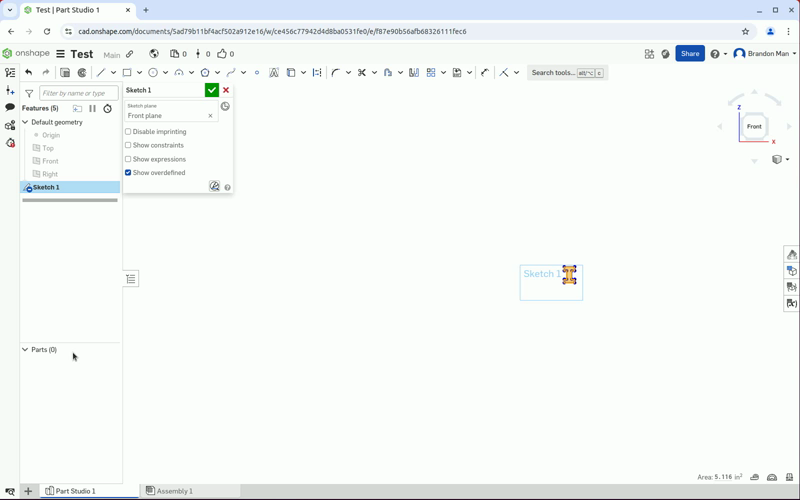
key(shift+e)
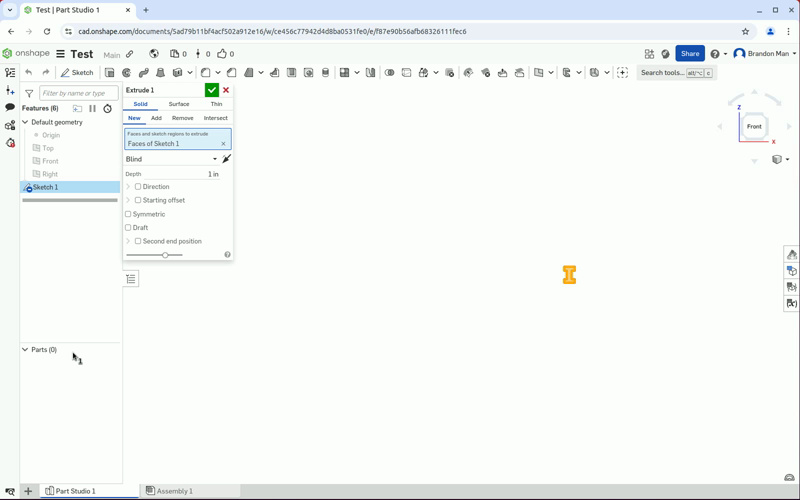
mouse_move(143, 106)
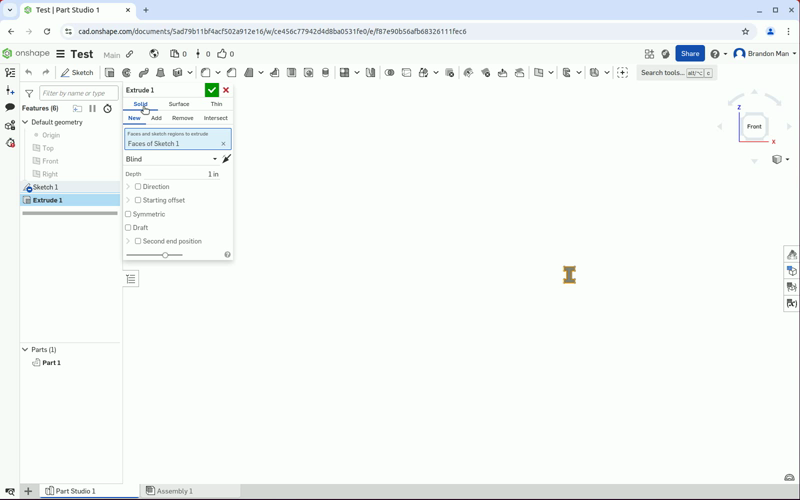
click(143, 106)
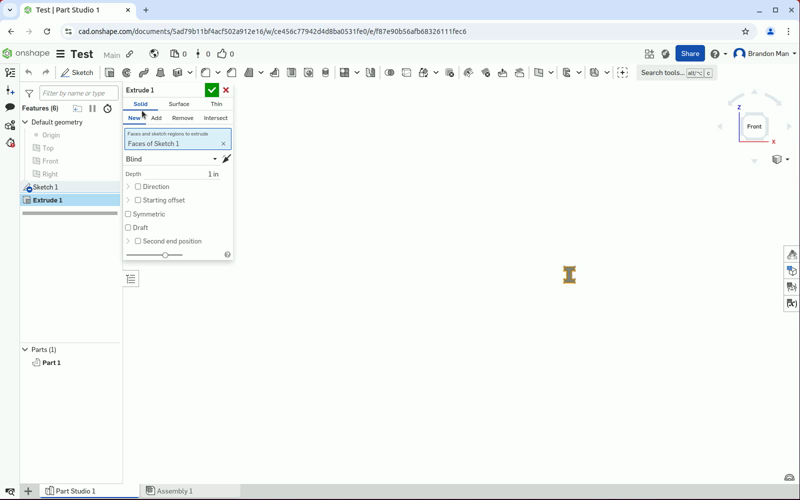
mouse_move(137, 120)
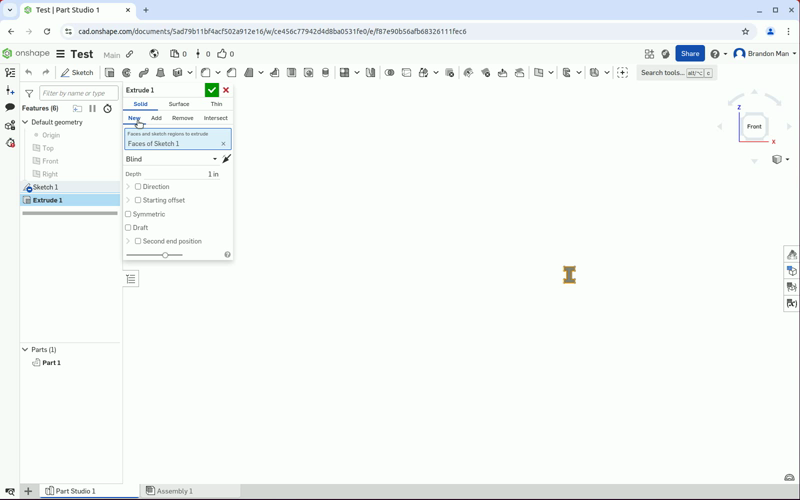
click(137, 120)
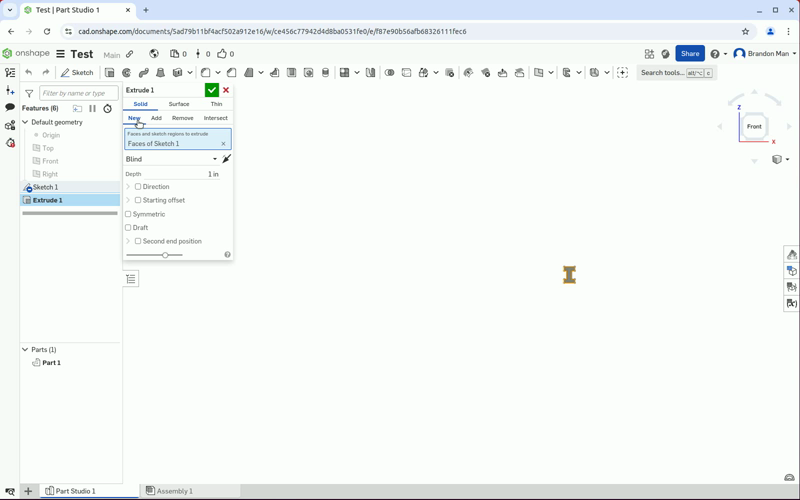
key(tab, 4)
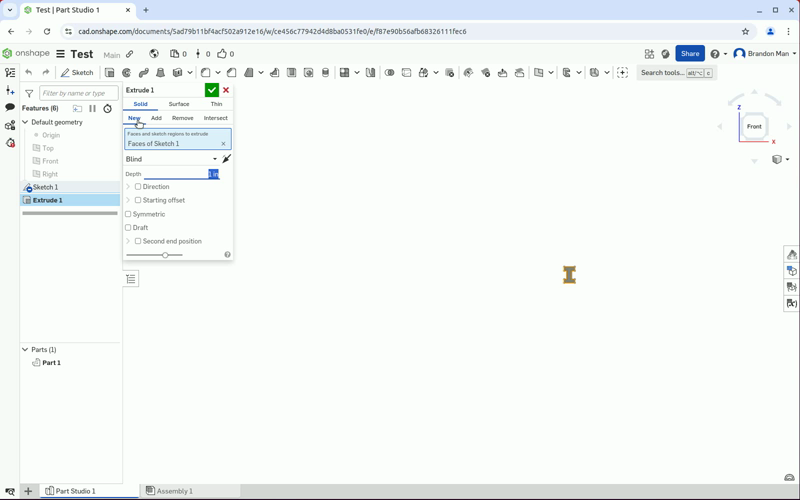
text(3.129)
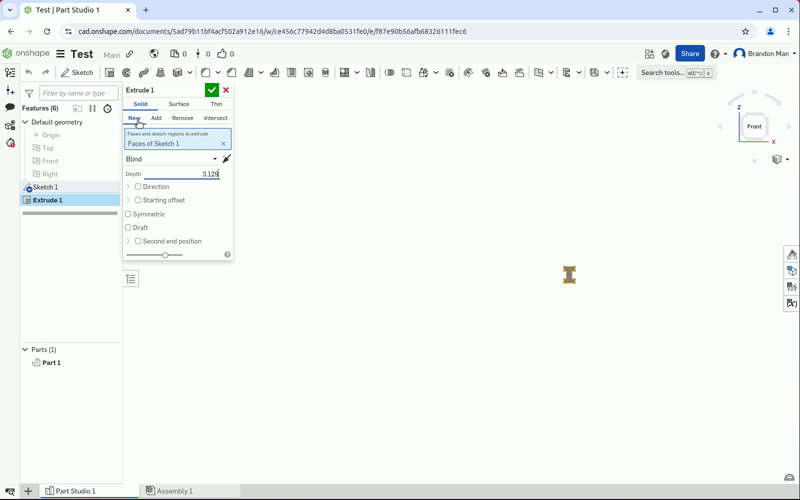
key(enter)
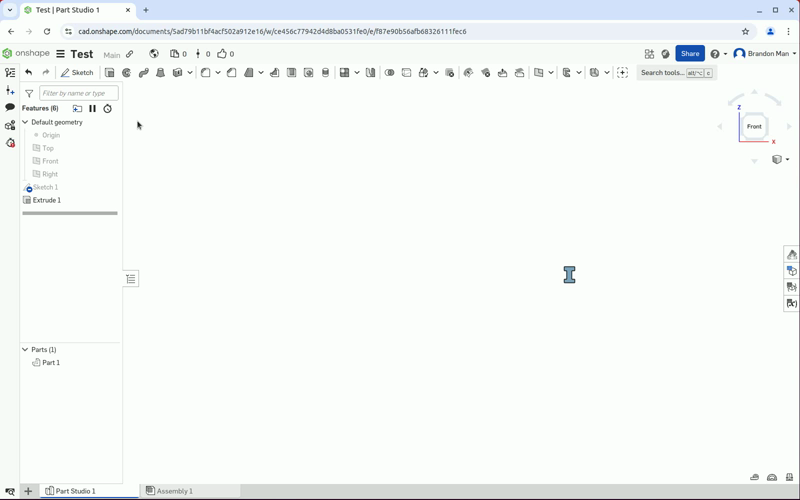
key(shift+h)
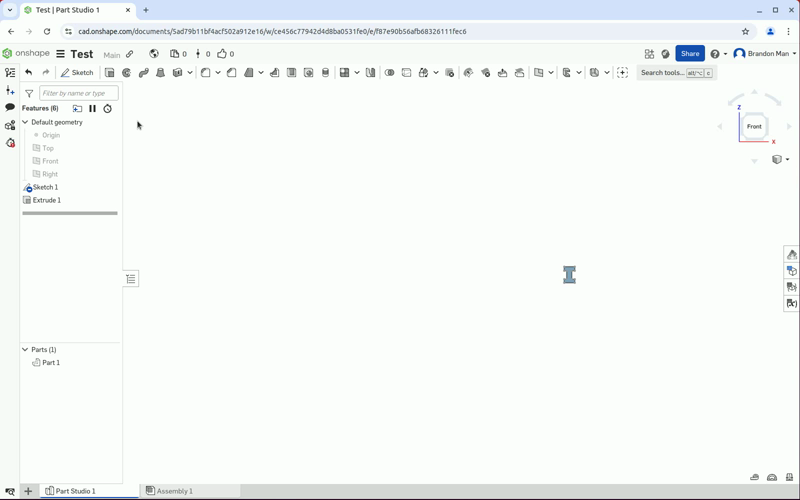
key(shift+h)
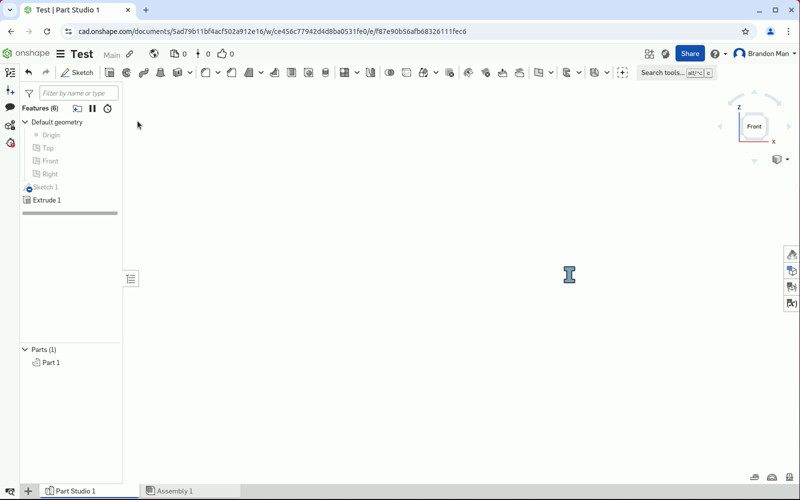
mouse_move(73, 189)
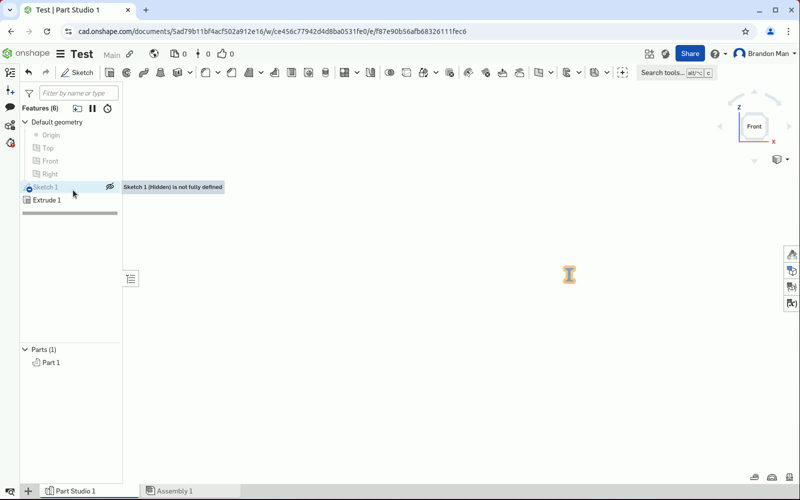
click(73, 189)
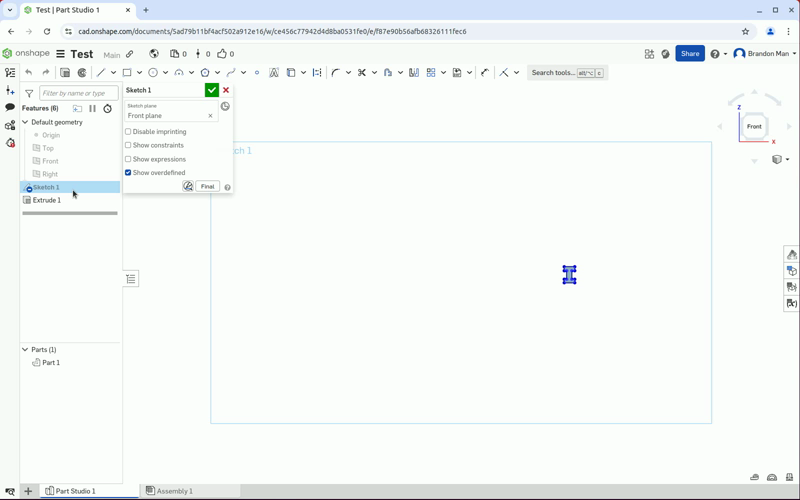
mouse_move(229, 92)
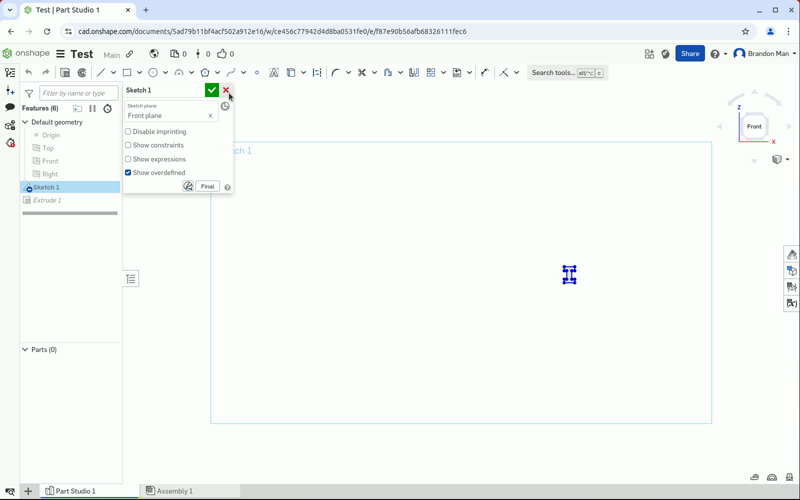
click(229, 92)
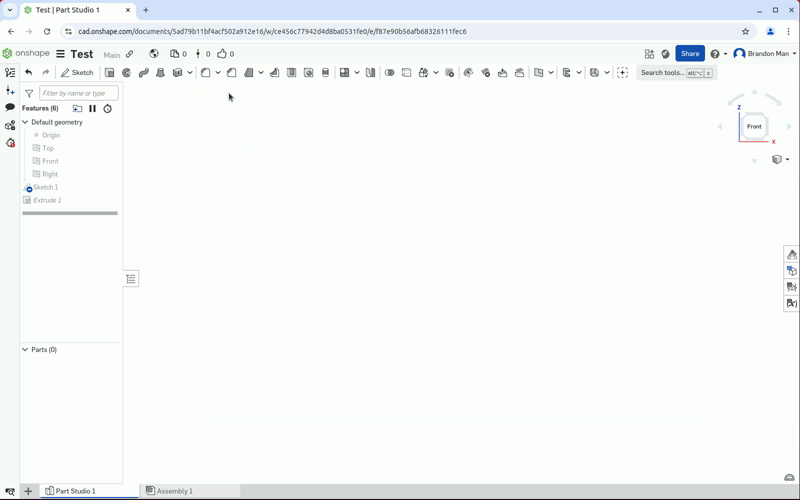
mouse_move(73, 352)
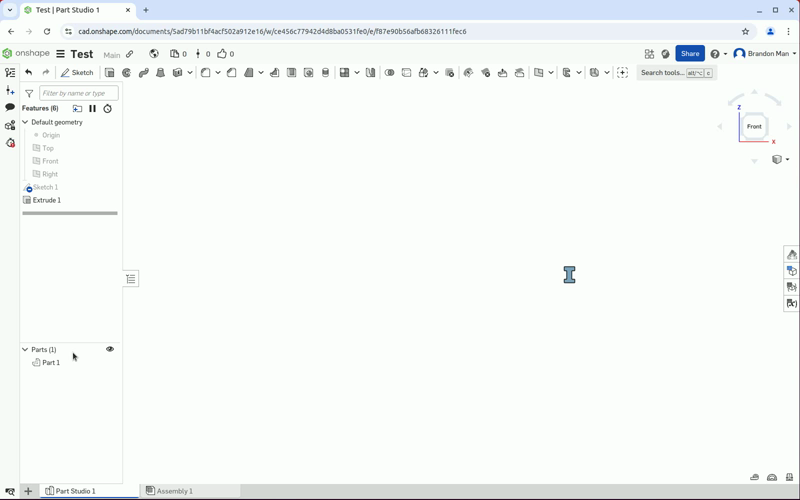
key(y)
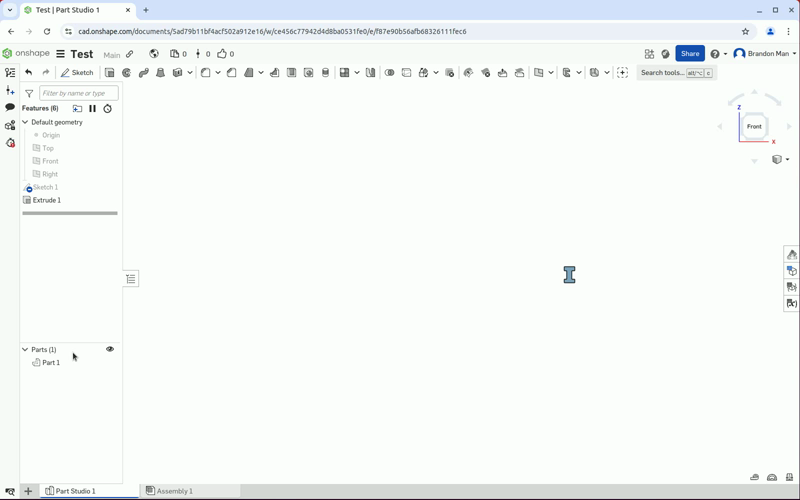
key(shift+p)
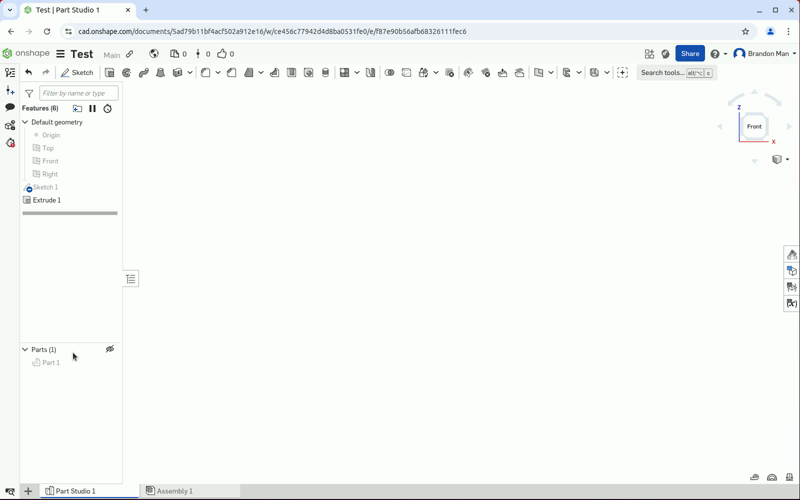
key(space)
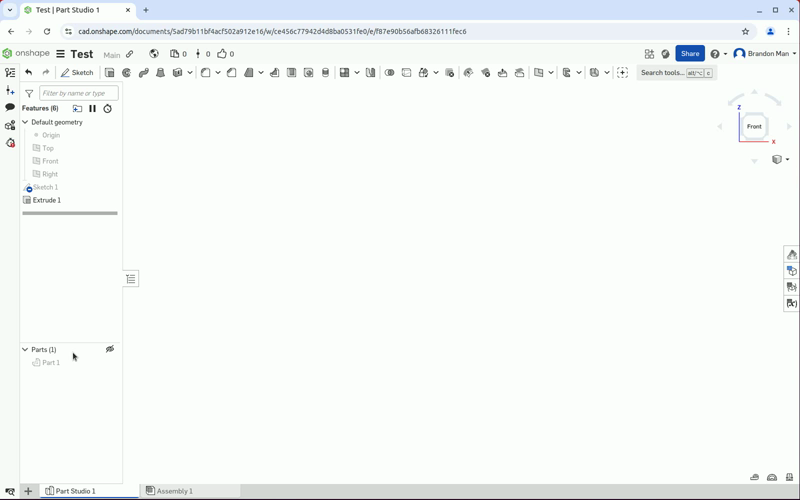
key_down(shift)
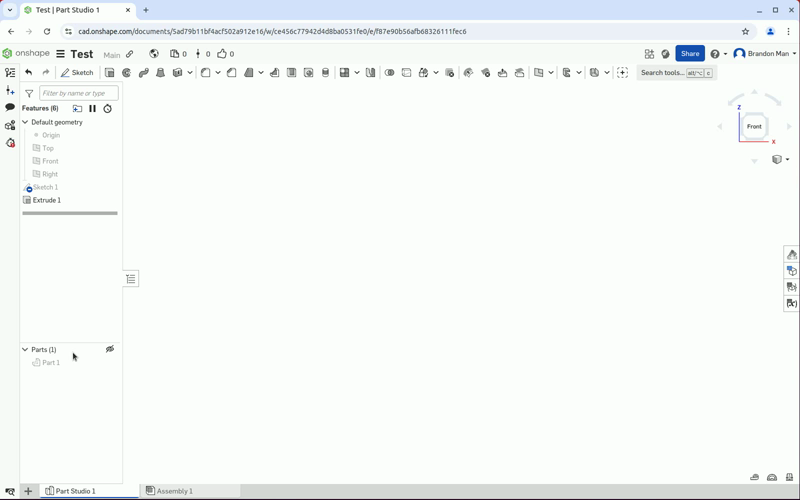
key(left)
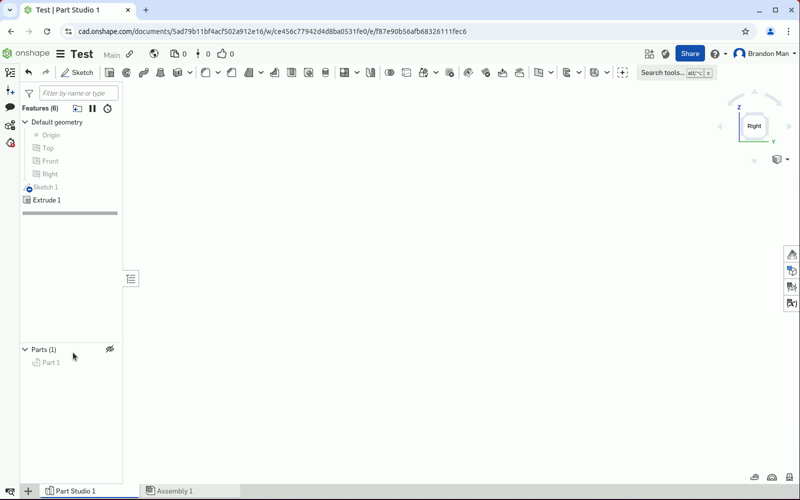
key_up(shift)
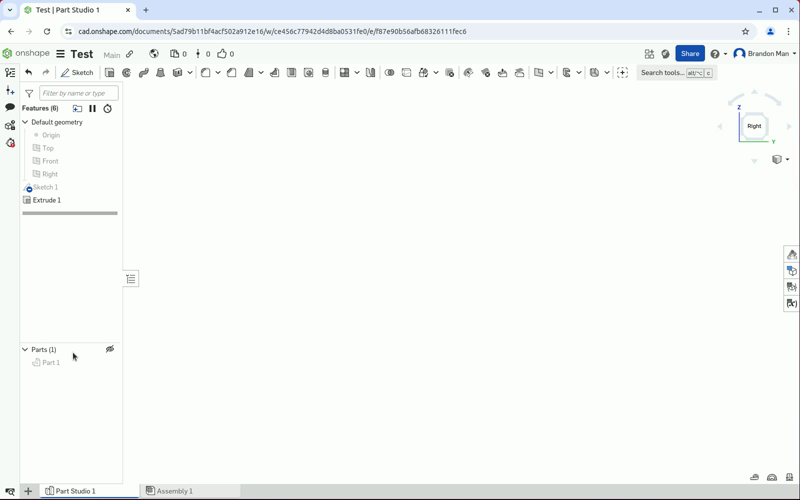
mouse_move(73, 352)
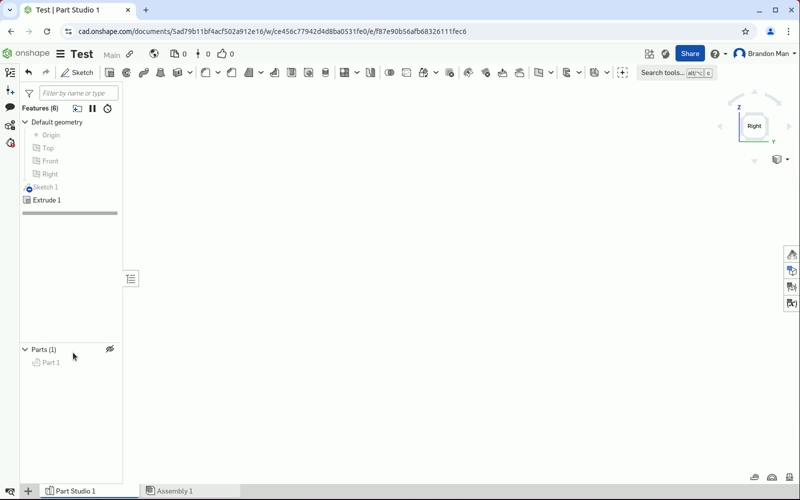
key(shift+y)
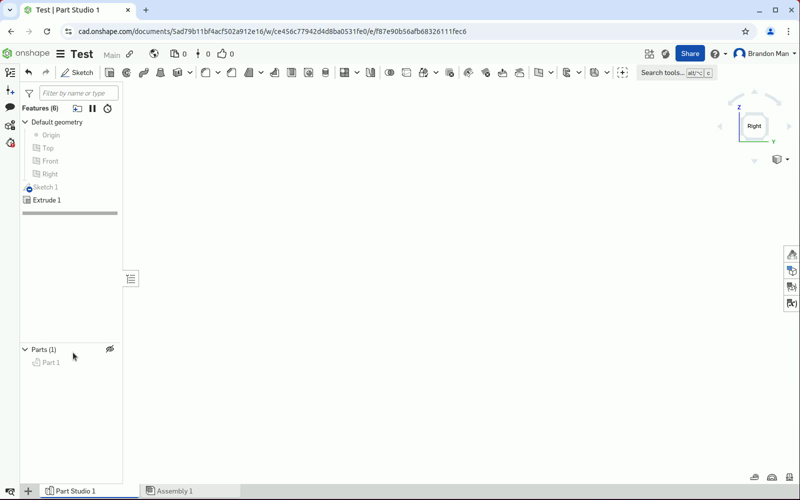
key(shift+s)
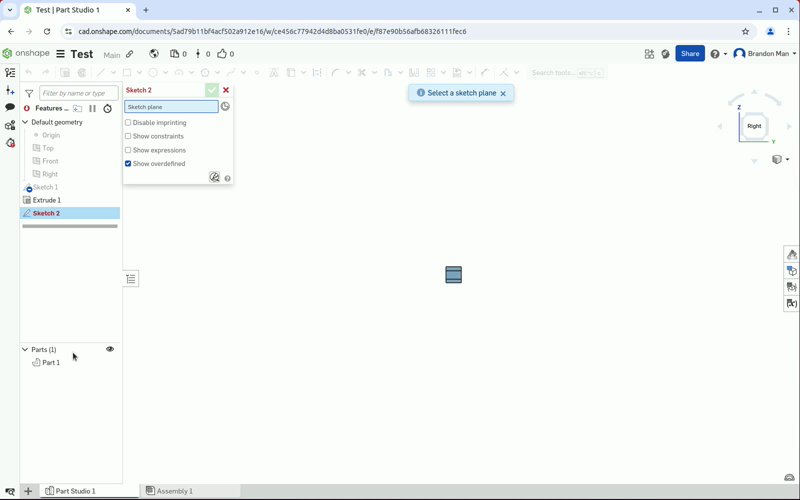
mouse_move(73, 176)
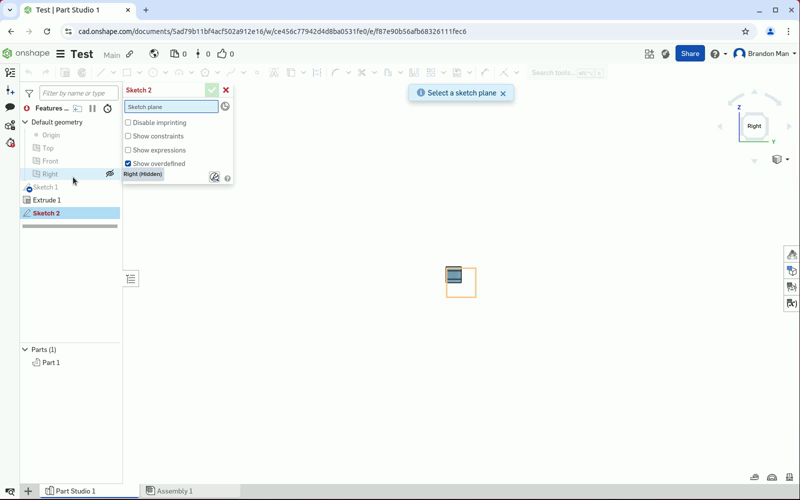
click(73, 176)
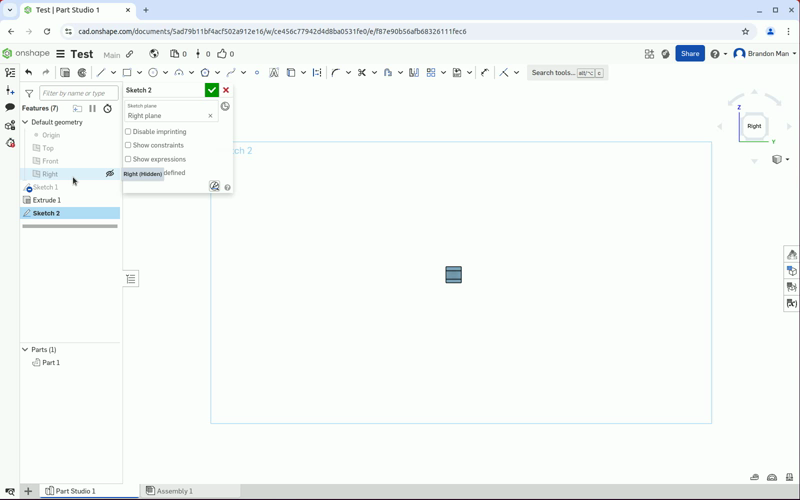
mouse_move(73, 352)
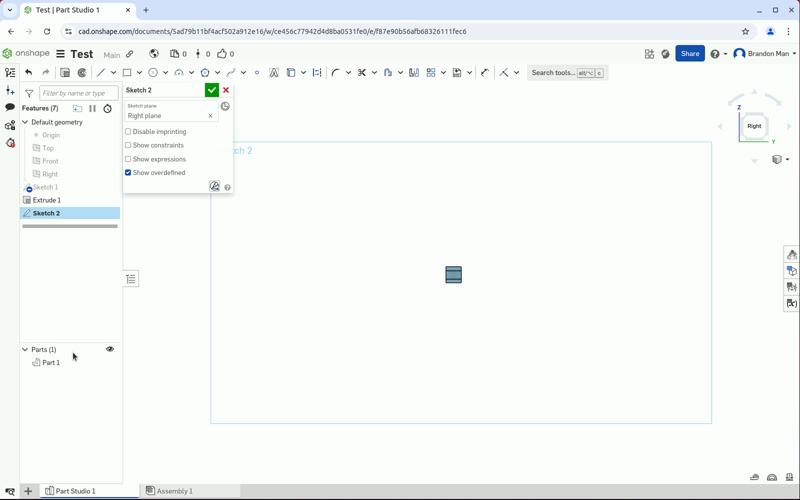
key(y)
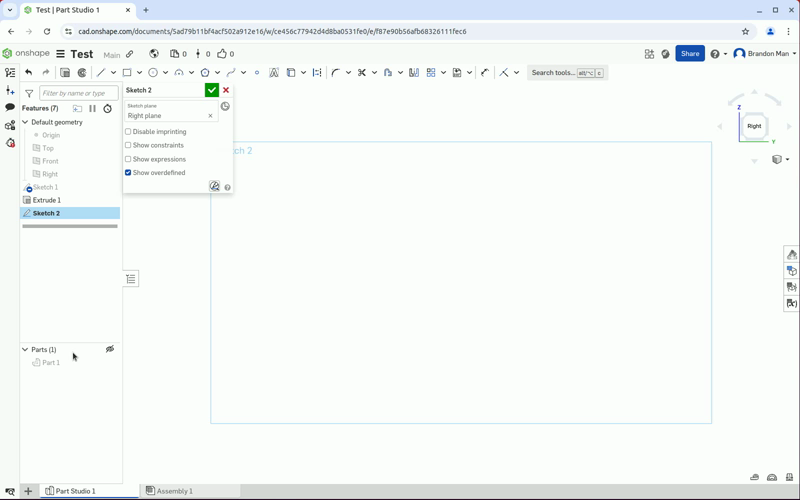
key(l)
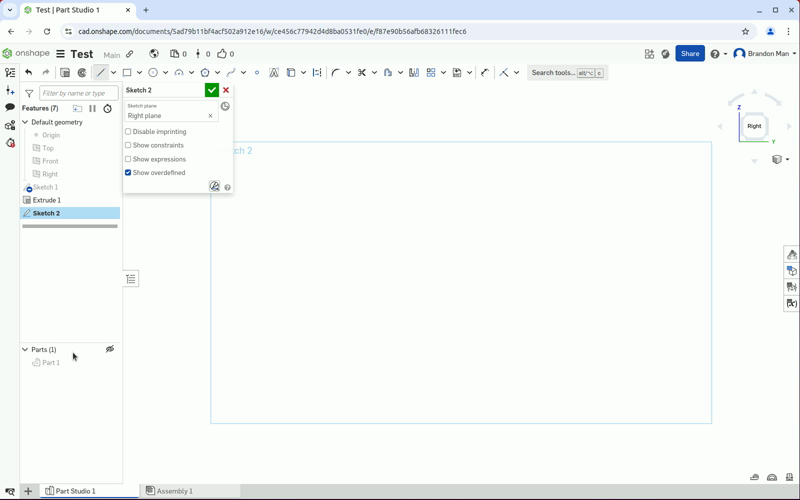
key_down(shift)
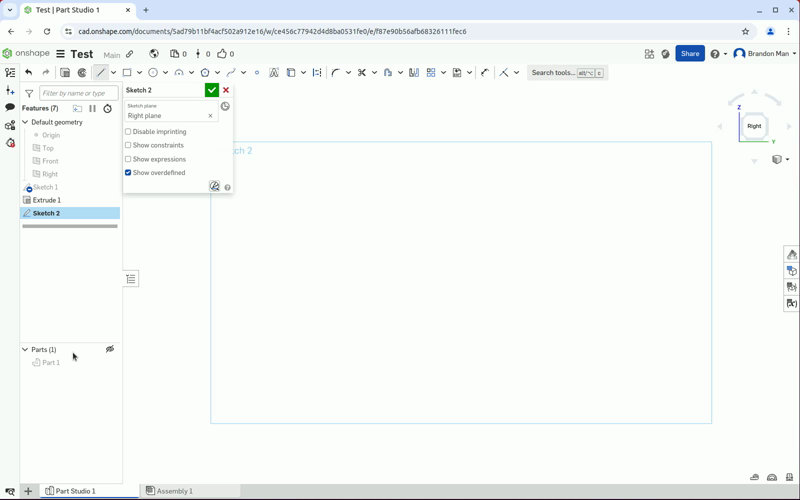
mouse_move(446, 303)
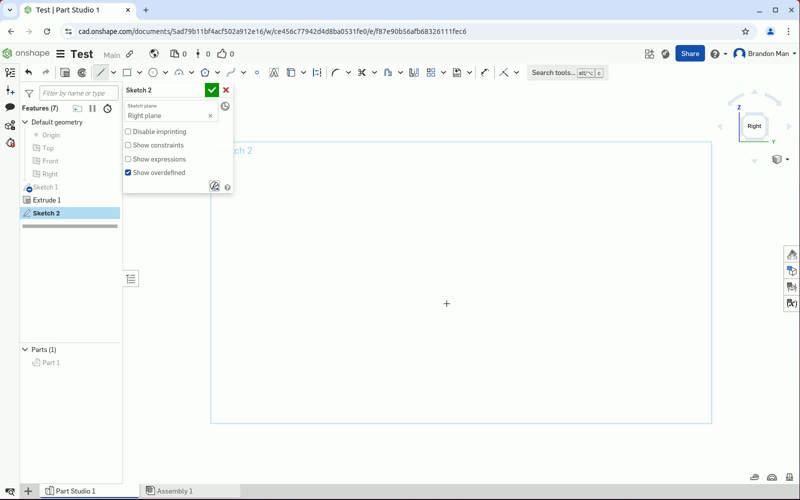
click(446, 303)
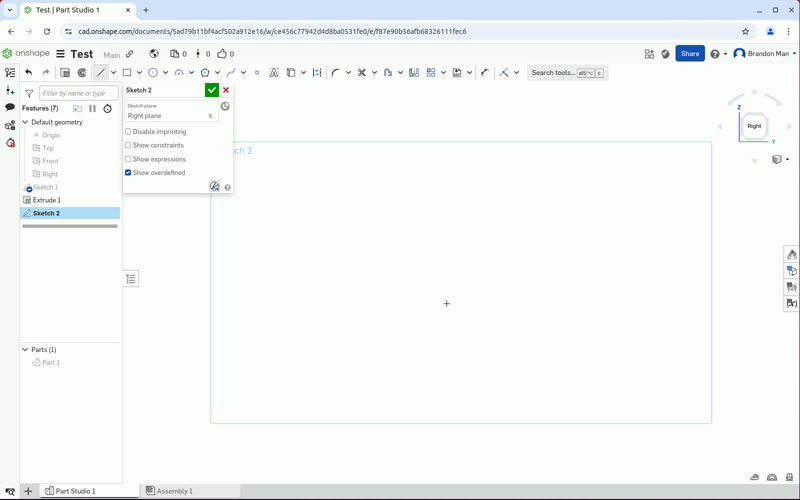
key_up(shift)
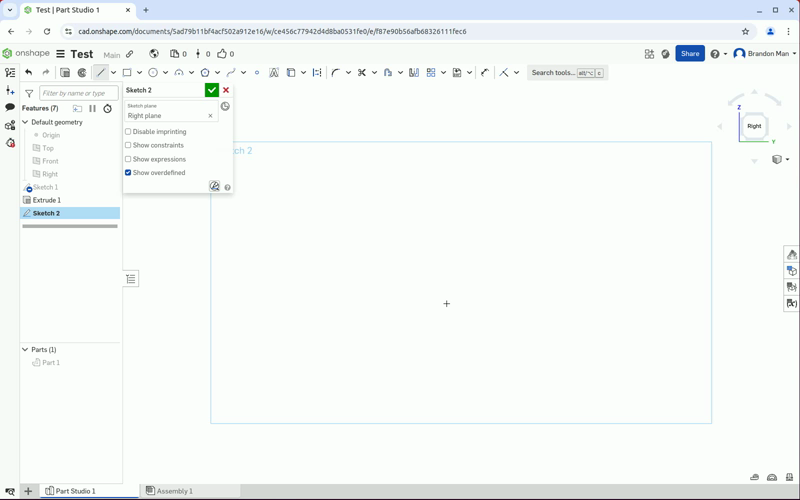
key_down(shift)
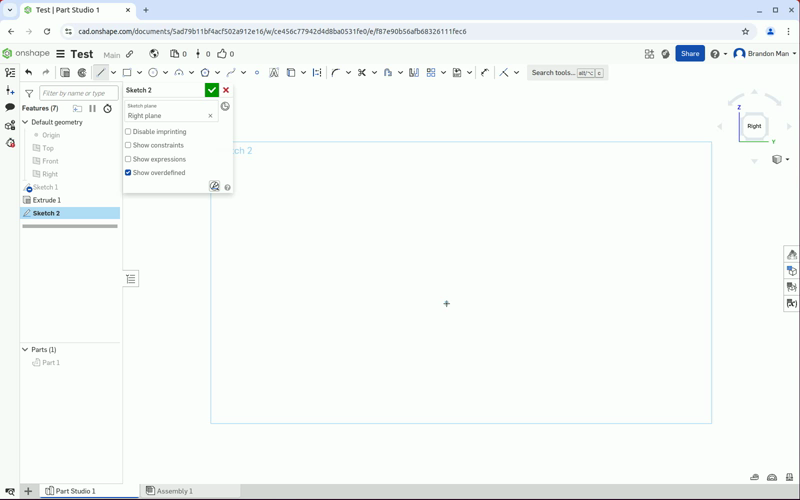
mouse_move(476, 303)
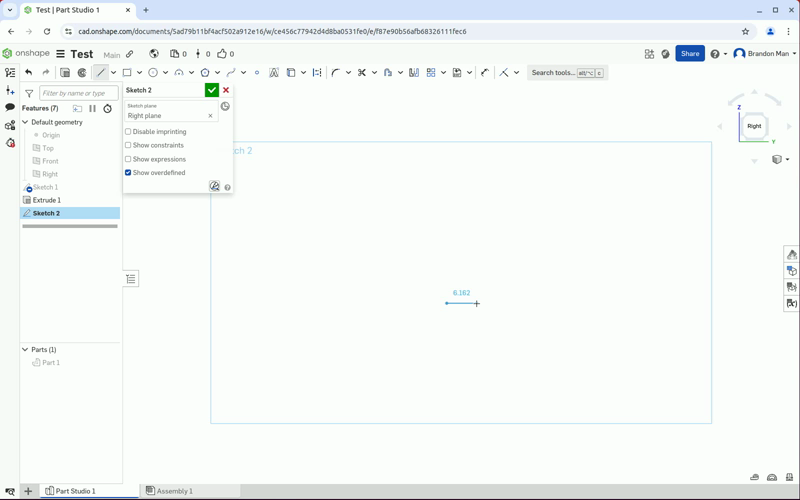
mouse_move(457, 303)
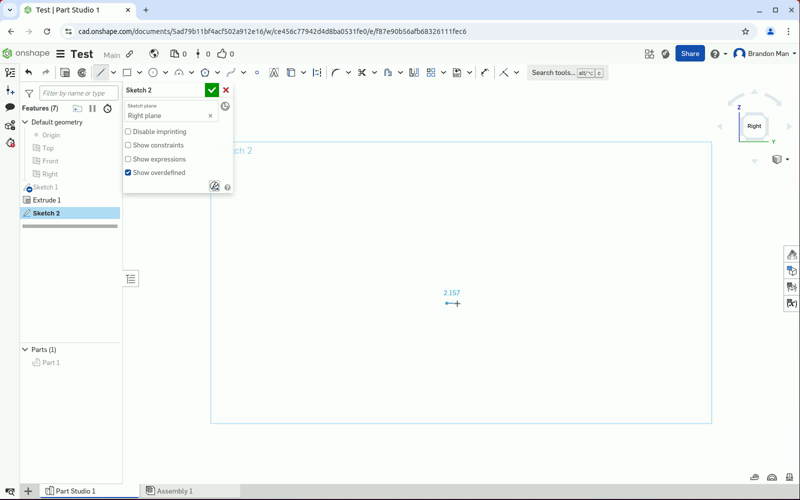
click(457, 303)
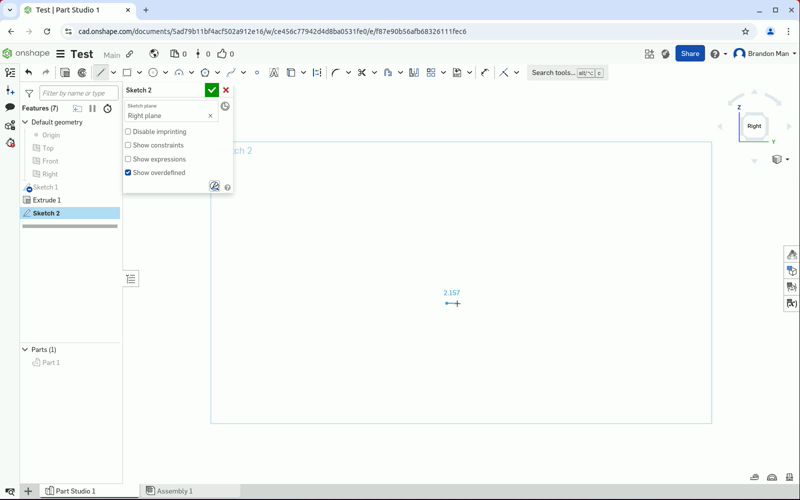
key_up(shift)
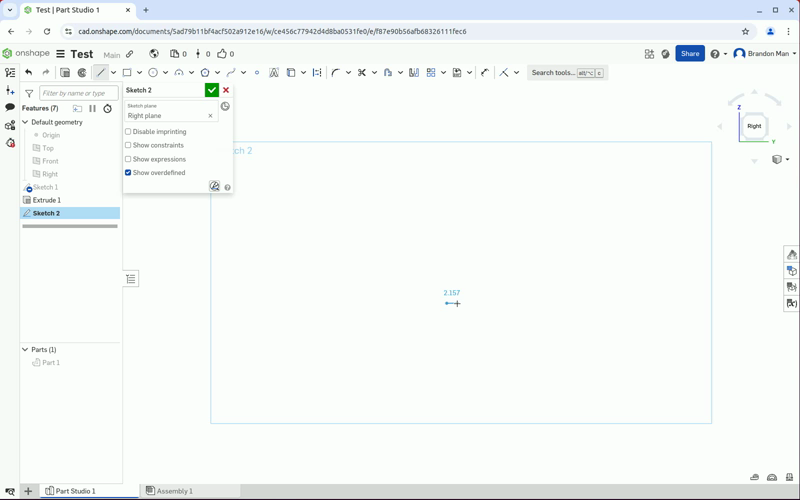
key_down(shift)
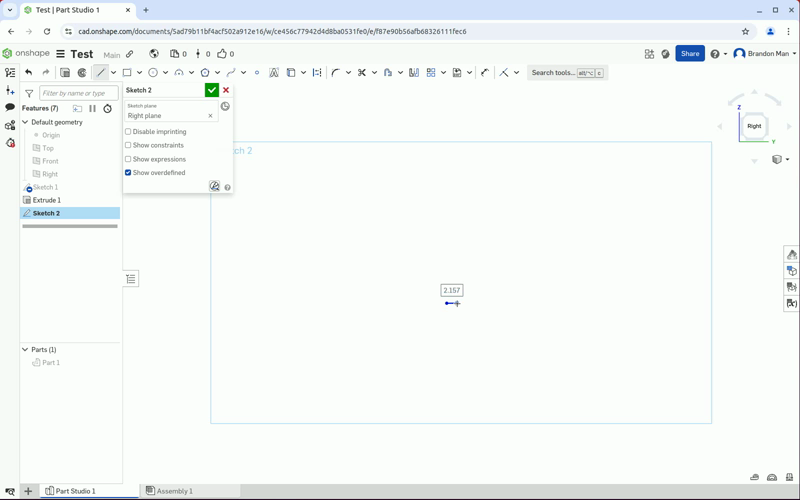
mouse_move(487, 303)
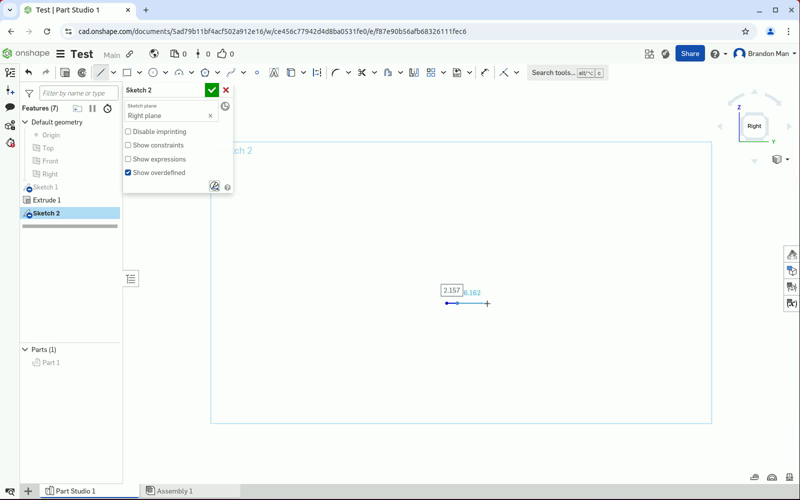
mouse_move(457, 298)
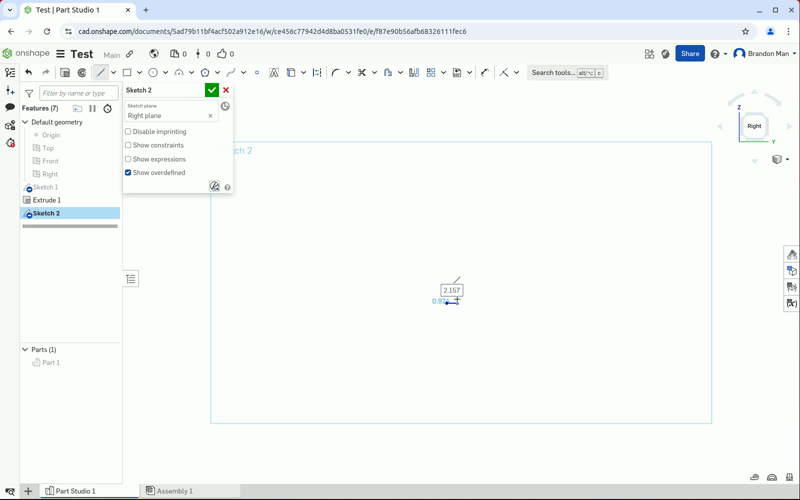
scroll(6)
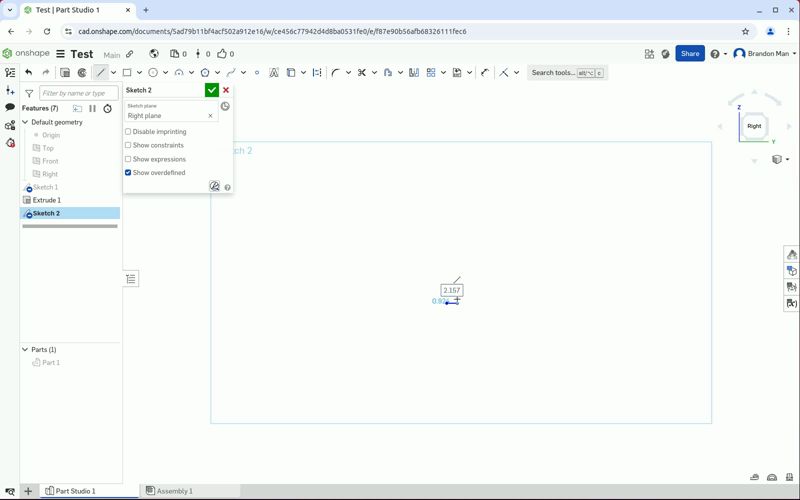
scroll(6)
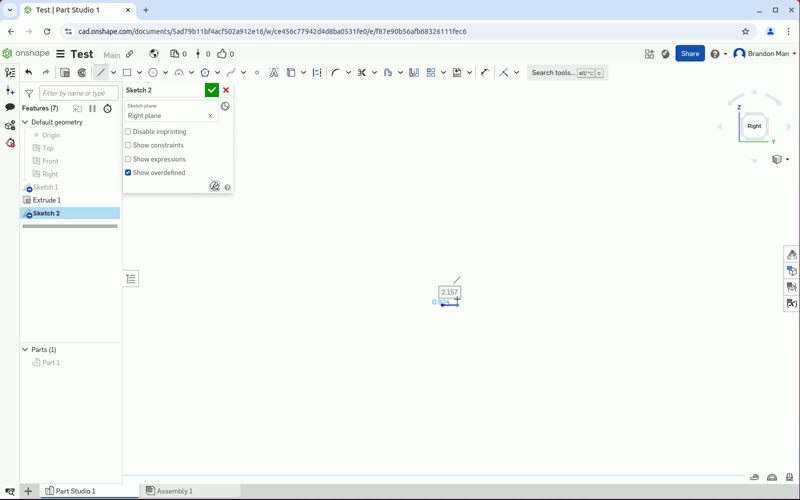
scroll(6)
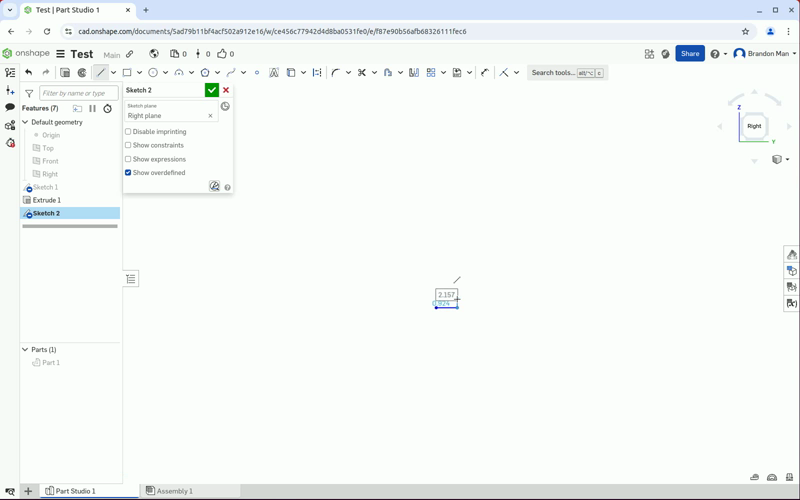
scroll(6)
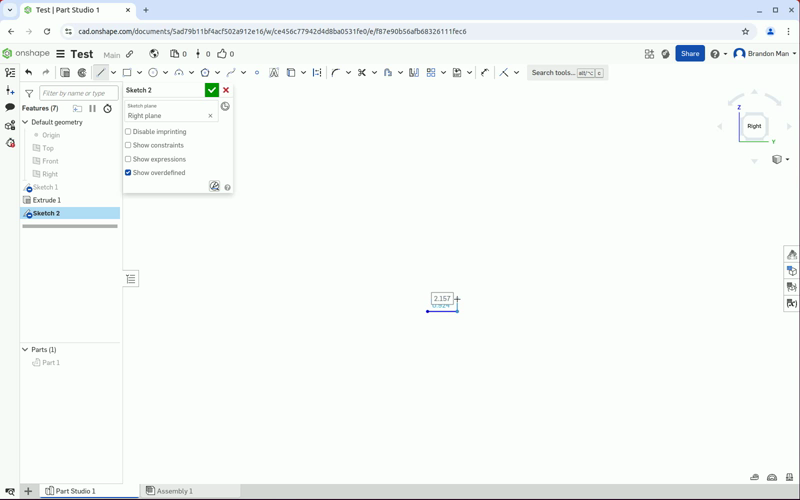
scroll(6)
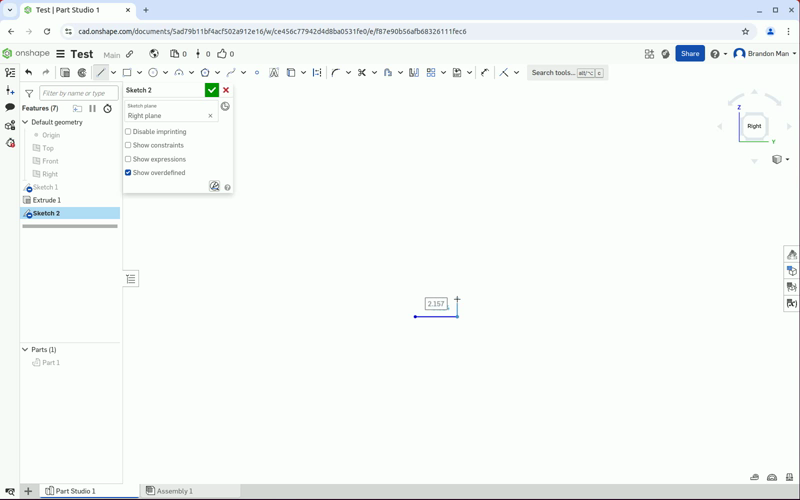
scroll(6)
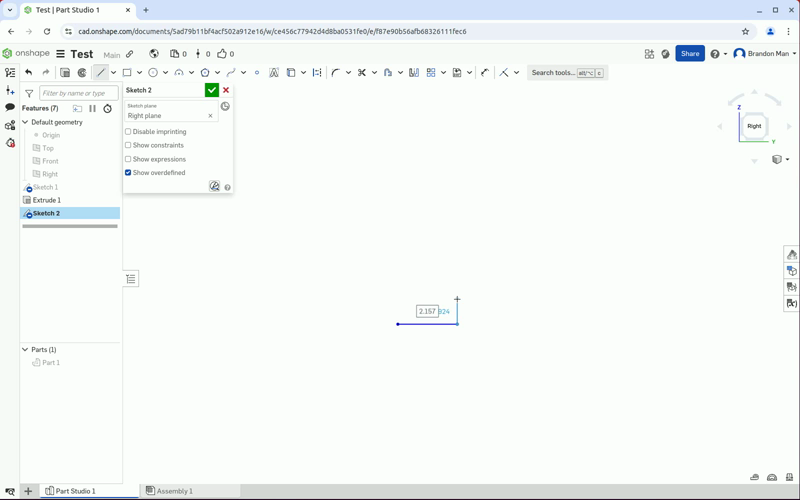
scroll(6)
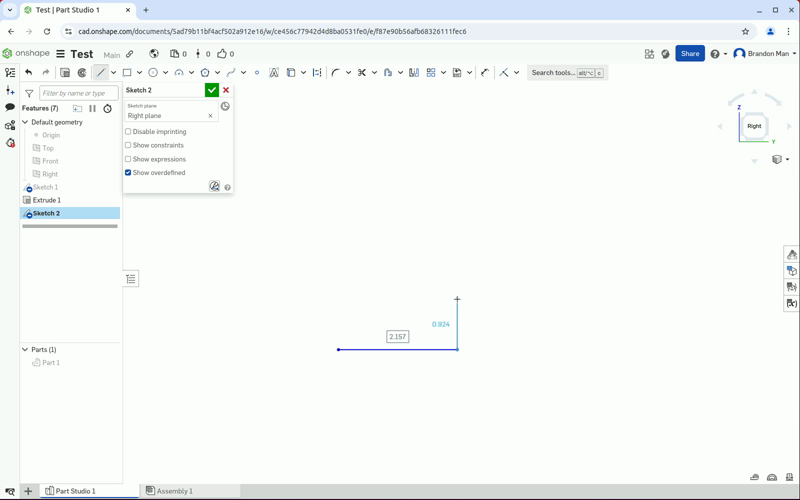
click(457, 298)
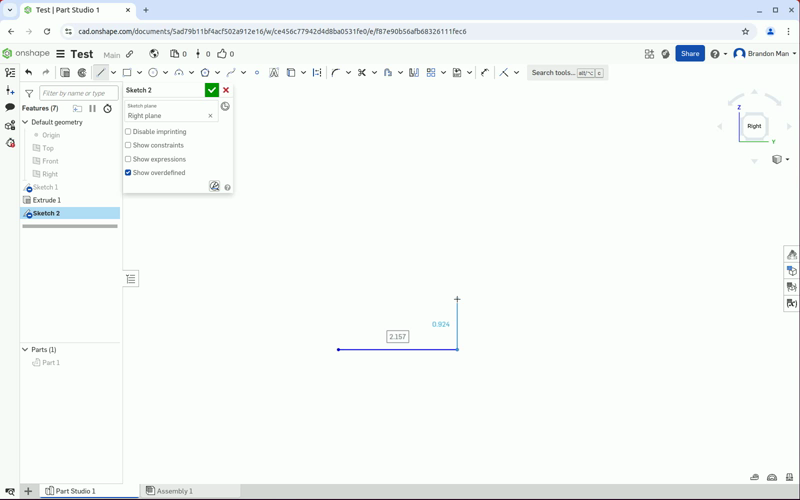
scroll(-6)
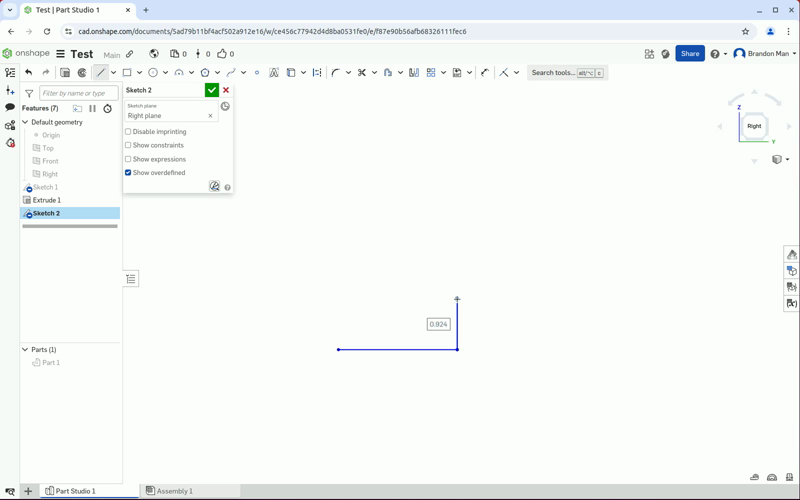
scroll(-6)
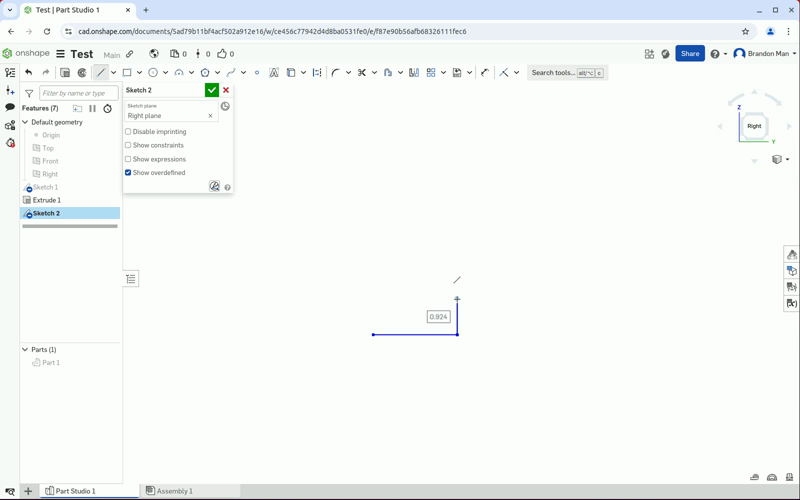
scroll(-6)
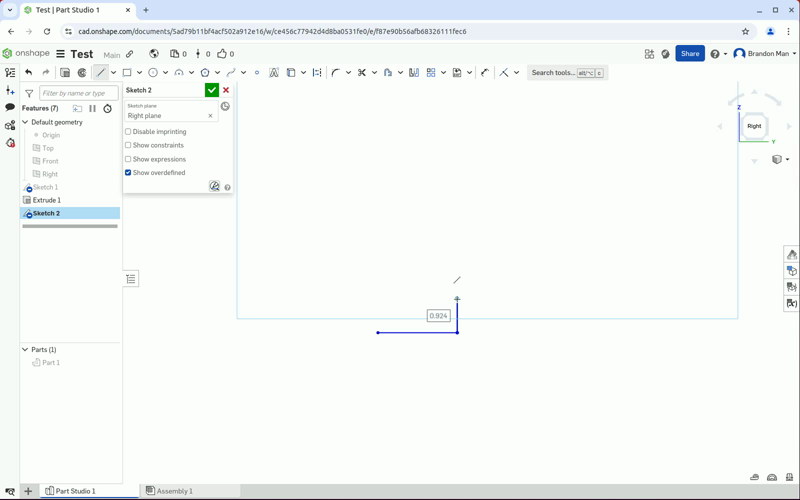
scroll(-6)
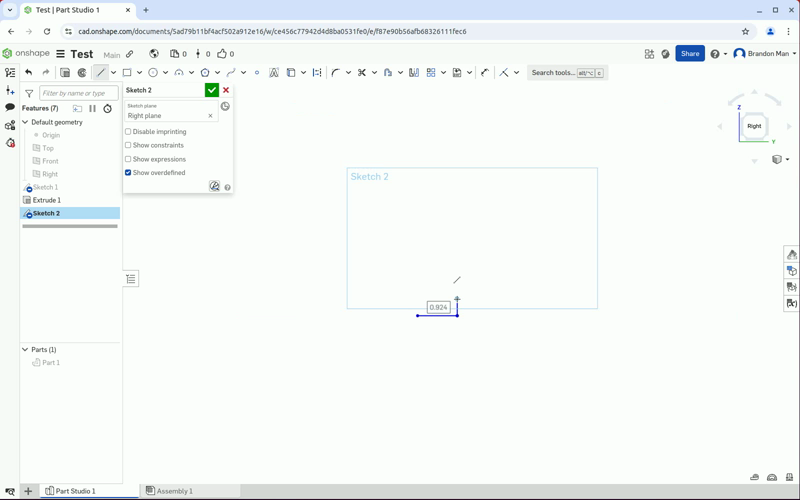
scroll(-6)
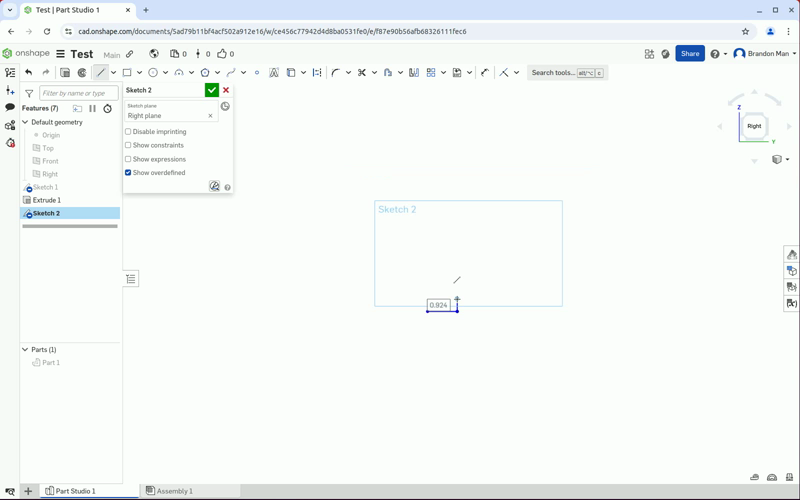
scroll(-6)
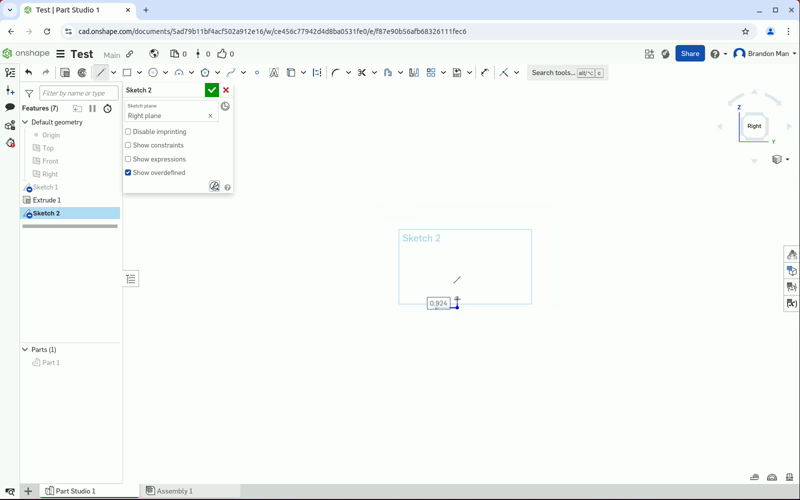
scroll(-6)
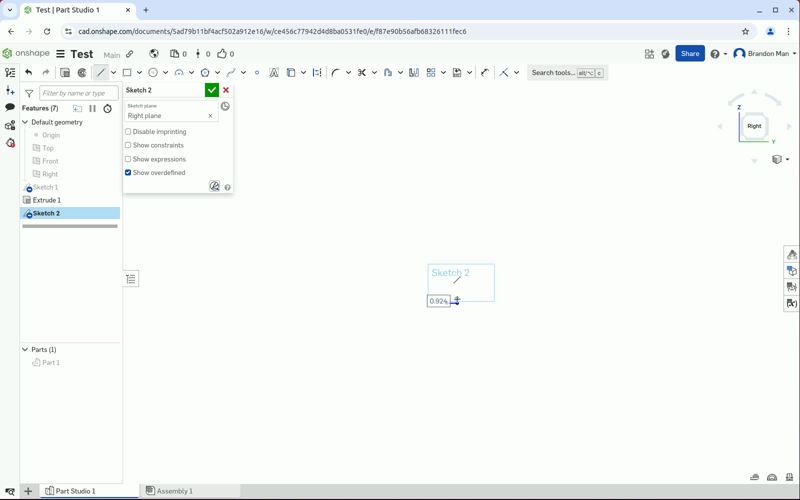
key_up(shift)
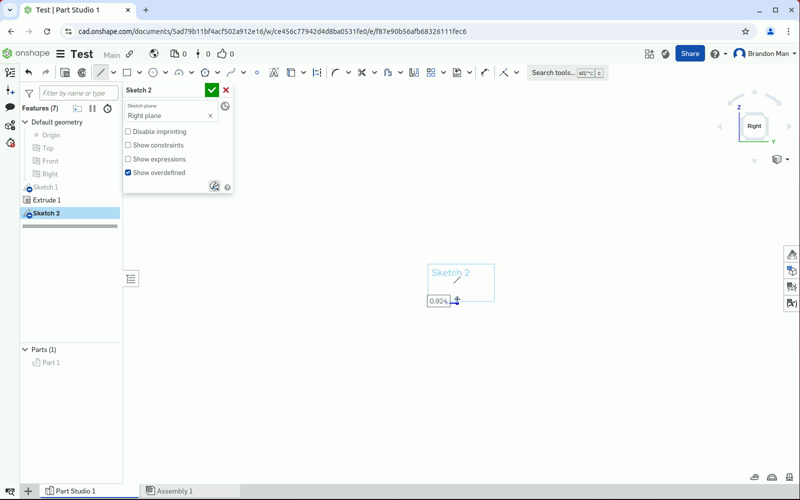
key_down(shift)
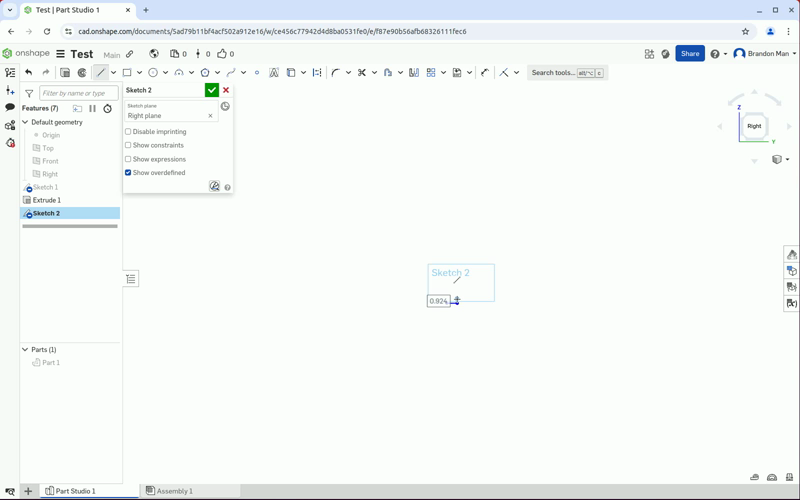
mouse_move(487, 298)
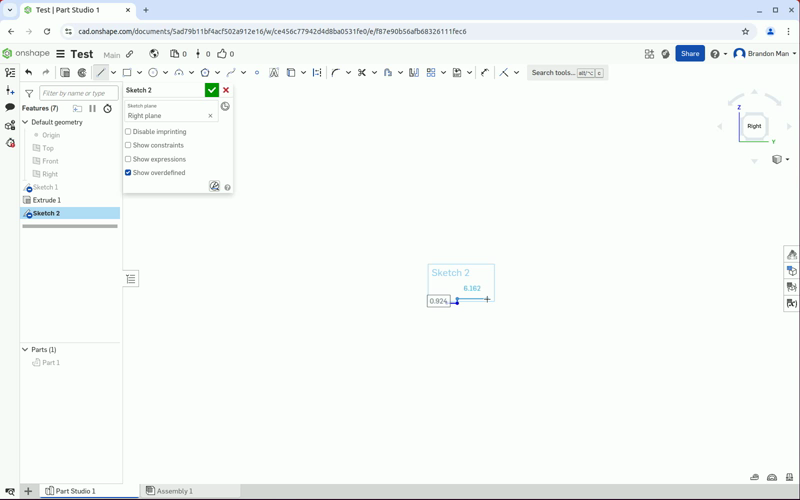
mouse_move(454, 298)
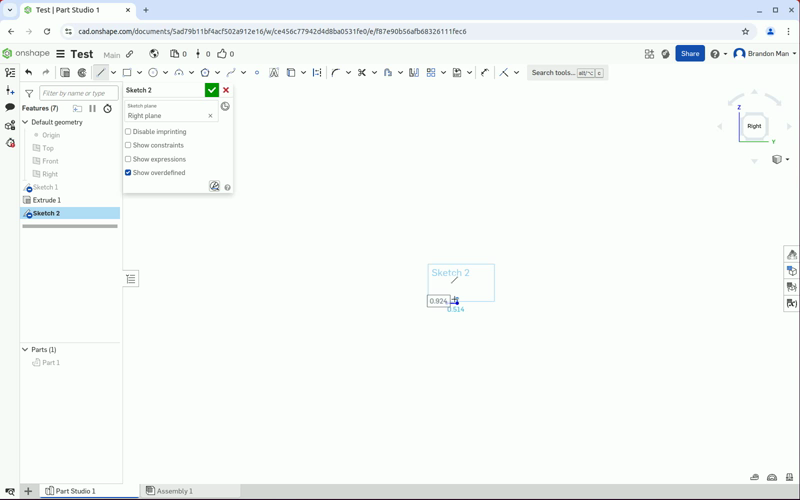
scroll(6)
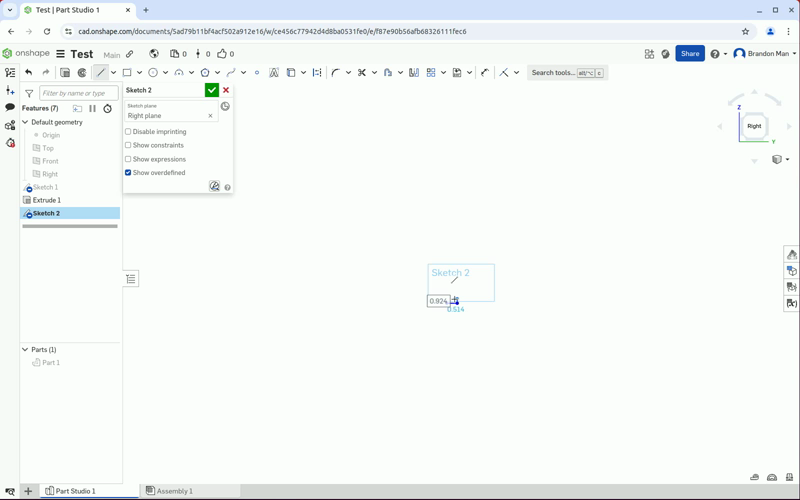
scroll(6)
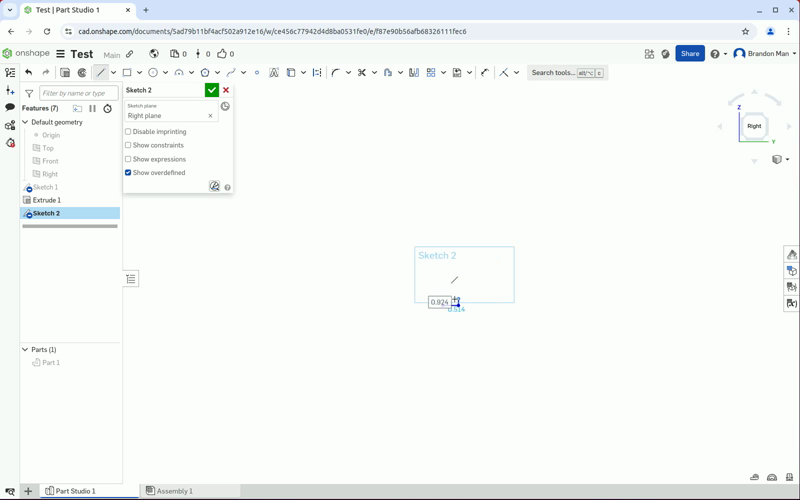
scroll(6)
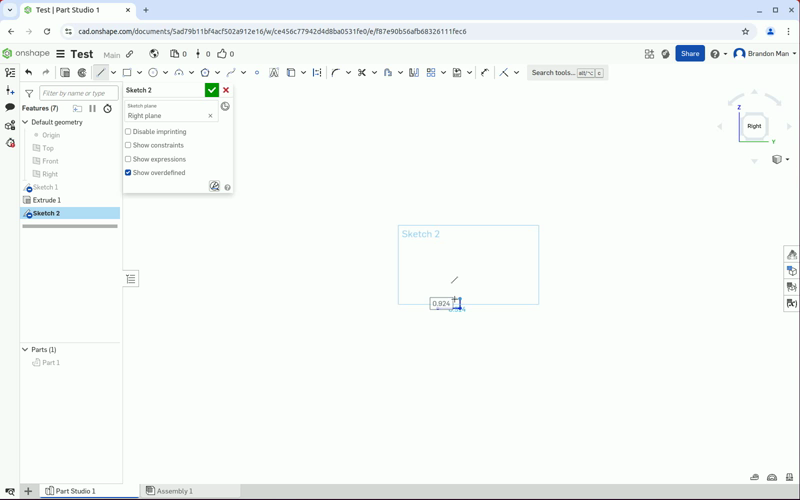
scroll(6)
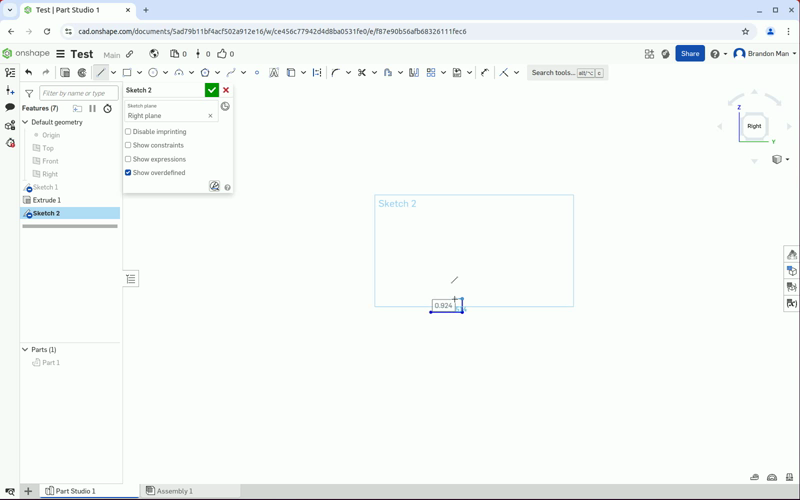
scroll(6)
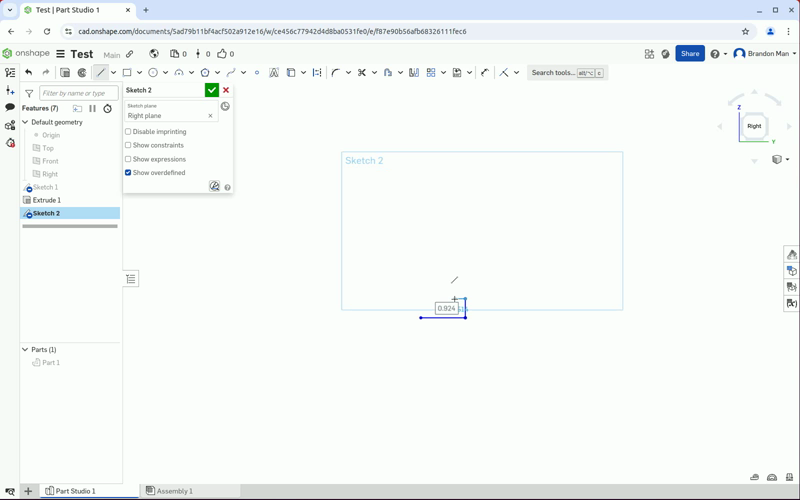
scroll(6)
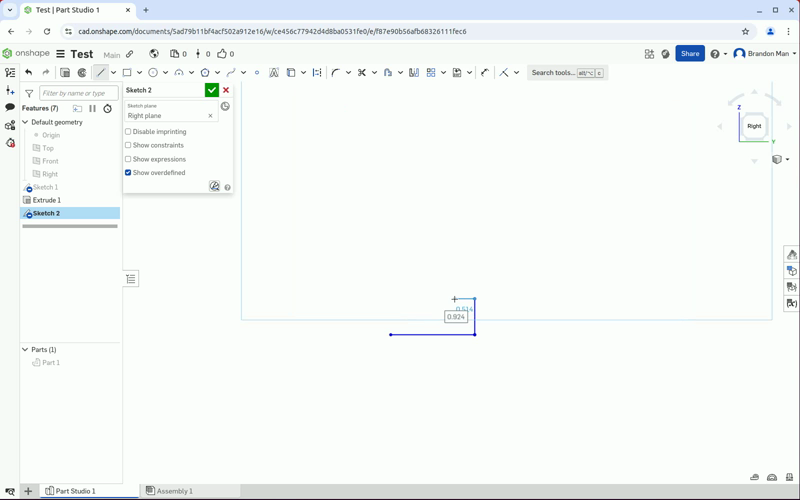
scroll(6)
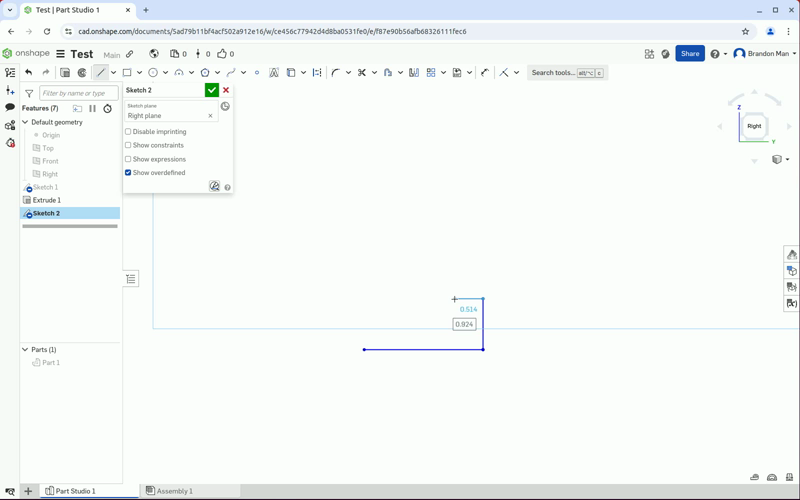
click(454, 298)
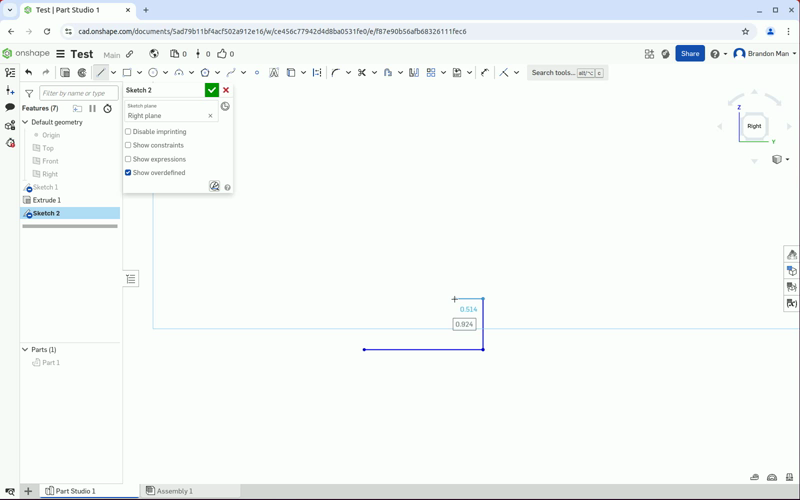
scroll(-6)
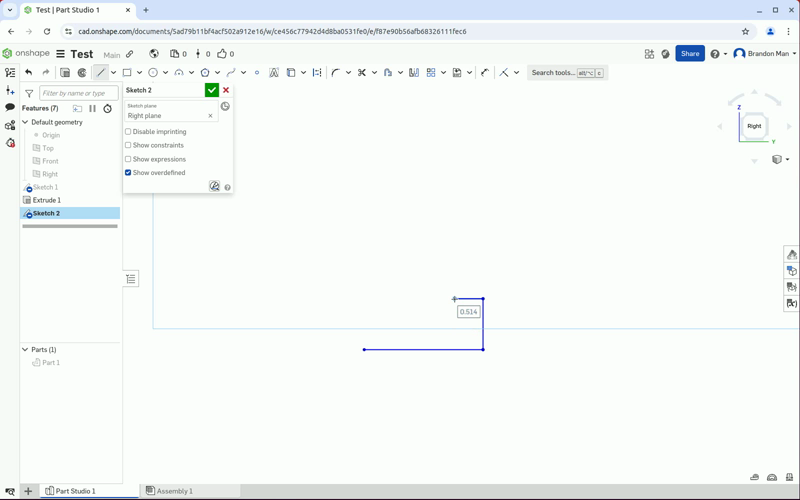
scroll(-6)
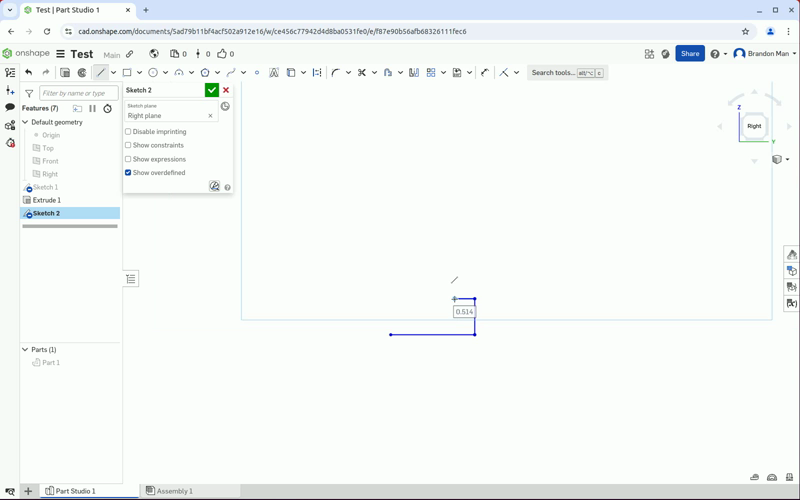
scroll(-6)
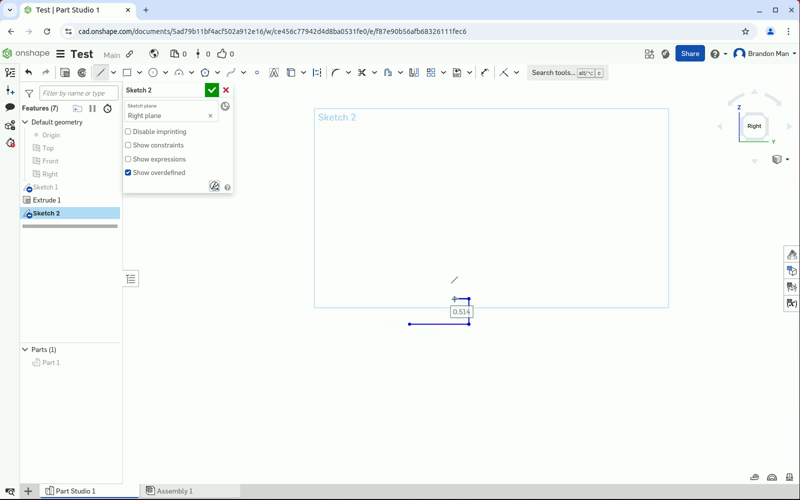
scroll(-6)
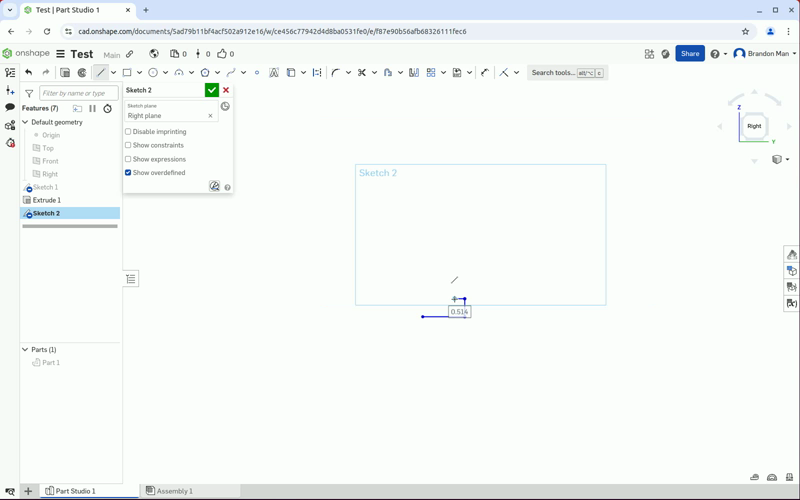
scroll(-6)
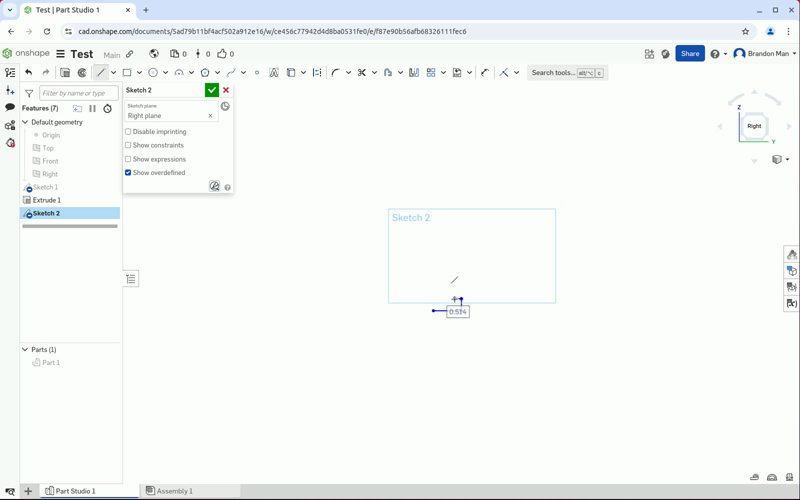
scroll(-6)
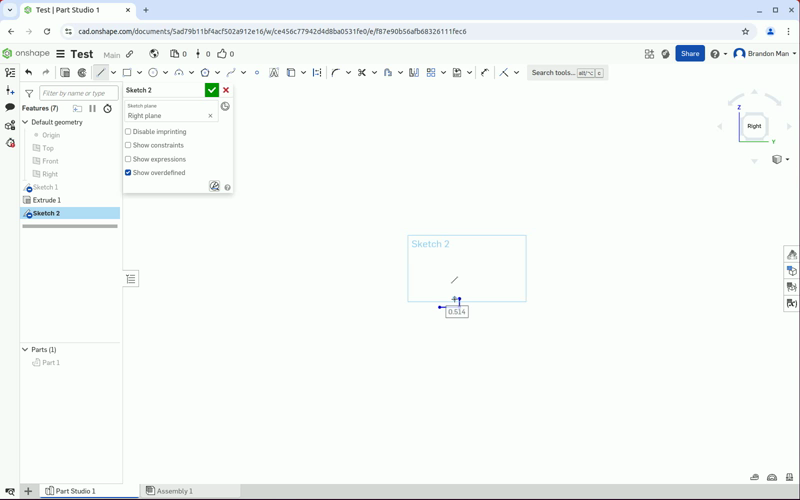
scroll(-6)
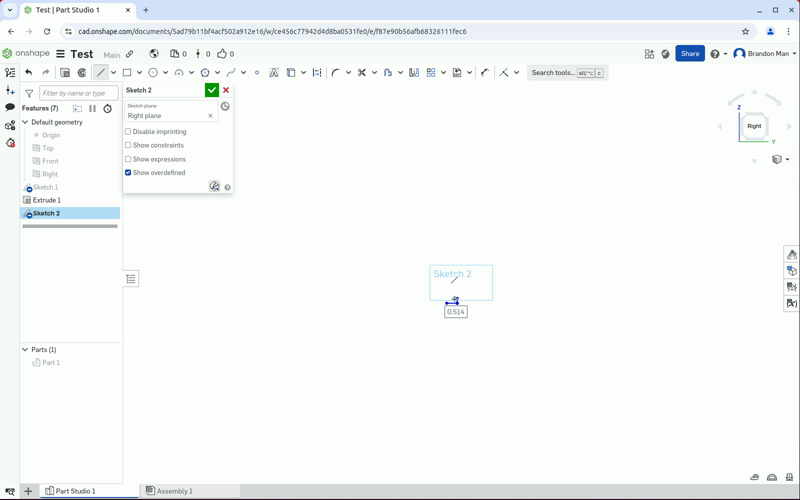
key_up(shift)
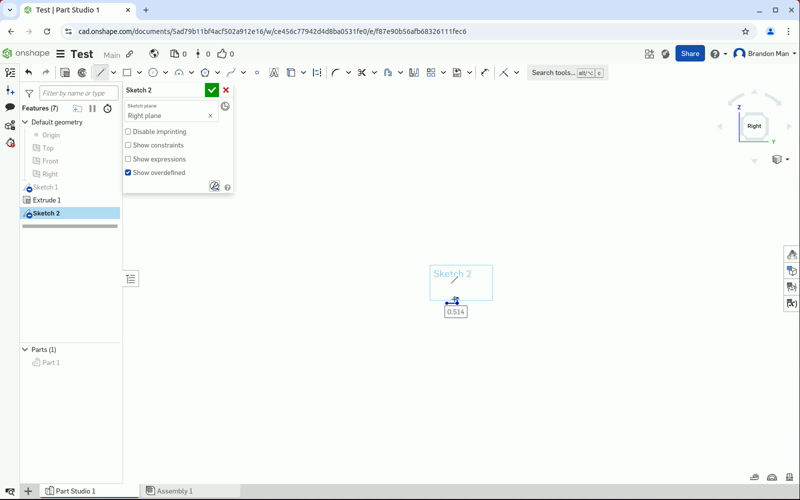
key_down(shift)
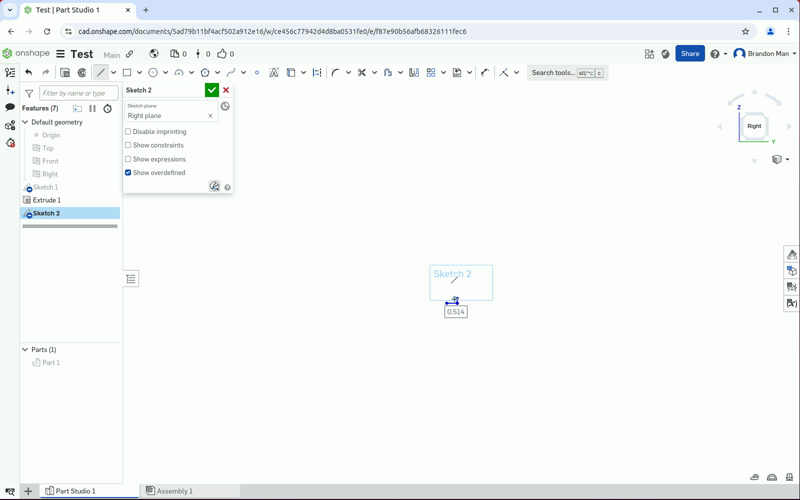
mouse_move(484, 298)
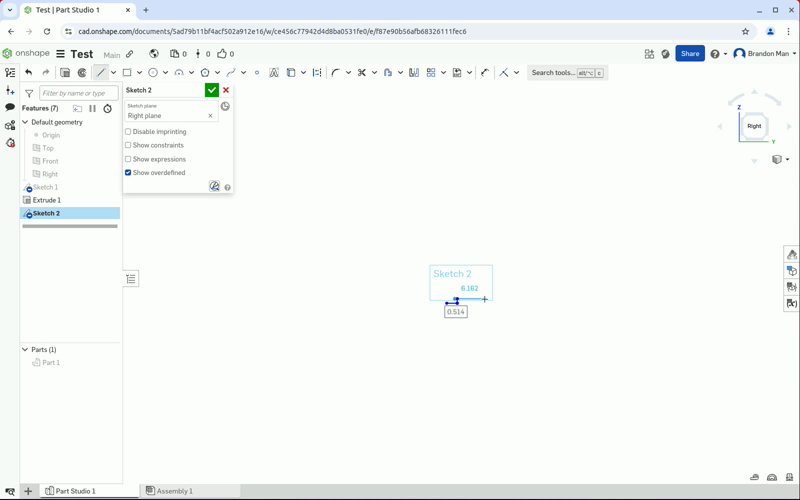
mouse_move(454, 290)
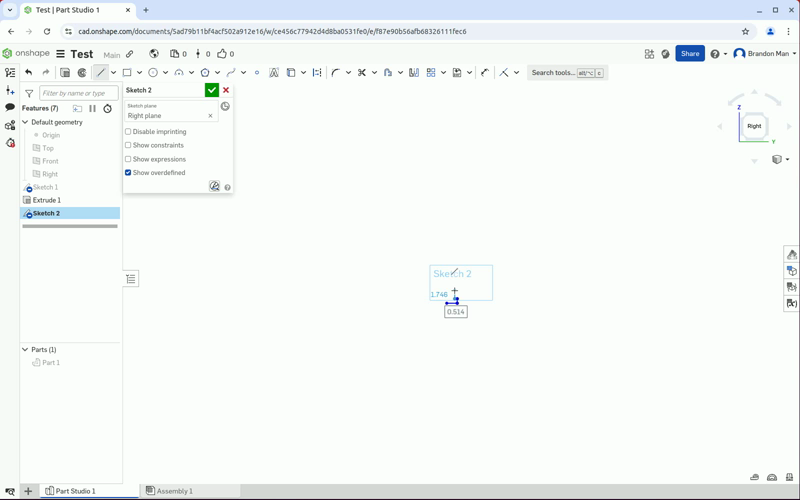
click(454, 290)
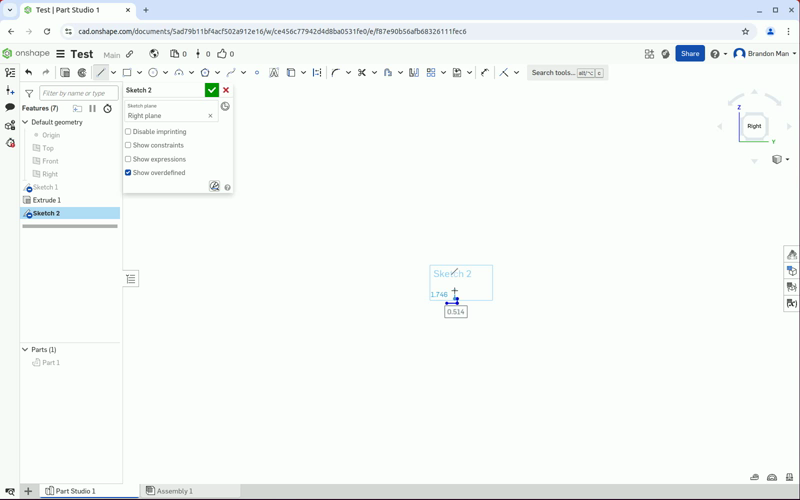
key_up(shift)
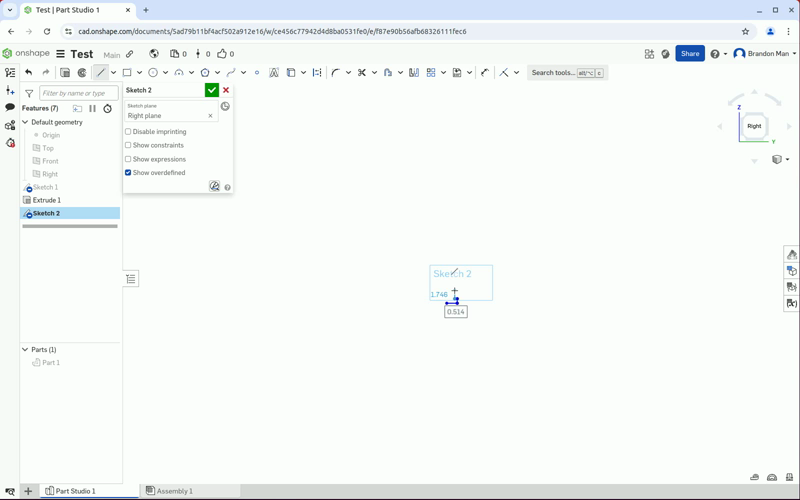
key_down(shift)
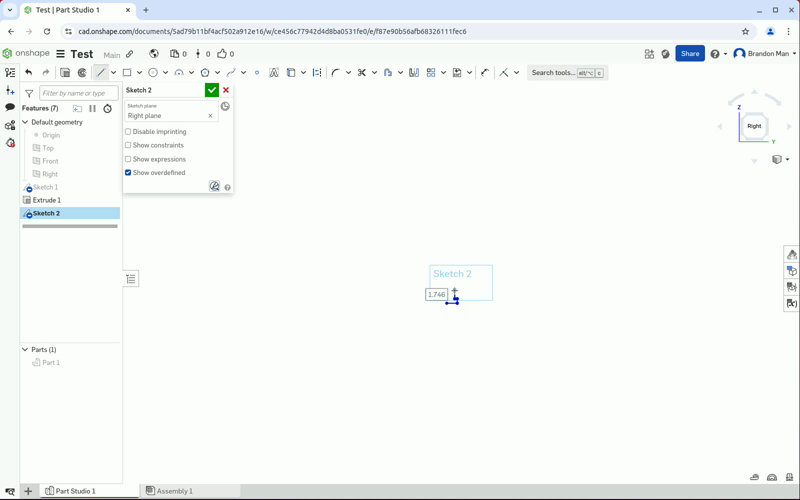
mouse_move(484, 290)
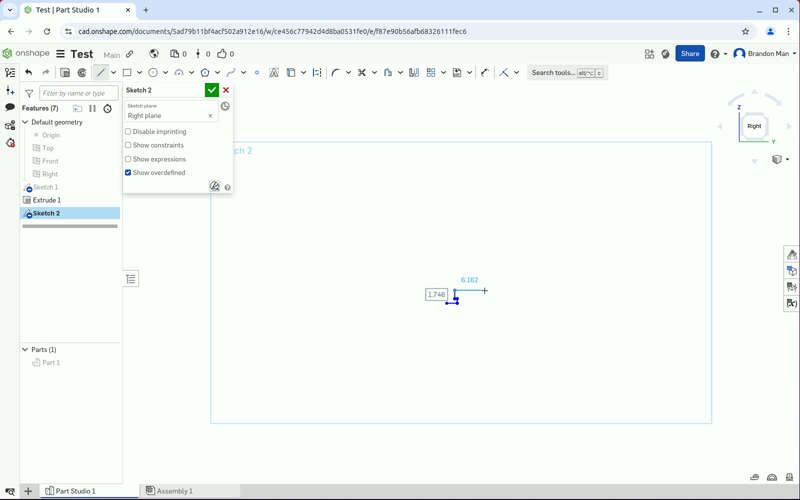
mouse_move(457, 290)
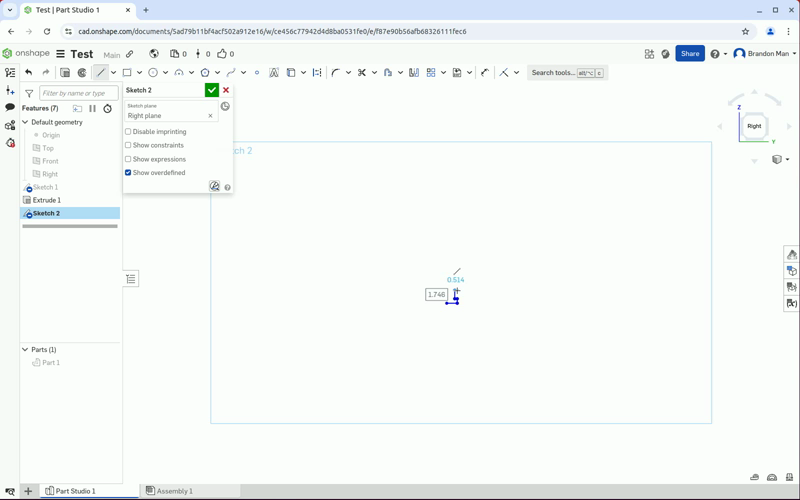
scroll(6)
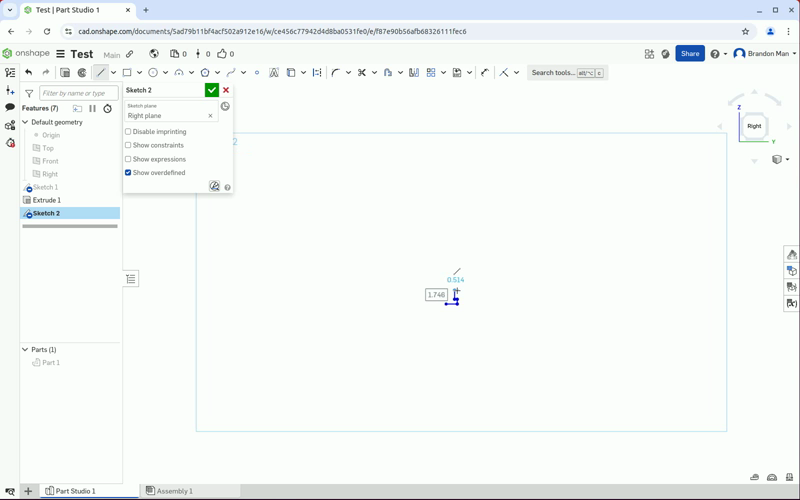
scroll(6)
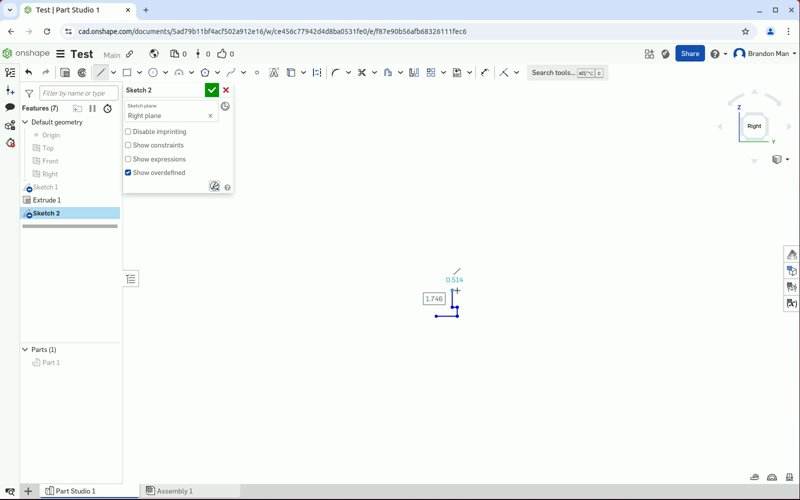
scroll(6)
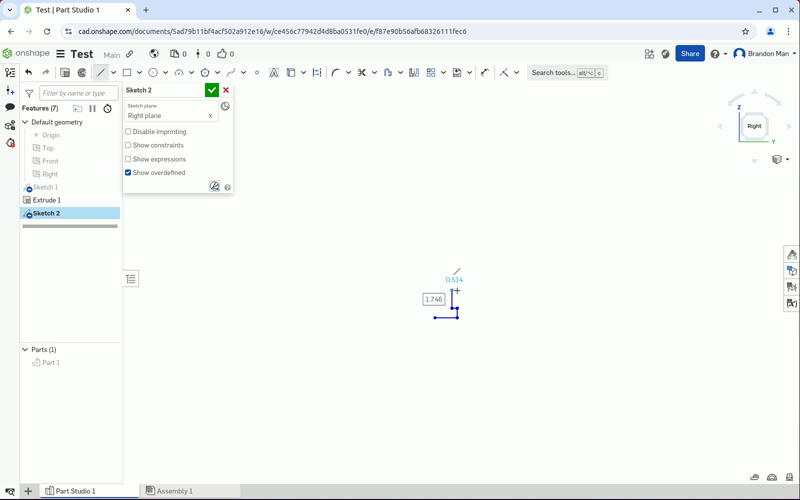
scroll(6)
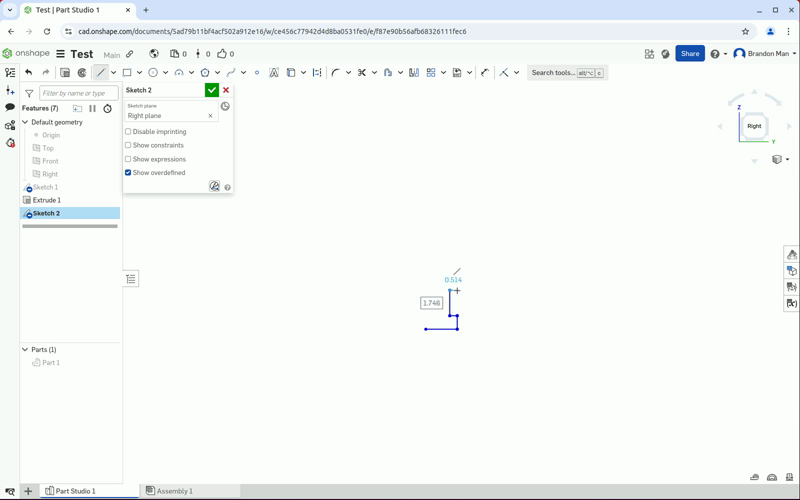
scroll(6)
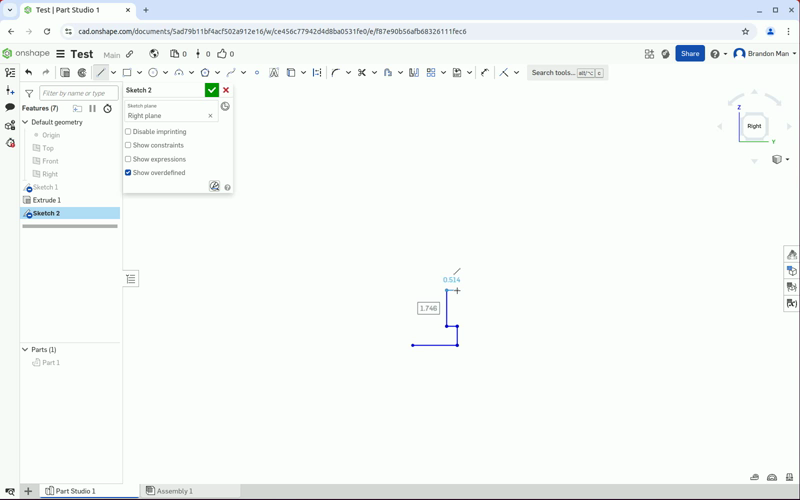
scroll(6)
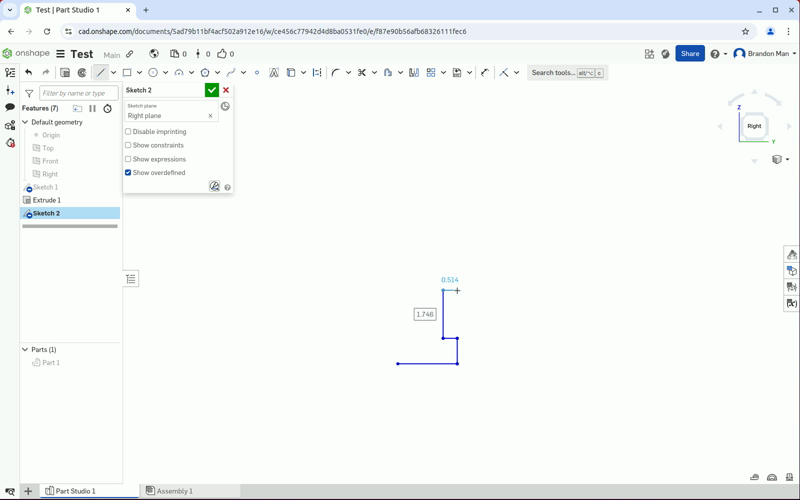
scroll(6)
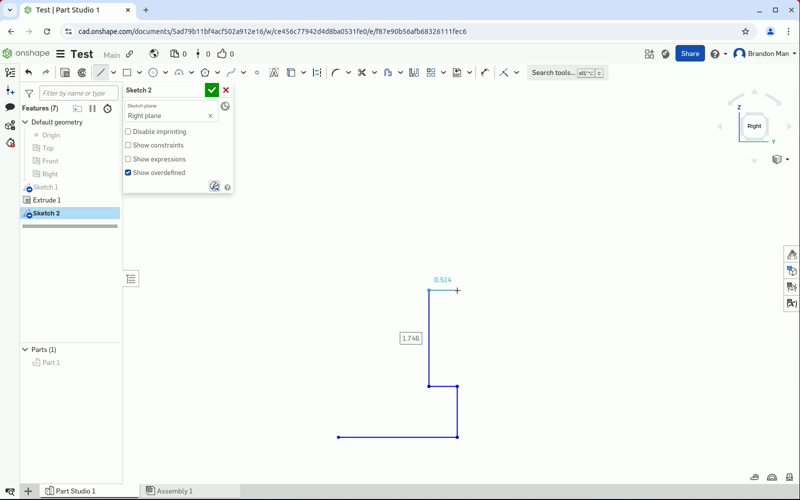
click(457, 290)
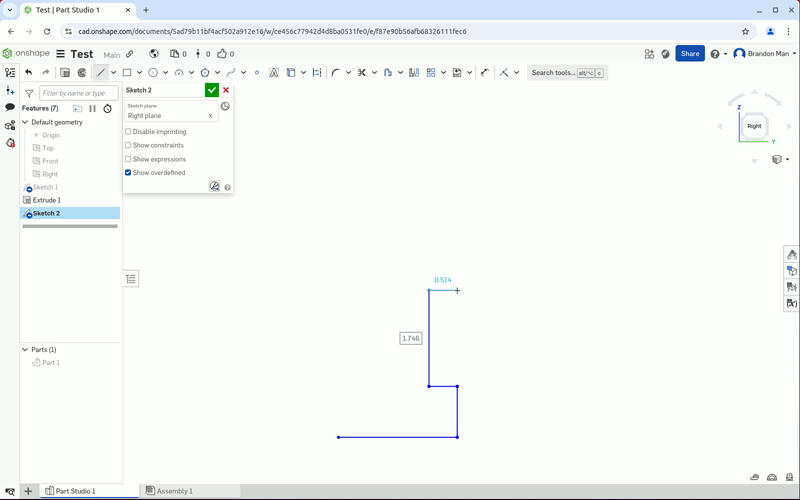
scroll(-6)
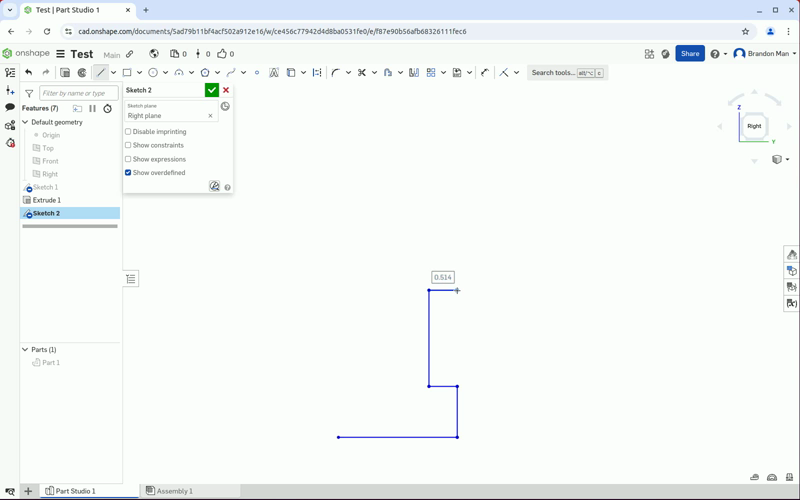
scroll(-6)
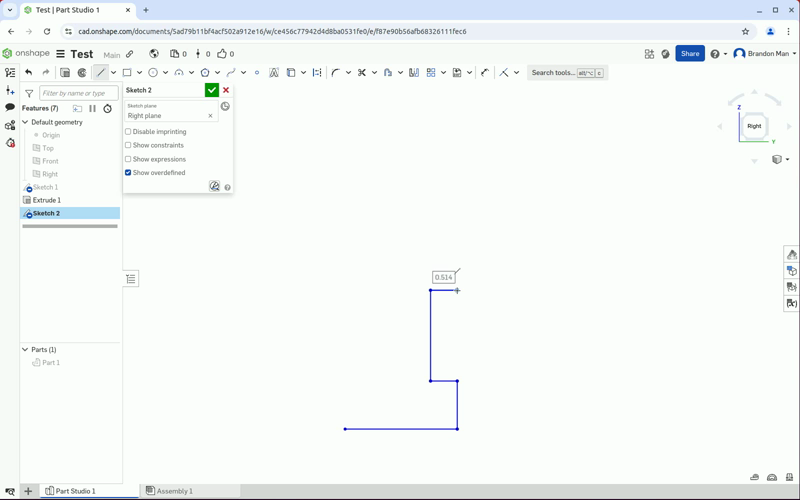
scroll(-6)
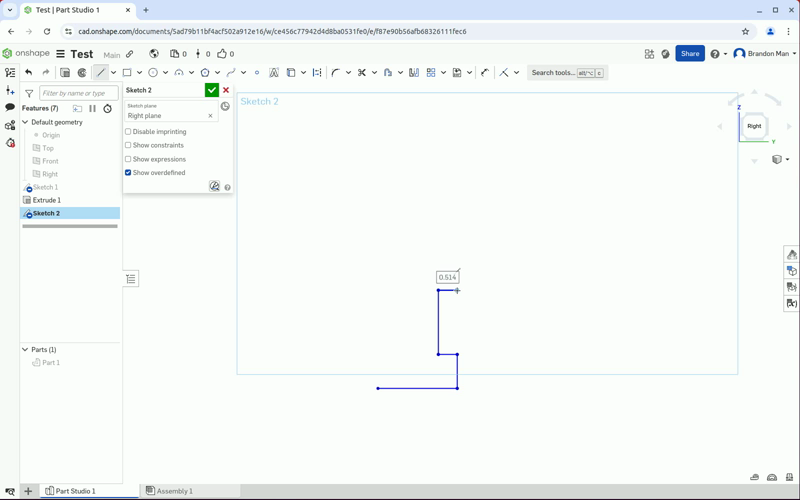
scroll(-6)
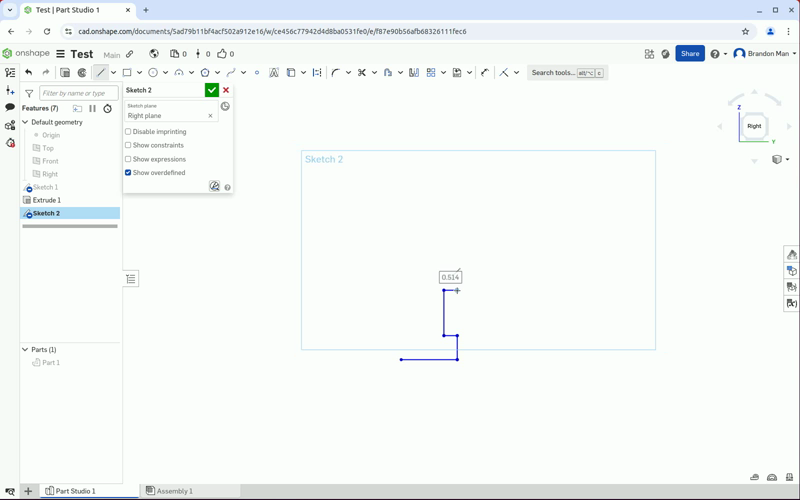
scroll(-6)
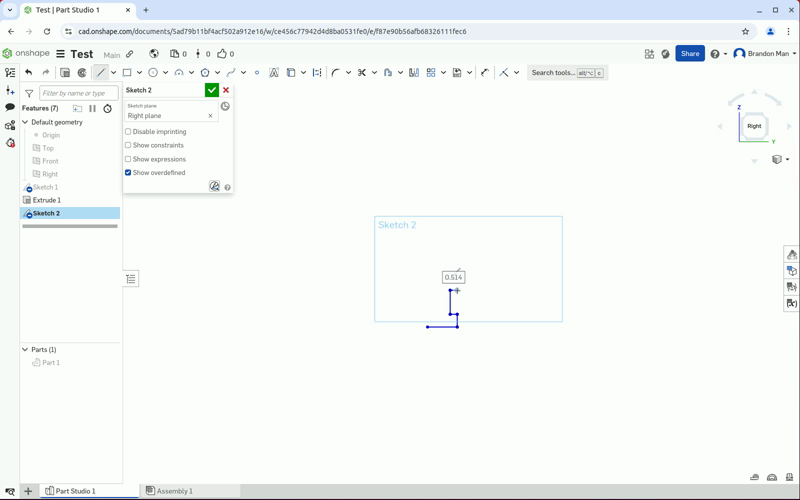
scroll(-6)
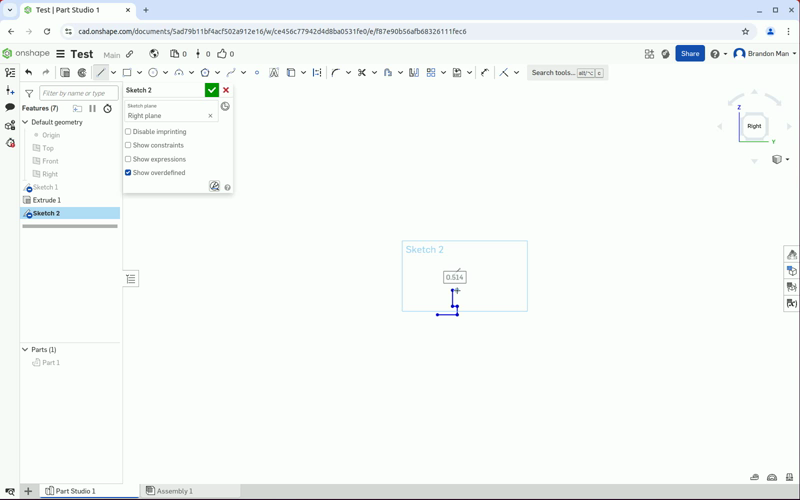
scroll(-6)
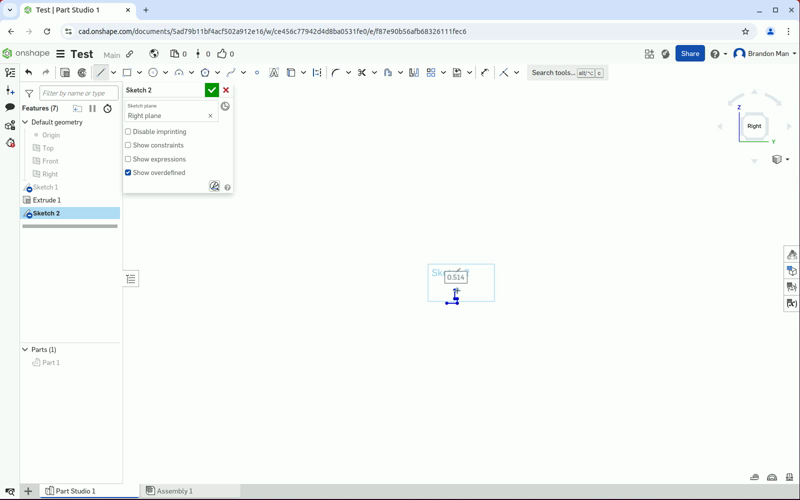
key_up(shift)
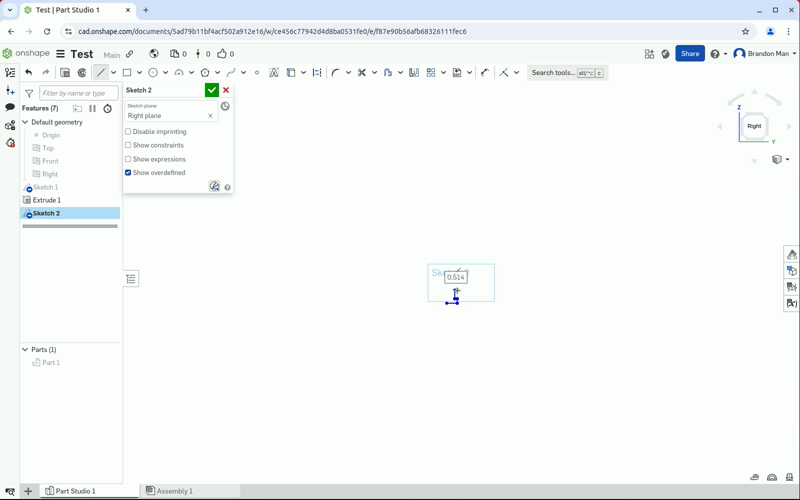
key_down(shift)
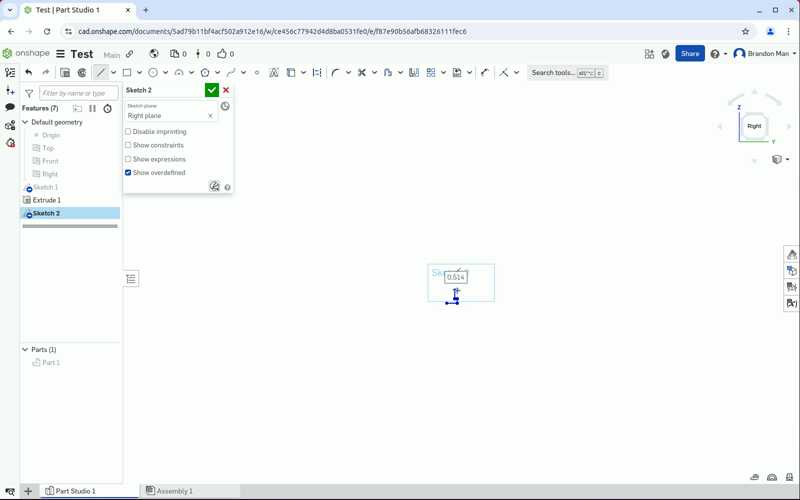
mouse_move(487, 290)
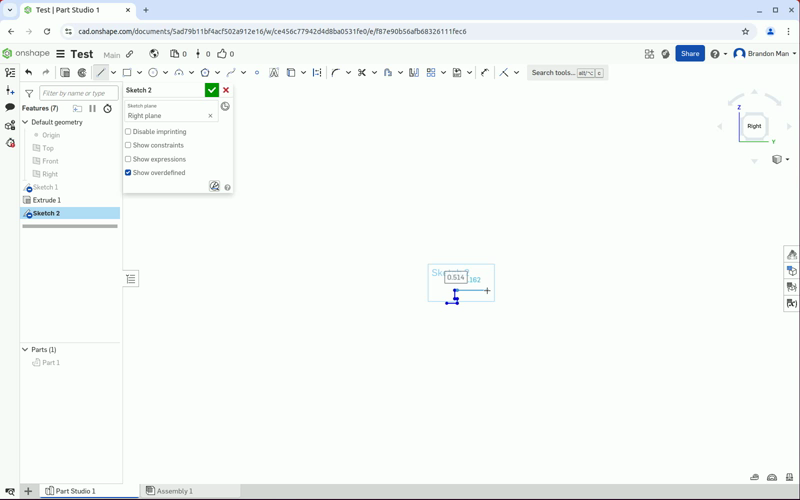
mouse_move(457, 286)
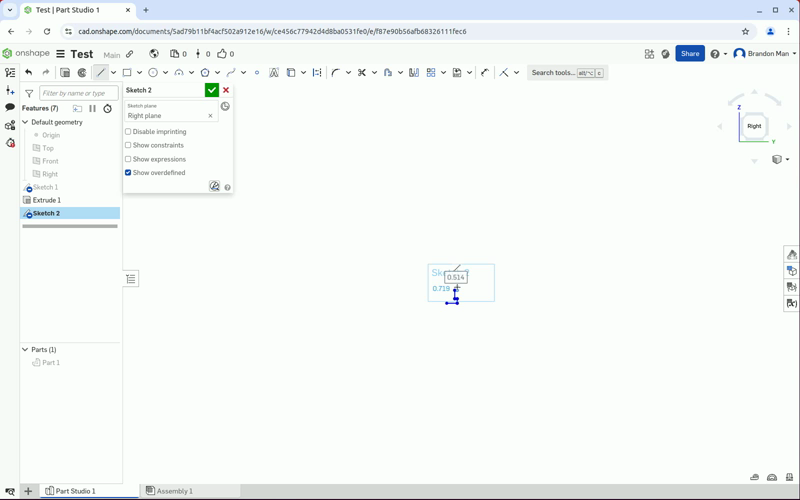
scroll(6)
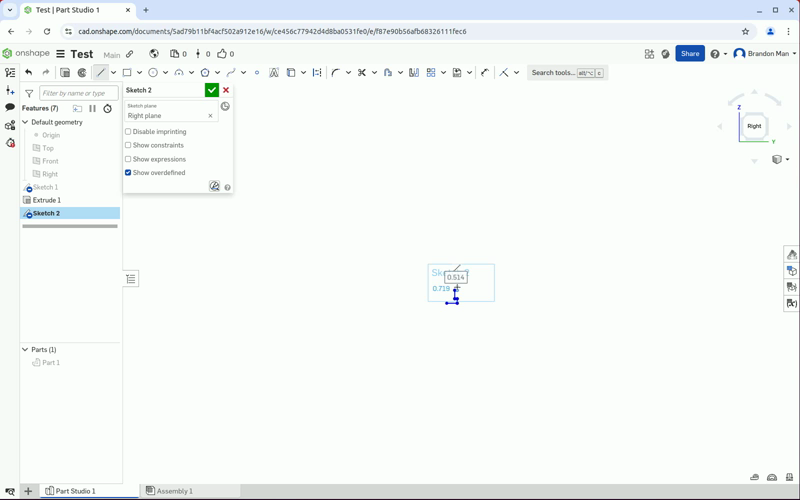
scroll(6)
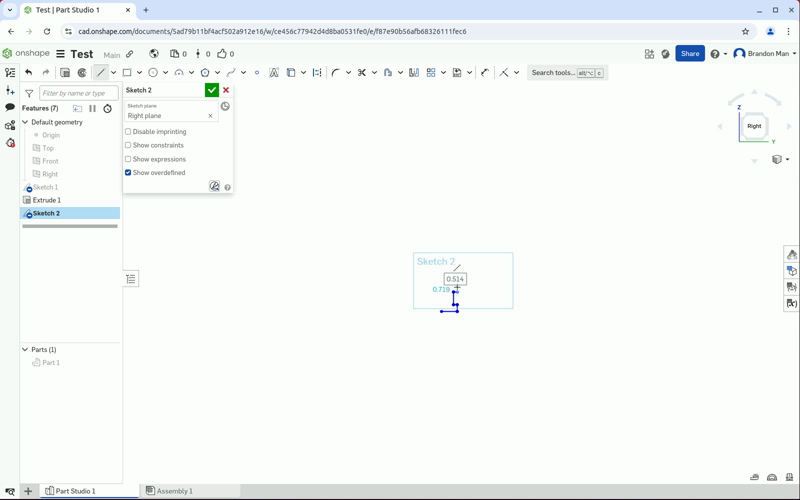
scroll(6)
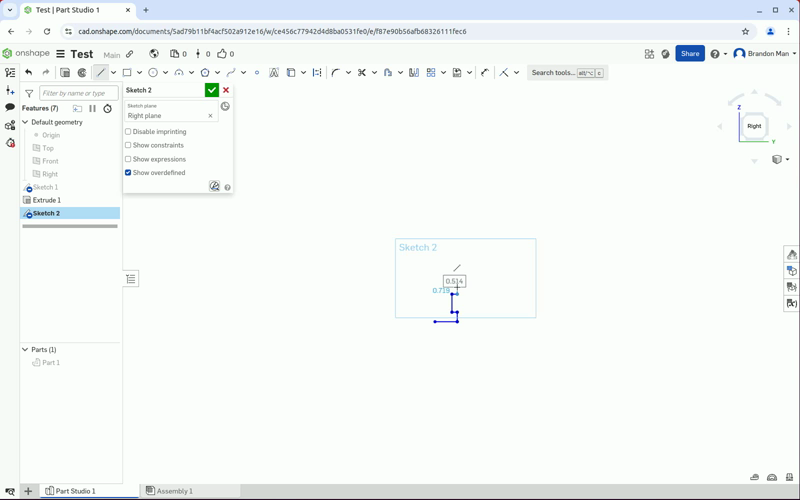
scroll(6)
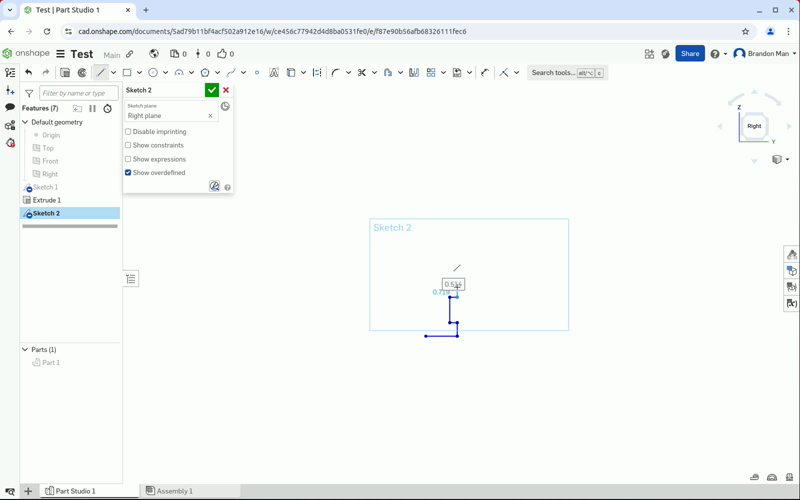
scroll(6)
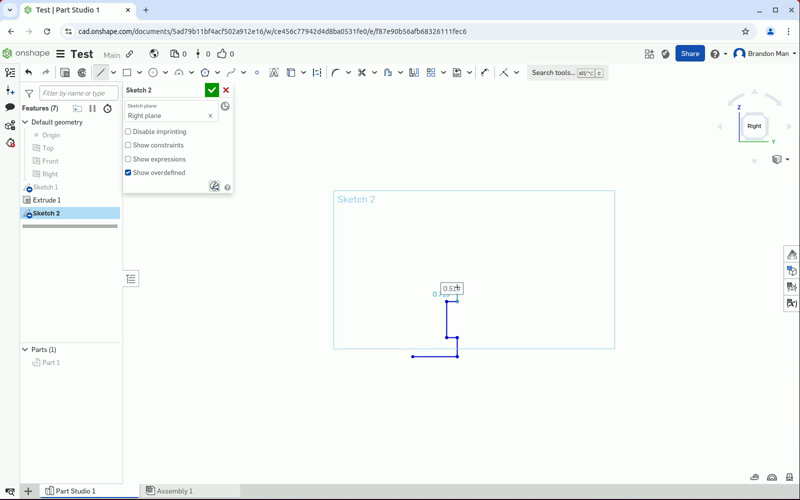
scroll(6)
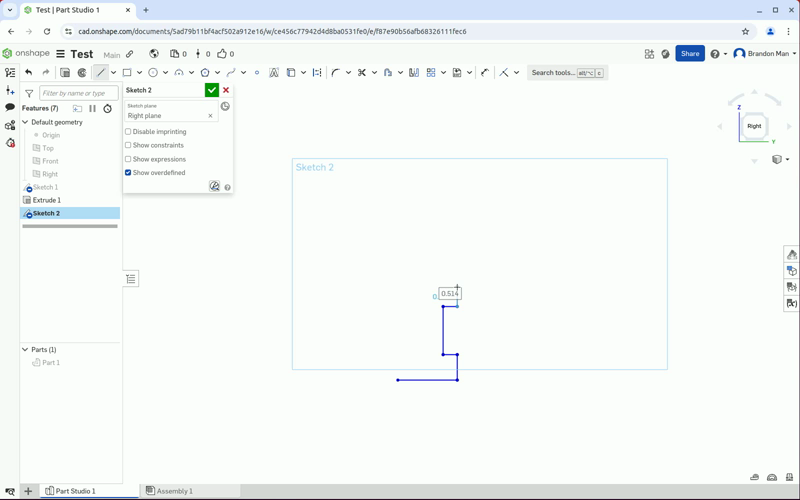
scroll(6)
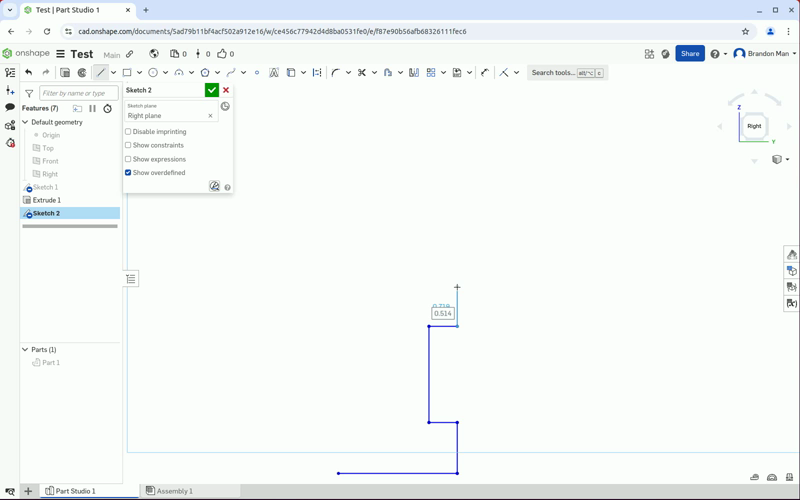
click(457, 286)
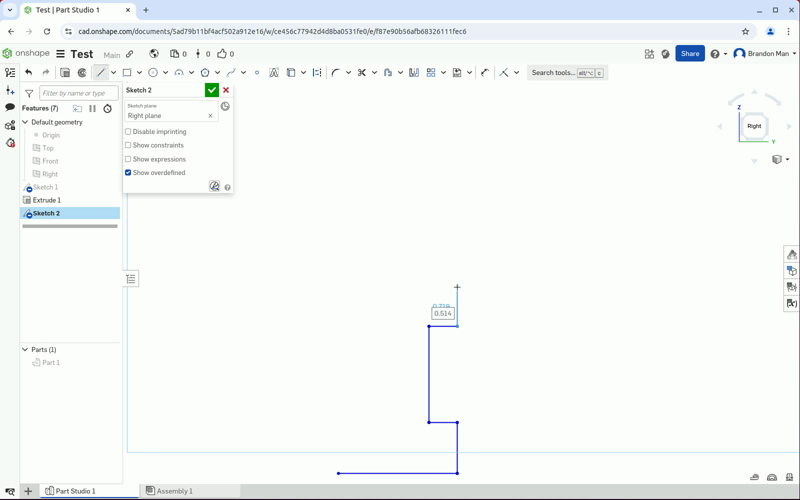
scroll(-6)
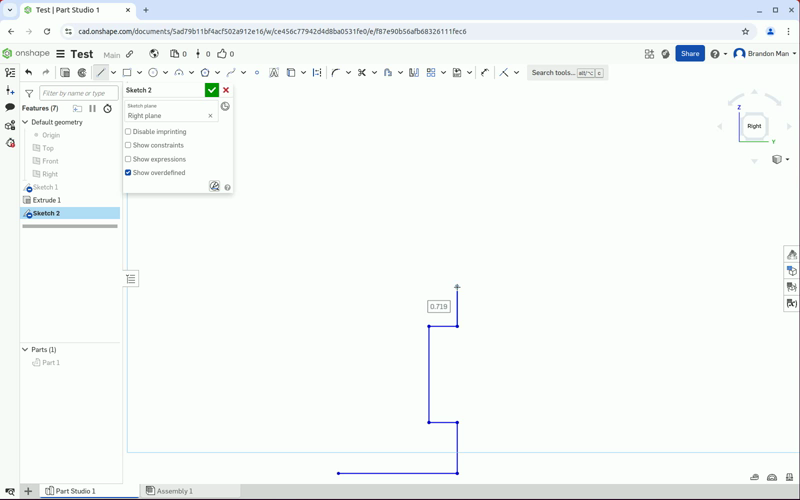
scroll(-6)
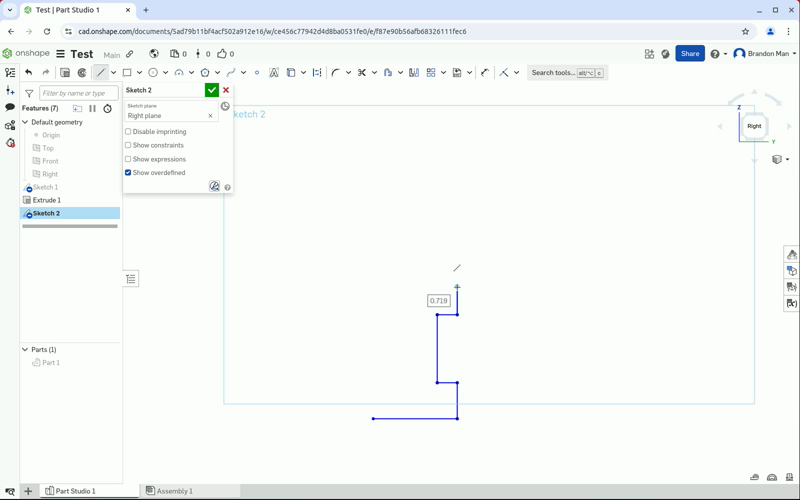
scroll(-6)
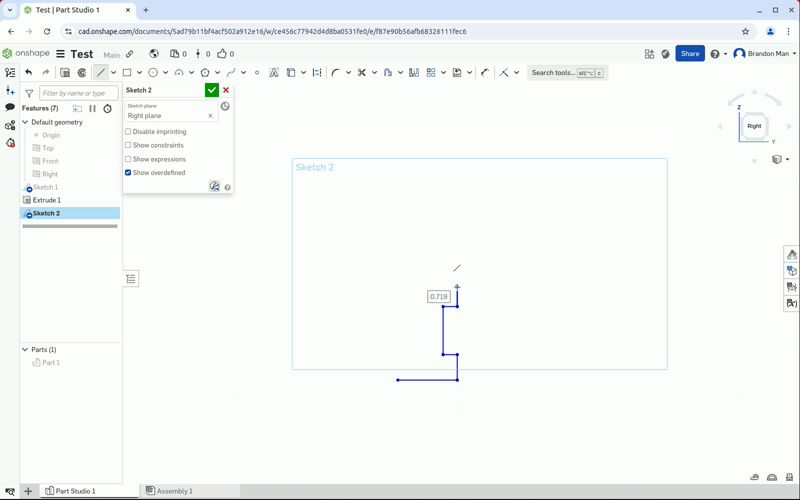
scroll(-6)
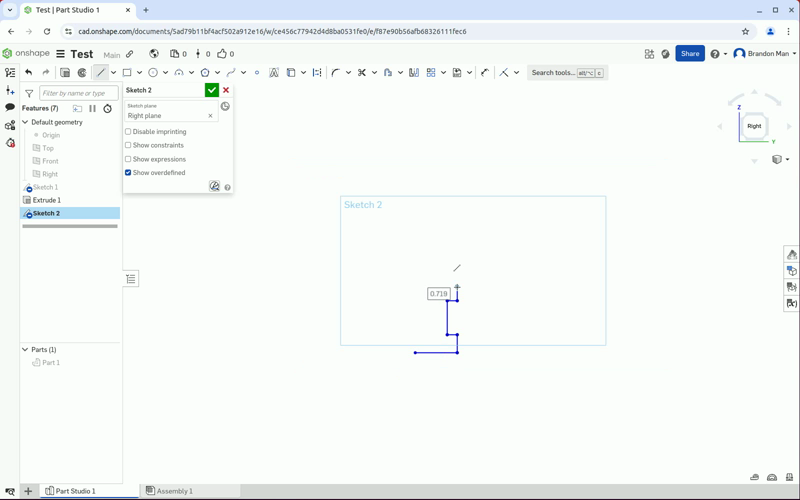
scroll(-6)
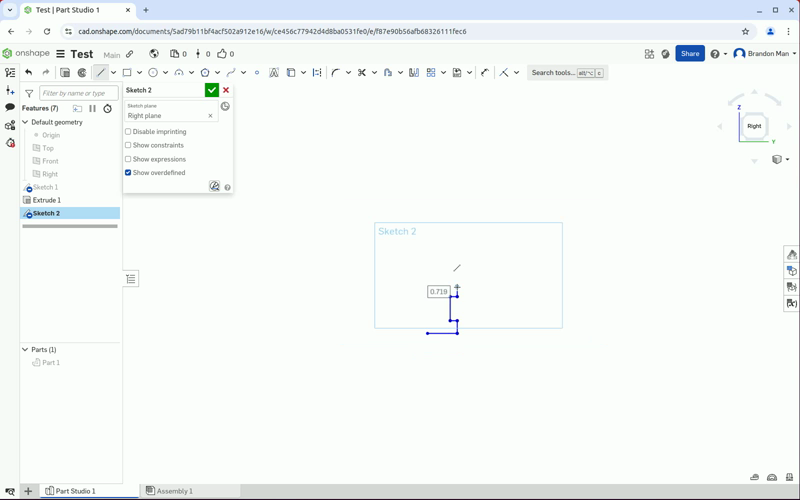
scroll(-6)
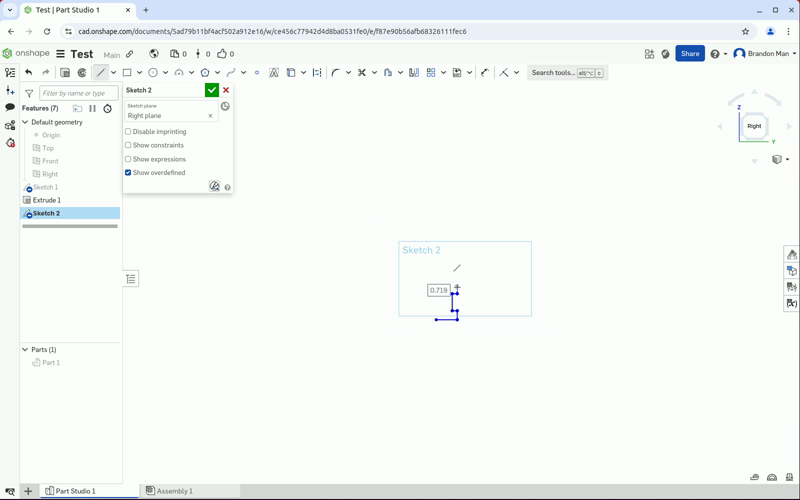
scroll(-6)
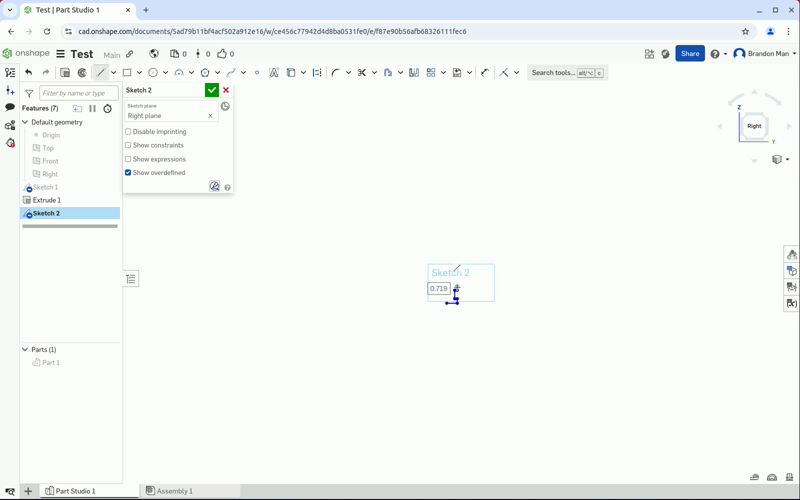
key_up(shift)
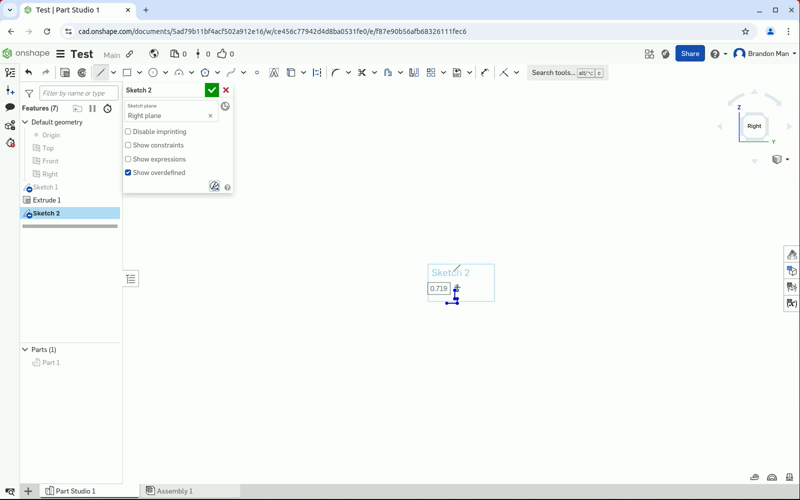
key_down(shift)
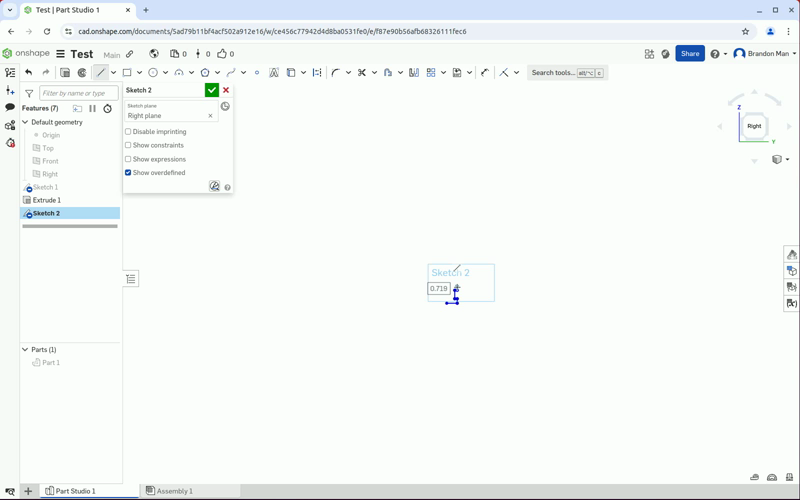
mouse_move(487, 286)
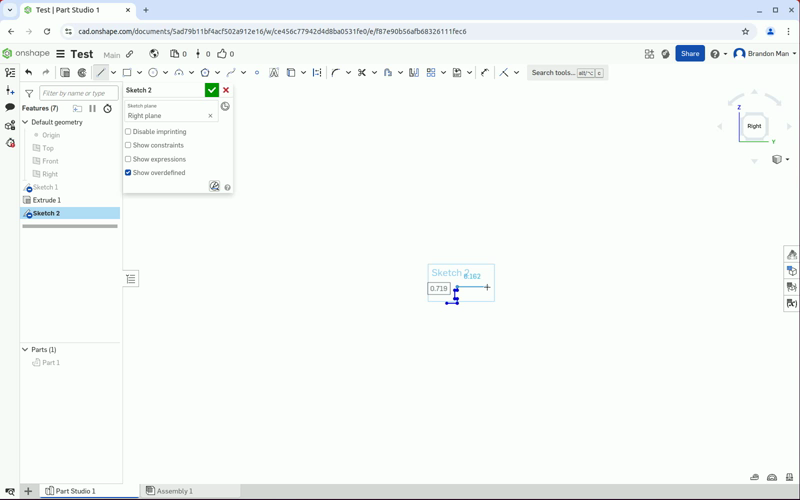
mouse_move(446, 286)
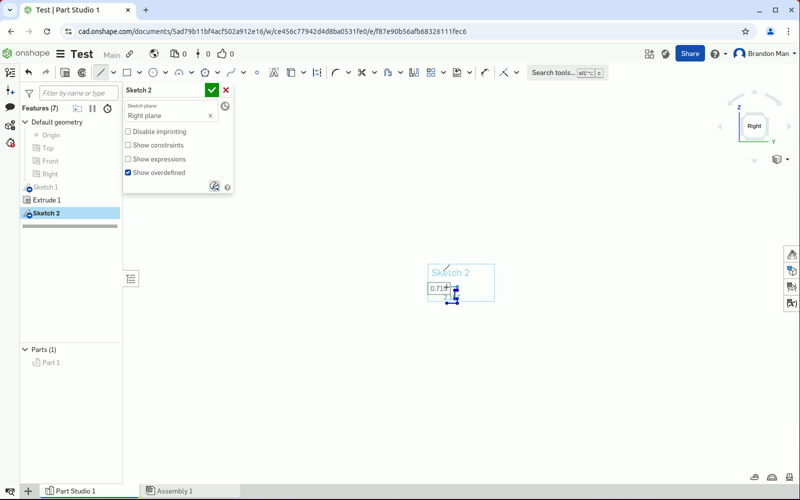
click(446, 286)
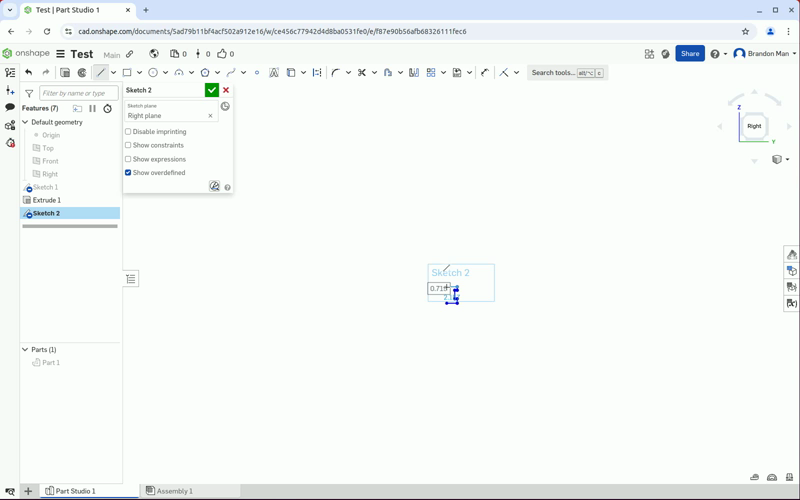
key_up(shift)
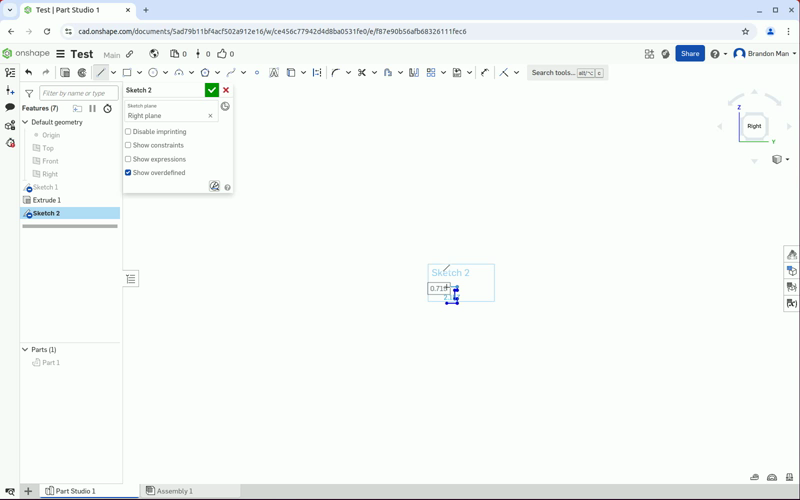
key_down(shift)
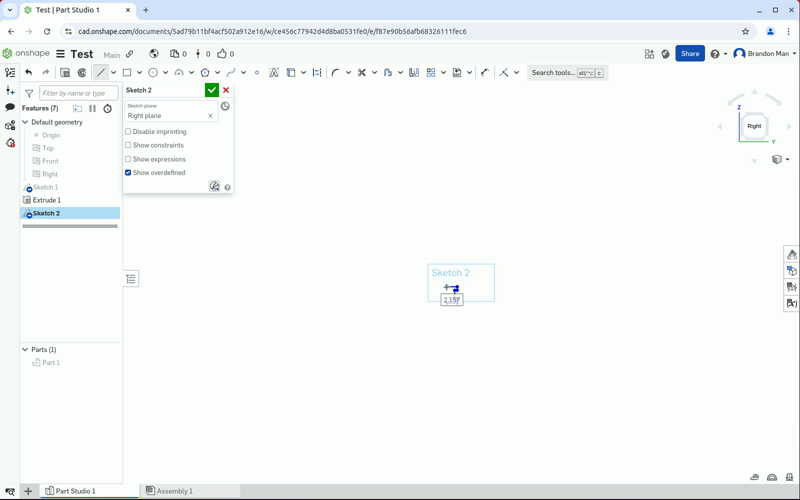
mouse_move(476, 286)
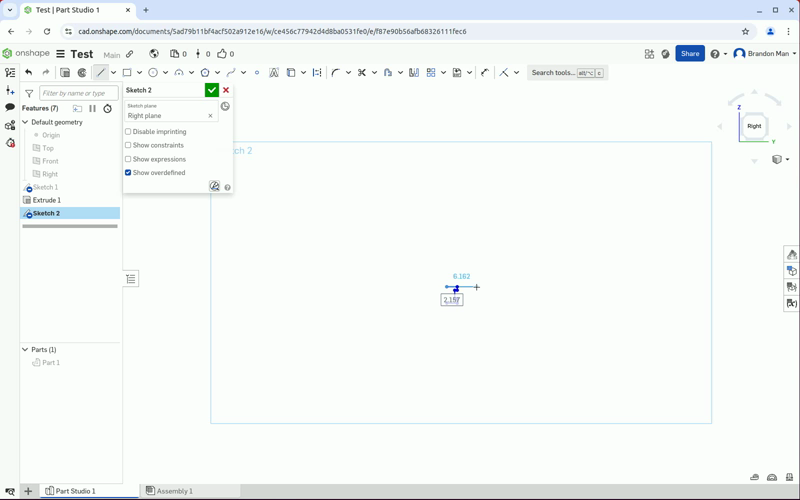
mouse_move(446, 290)
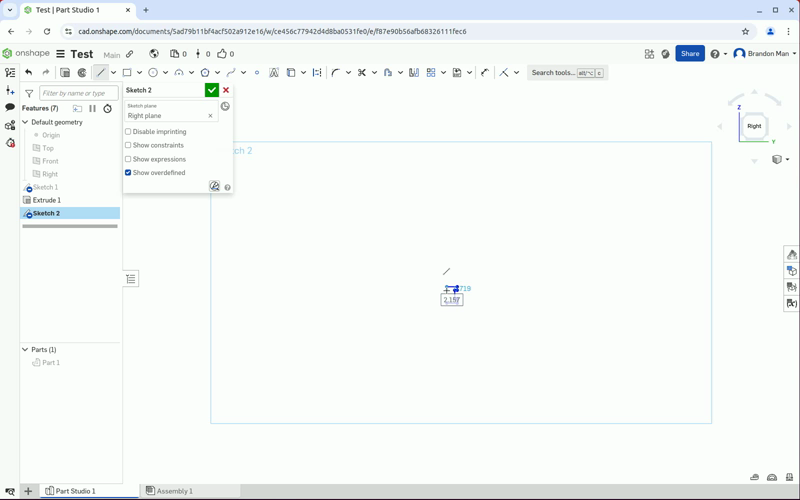
scroll(6)
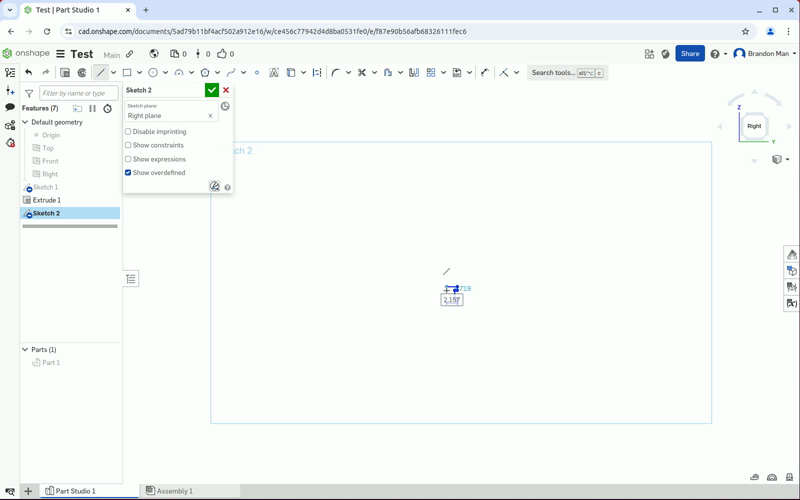
scroll(6)
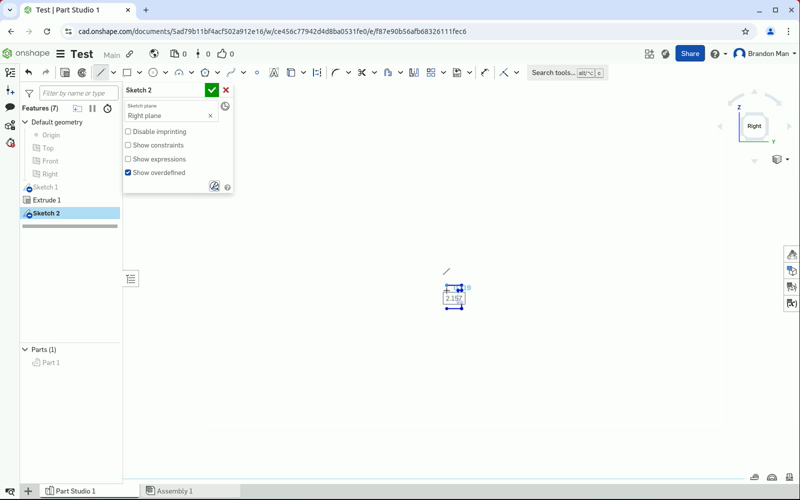
scroll(6)
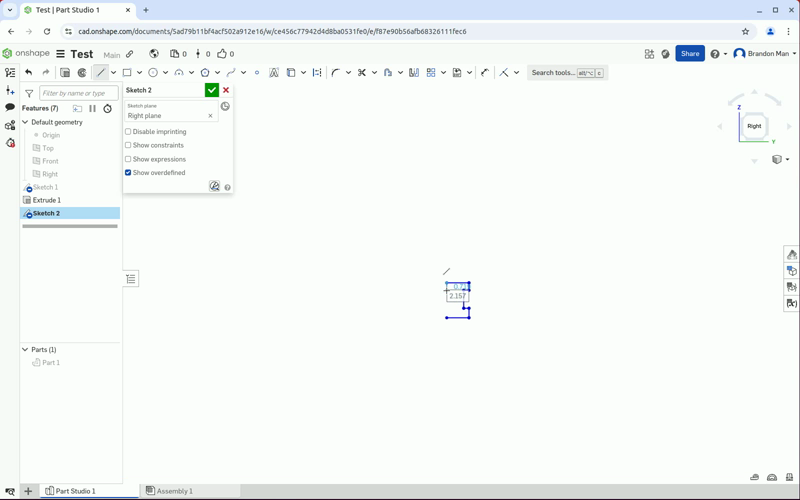
scroll(6)
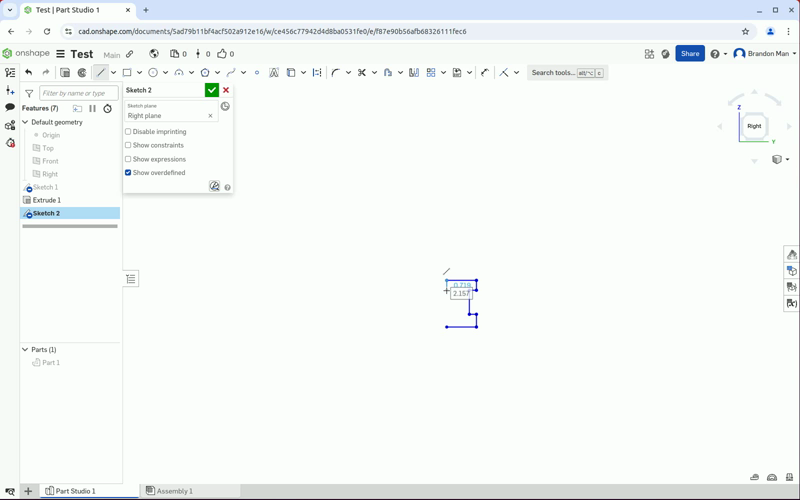
scroll(6)
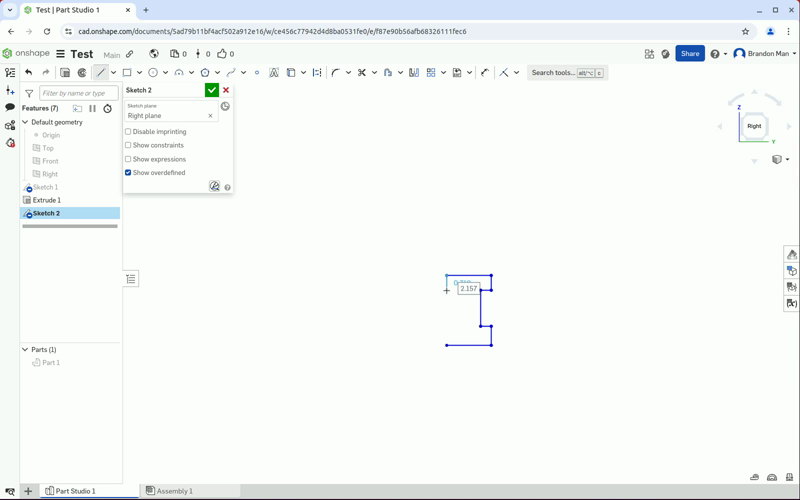
scroll(6)
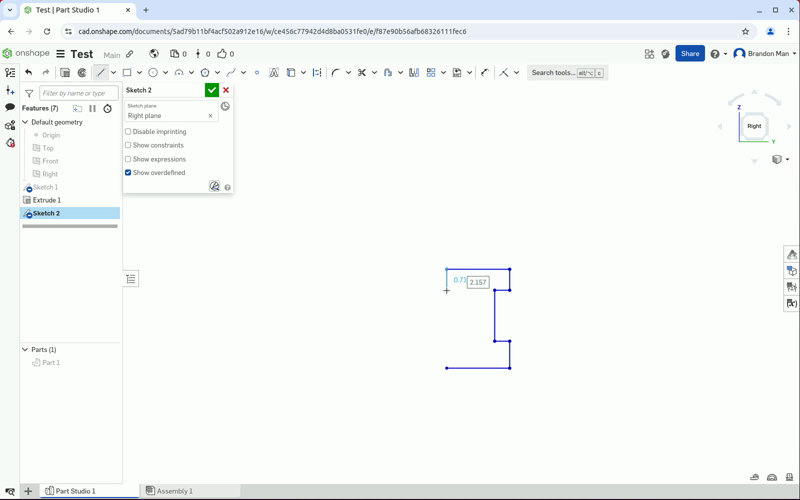
scroll(6)
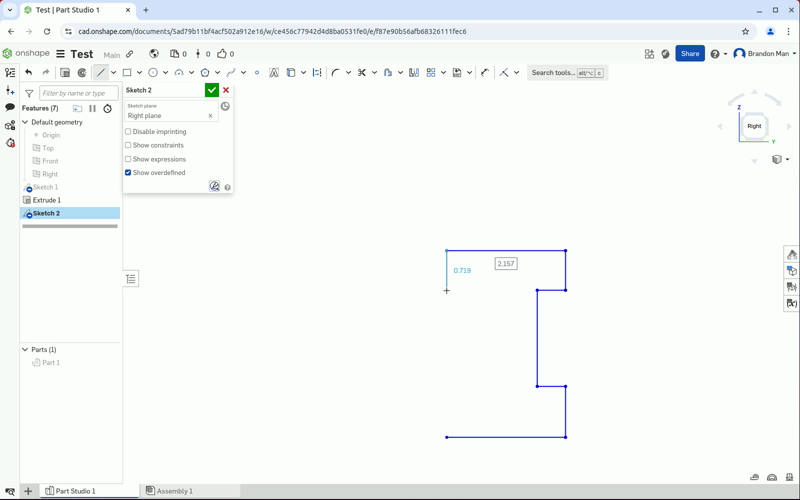
click(446, 290)
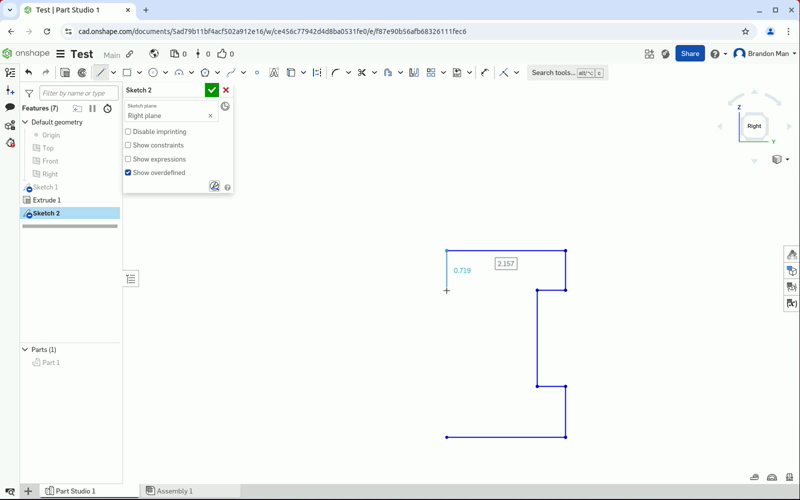
scroll(-6)
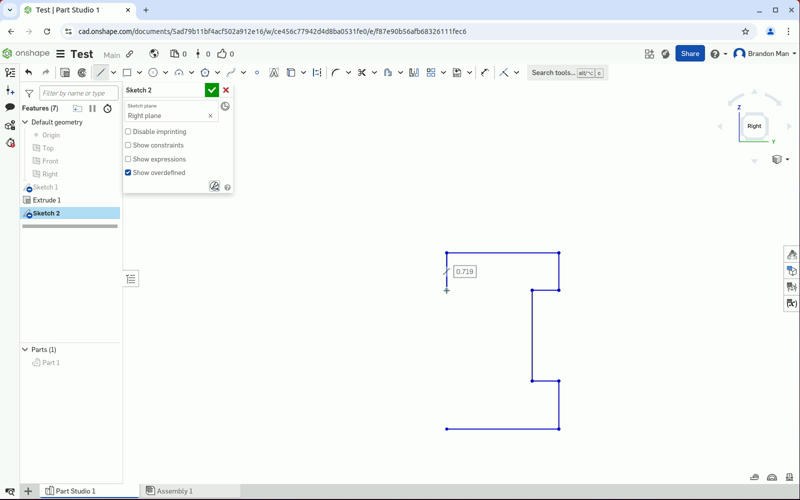
scroll(-6)
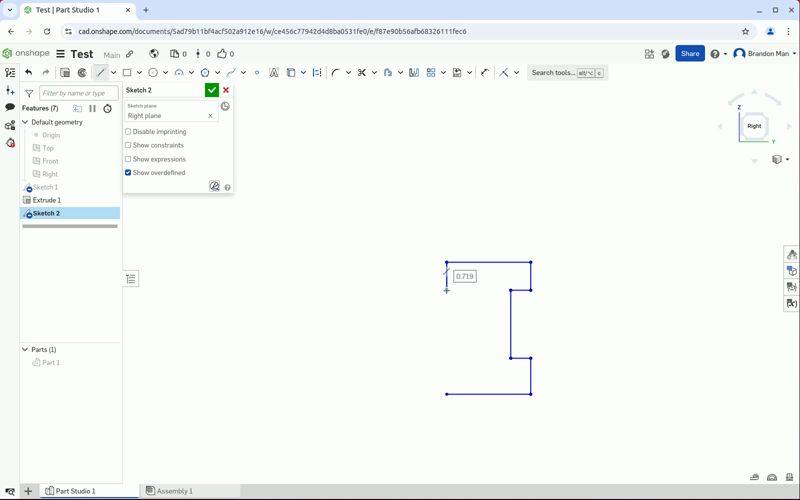
scroll(-6)
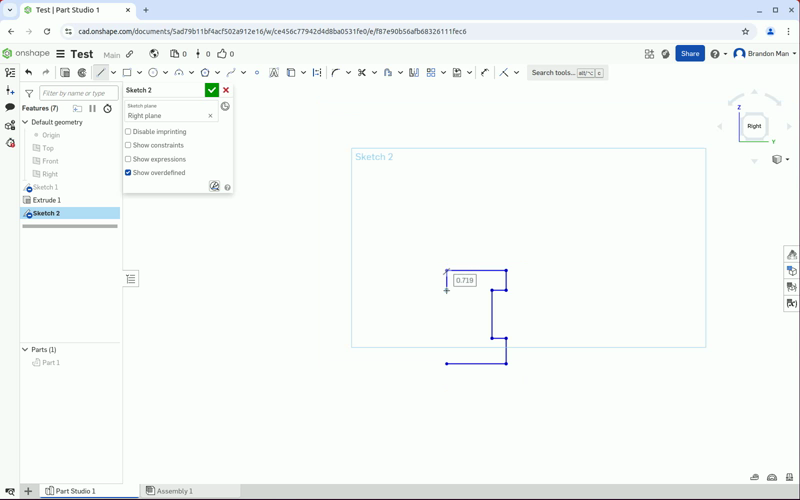
scroll(-6)
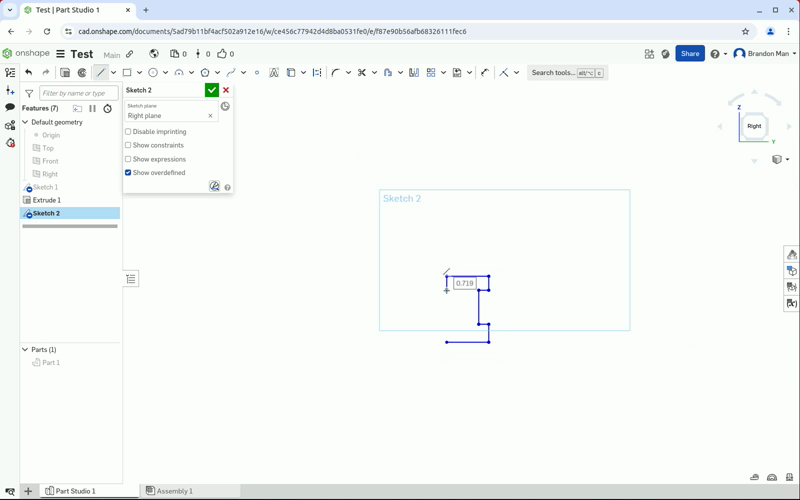
scroll(-6)
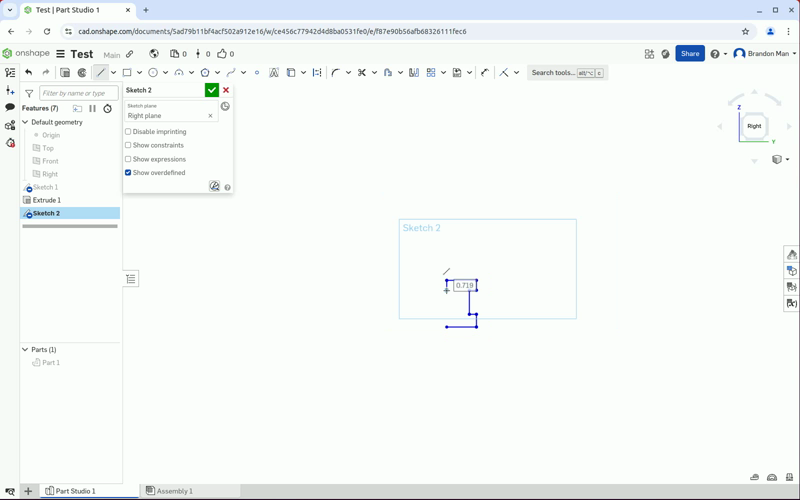
scroll(-6)
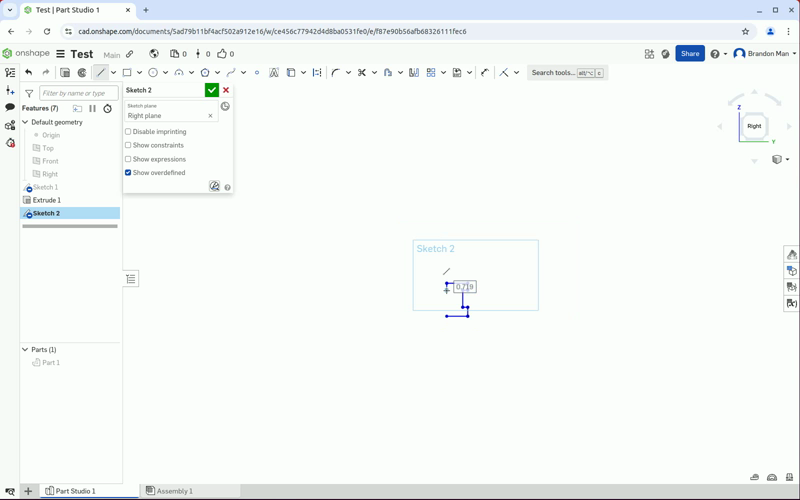
scroll(-6)
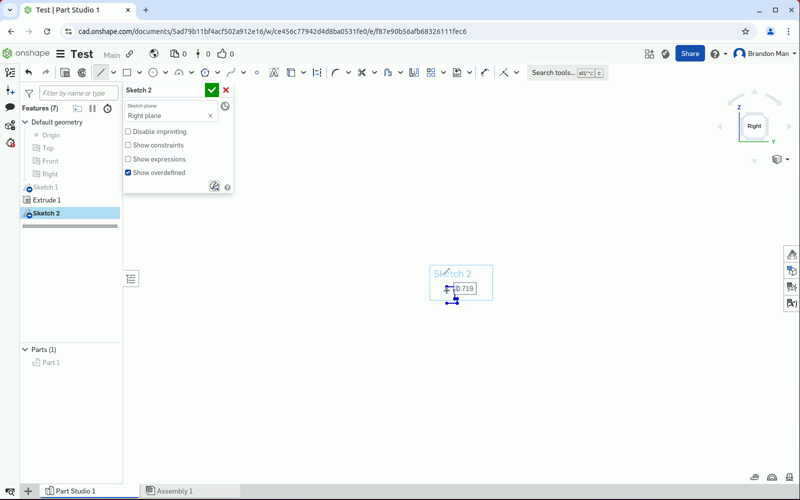
key_up(shift)
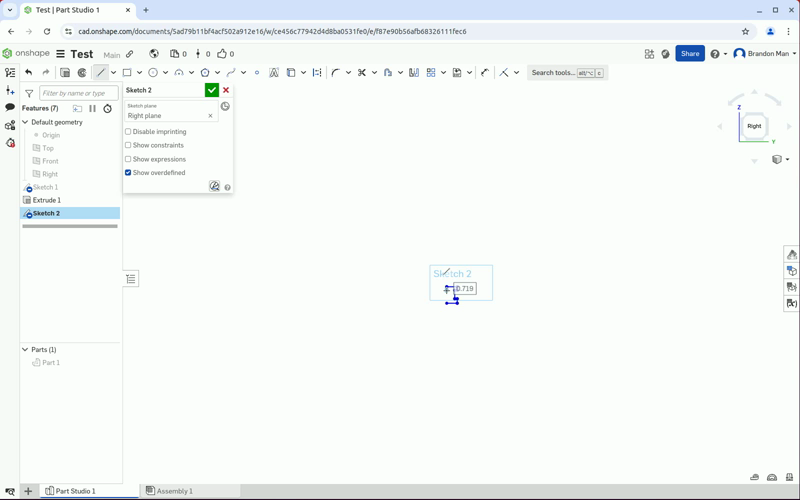
key_down(shift)
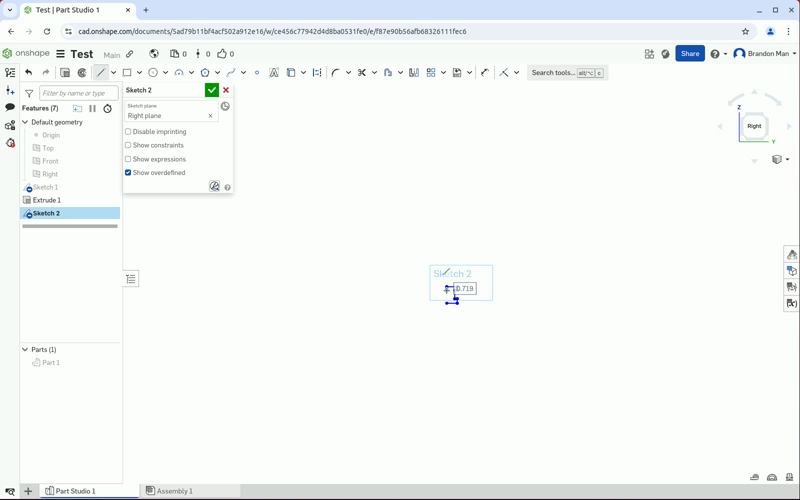
mouse_move(476, 290)
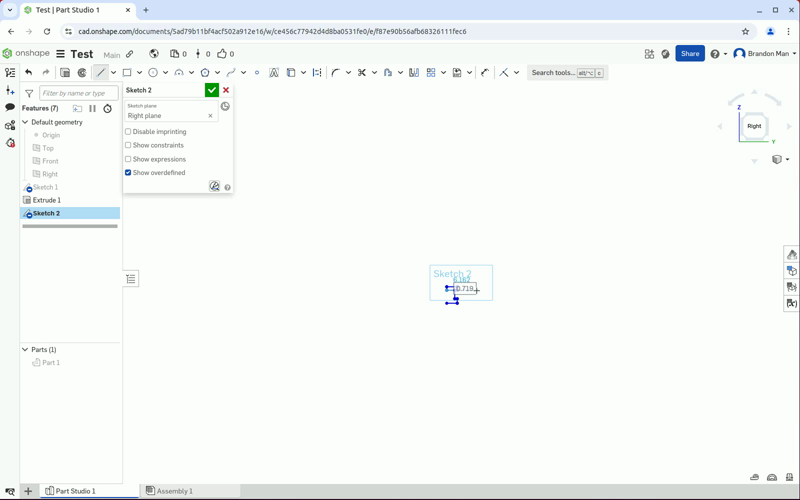
mouse_move(449, 290)
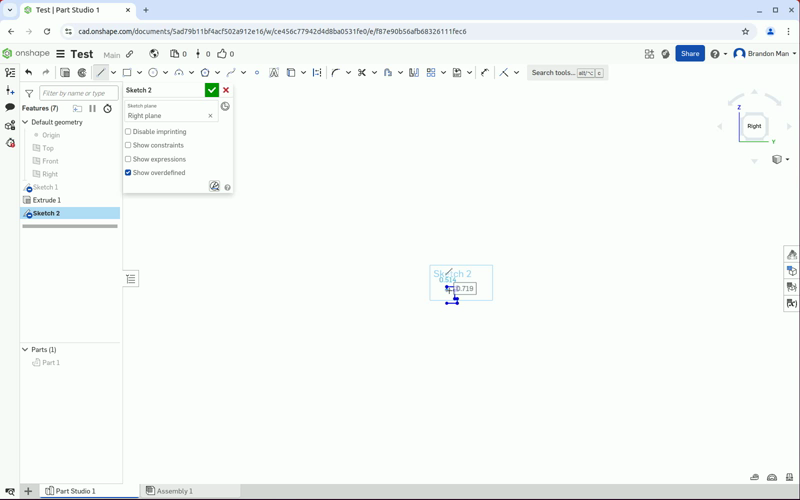
scroll(6)
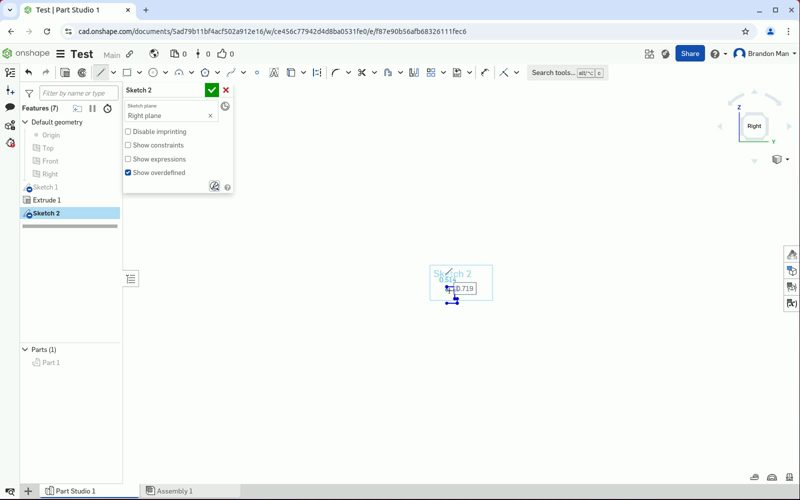
scroll(6)
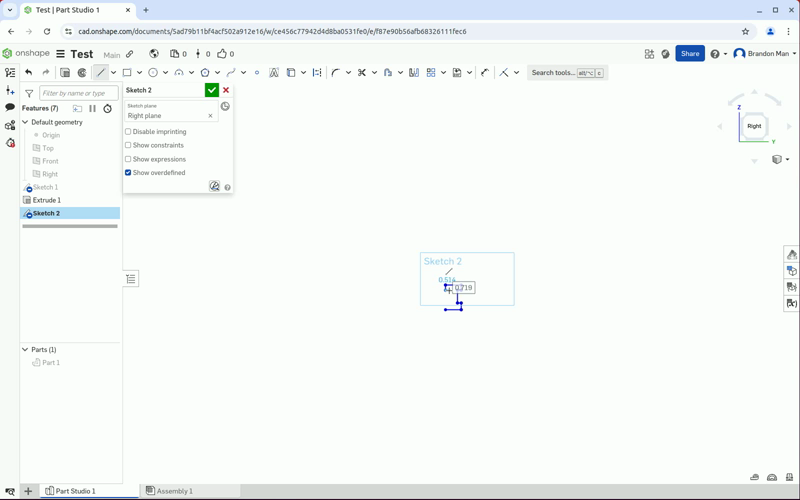
scroll(6)
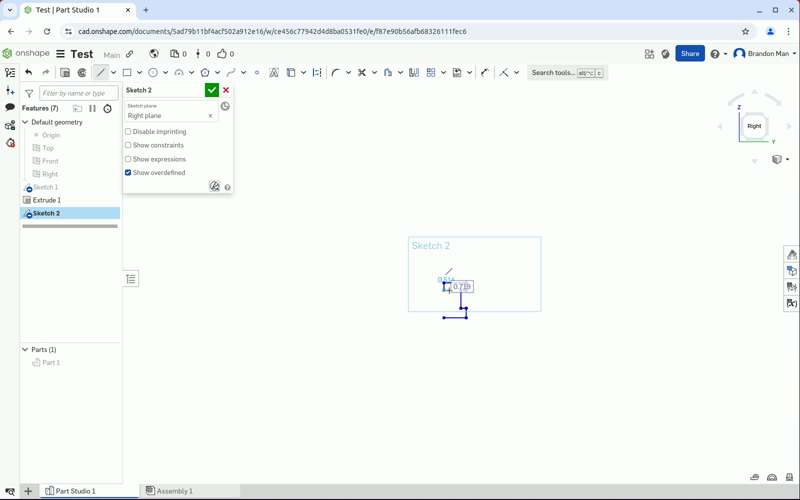
scroll(6)
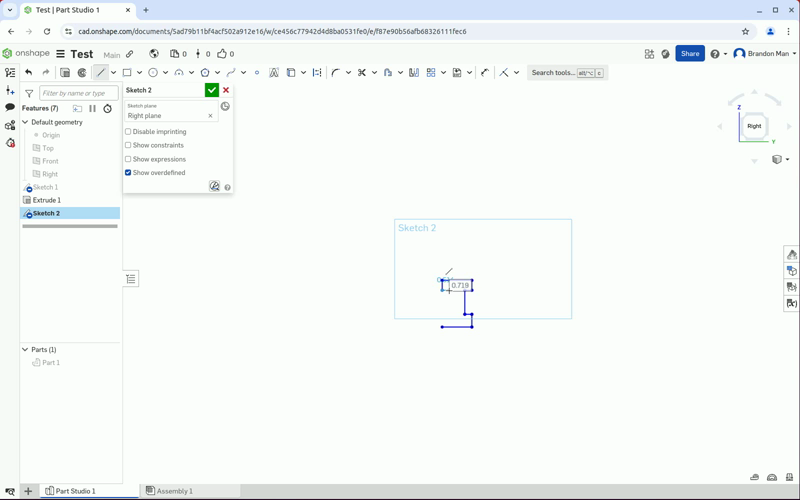
scroll(6)
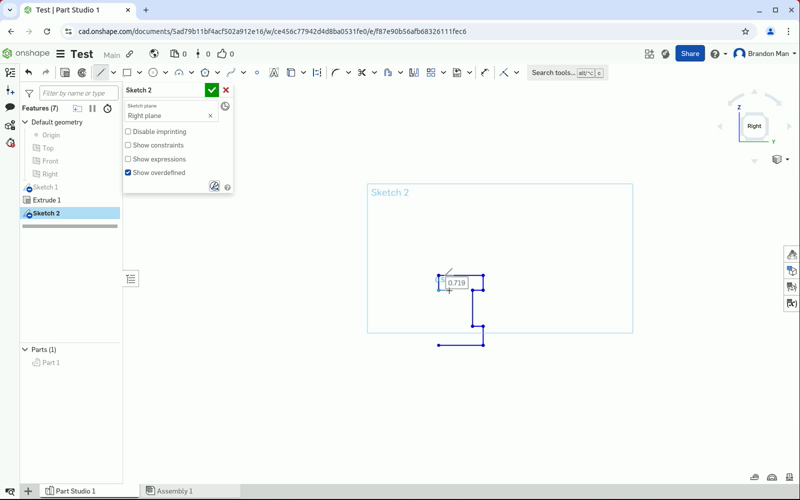
scroll(6)
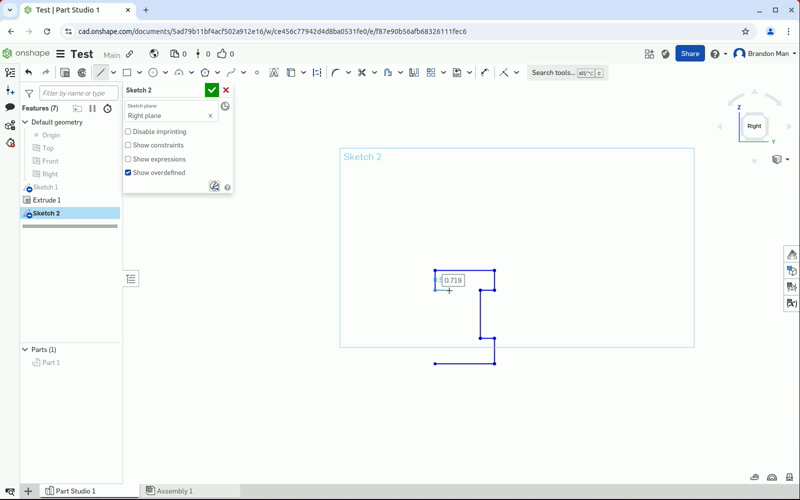
scroll(6)
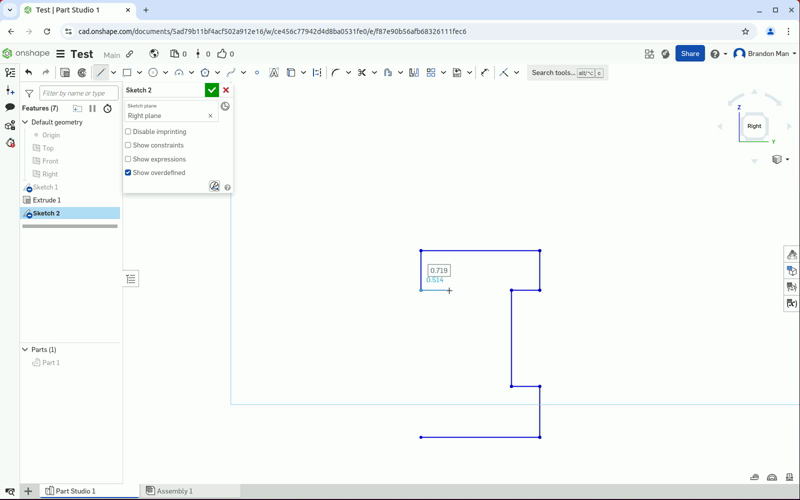
click(449, 290)
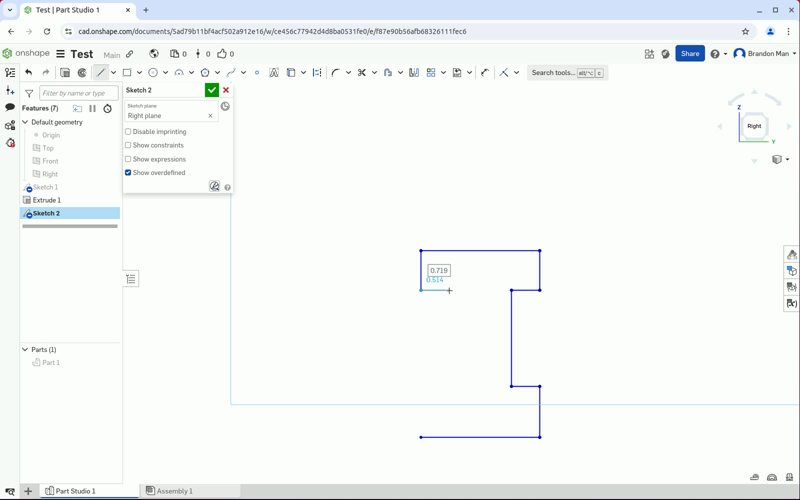
scroll(-6)
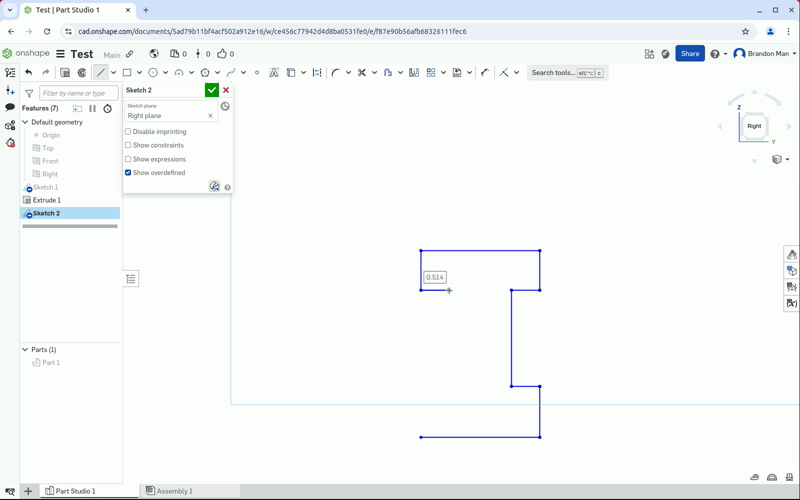
scroll(-6)
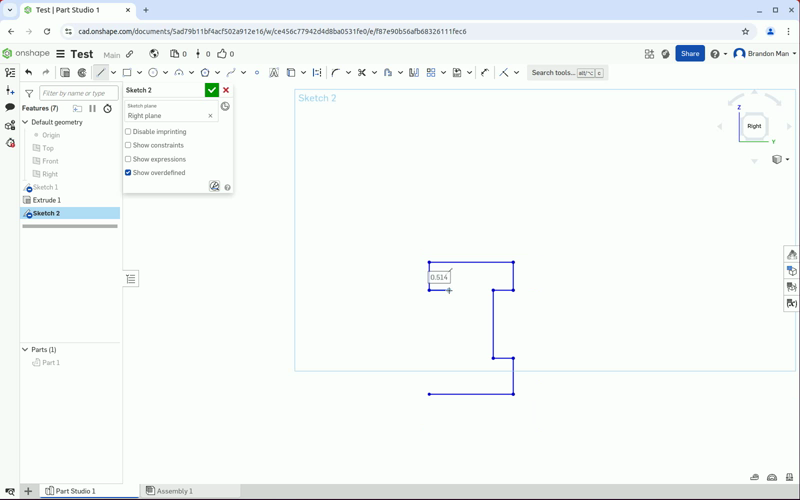
scroll(-6)
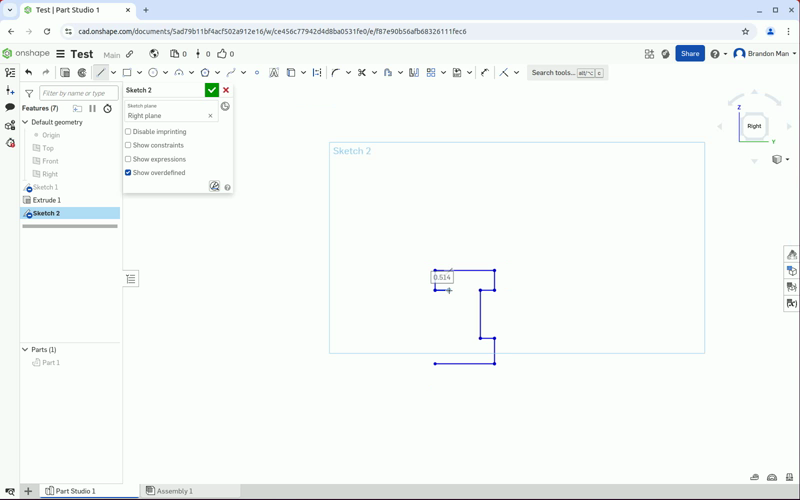
scroll(-6)
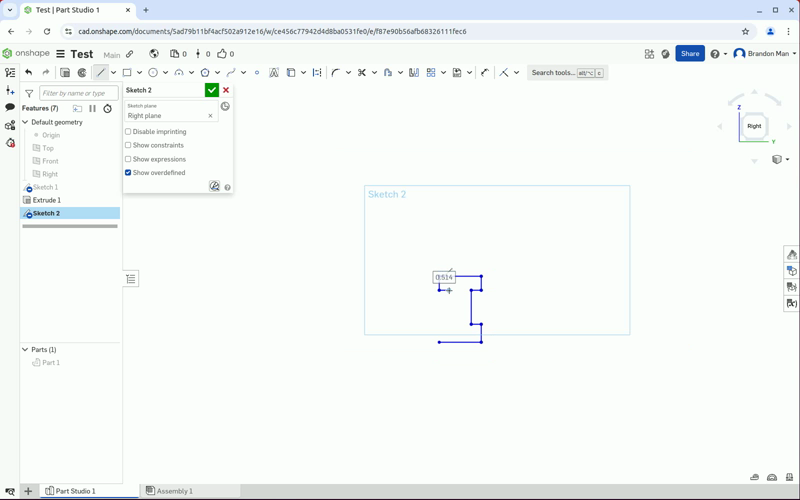
scroll(-6)
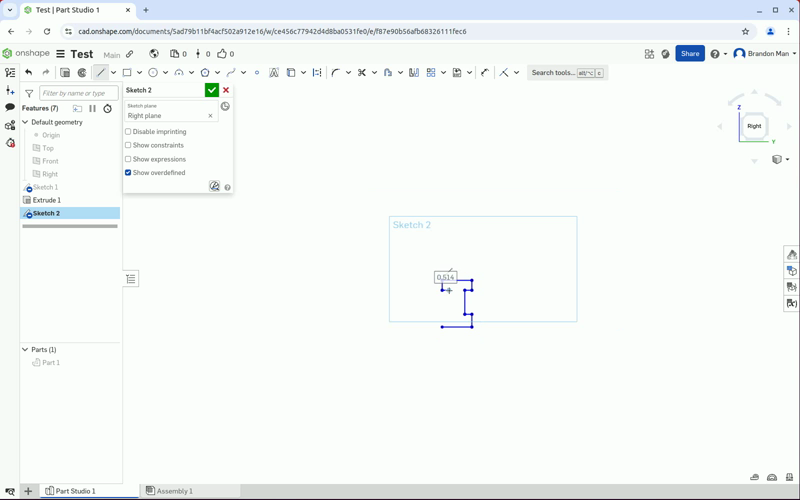
scroll(-6)
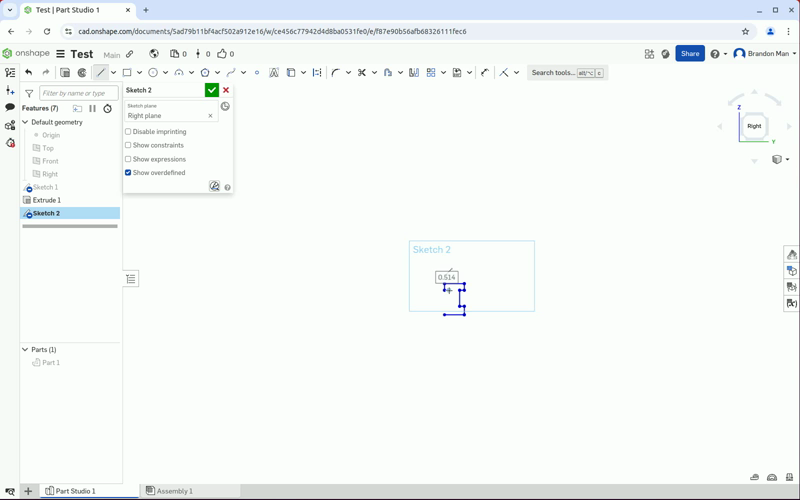
scroll(-6)
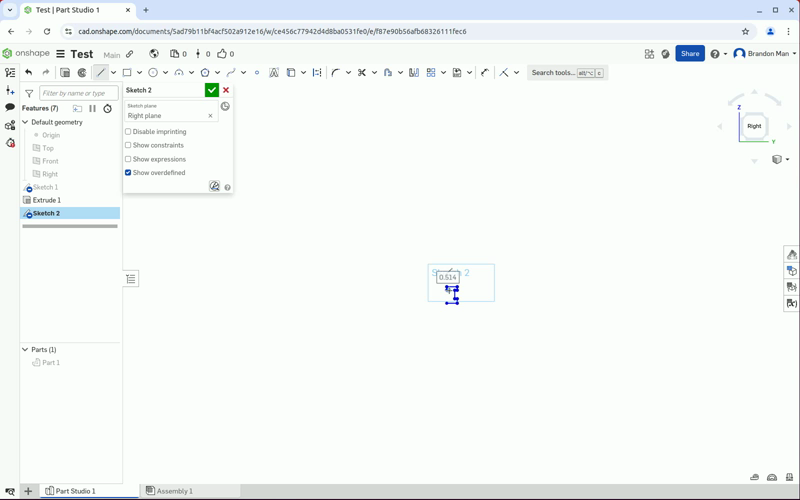
key_up(shift)
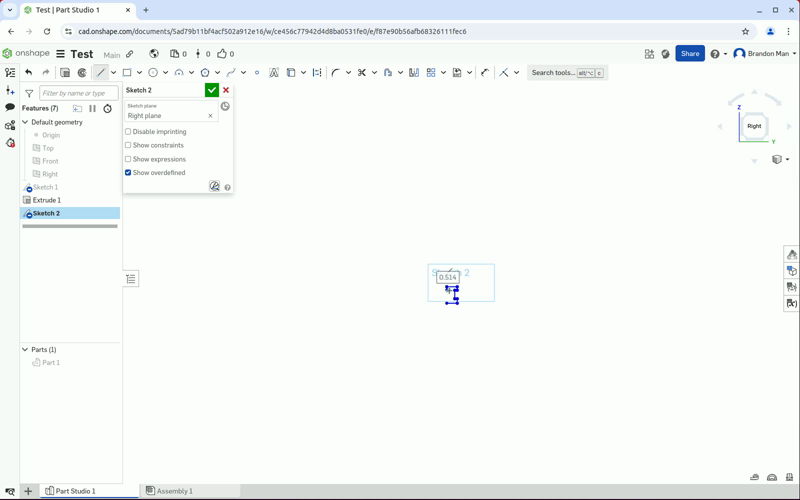
key_down(shift)
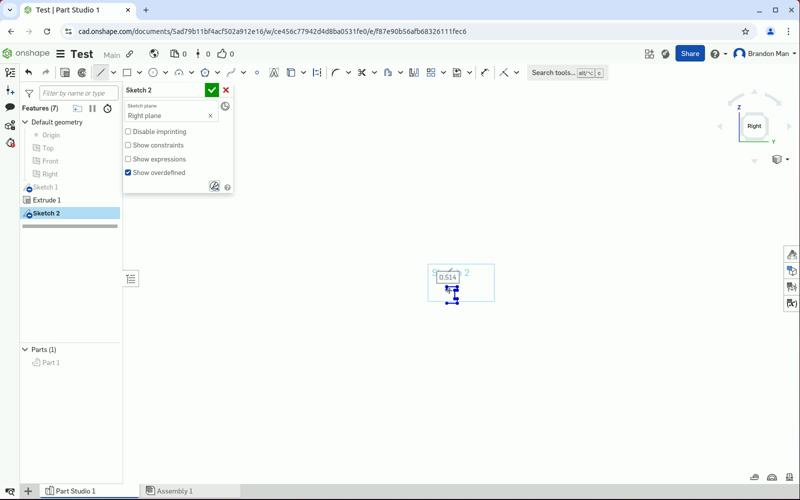
mouse_move(479, 290)
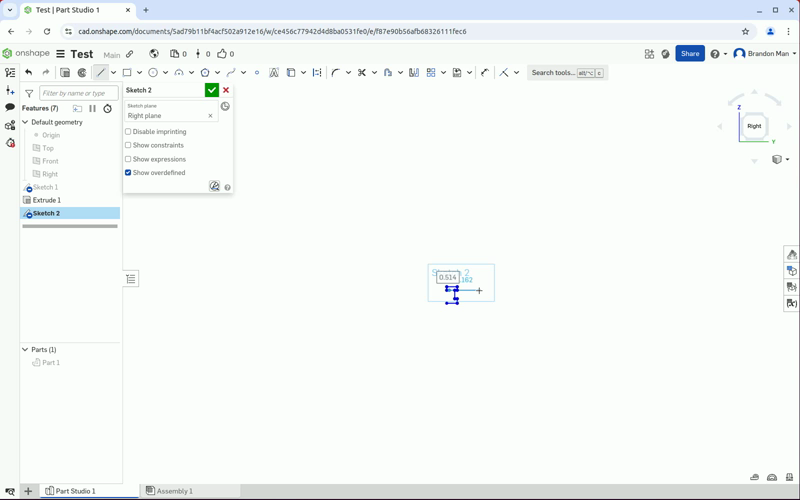
mouse_move(449, 298)
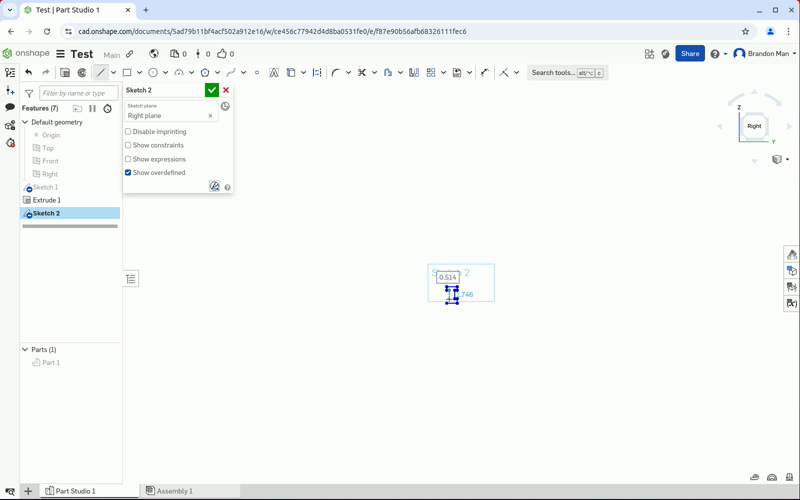
click(449, 298)
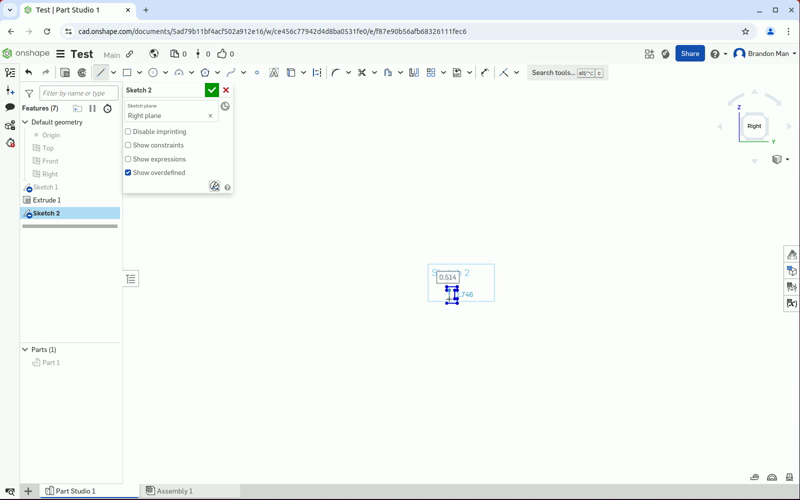
key_up(shift)
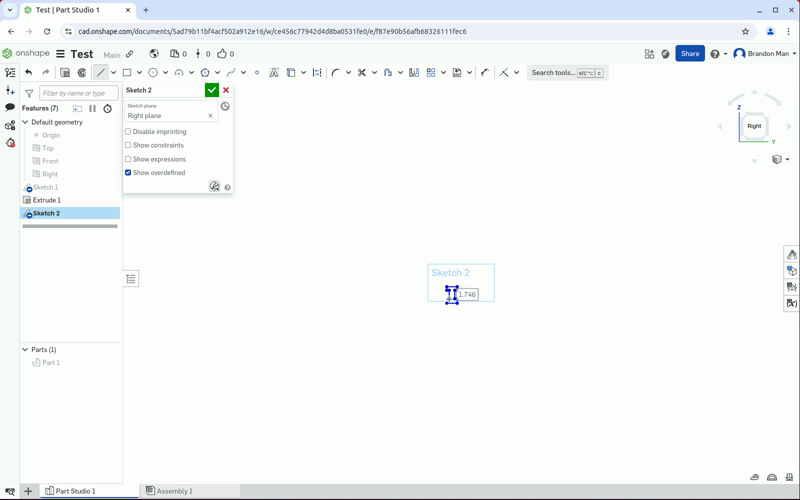
key_down(shift)
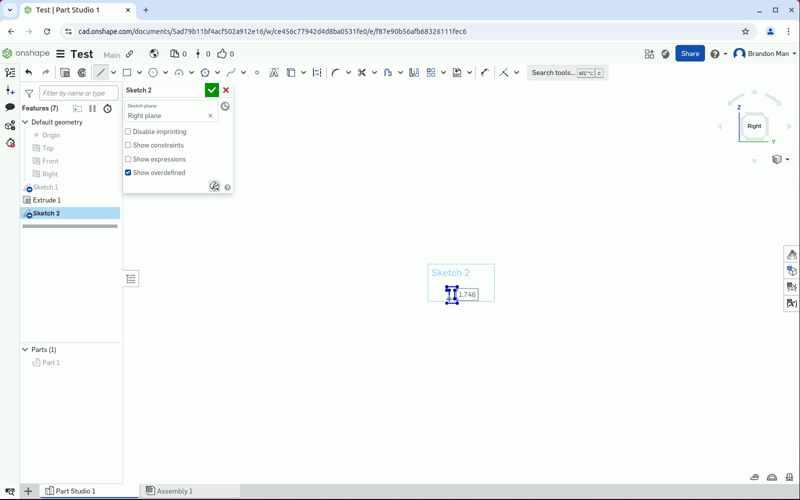
mouse_move(479, 298)
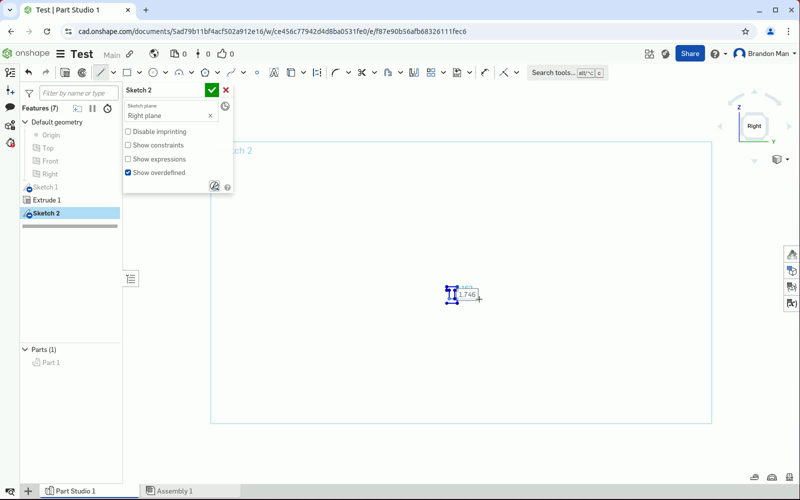
mouse_move(446, 298)
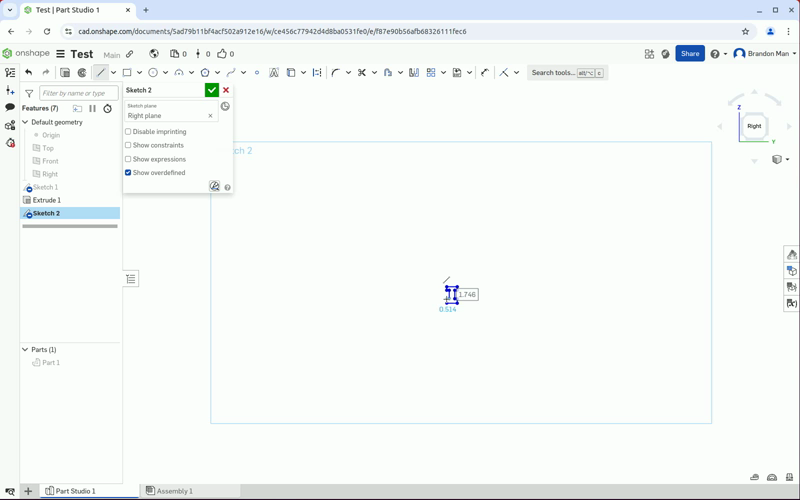
scroll(6)
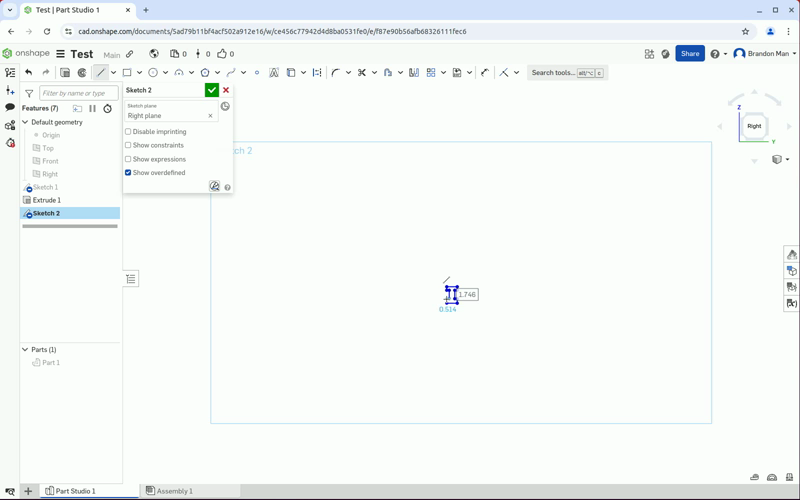
scroll(6)
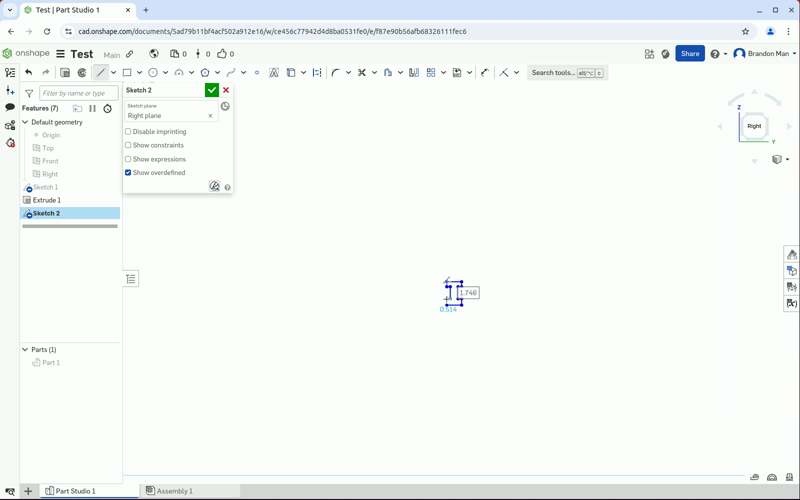
scroll(6)
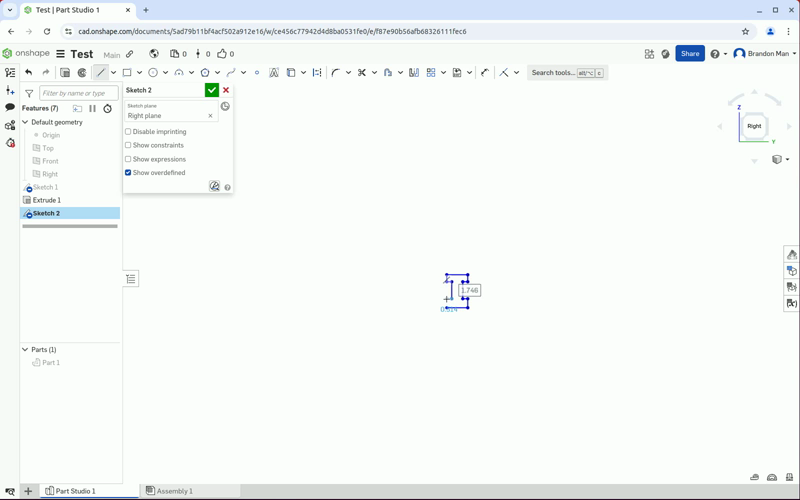
scroll(6)
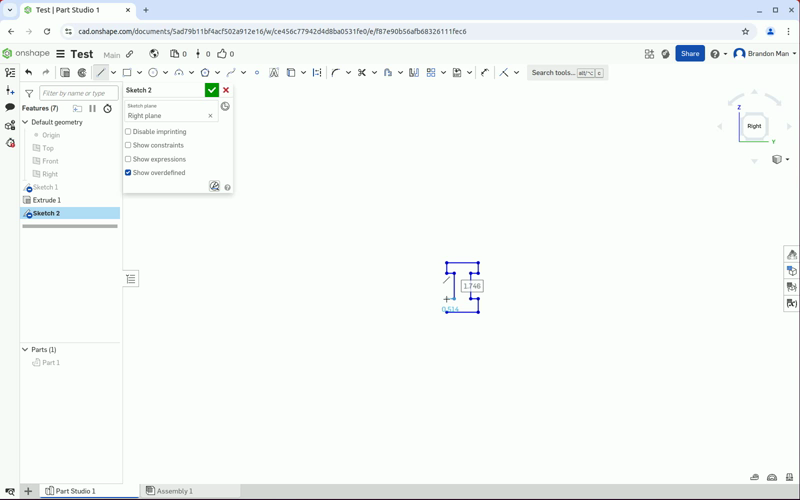
scroll(6)
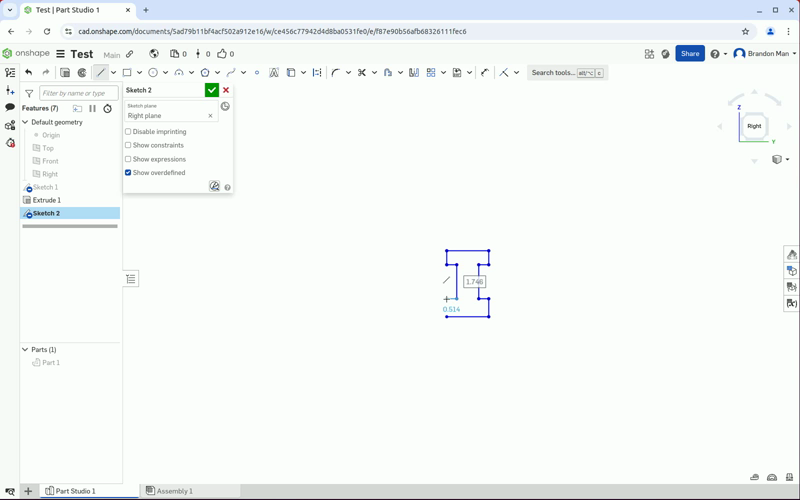
scroll(6)
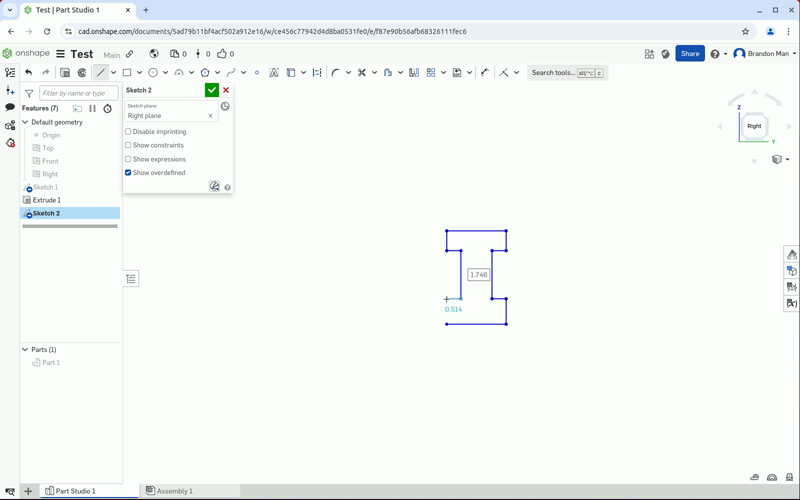
scroll(6)
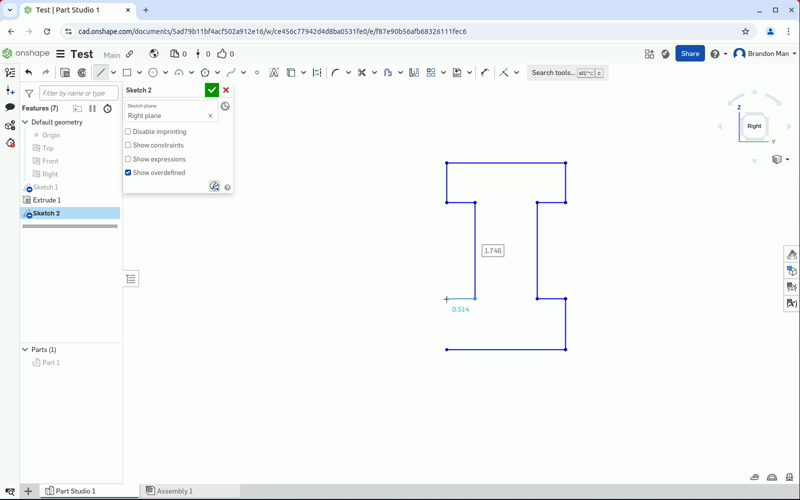
click(446, 298)
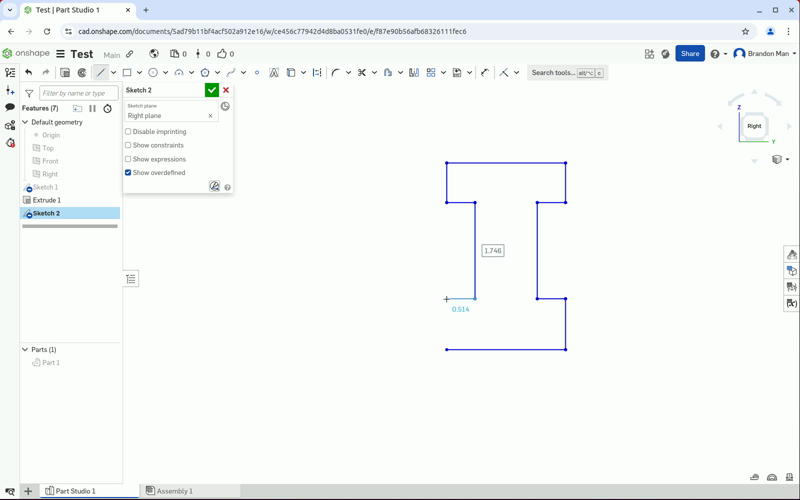
scroll(-6)
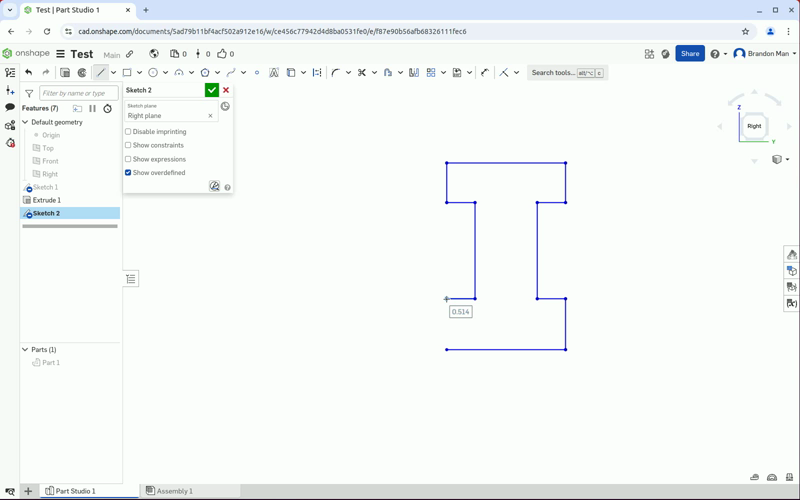
scroll(-6)
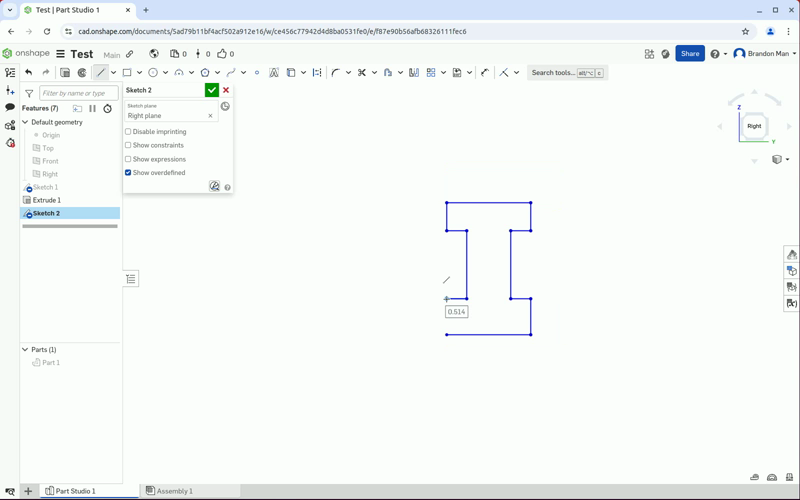
scroll(-6)
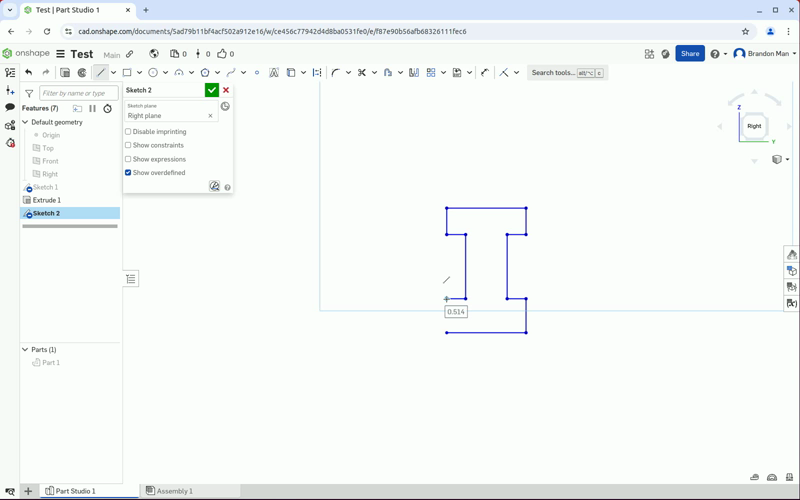
scroll(-6)
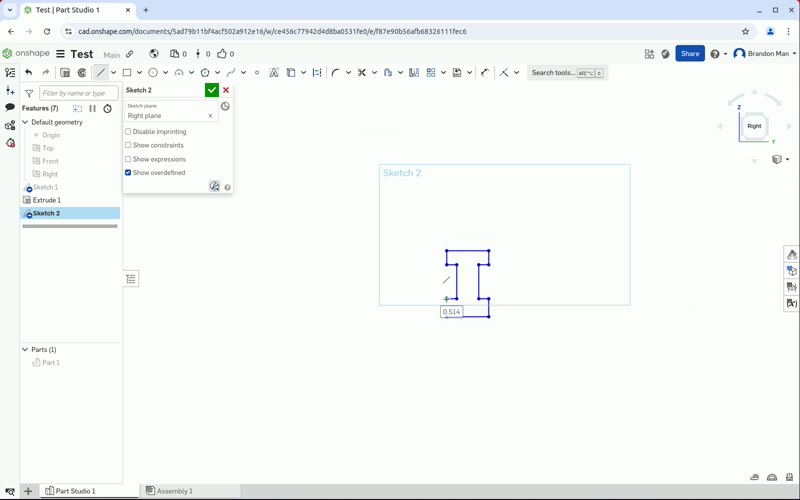
scroll(-6)
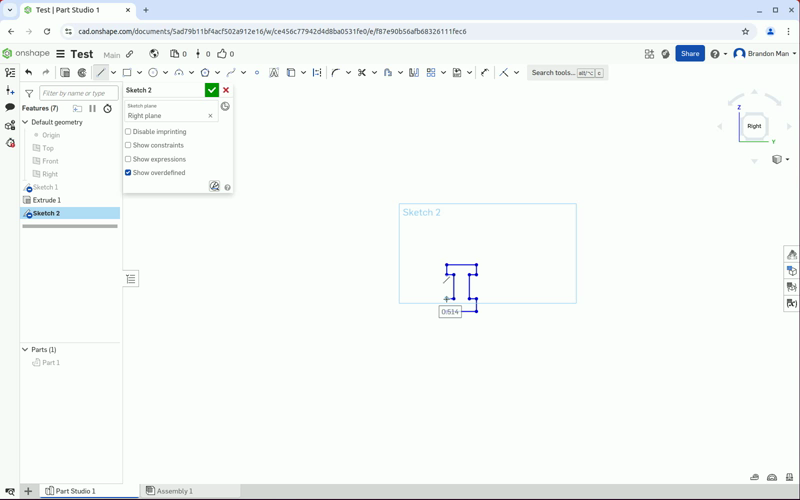
scroll(-6)
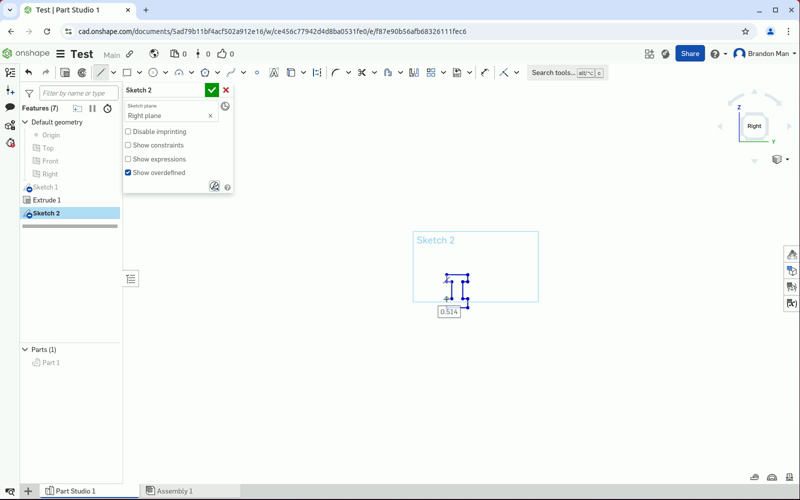
scroll(-6)
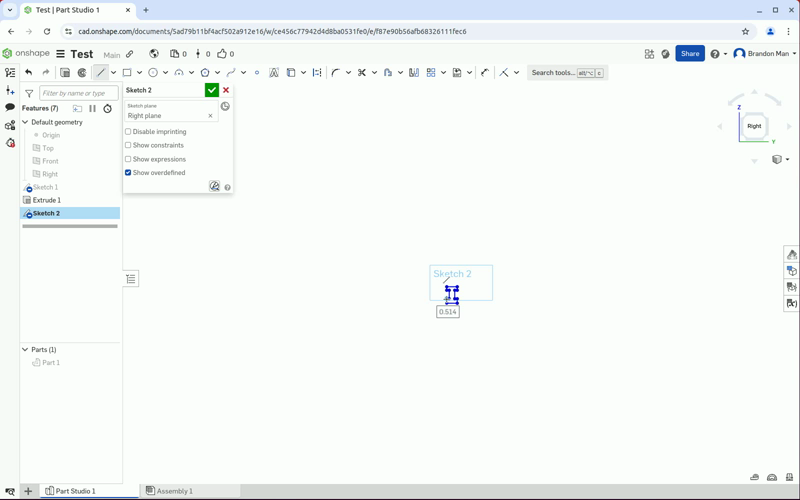
key_up(shift)
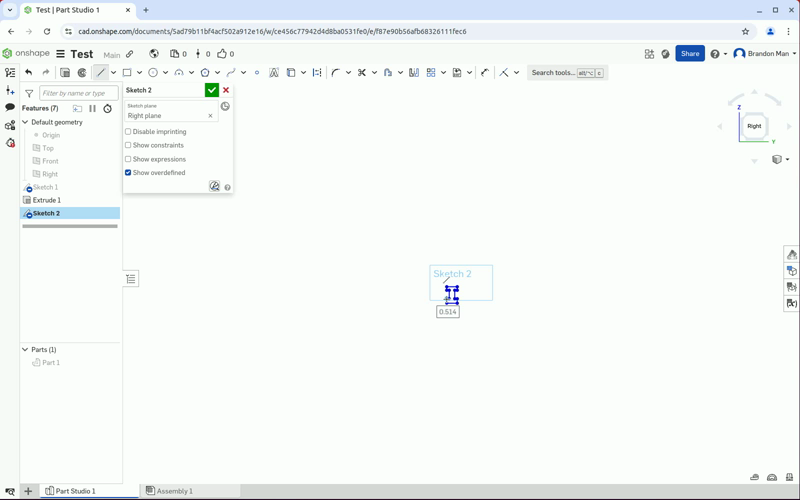
mouse_move(476, 298)
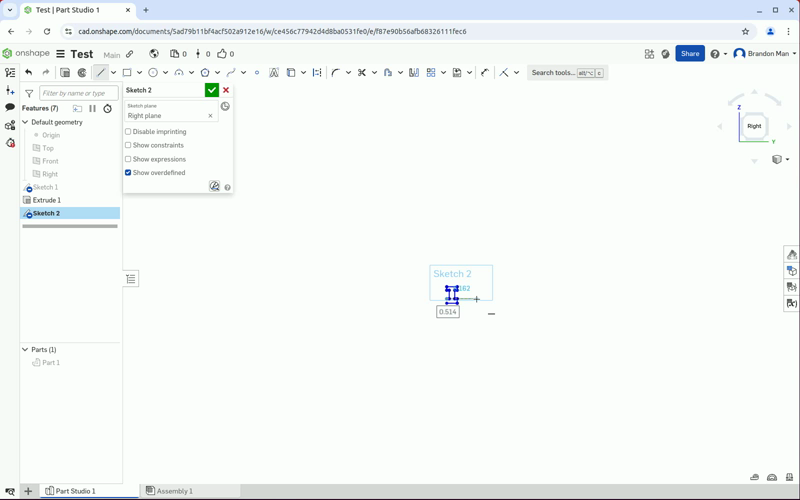
key_down(shift)
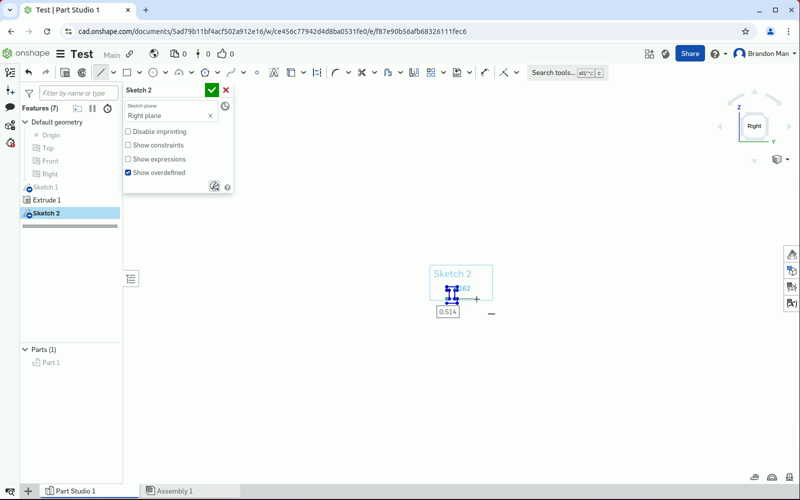
mouse_move(446, 303)
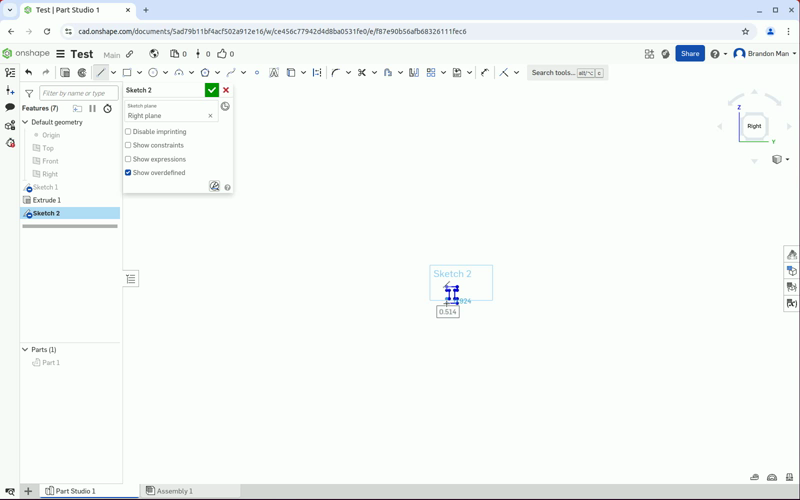
scroll(6)
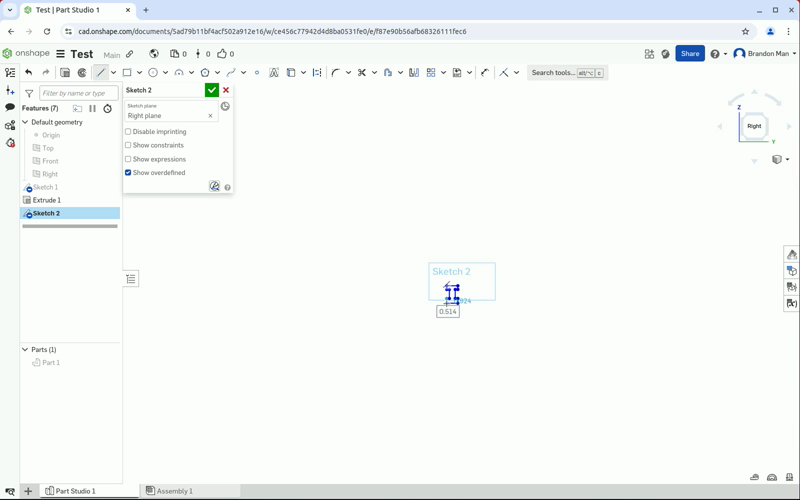
scroll(6)
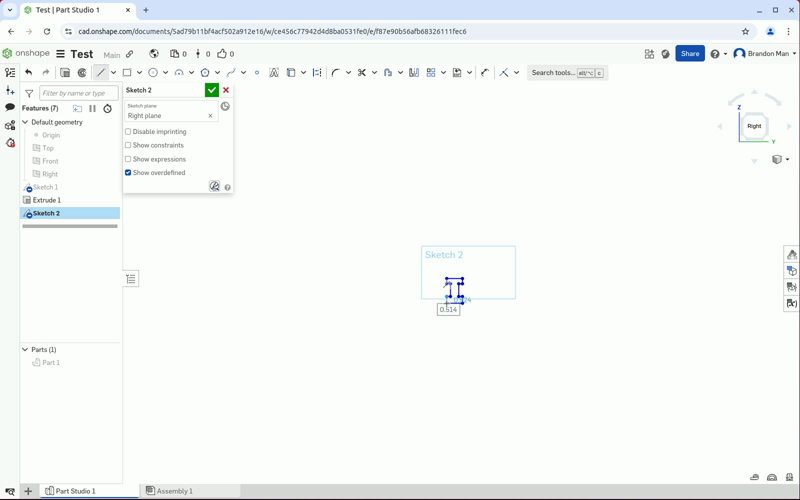
scroll(6)
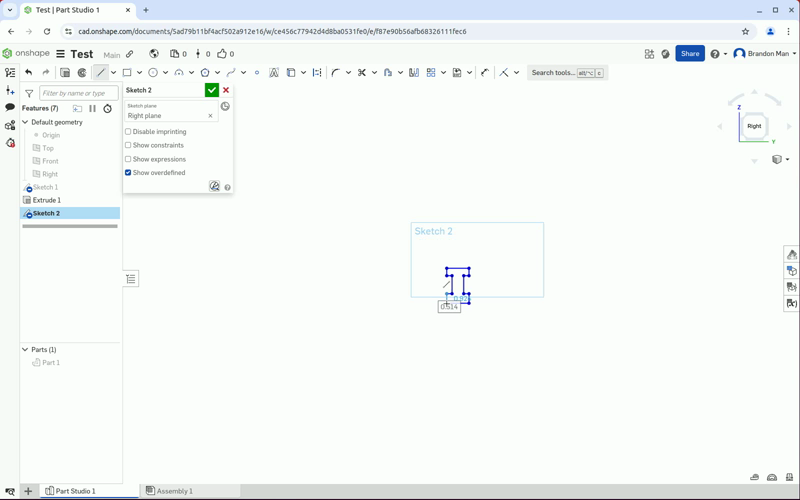
scroll(6)
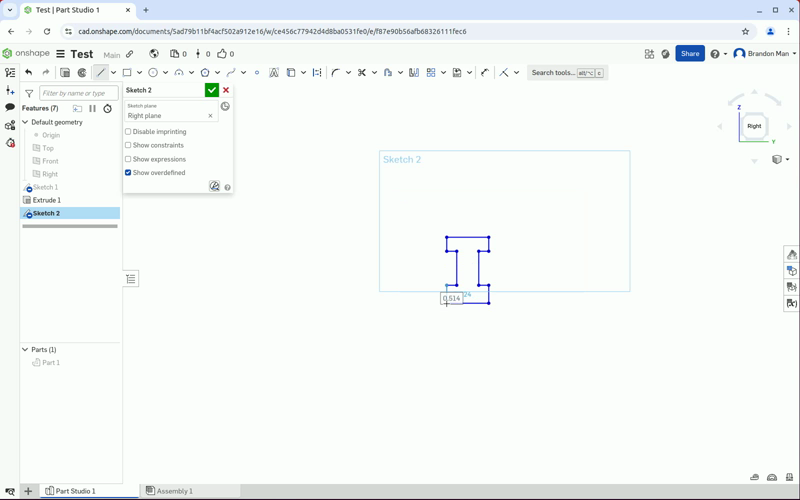
scroll(6)
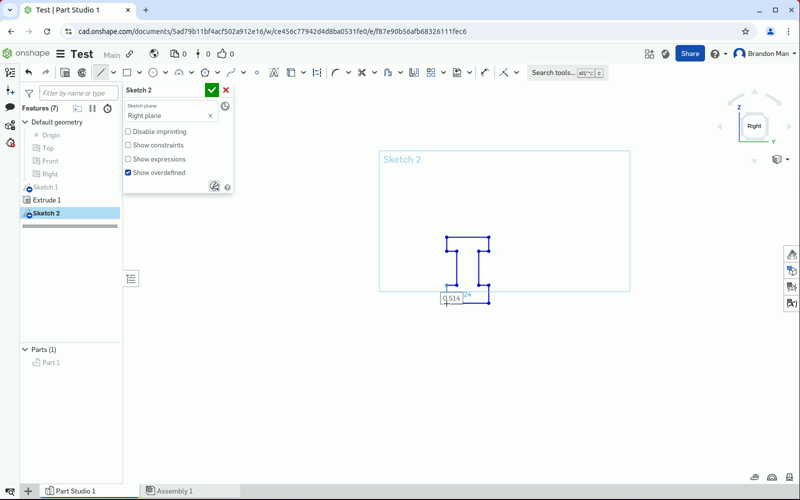
scroll(6)
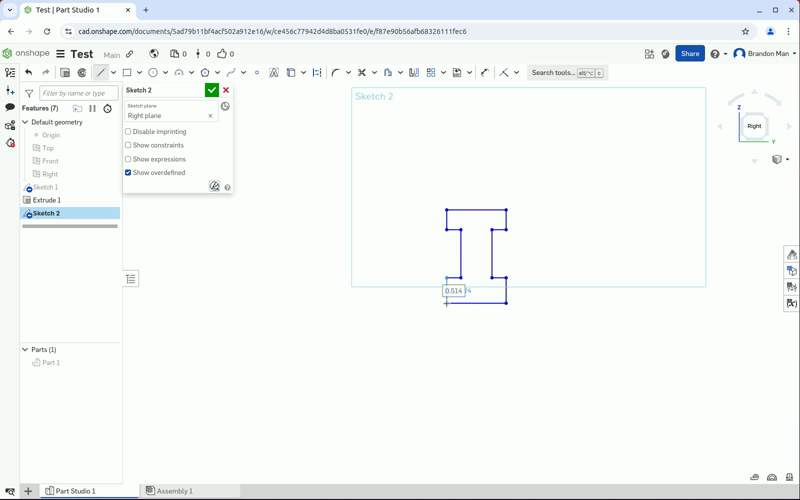
scroll(6)
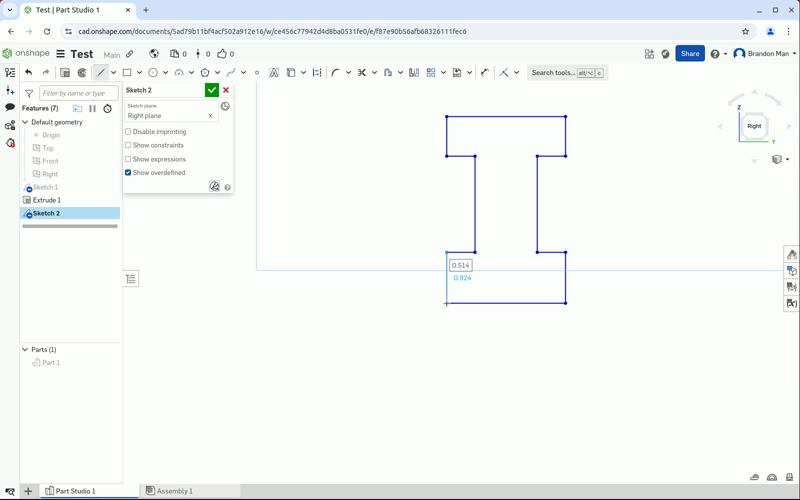
key_up(shift)
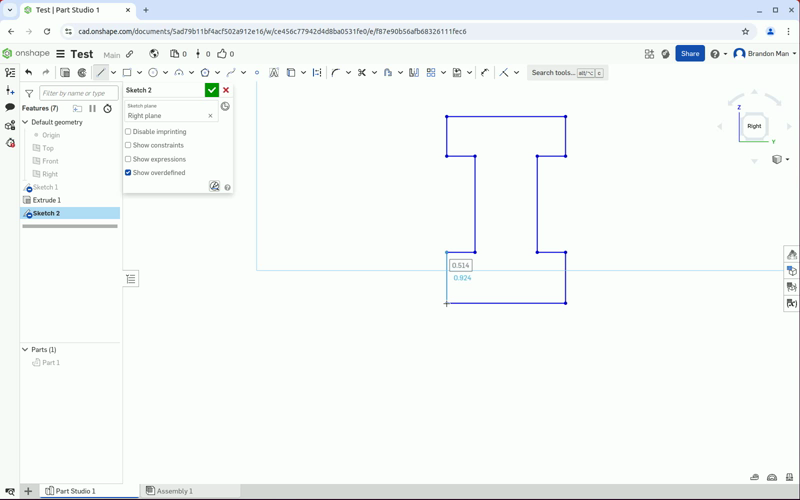
click(446, 303)
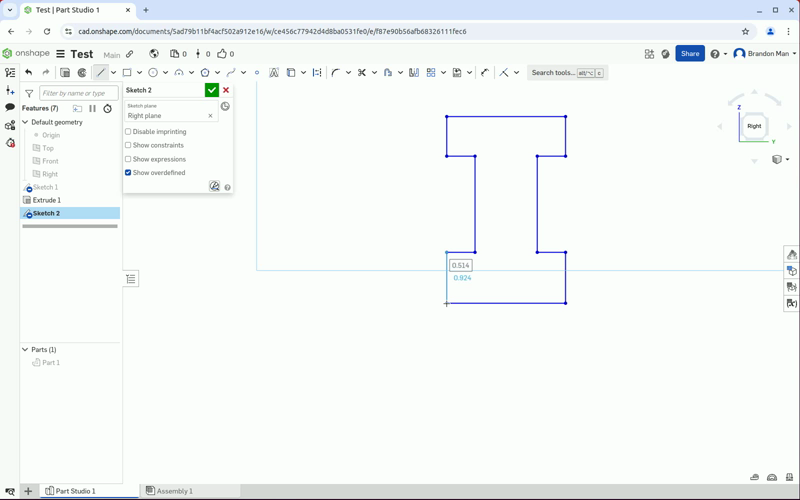
scroll(-6)
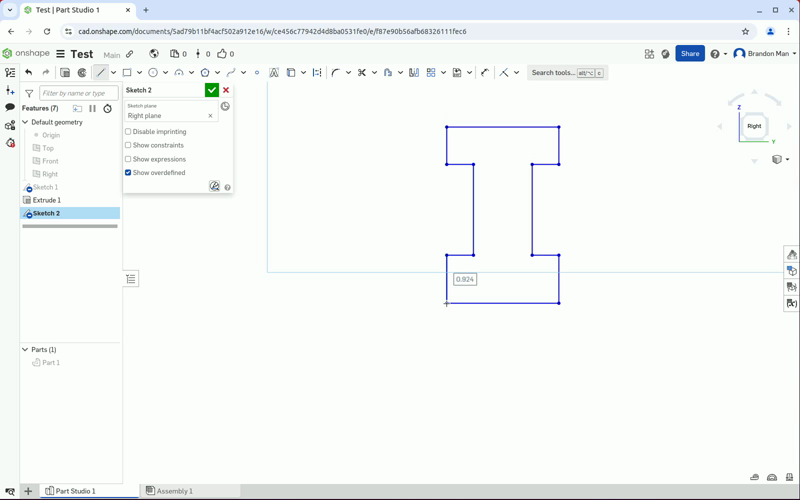
scroll(-6)
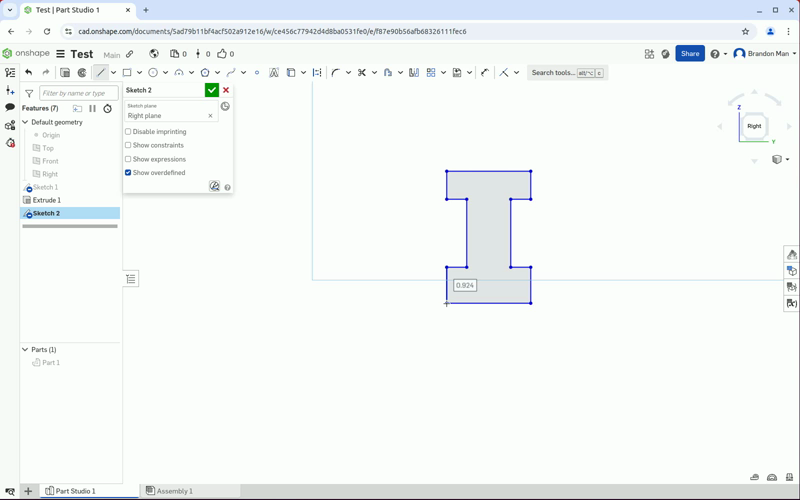
scroll(-6)
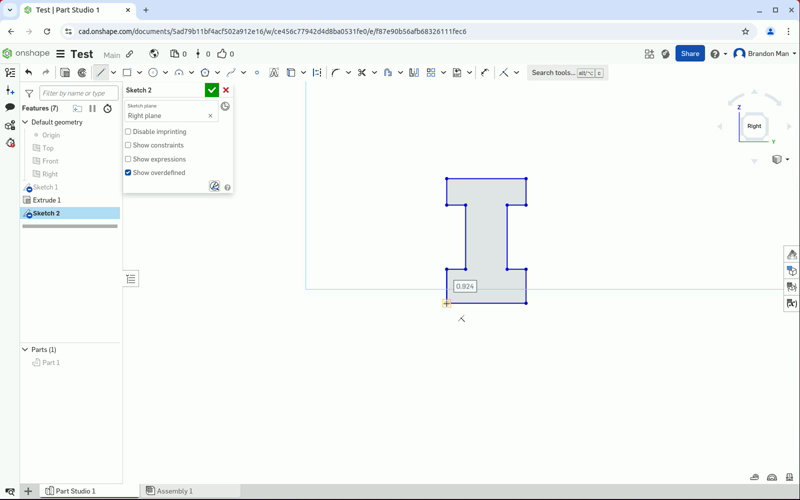
scroll(-6)
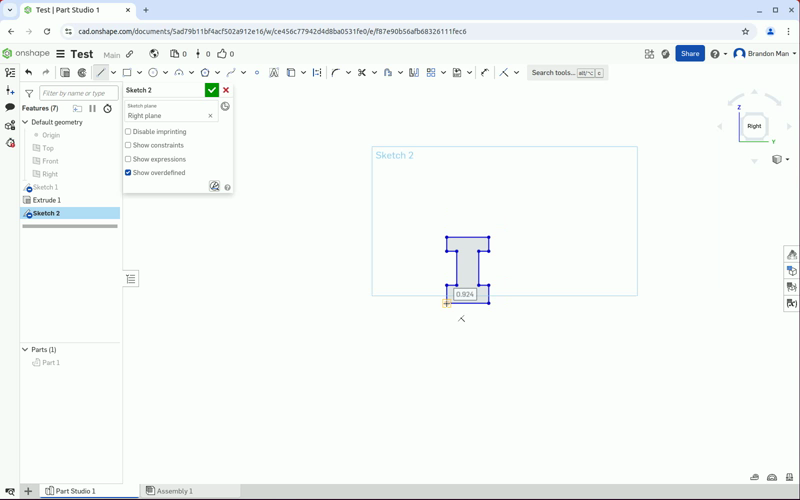
scroll(-6)
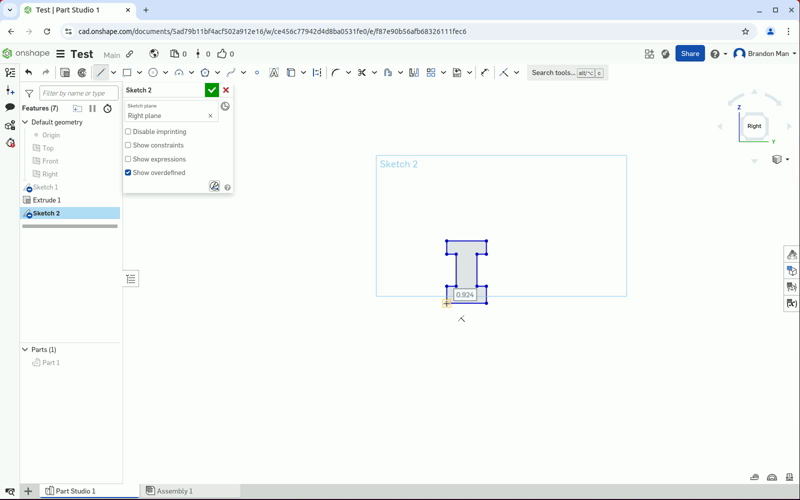
scroll(-6)
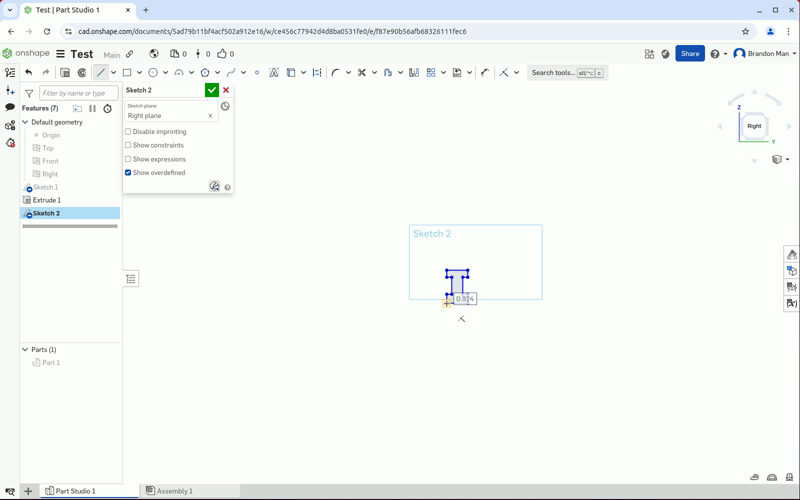
scroll(-6)
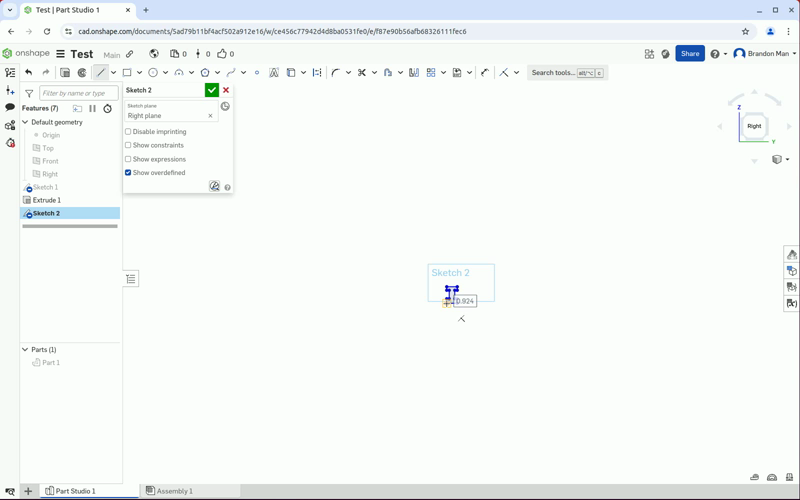
key(esc)
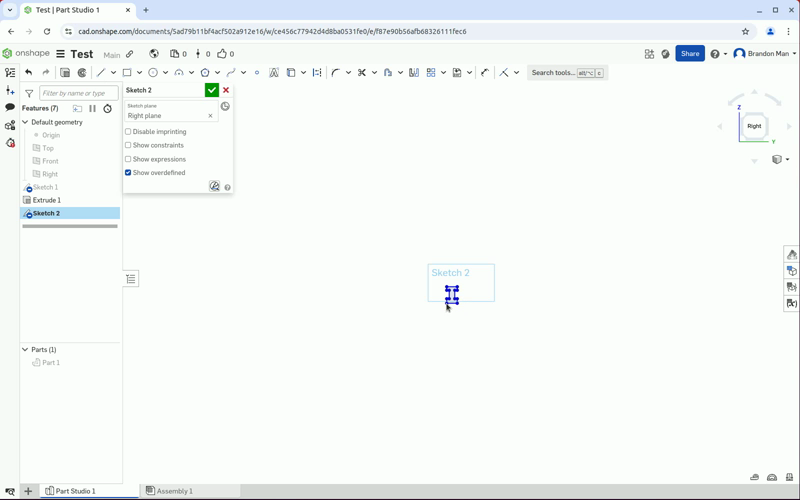
mouse_move(452, 302)
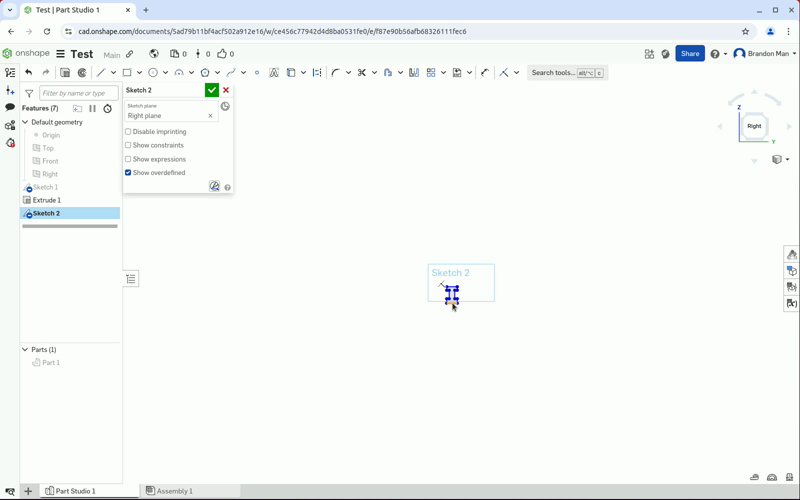
scroll(6)
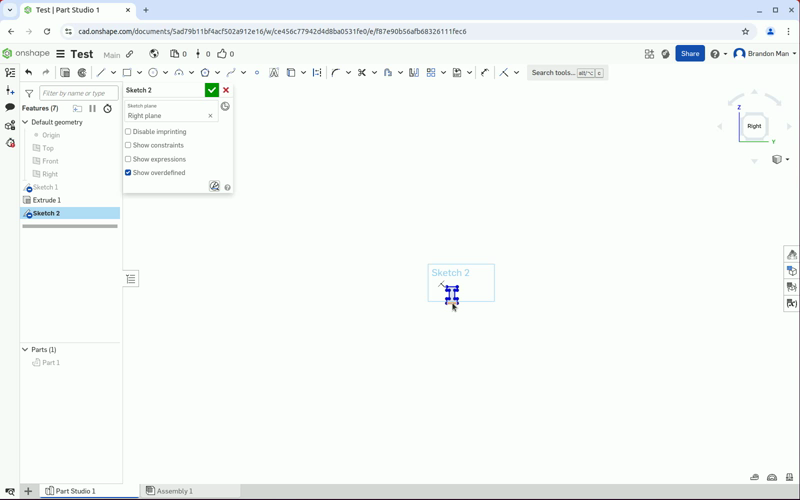
scroll(6)
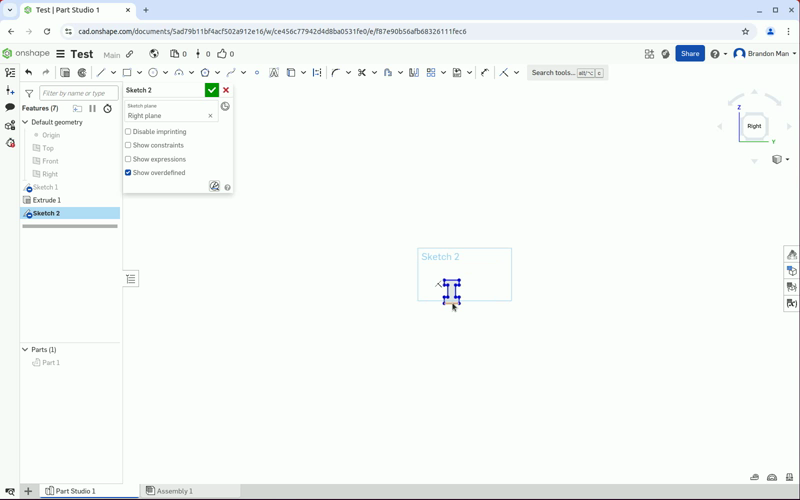
scroll(6)
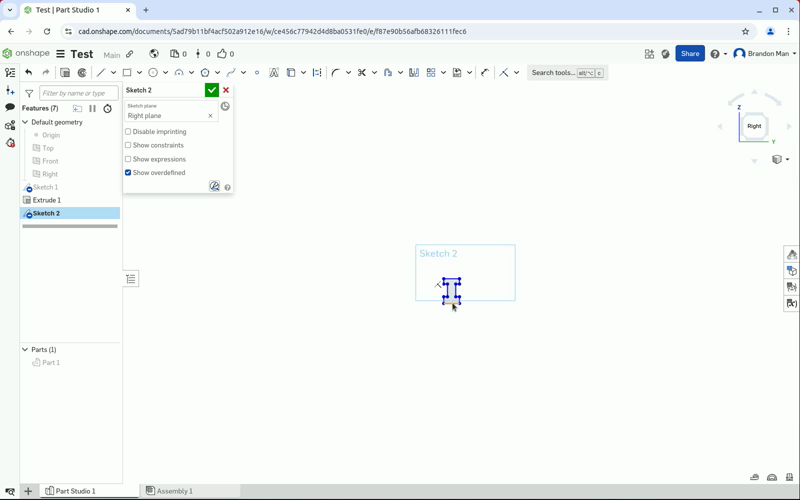
scroll(6)
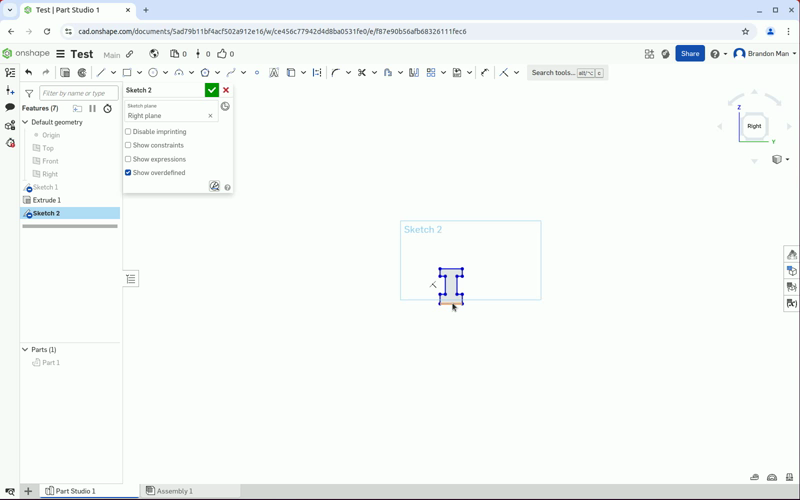
scroll(6)
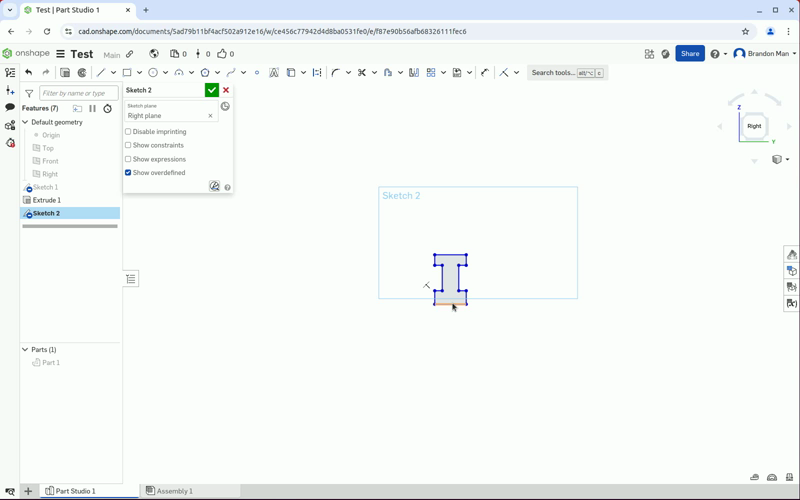
scroll(6)
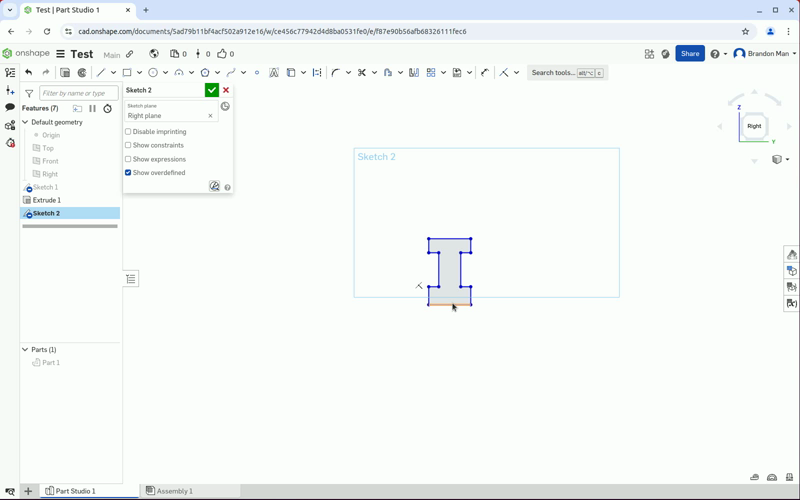
scroll(6)
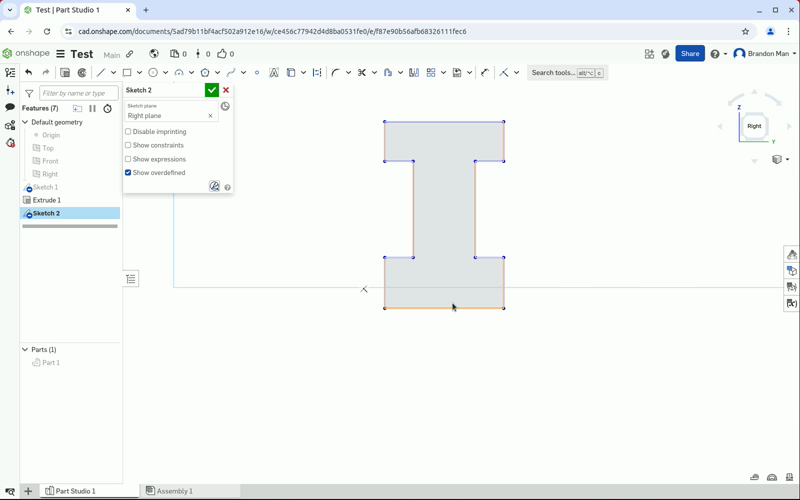
click(452, 302)
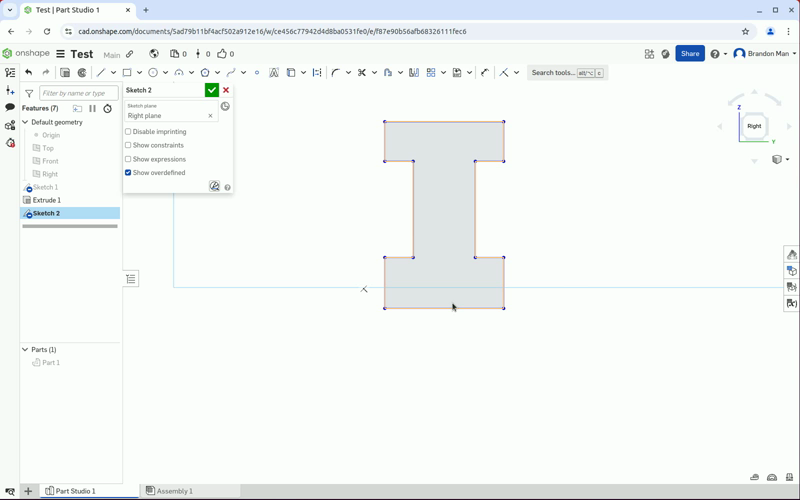
scroll(-6)
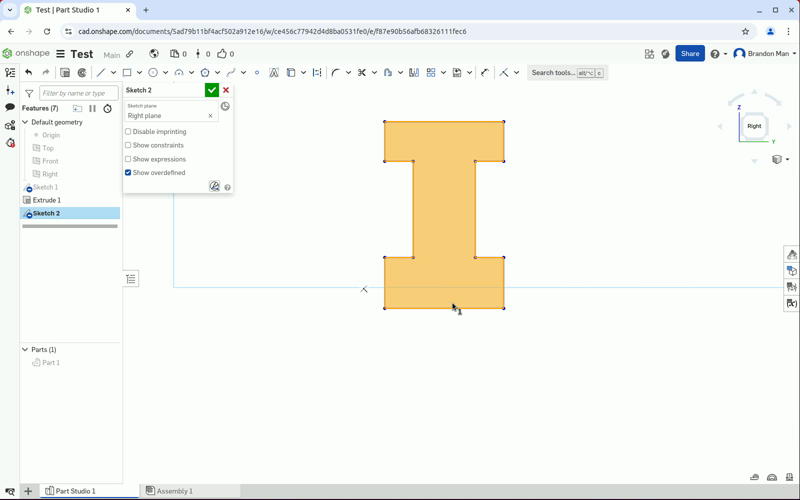
scroll(-6)
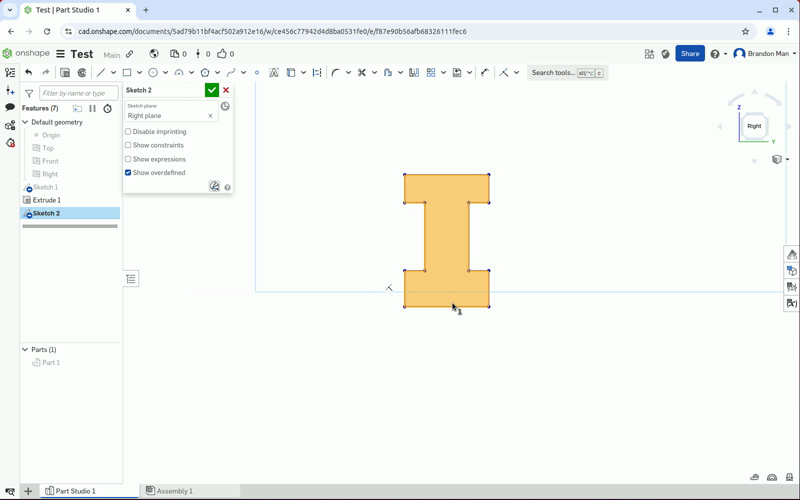
scroll(-6)
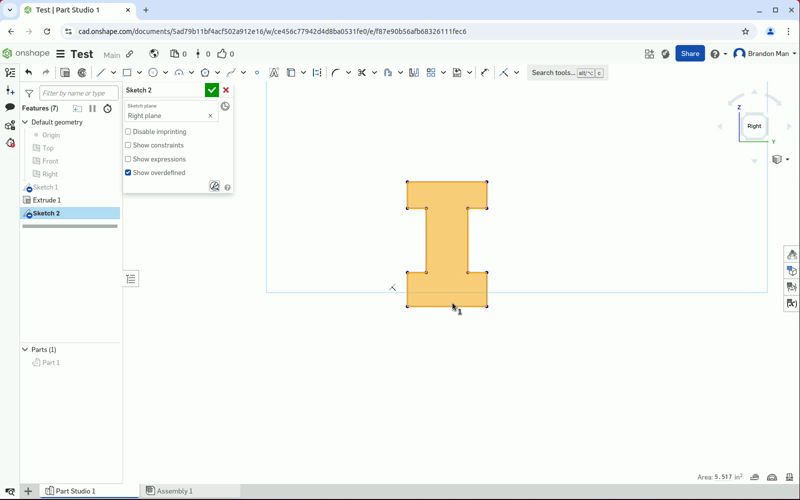
scroll(-6)
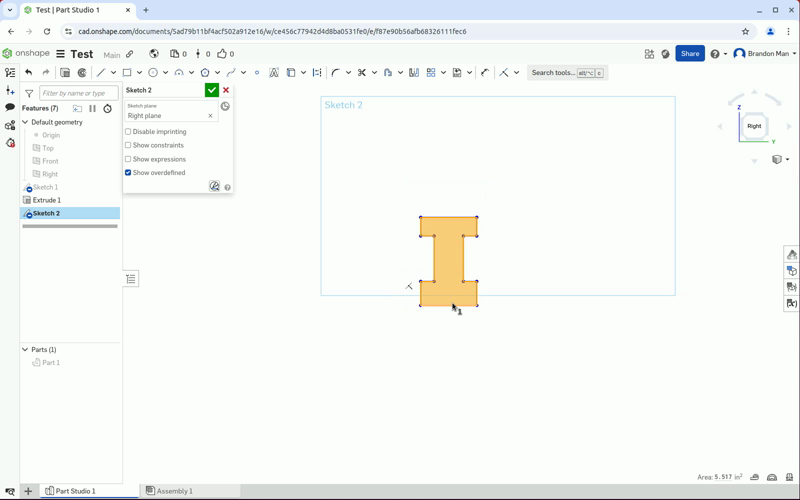
scroll(-6)
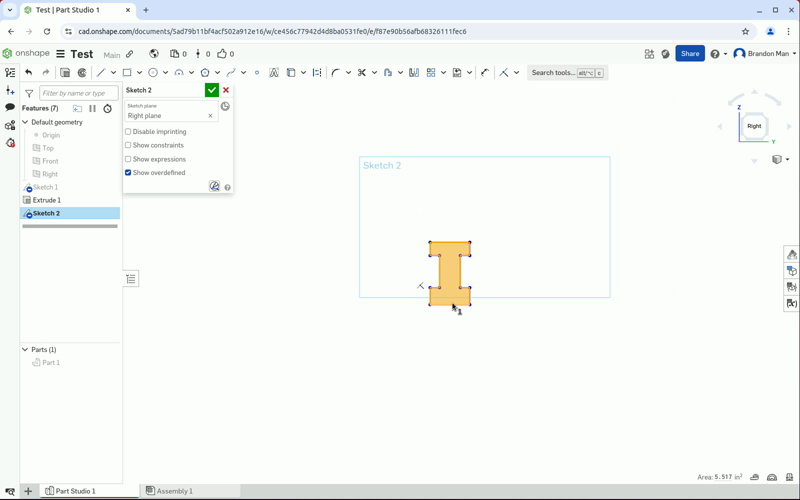
scroll(-6)
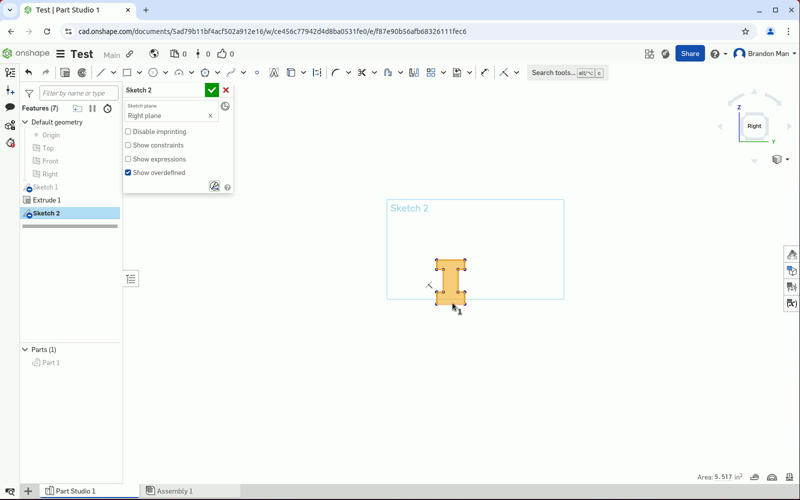
scroll(-6)
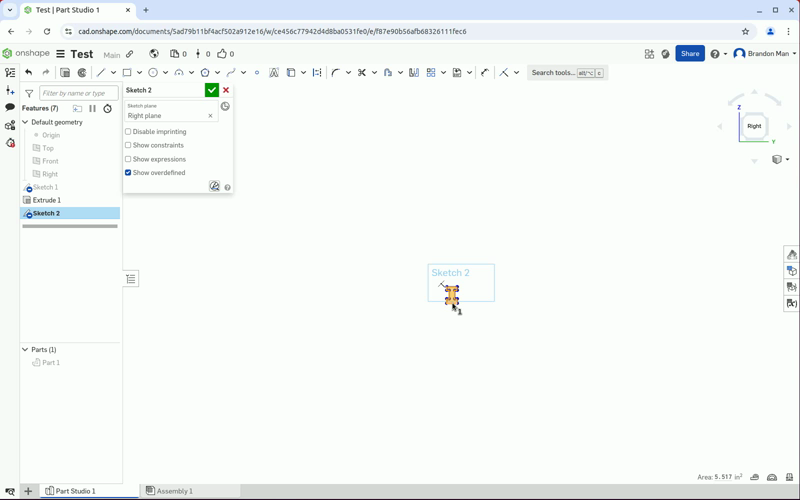
mouse_move(73, 352)
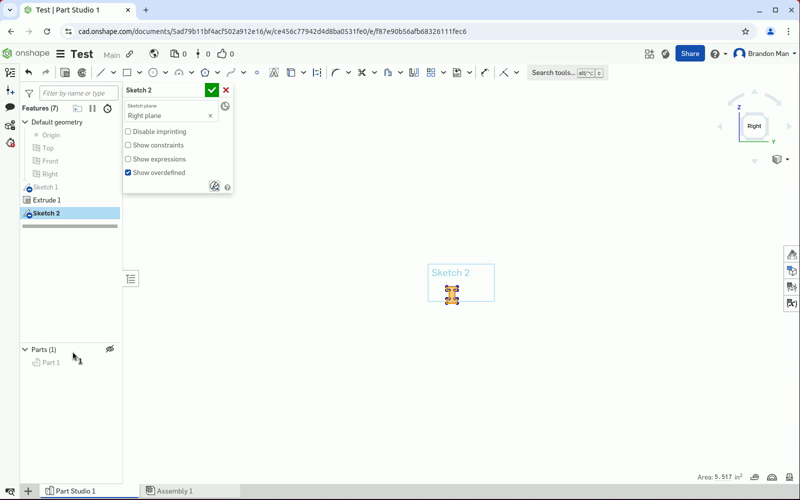
key(shift+y)
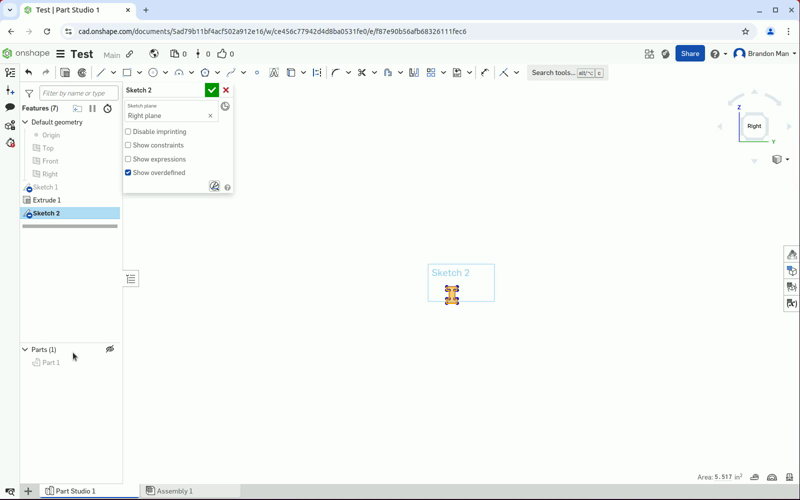
key(shift+e)
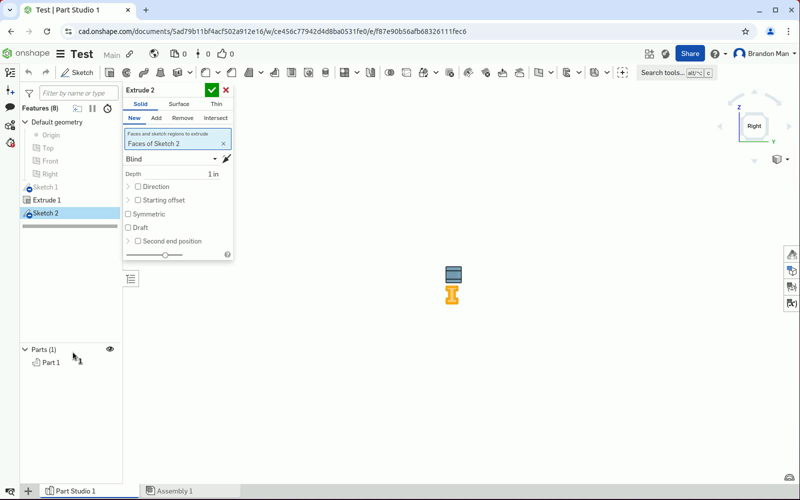
mouse_move(143, 106)
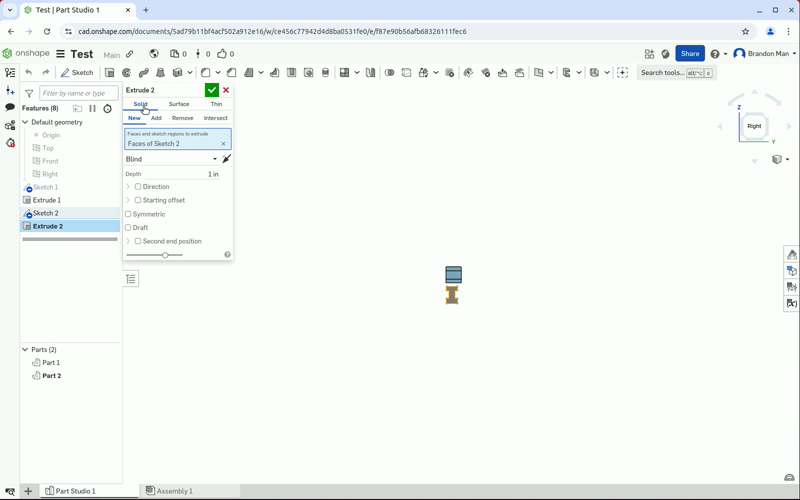
click(143, 106)
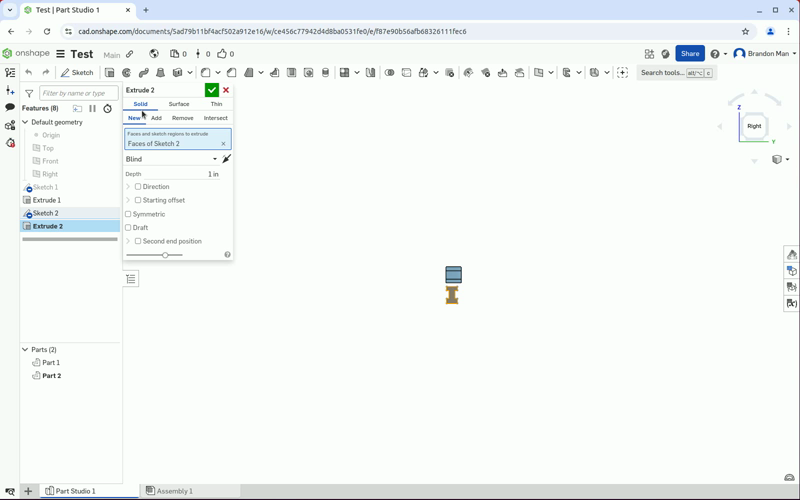
mouse_move(137, 120)
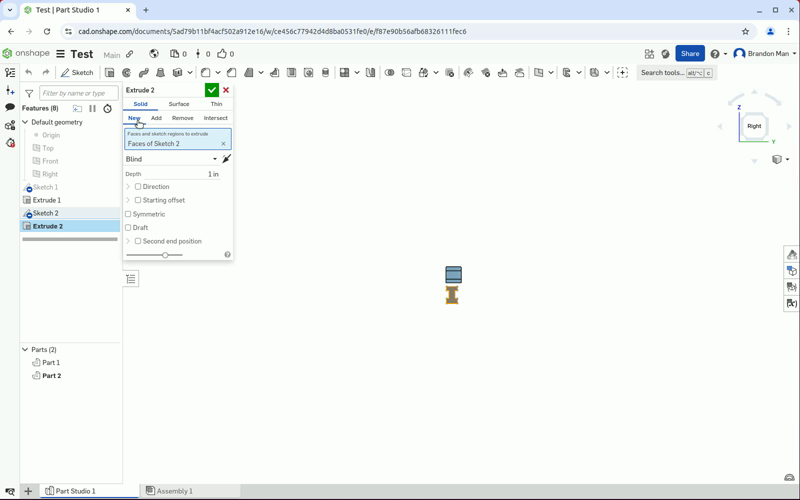
click(137, 120)
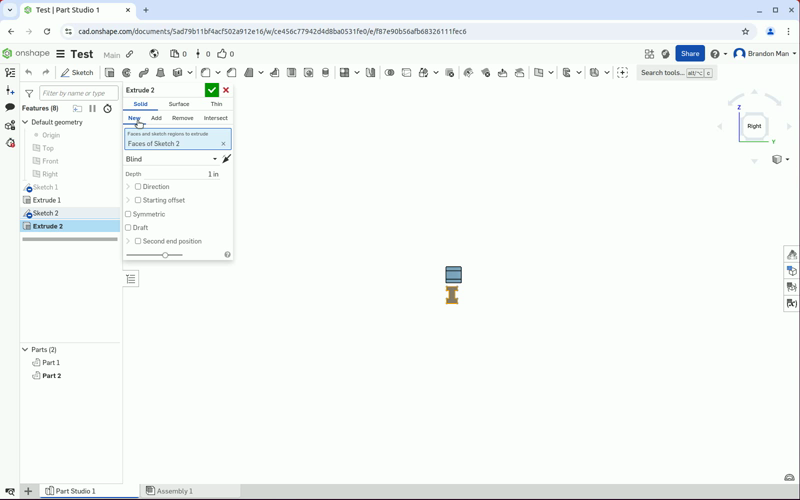
key(tab, 4)
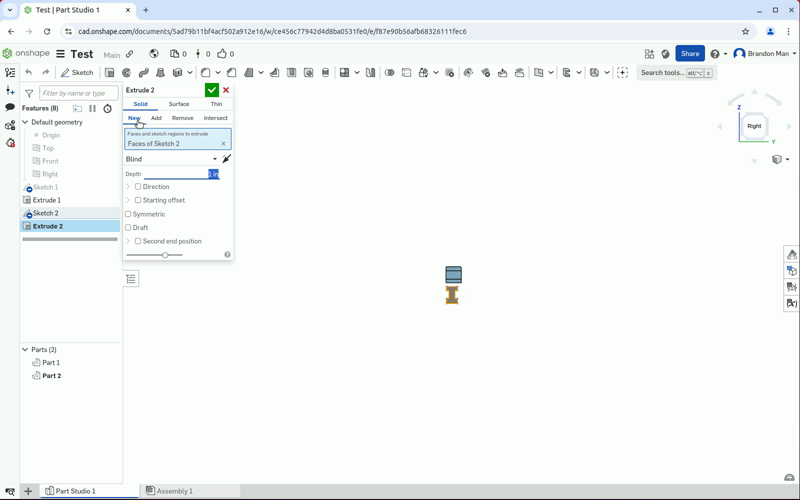
text(19.738)
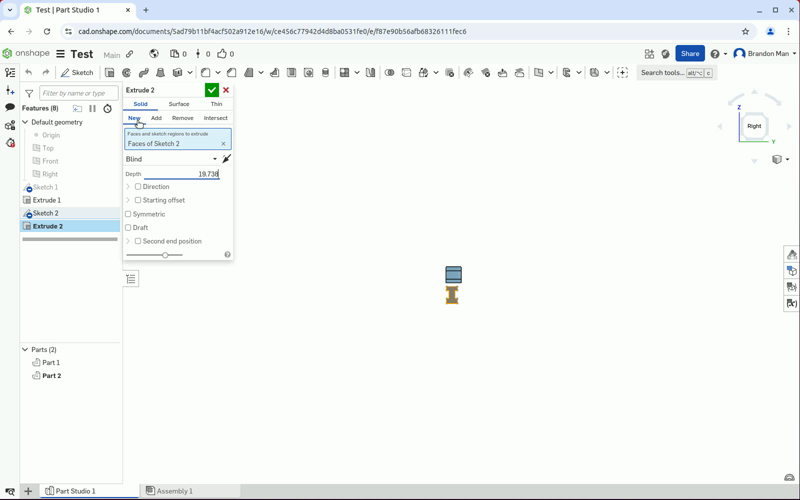
key(enter)
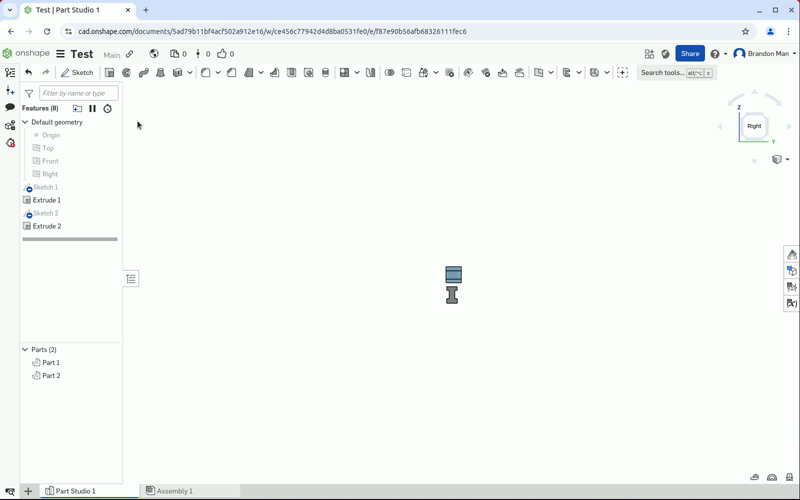
key(shift+h)
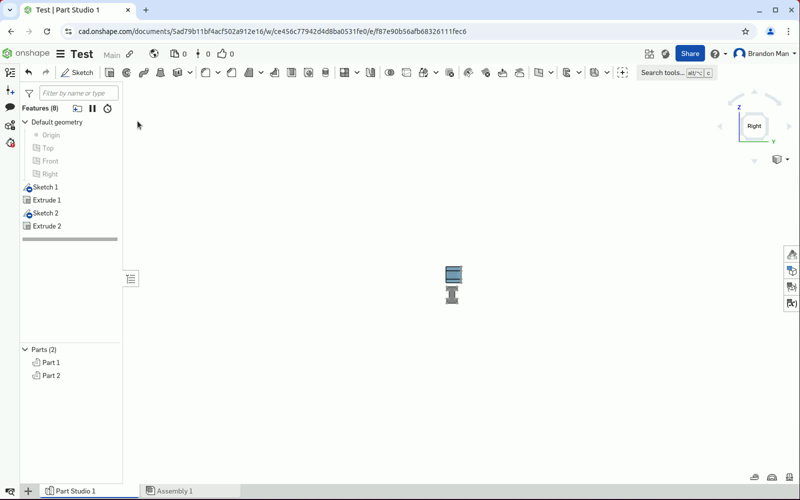
key(shift+h)
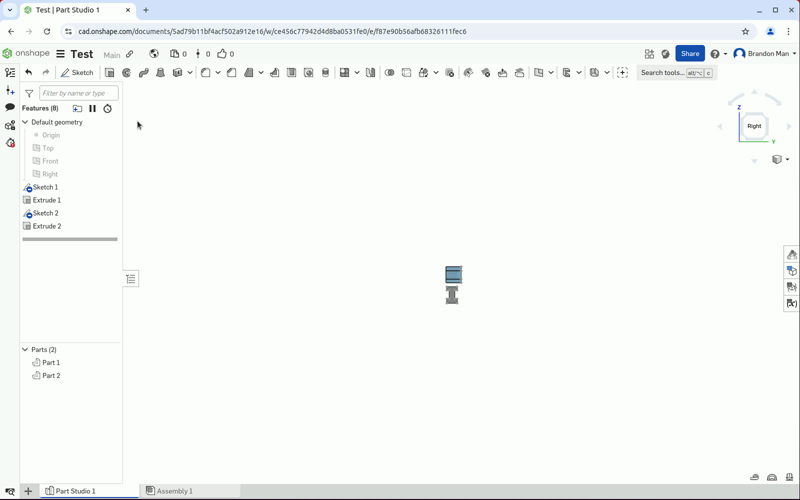
key(shift+7)
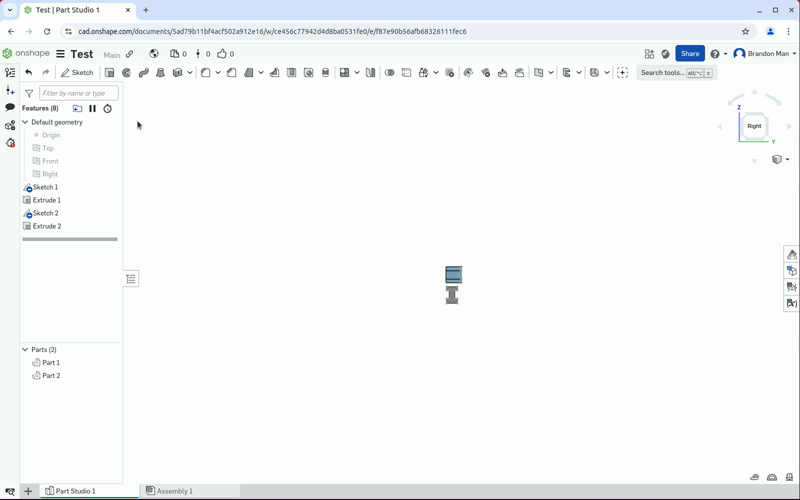
key(right, 2)
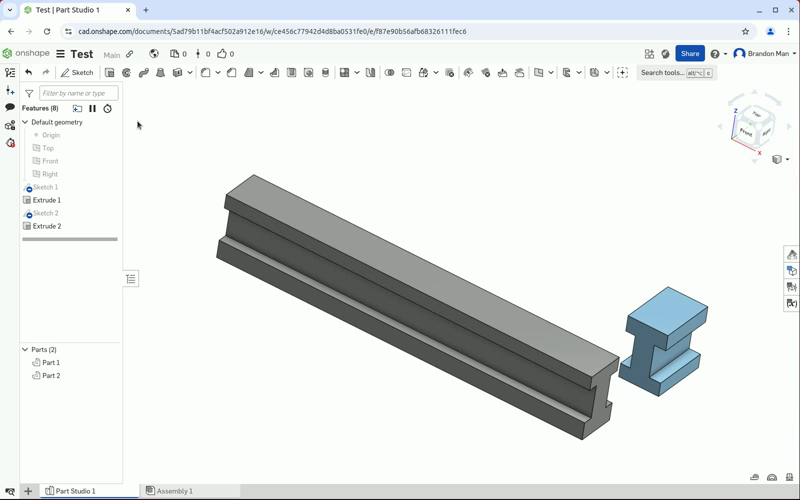
key(down, 2)
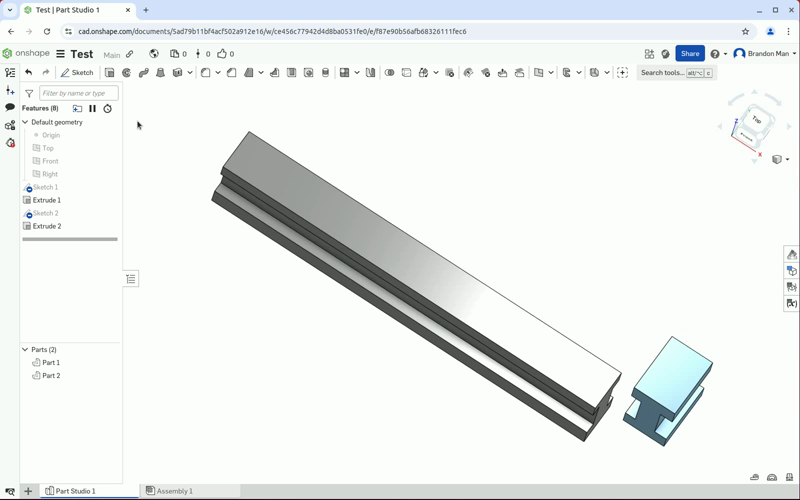
key(up, 2)
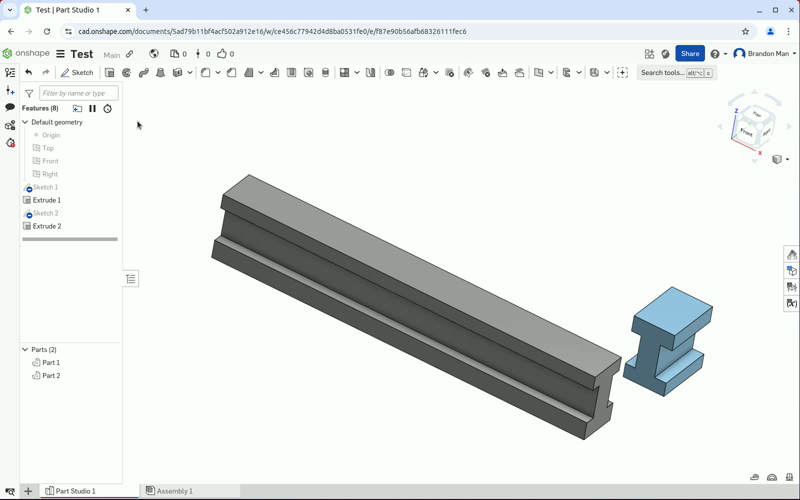
key(left, 2)
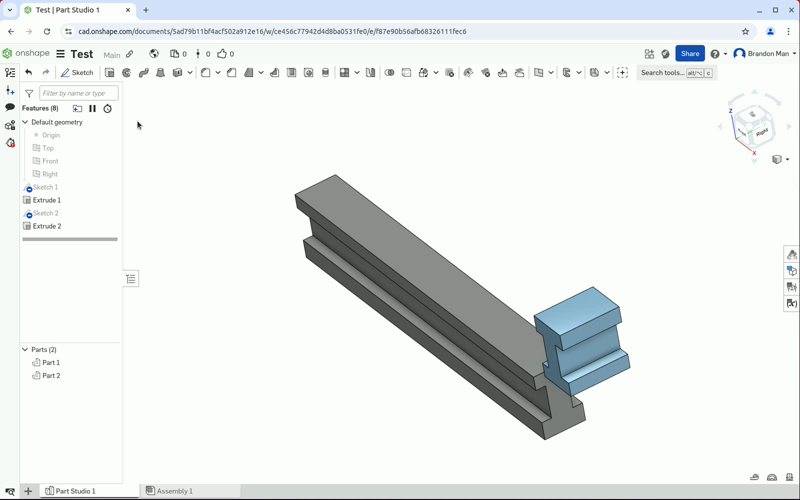
mouse_move(73, 189)
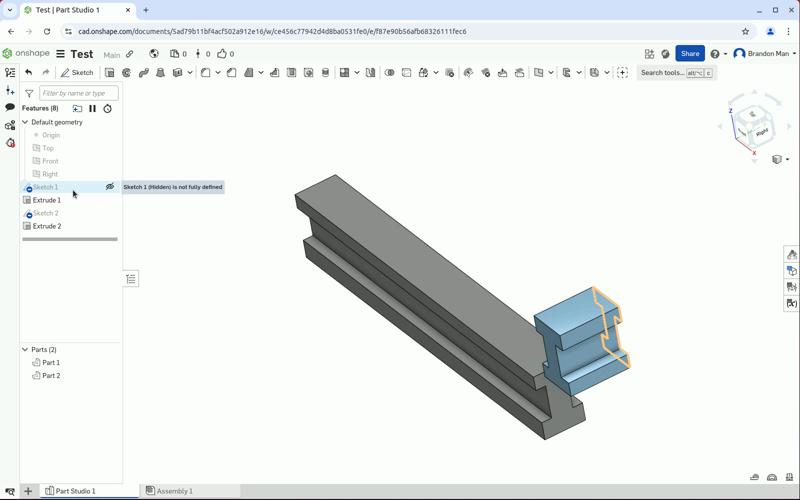
click(73, 189)